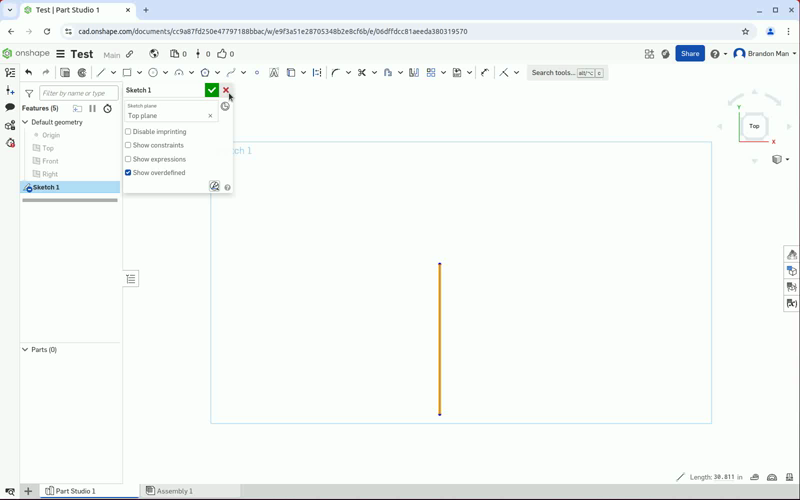
key(shift+h)
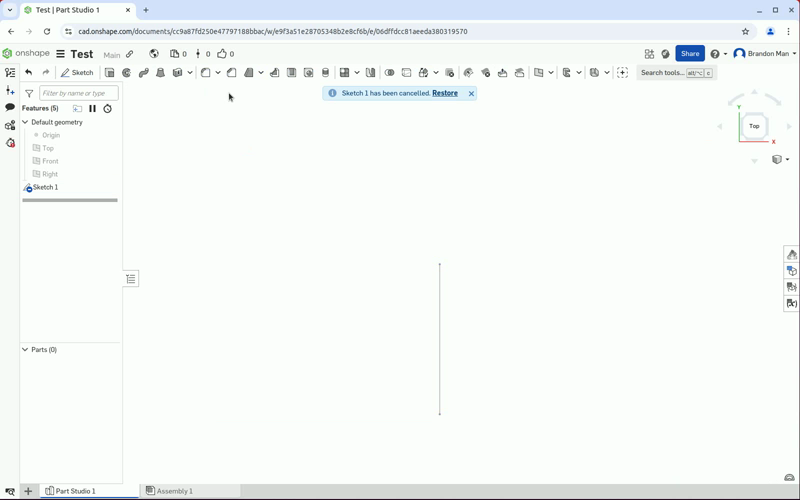
key(shift+s)
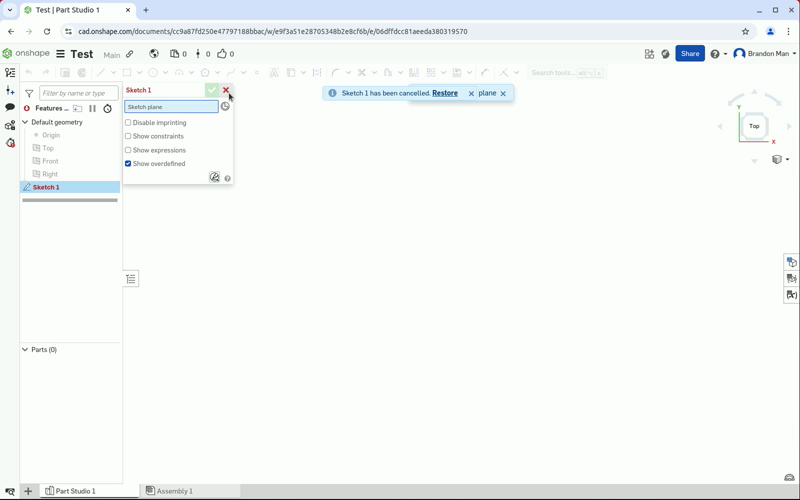
mouse_move(73, 150)
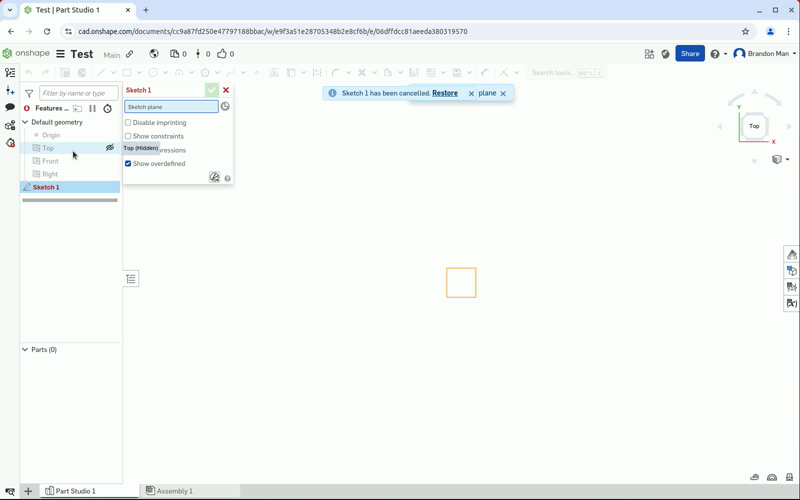
click(73, 150)
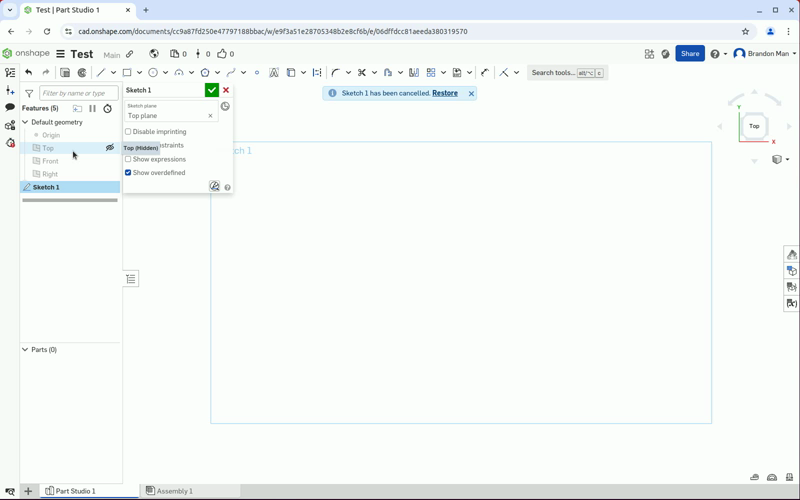
mouse_move(73, 352)
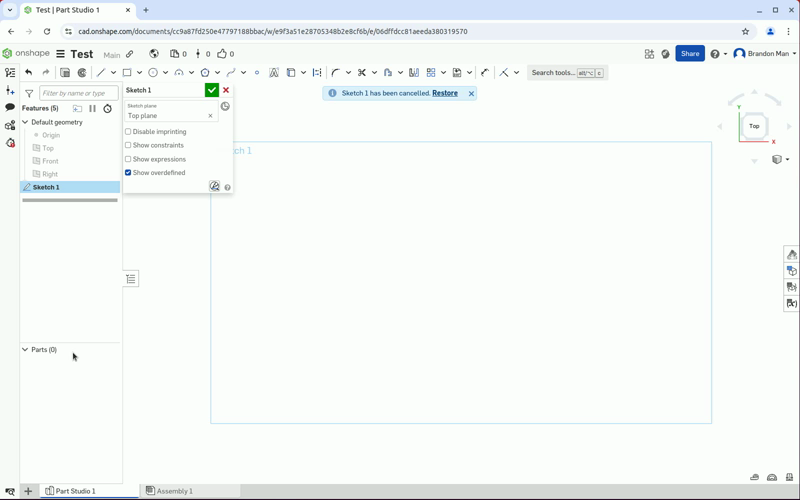
key(y)
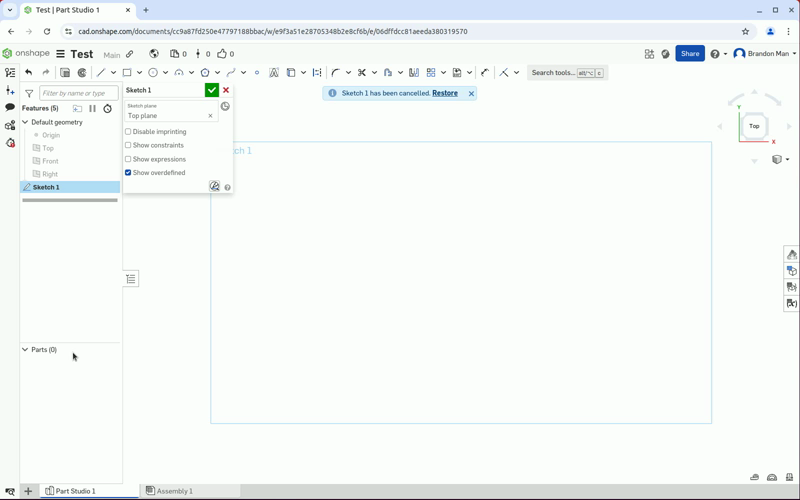
key(l)
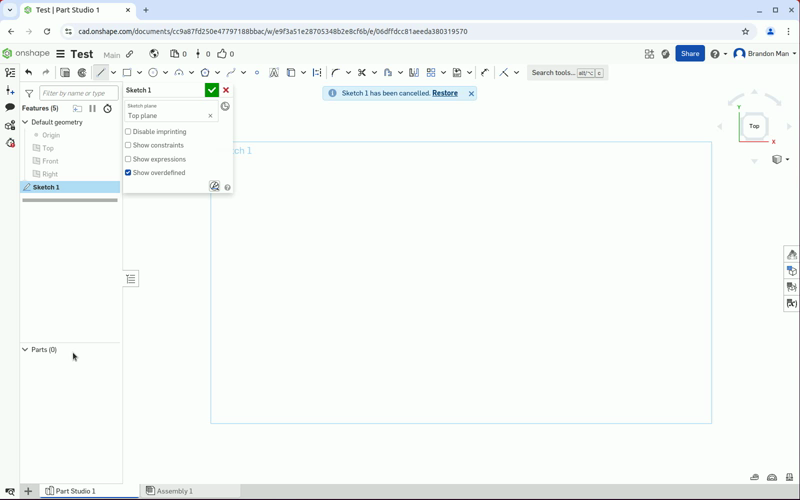
key_down(shift)
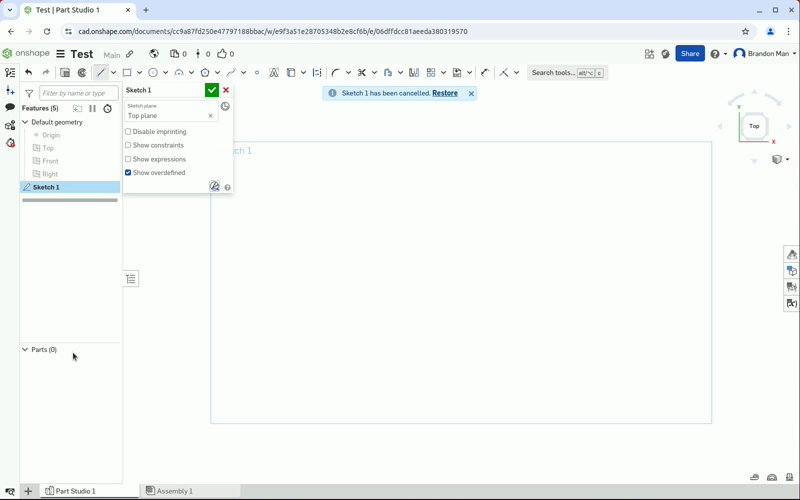
mouse_move(350, 278)
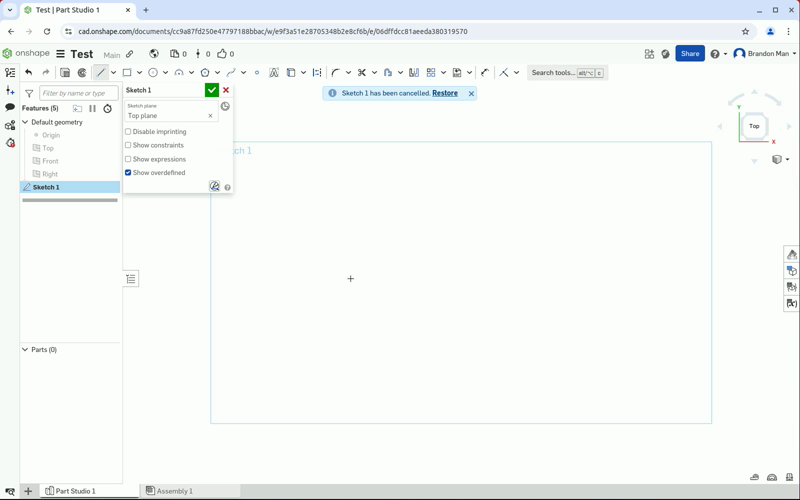
click(350, 278)
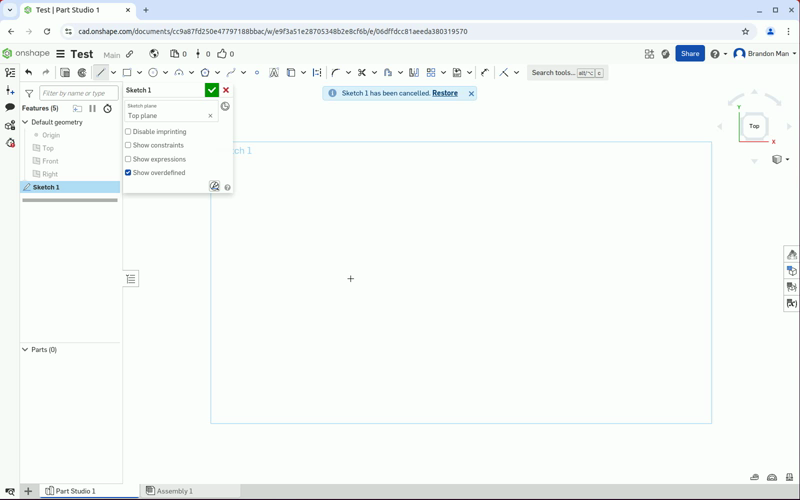
key_up(shift)
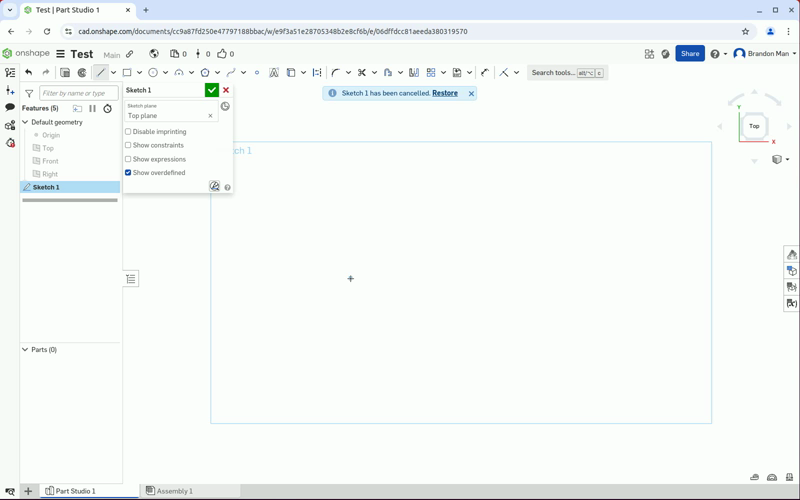
key_down(shift)
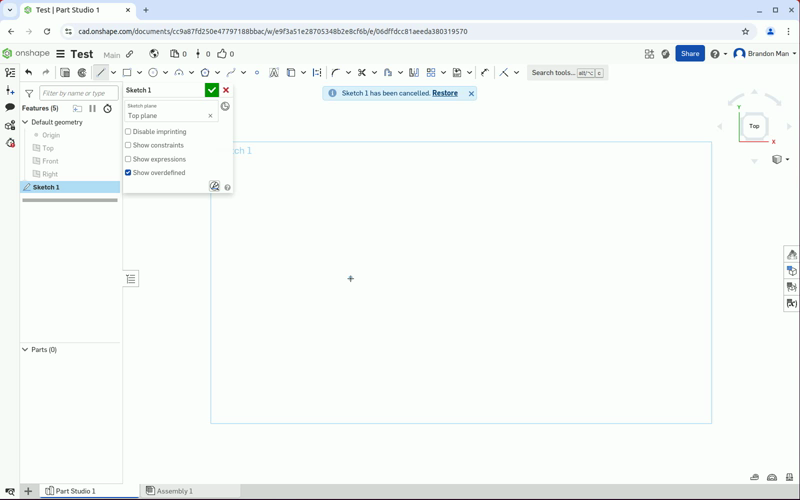
mouse_move(380, 278)
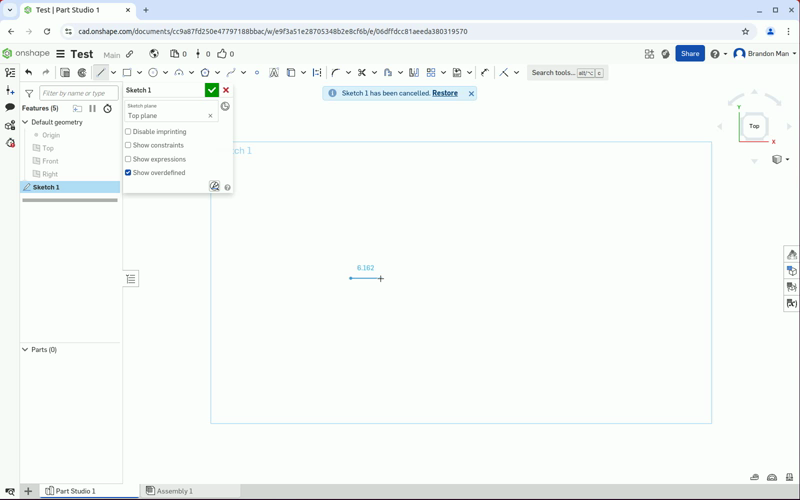
mouse_move(408, 278)
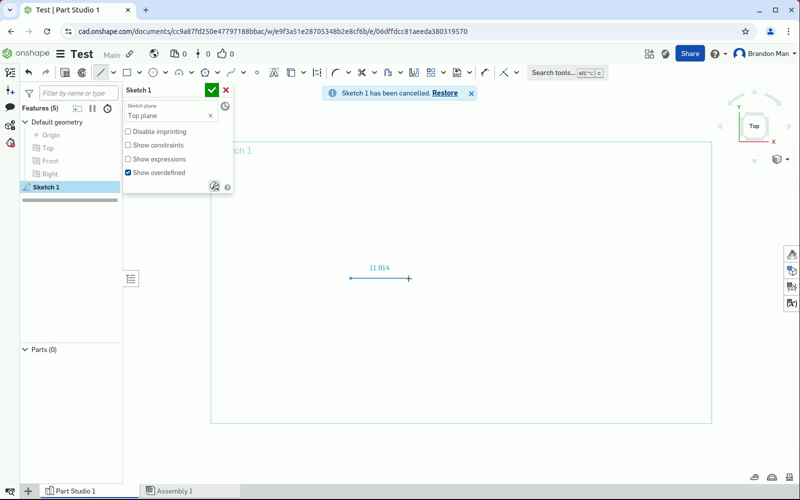
click(408, 278)
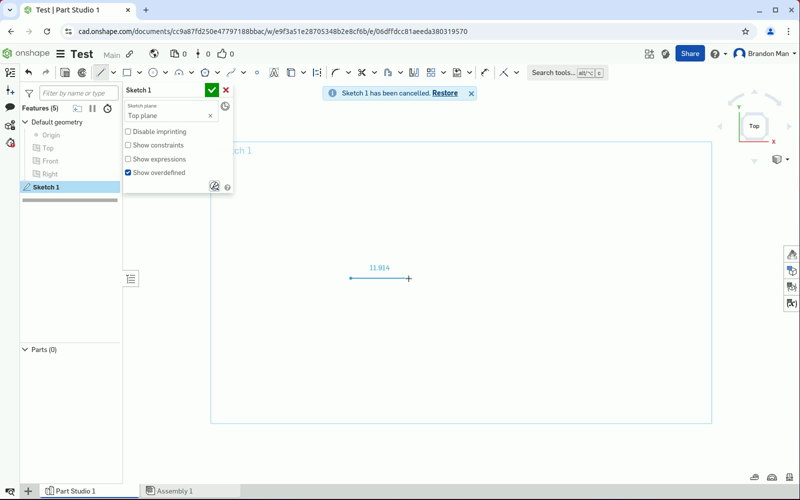
key_up(shift)
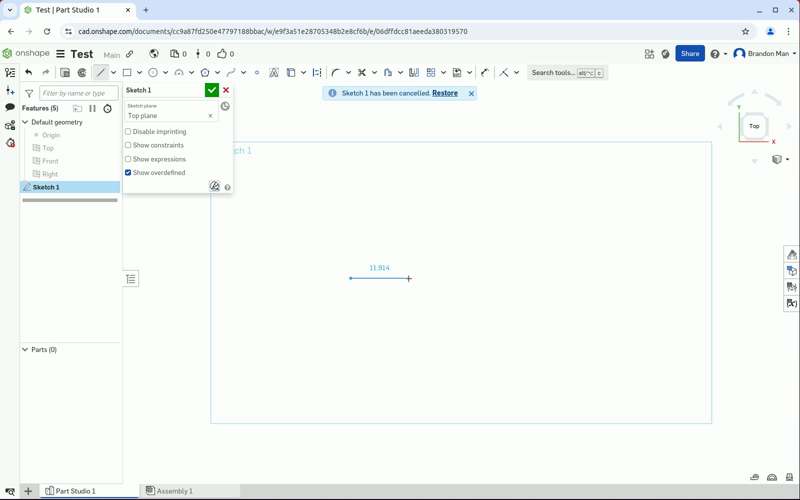
key_down(shift)
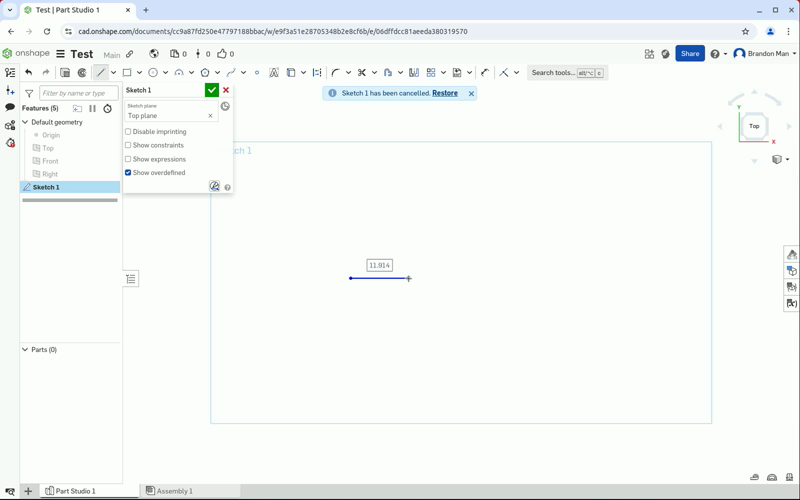
mouse_move(438, 278)
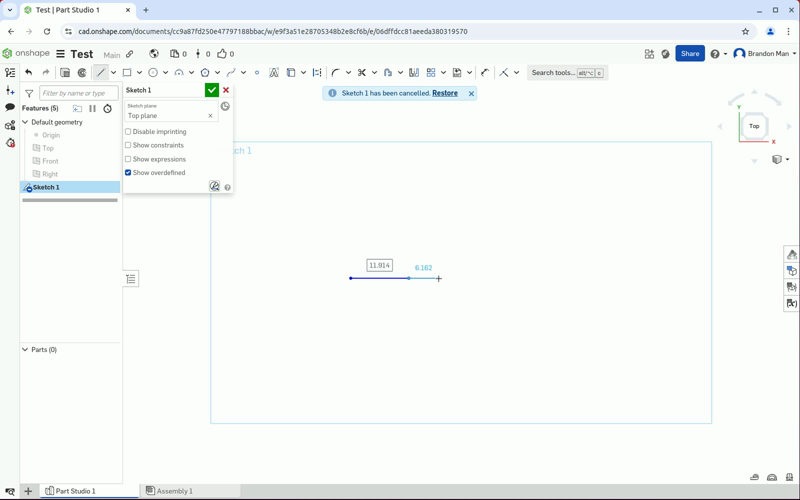
mouse_move(408, 236)
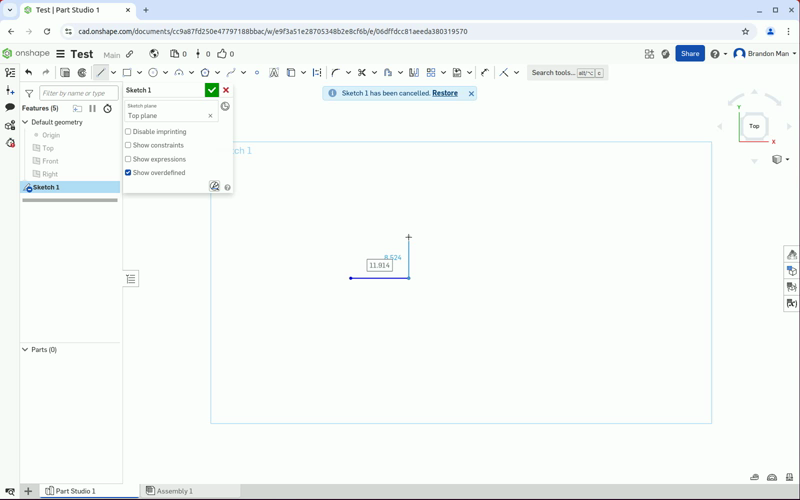
click(408, 236)
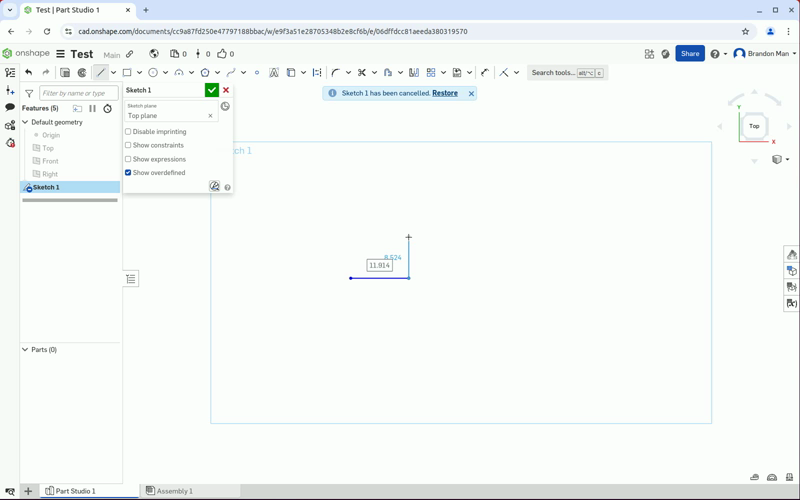
key_up(shift)
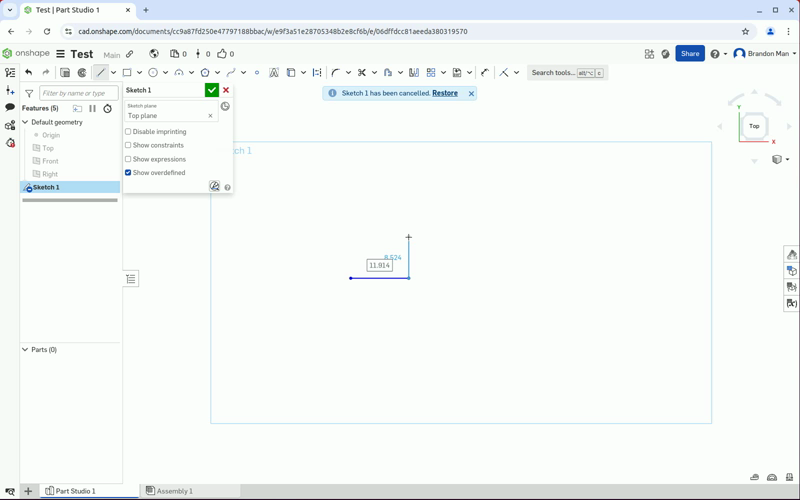
key_down(shift)
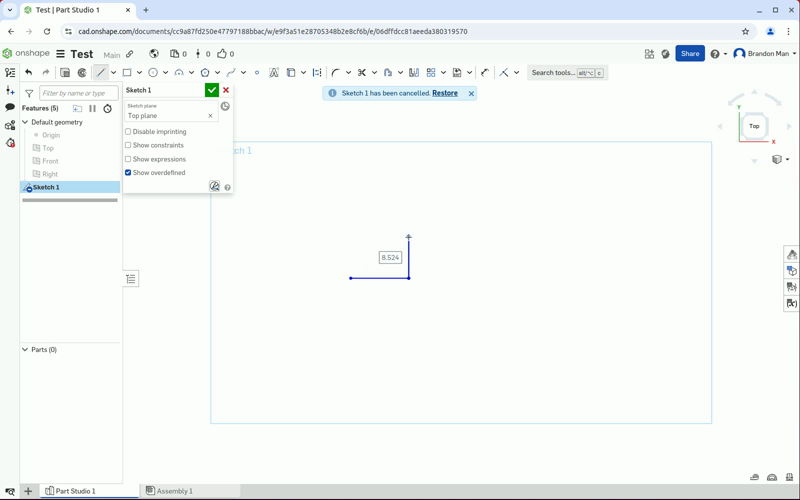
mouse_move(438, 236)
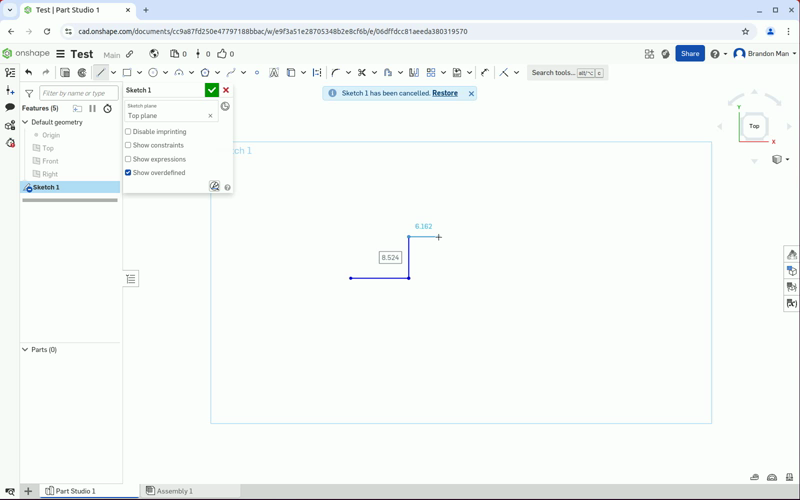
mouse_move(350, 236)
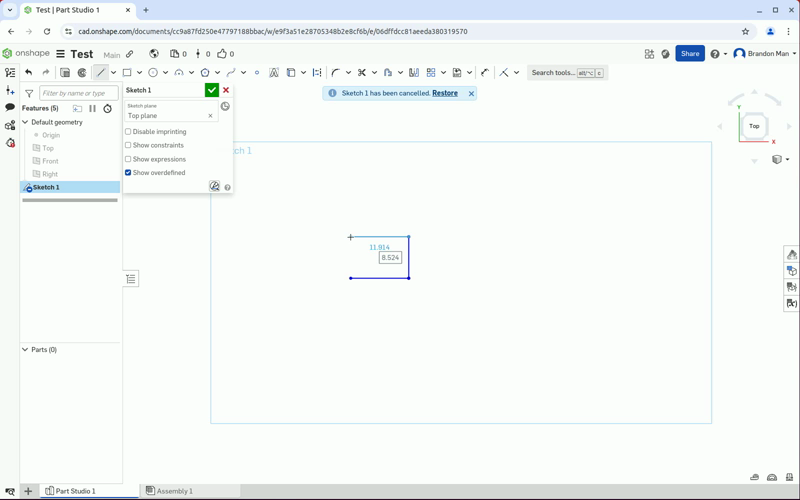
click(350, 236)
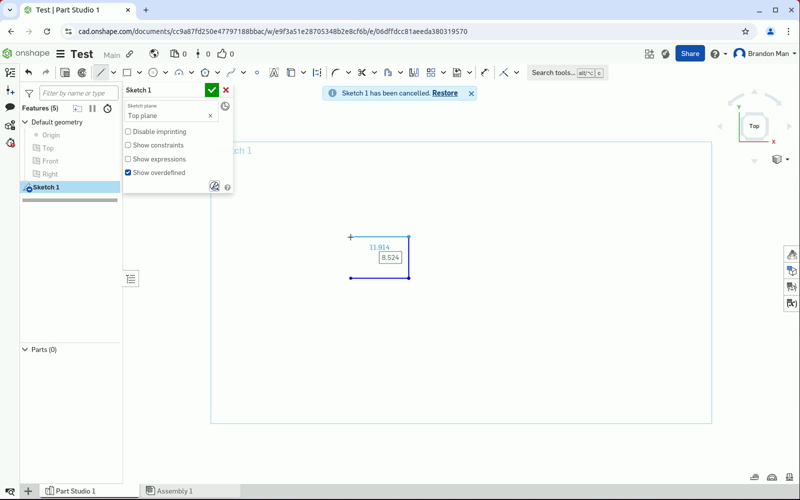
key_up(shift)
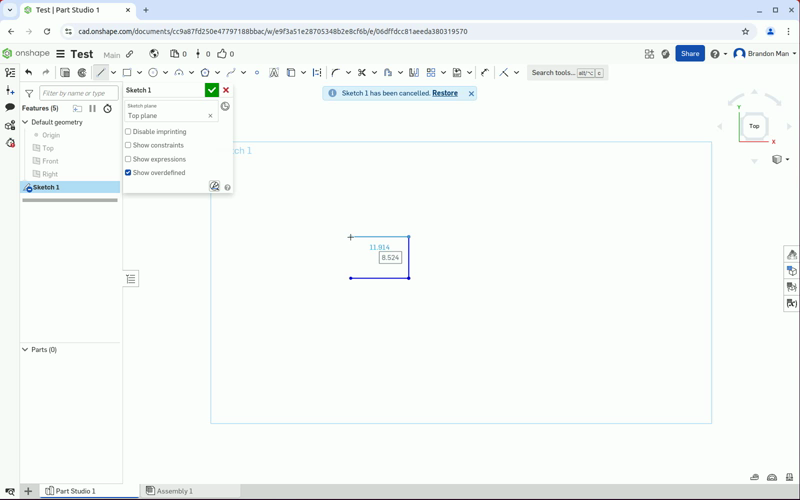
mouse_move(380, 236)
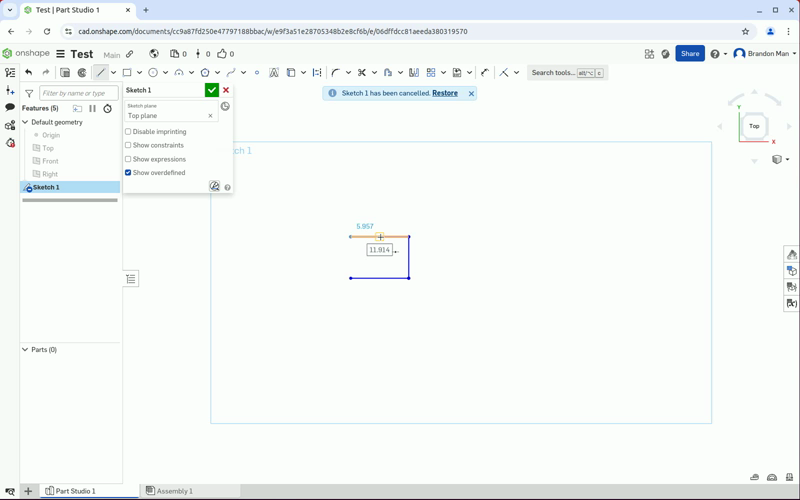
key_down(shift)
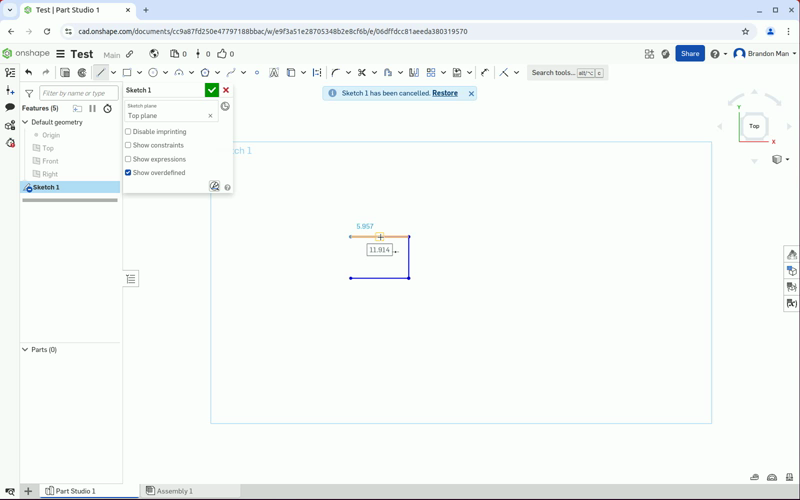
mouse_move(350, 278)
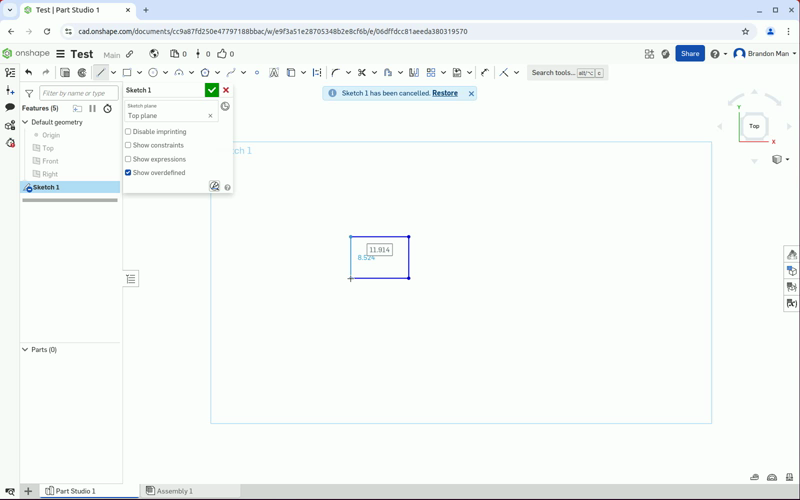
key_up(shift)
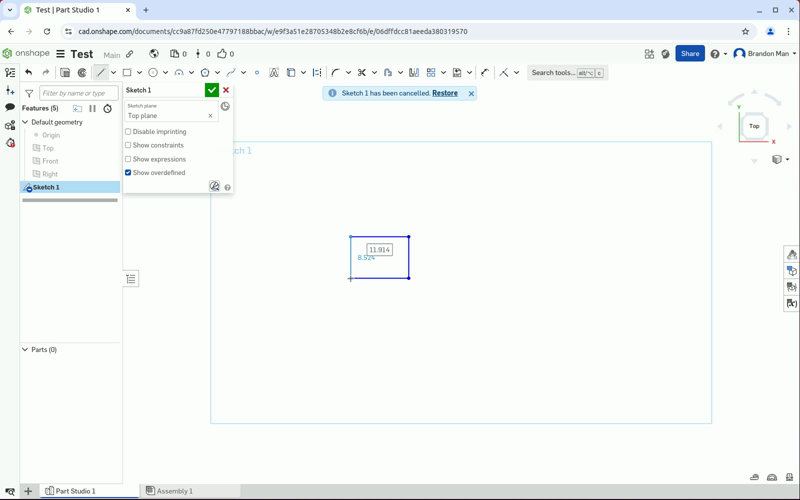
click(350, 278)
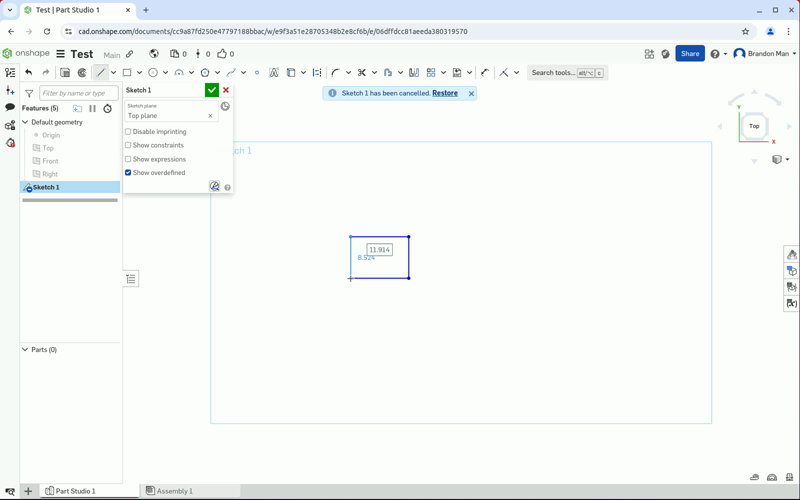
key(esc)
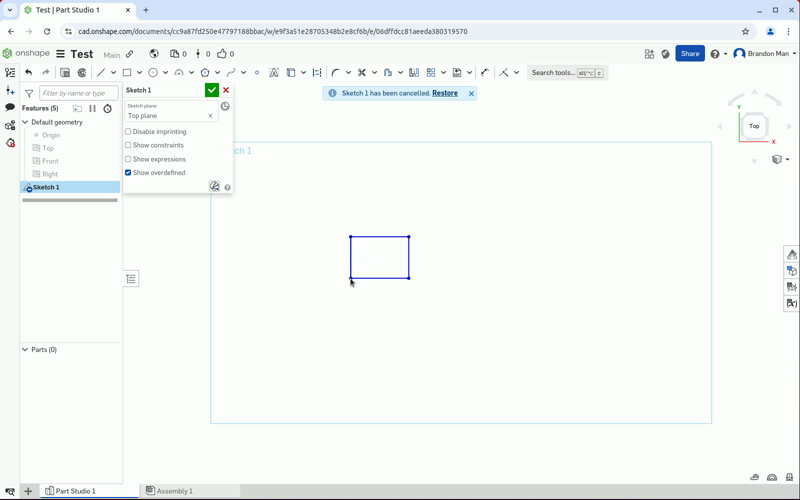
mouse_move(404, 247)
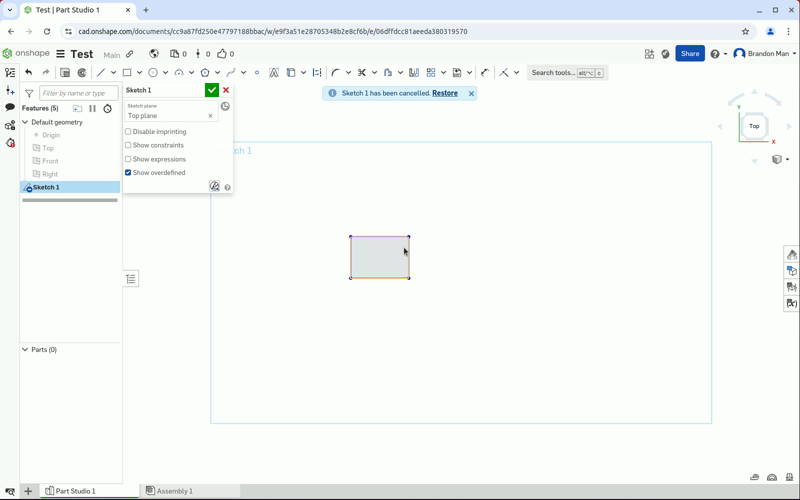
click(404, 247)
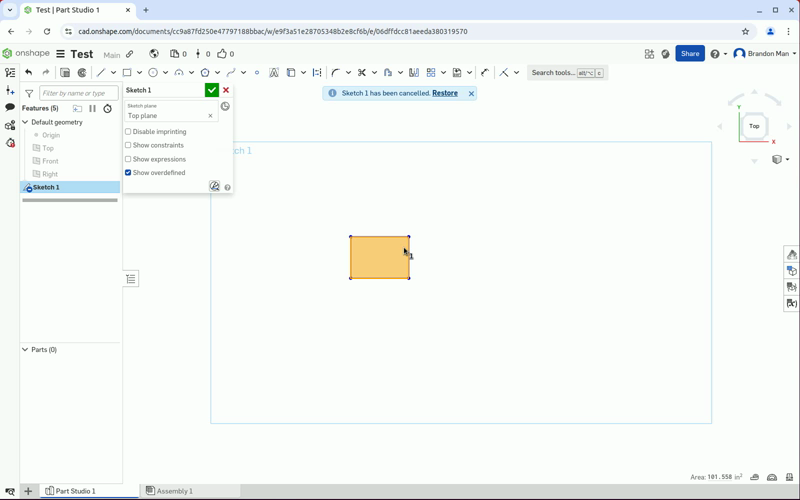
mouse_move(73, 352)
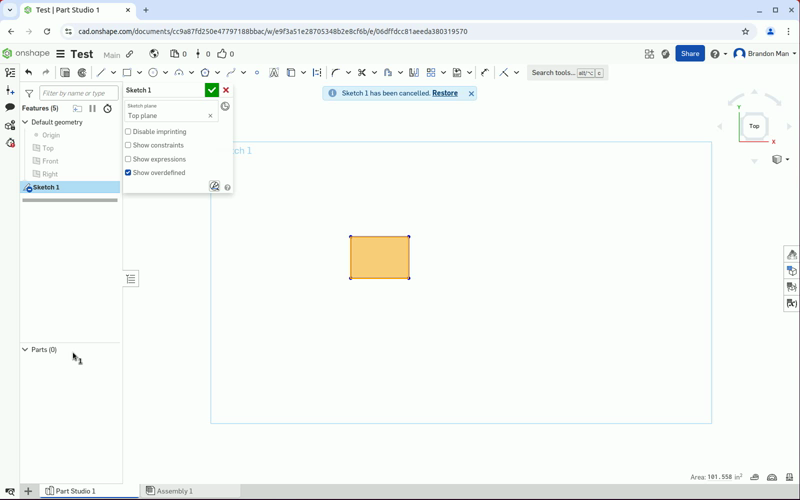
key(shift+y)
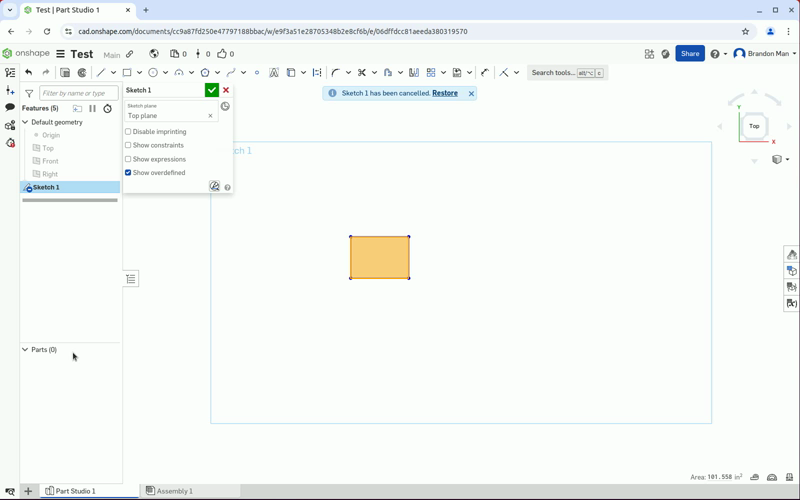
key(shift+e)
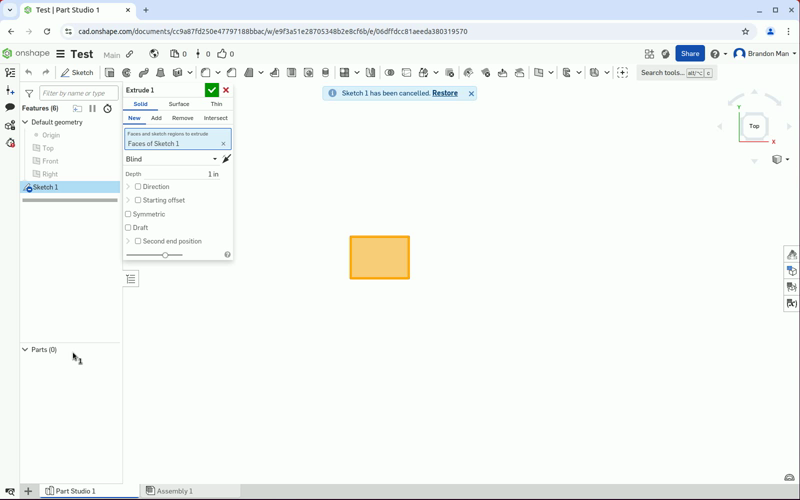
mouse_move(143, 106)
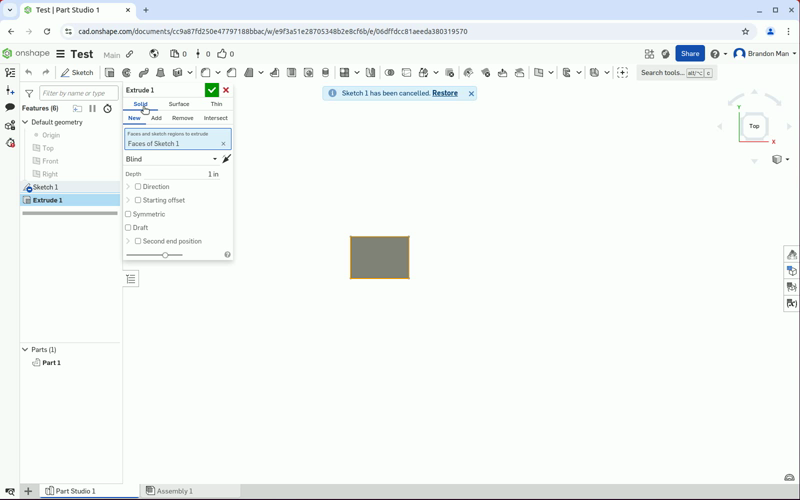
click(143, 106)
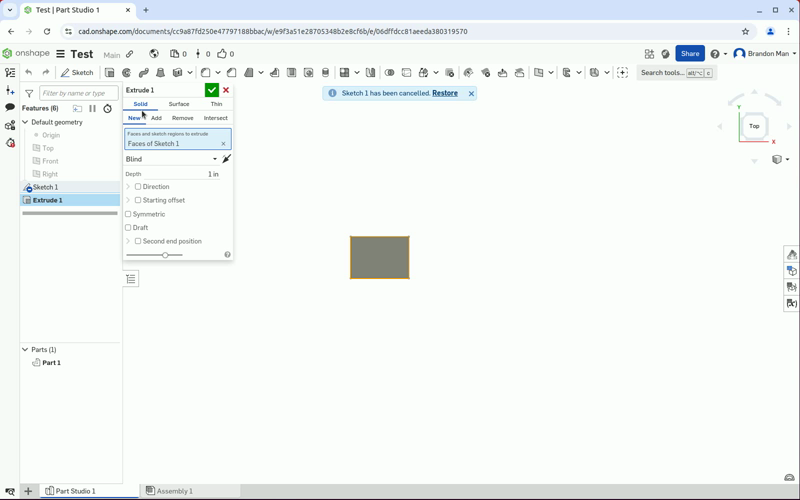
mouse_move(137, 120)
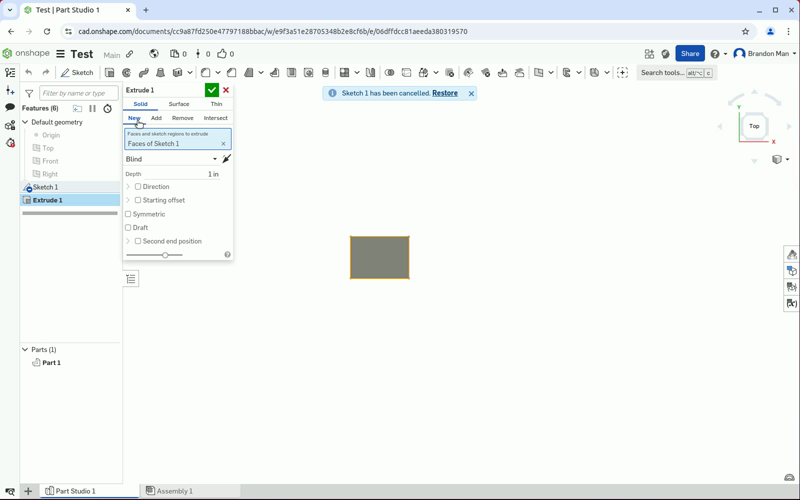
click(137, 120)
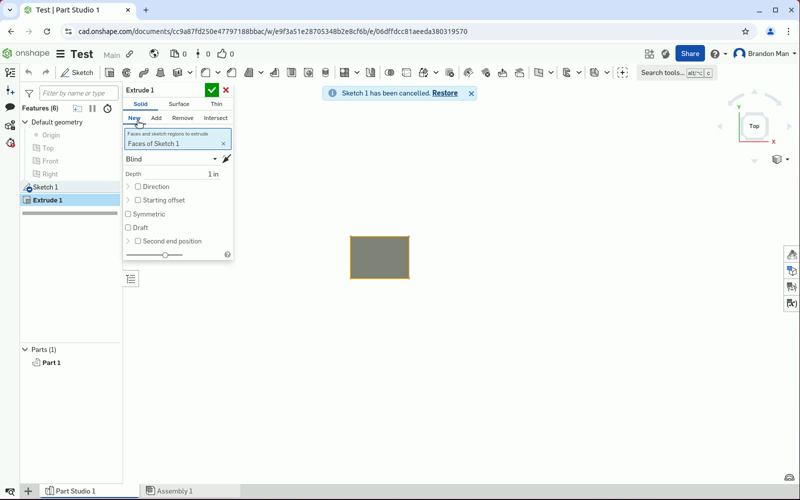
key(tab, 4)
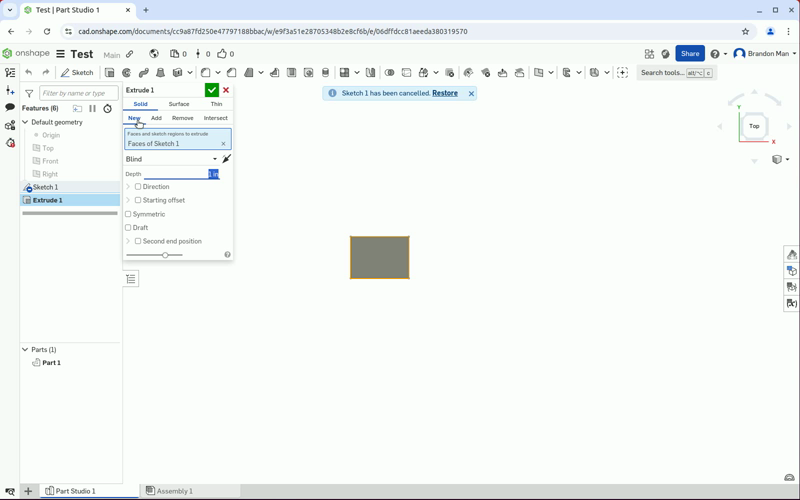
text(0.481)
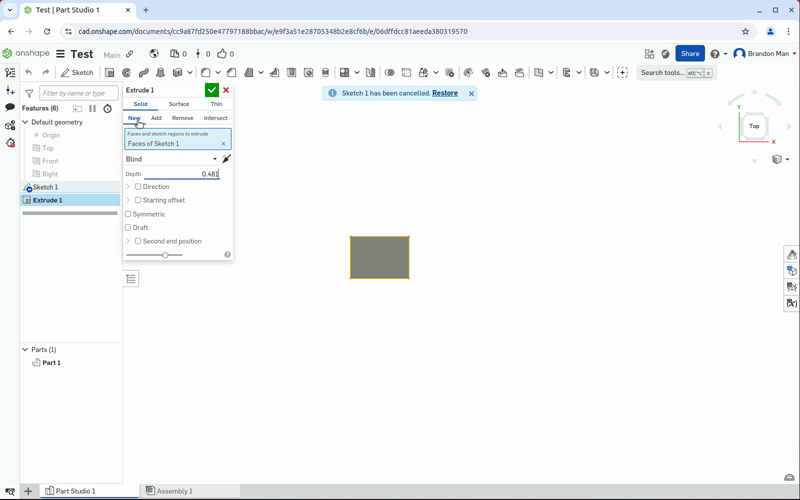
key(enter)
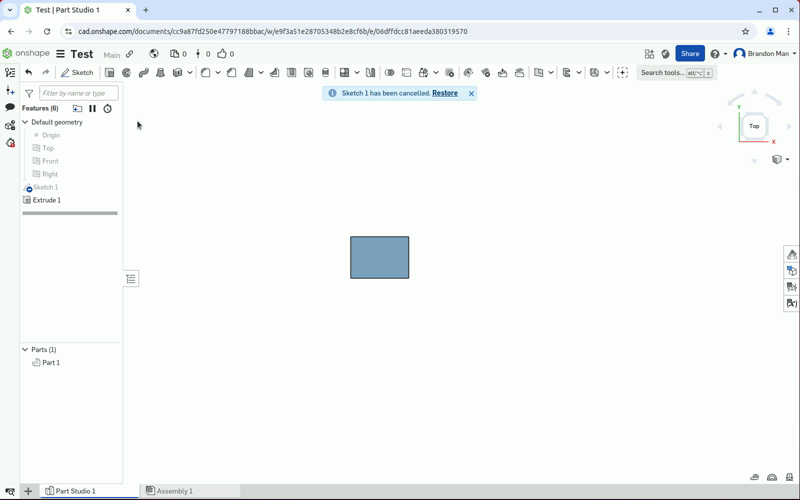
key(shift+h)
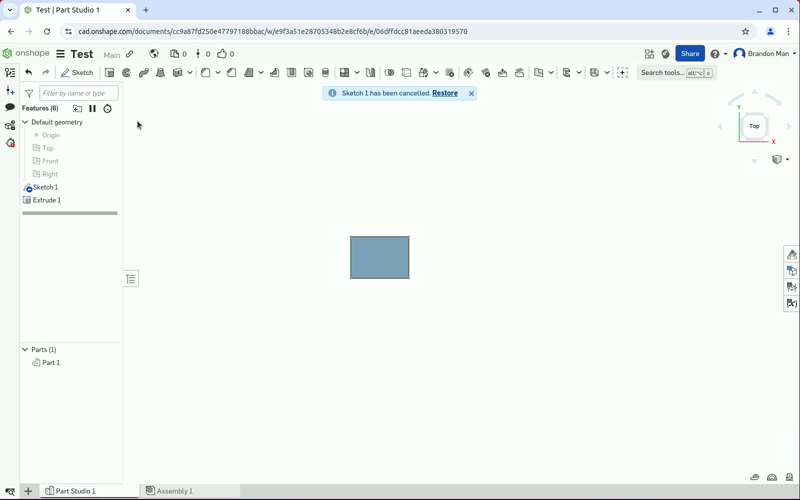
key(shift+h)
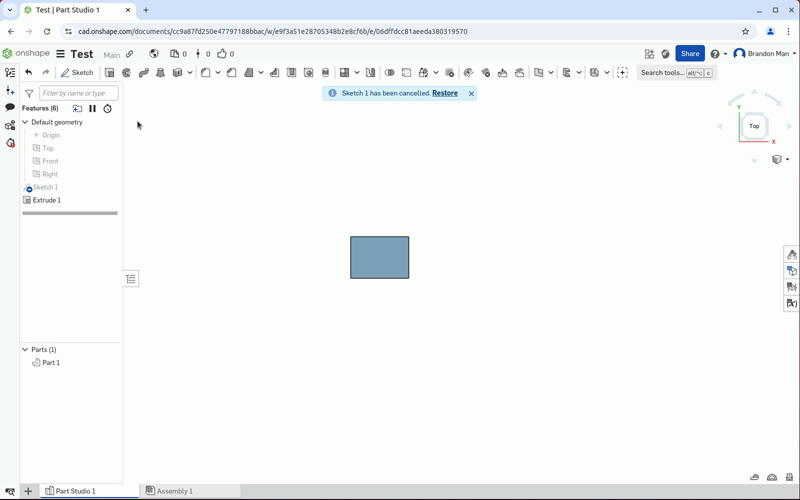
mouse_move(73, 189)
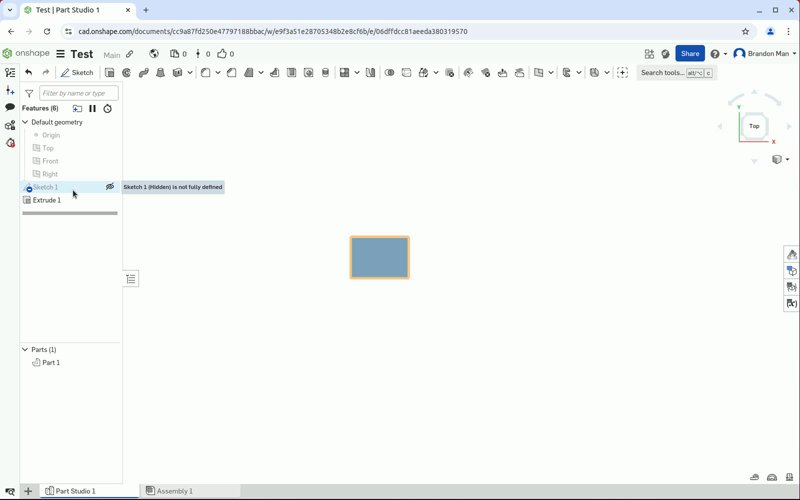
click(73, 189)
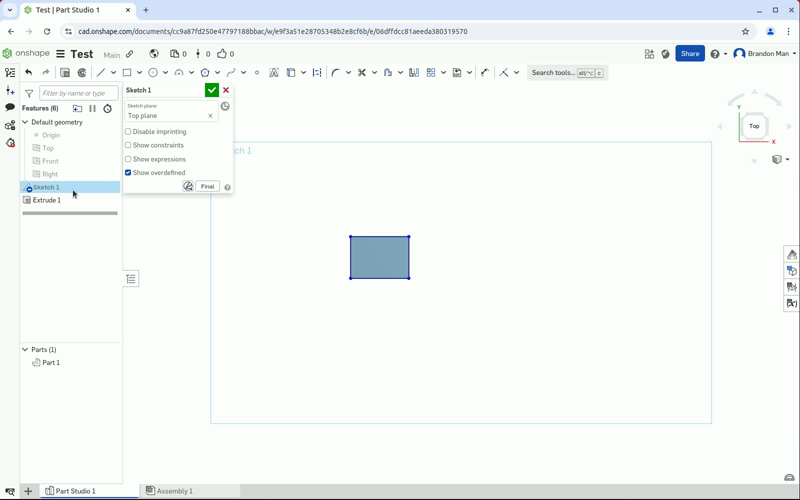
mouse_move(229, 92)
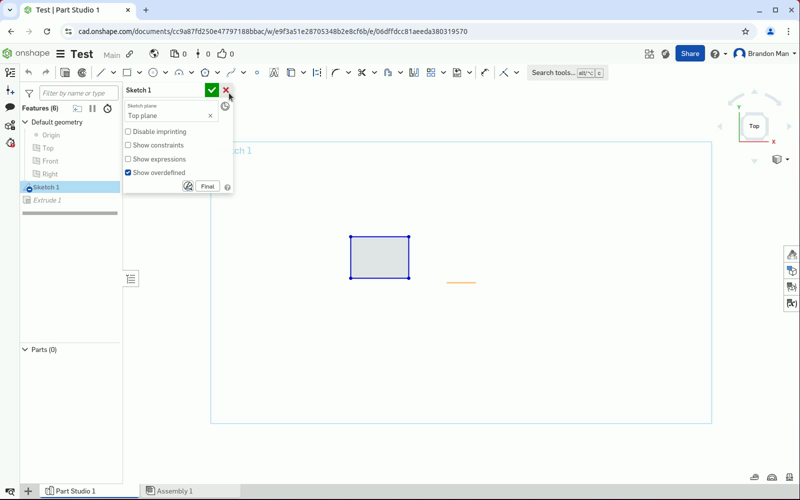
click(229, 92)
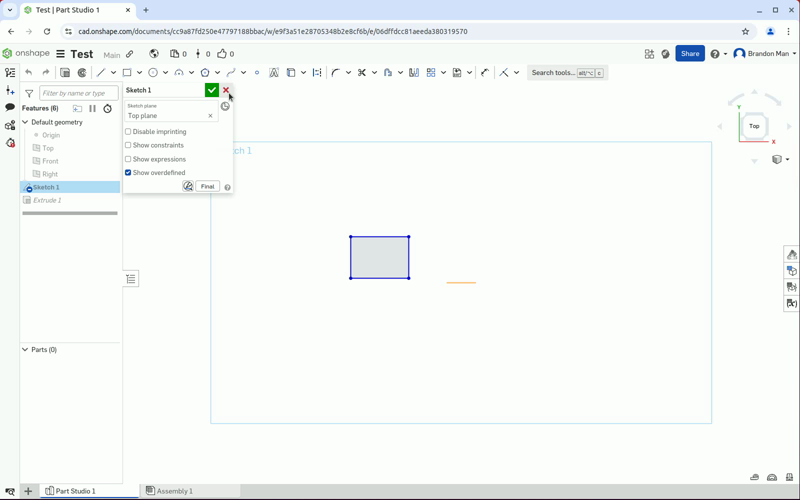
key(shift+s)
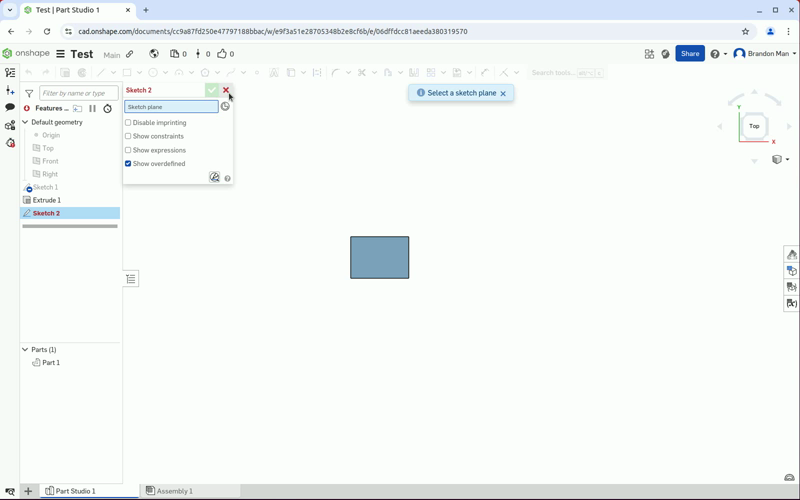
mouse_move(73, 150)
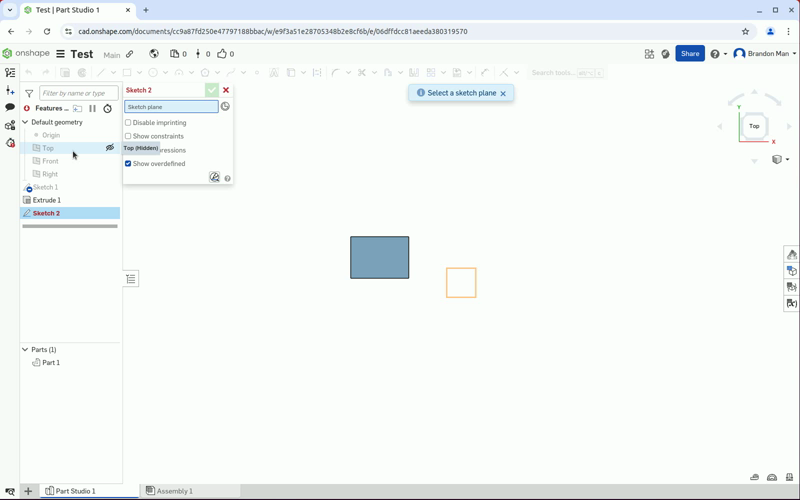
click(73, 150)
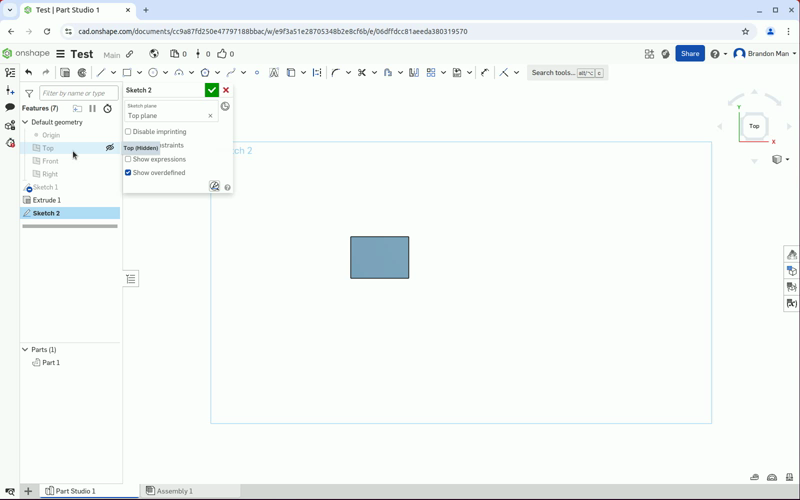
mouse_move(73, 352)
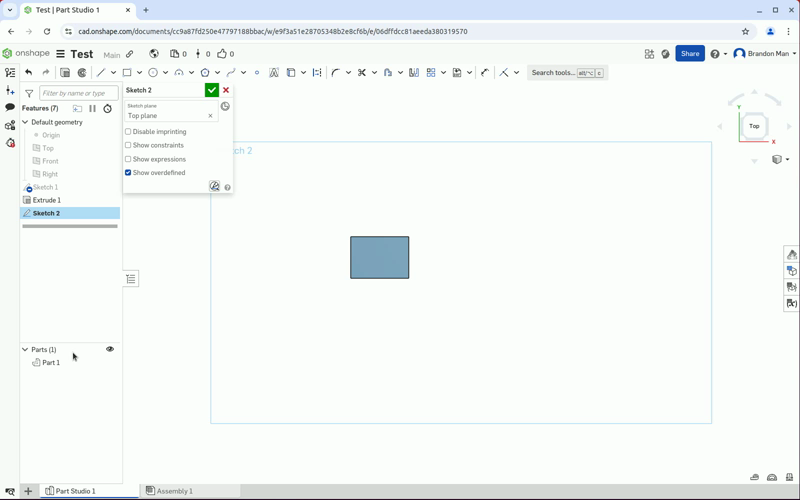
key(y)
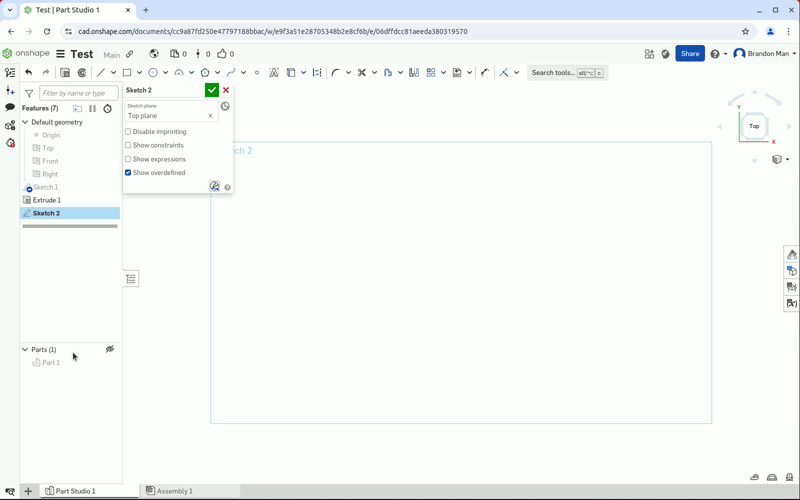
key(l)
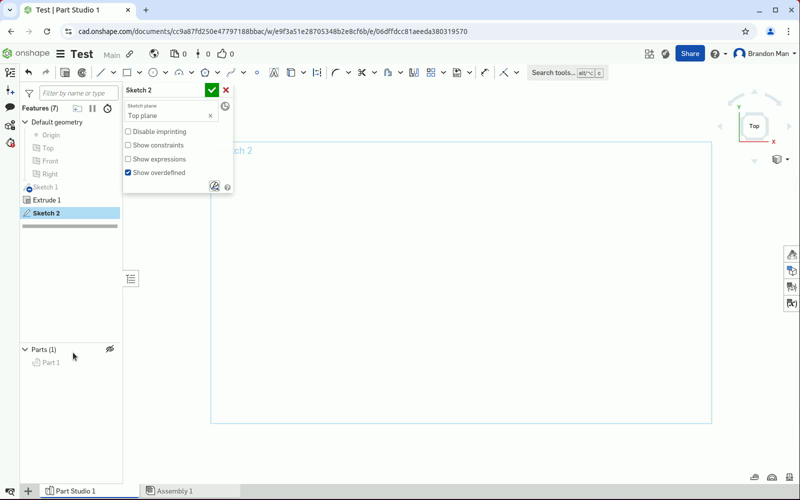
key_down(shift)
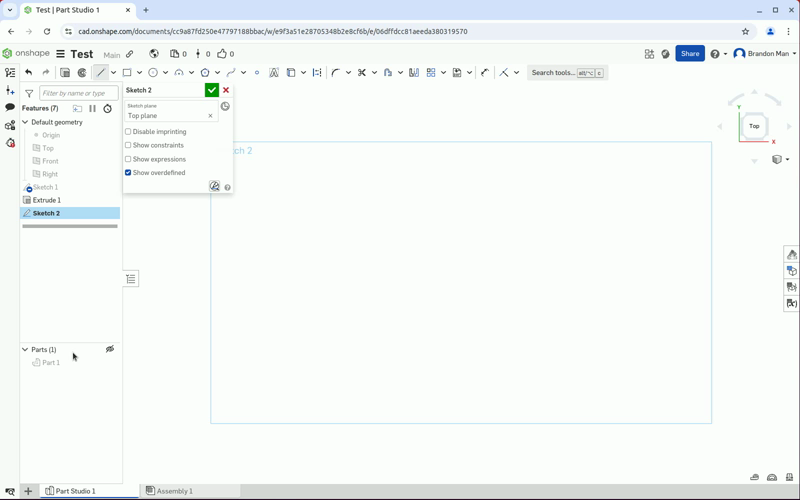
mouse_move(348, 236)
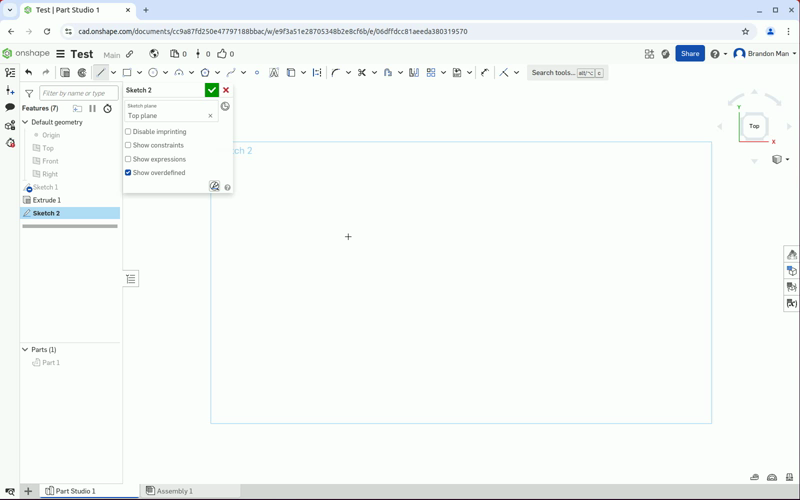
click(348, 236)
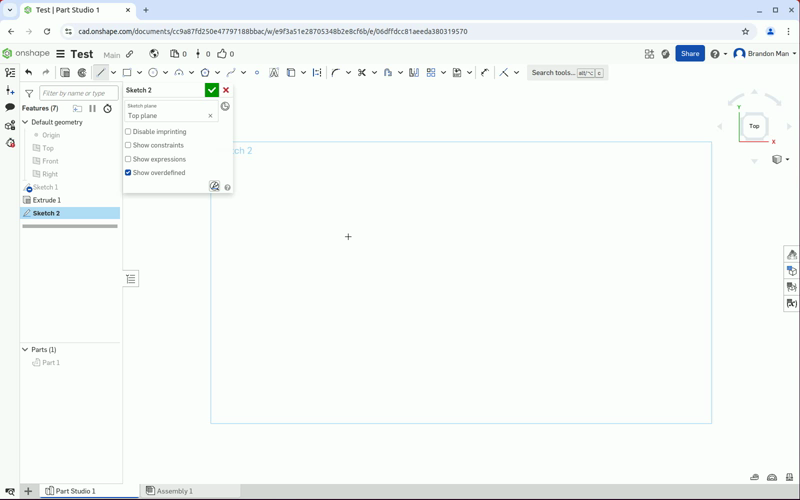
key_up(shift)
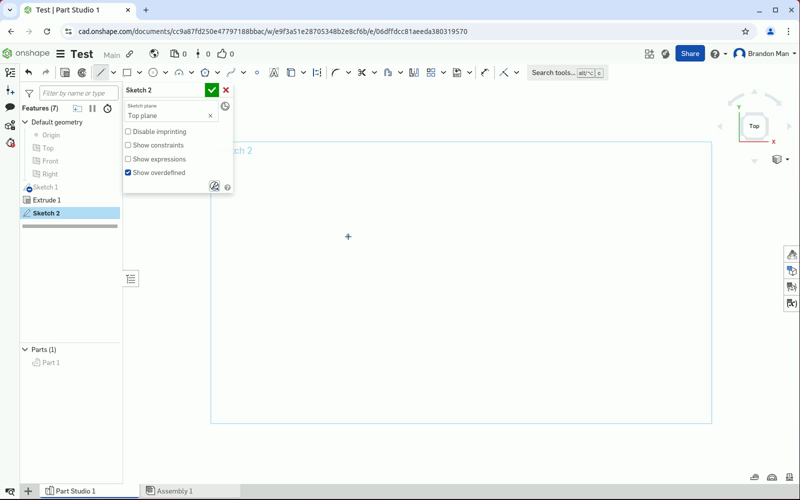
key_down(shift)
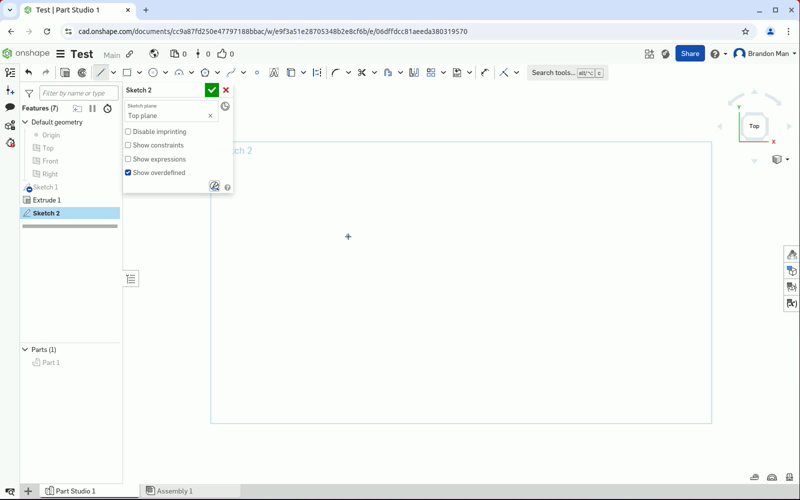
mouse_move(378, 236)
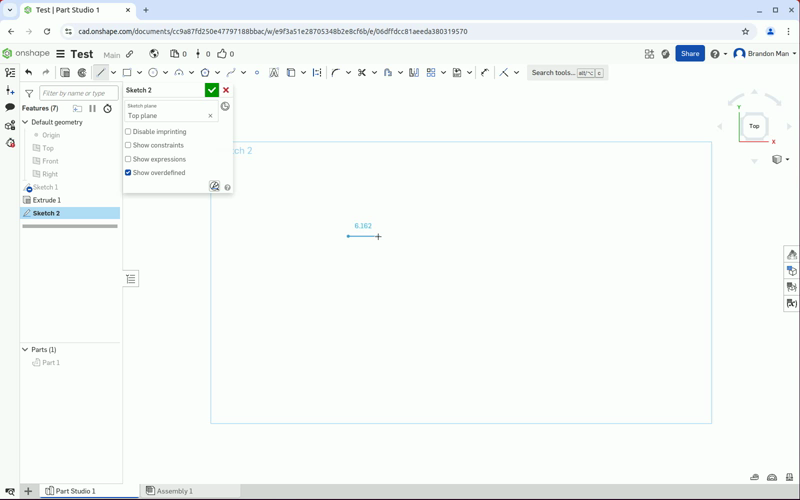
mouse_move(350, 236)
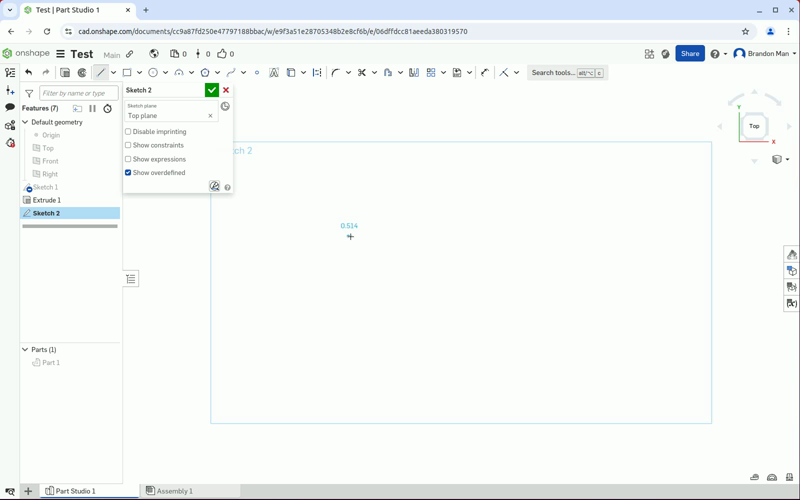
scroll(6)
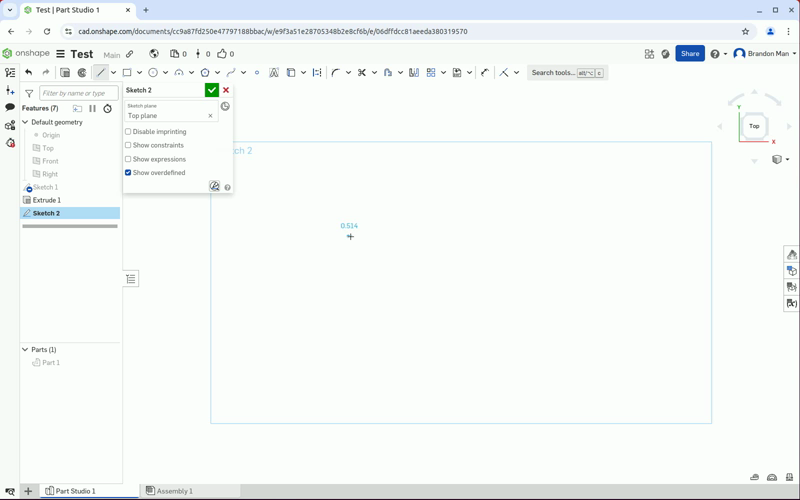
scroll(6)
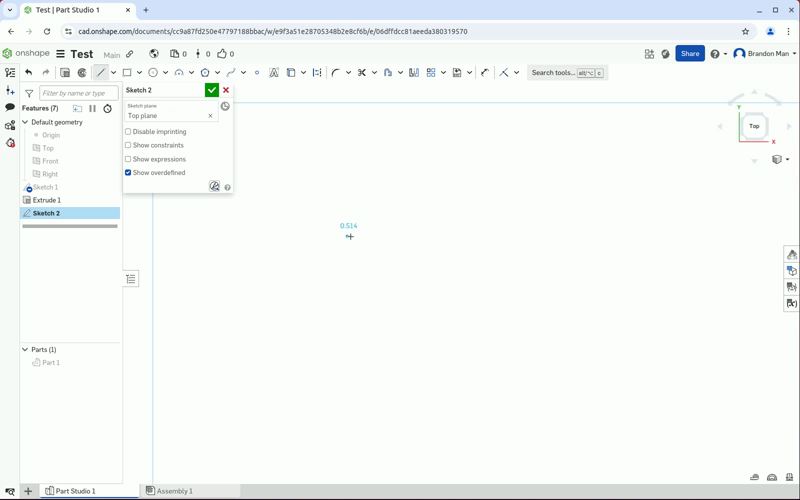
scroll(6)
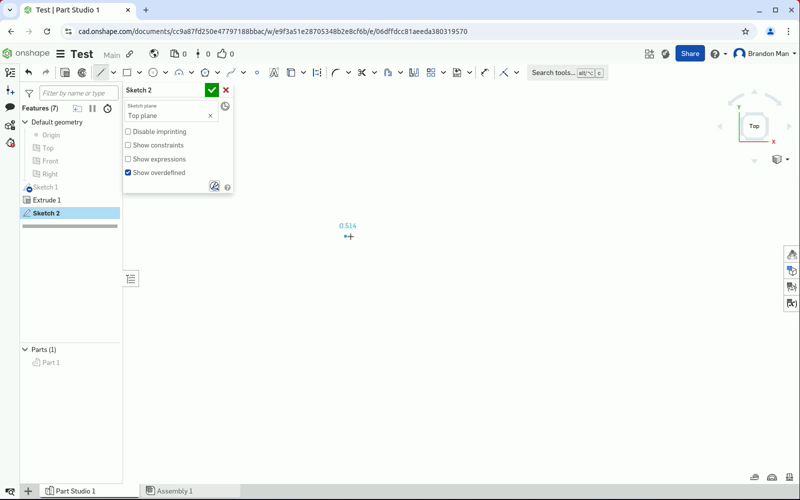
scroll(6)
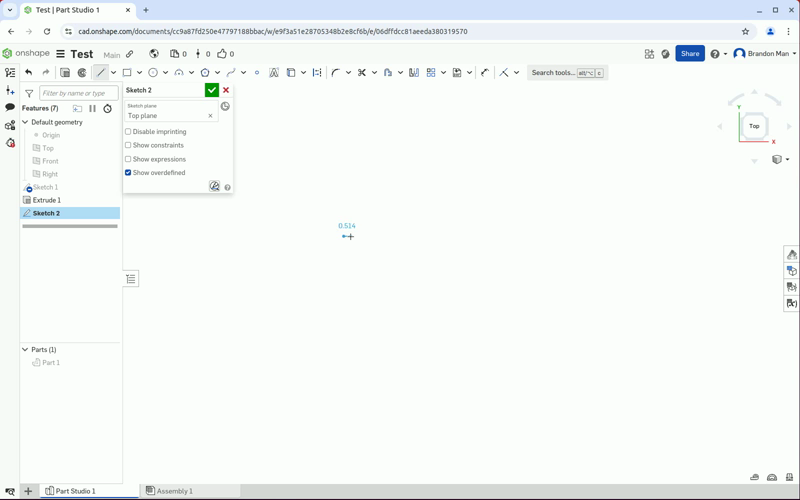
scroll(6)
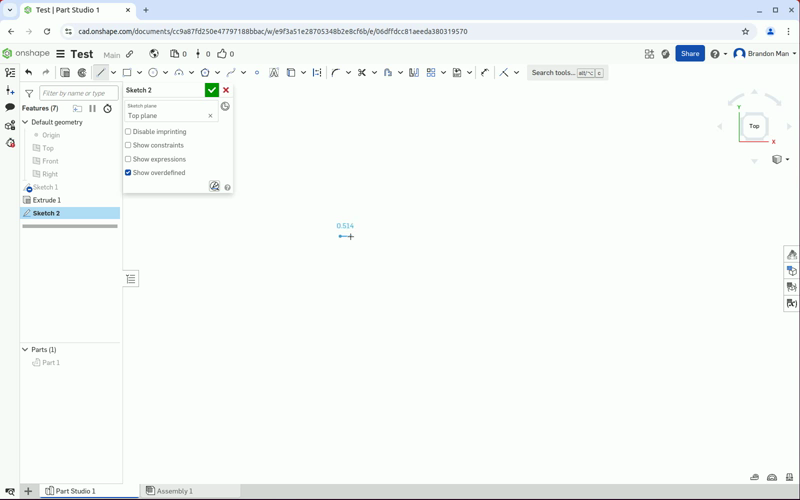
scroll(6)
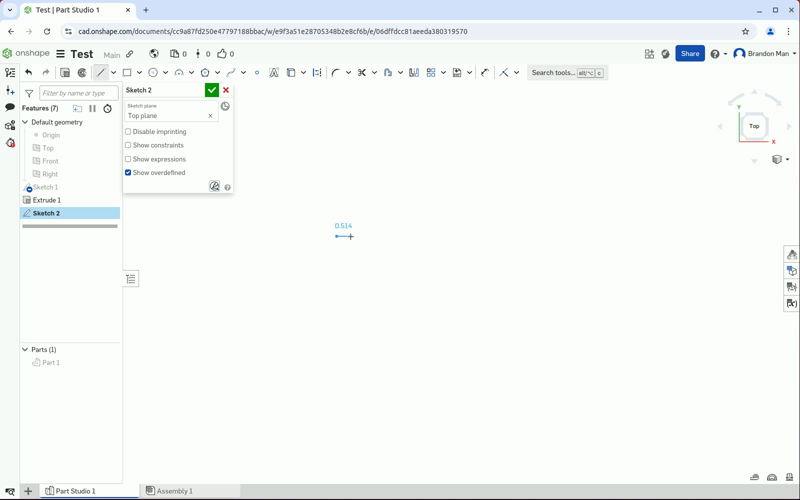
scroll(6)
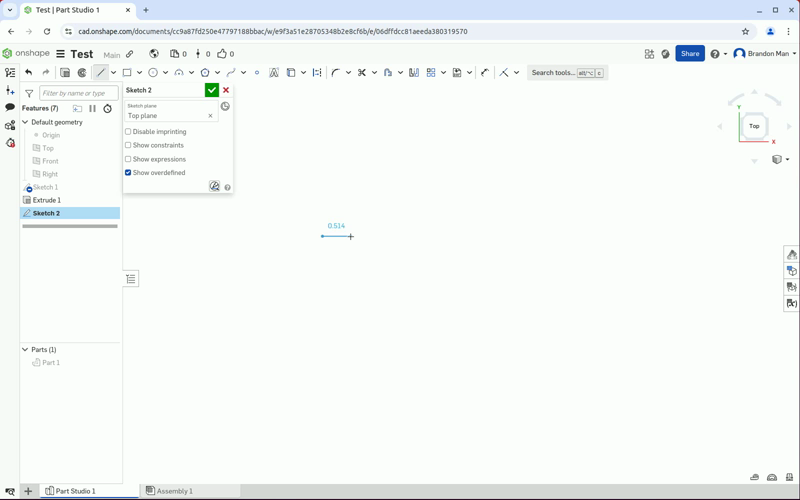
click(350, 236)
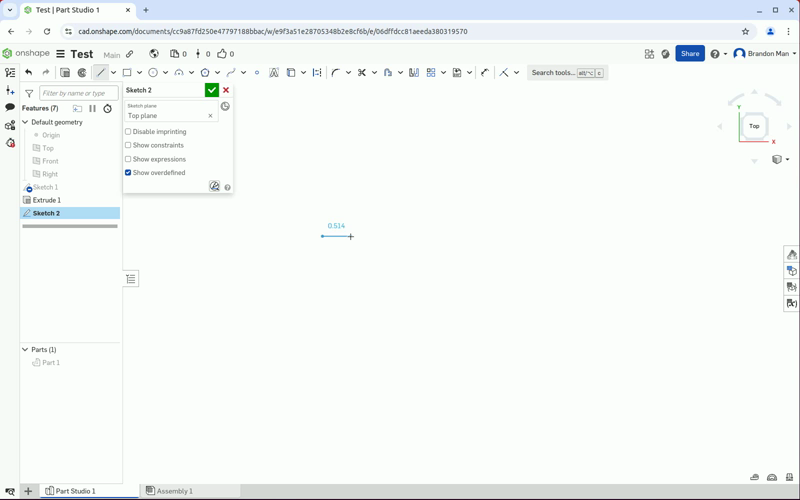
scroll(-6)
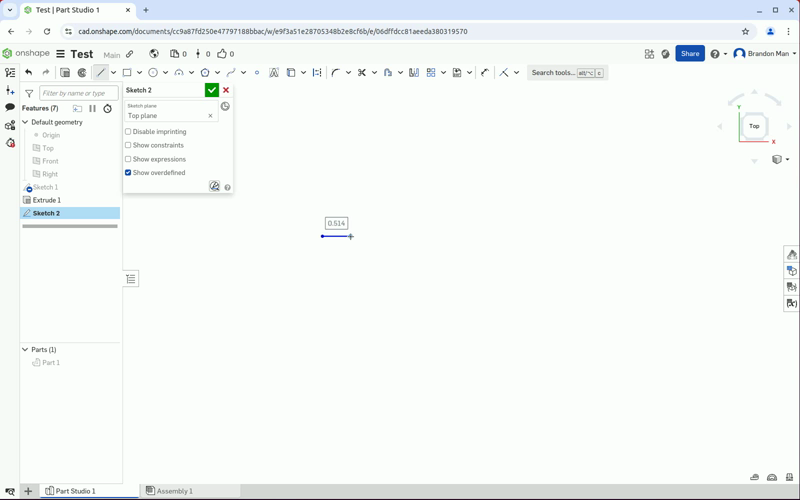
scroll(-6)
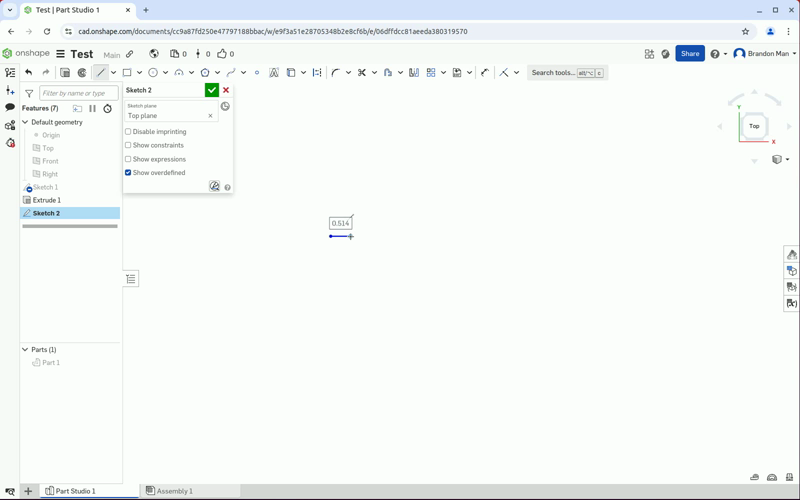
scroll(-6)
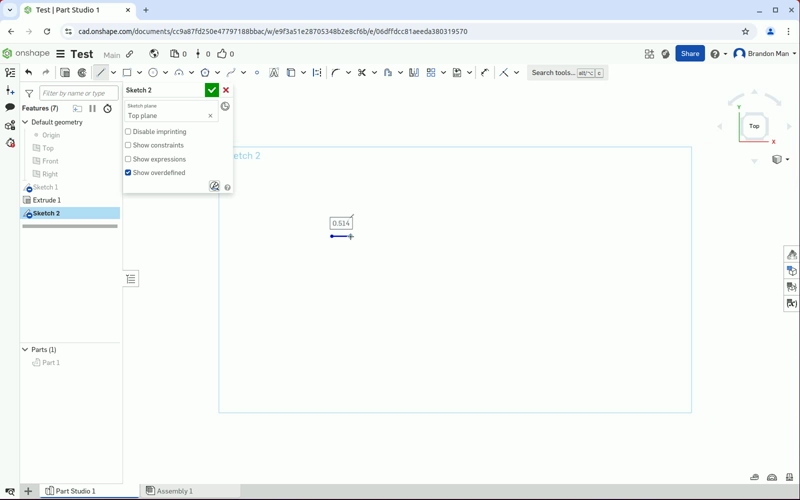
scroll(-6)
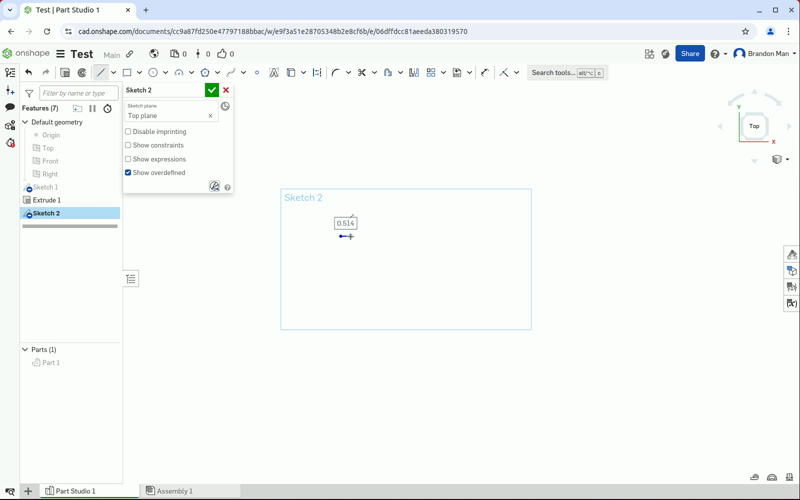
scroll(-6)
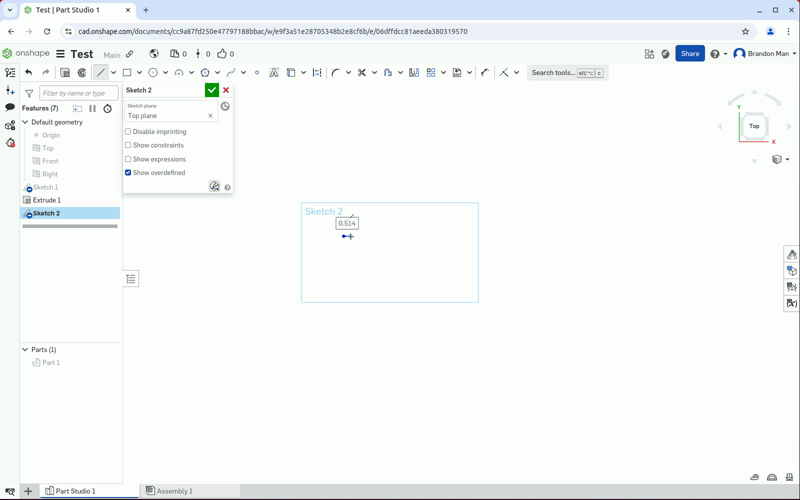
scroll(-6)
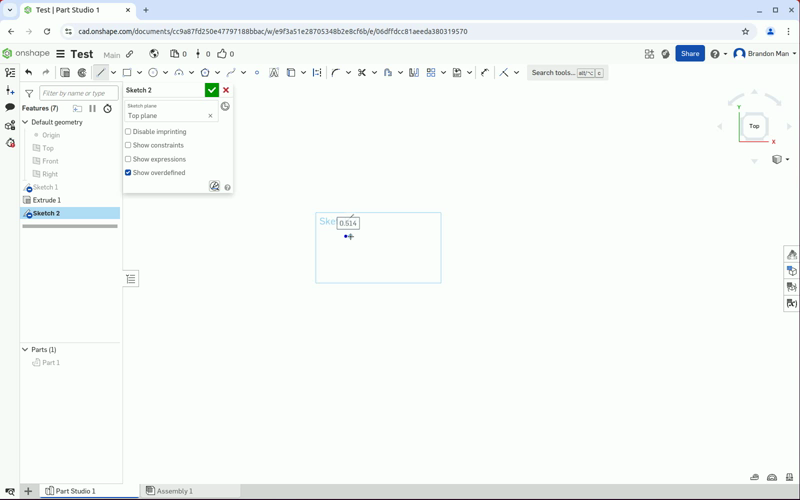
scroll(-6)
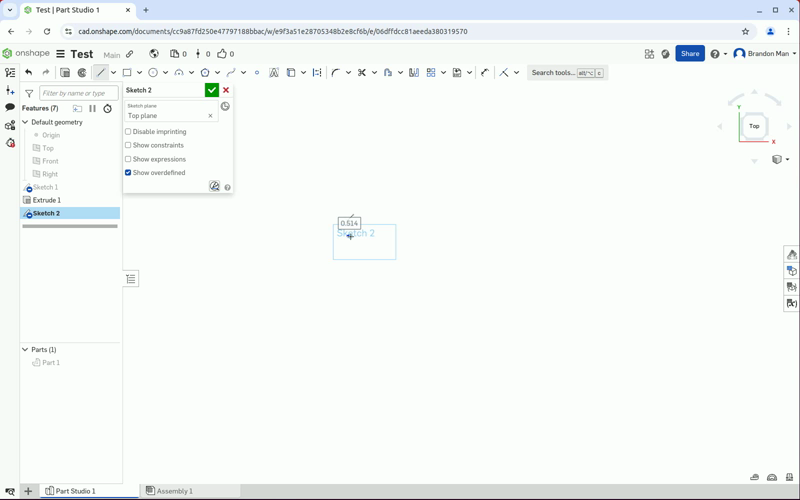
key_up(shift)
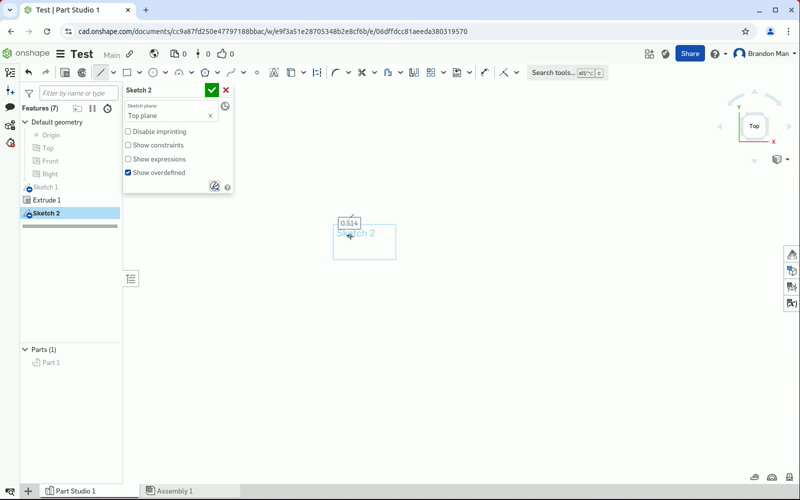
key_down(shift)
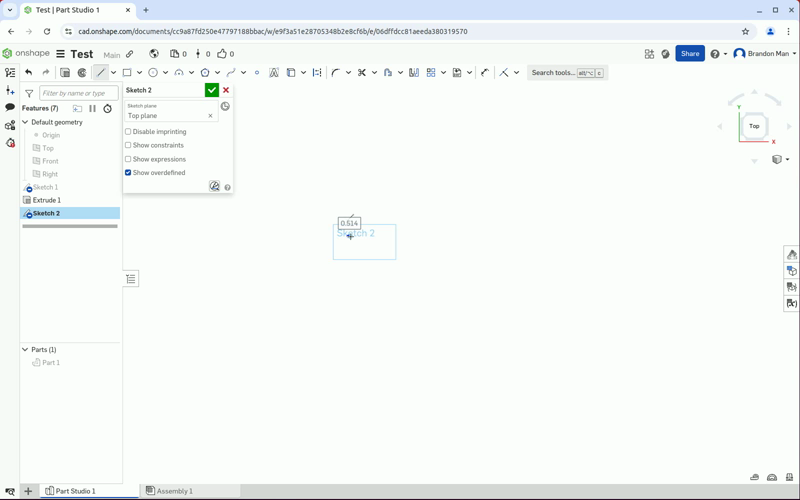
mouse_move(380, 236)
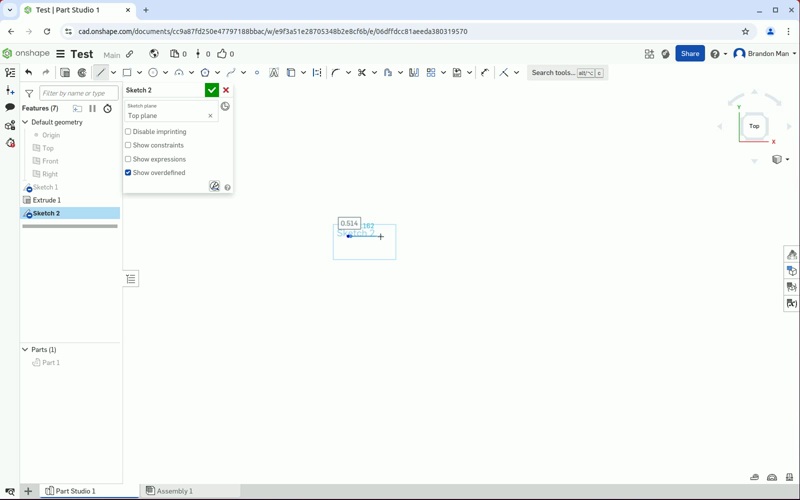
mouse_move(408, 236)
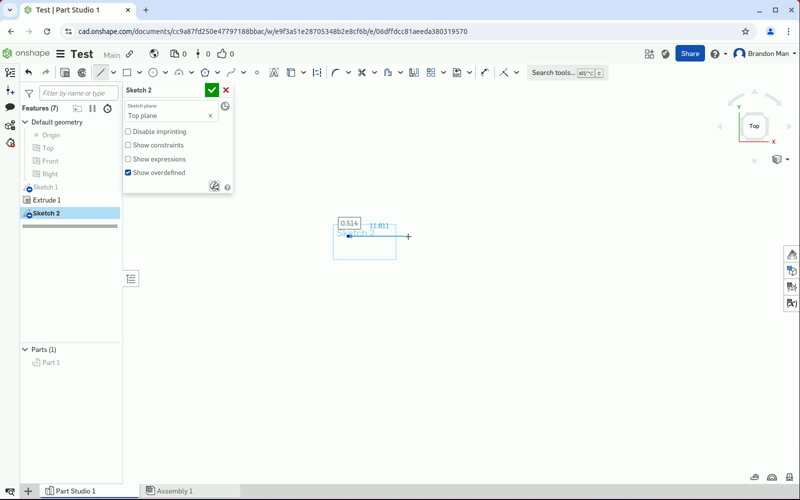
click(408, 236)
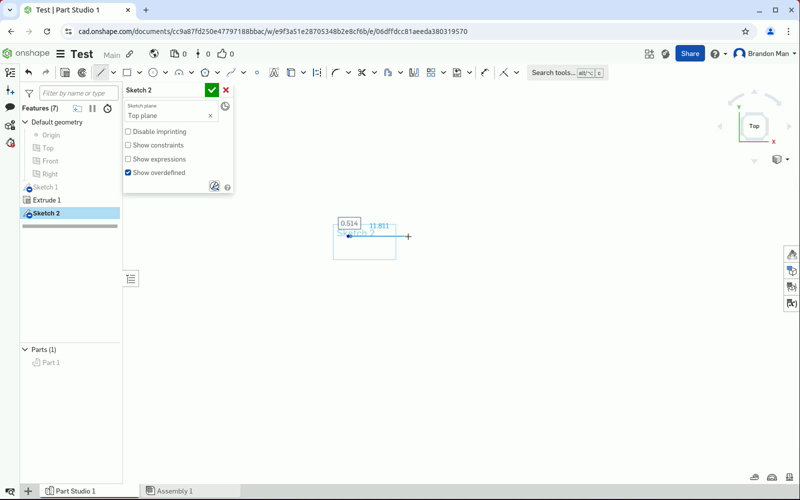
key_up(shift)
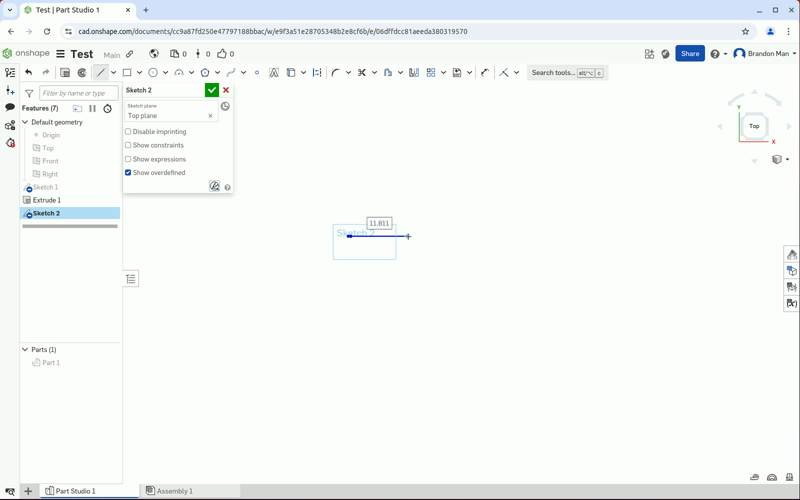
key_down(shift)
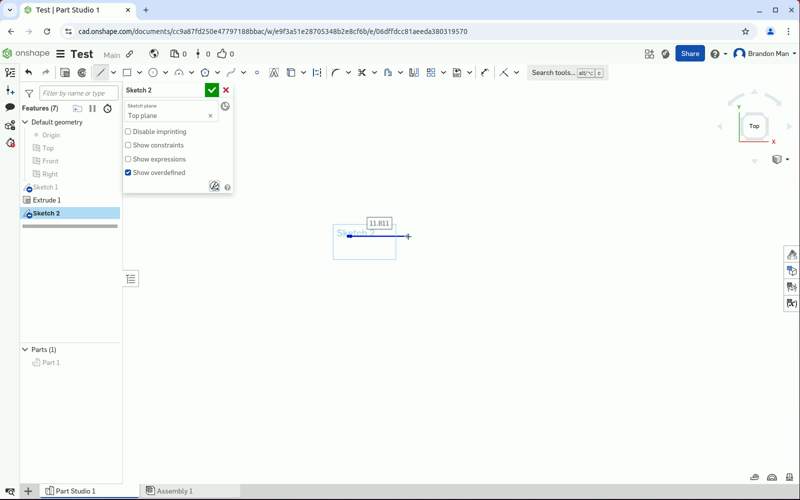
mouse_move(438, 236)
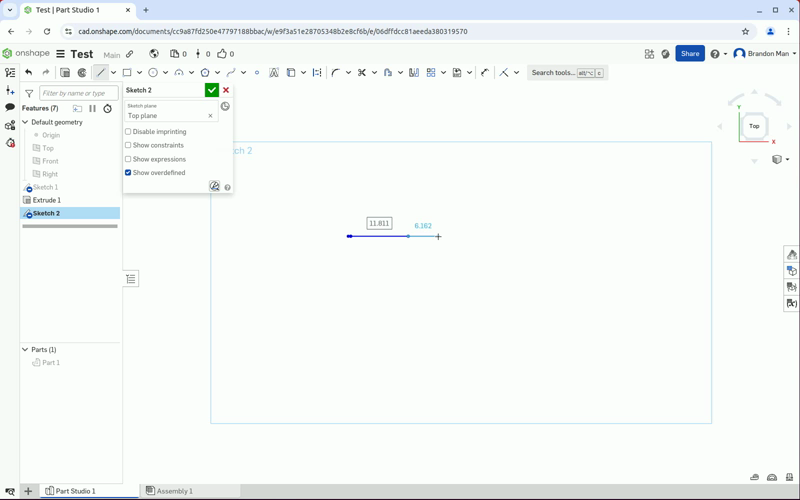
mouse_move(410, 236)
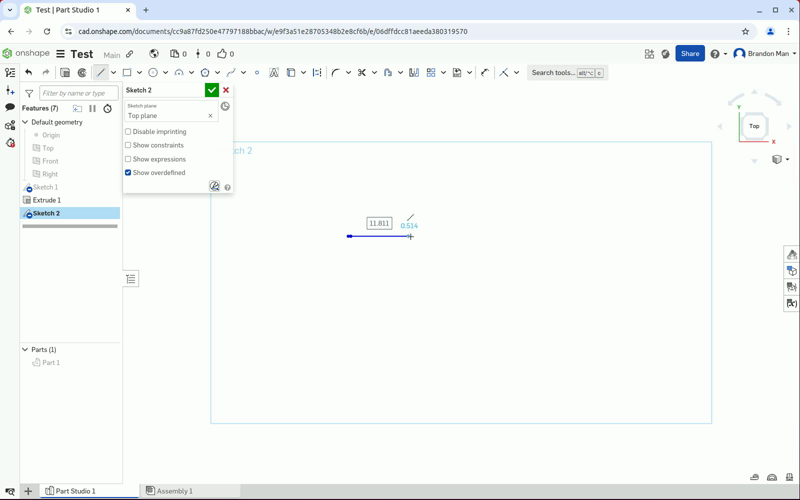
scroll(6)
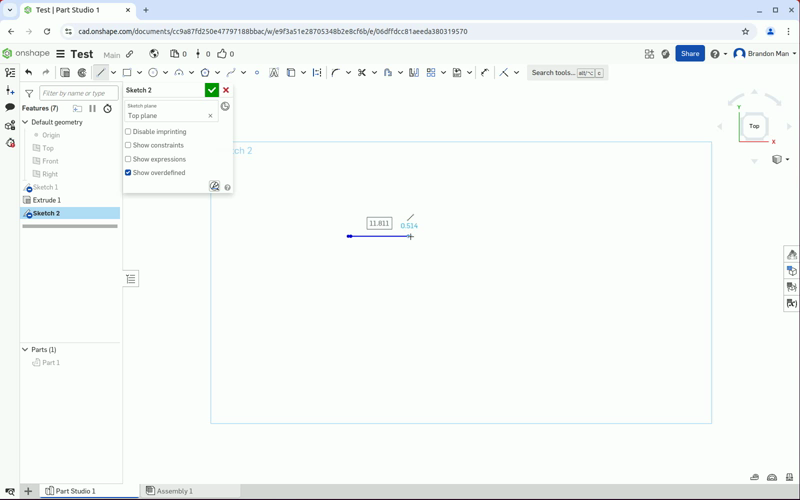
scroll(6)
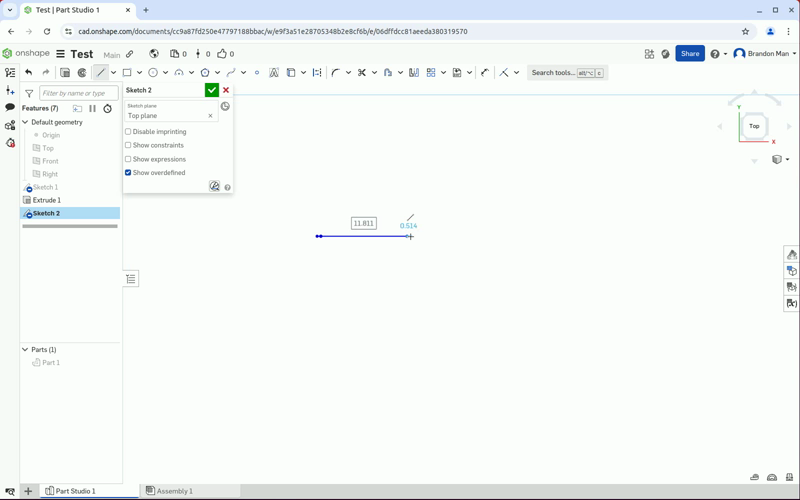
scroll(6)
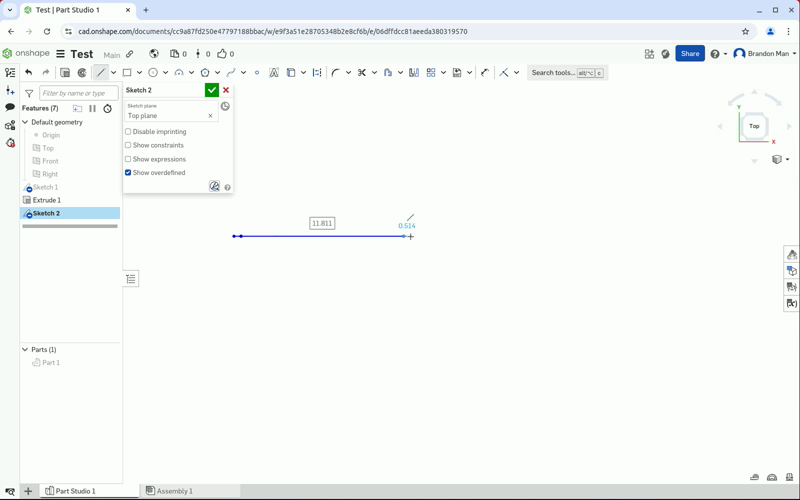
scroll(6)
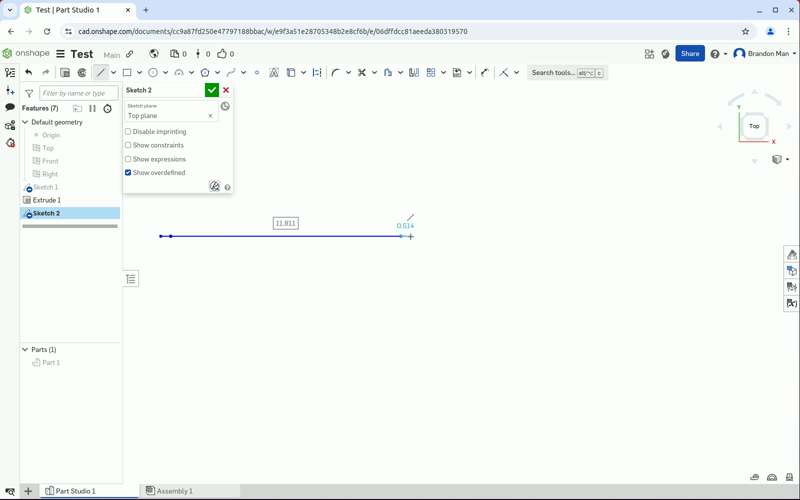
scroll(6)
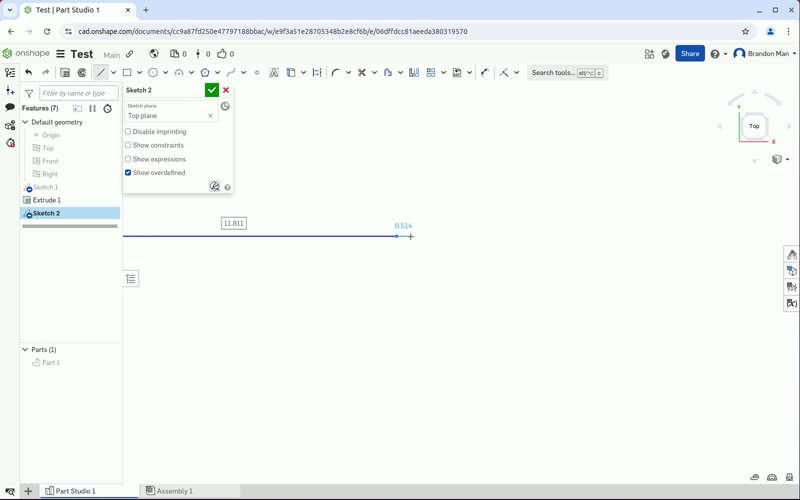
scroll(6)
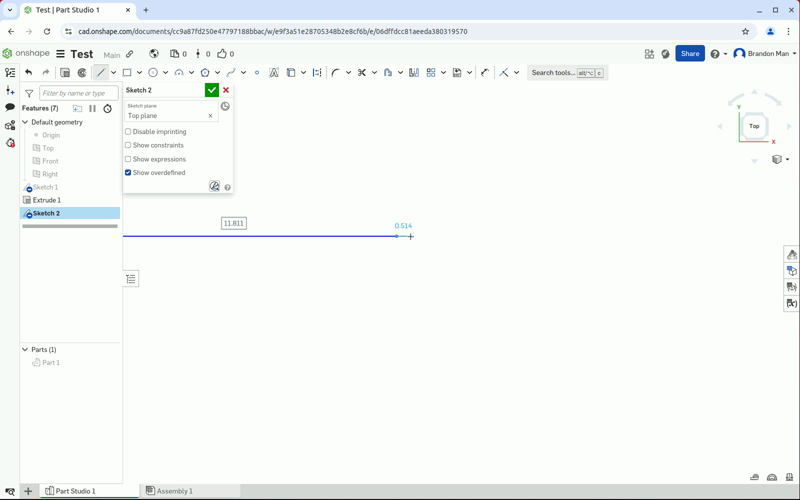
scroll(6)
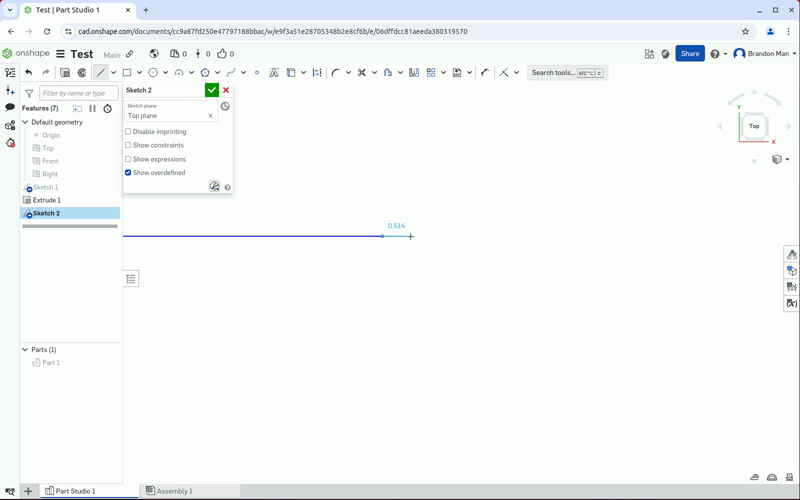
click(410, 236)
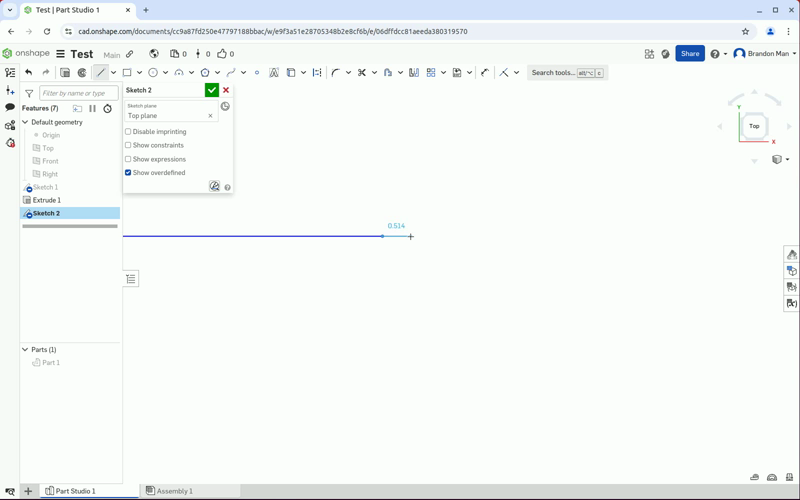
scroll(-6)
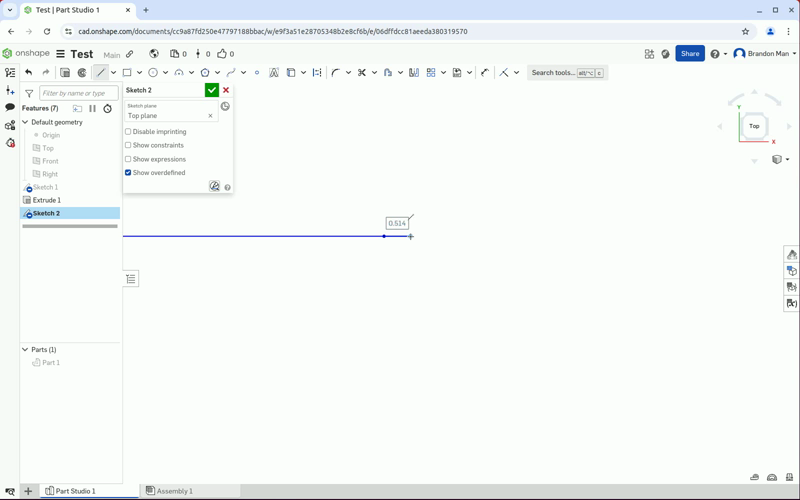
scroll(-6)
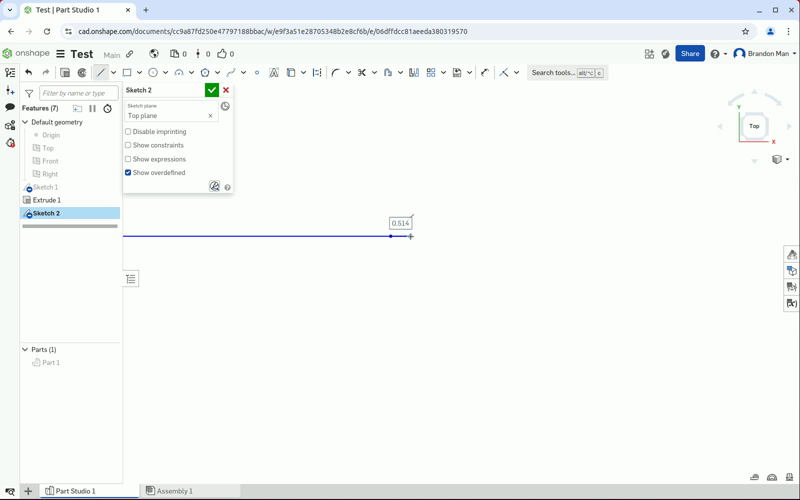
scroll(-6)
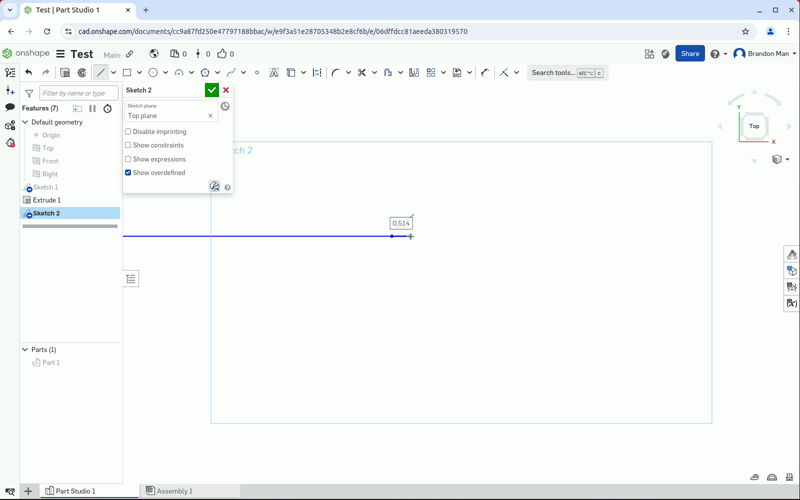
scroll(-6)
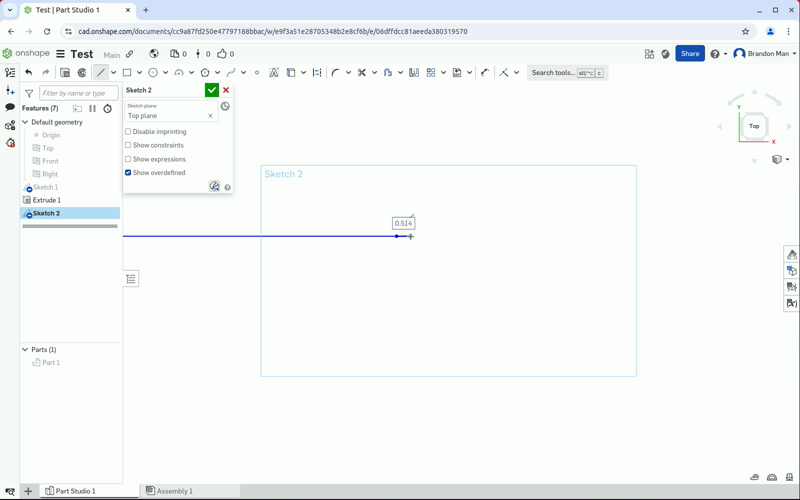
scroll(-6)
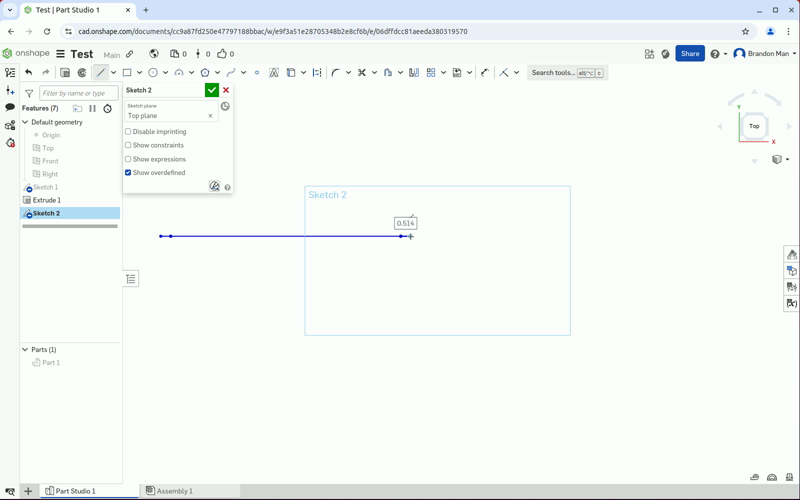
scroll(-6)
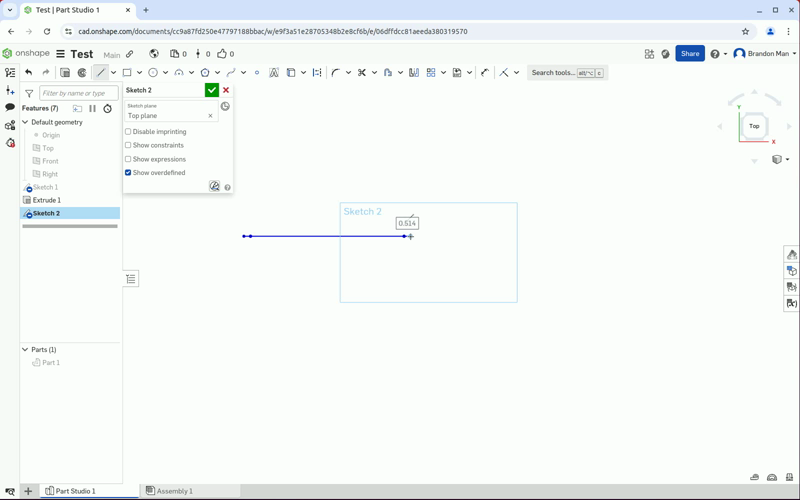
scroll(-6)
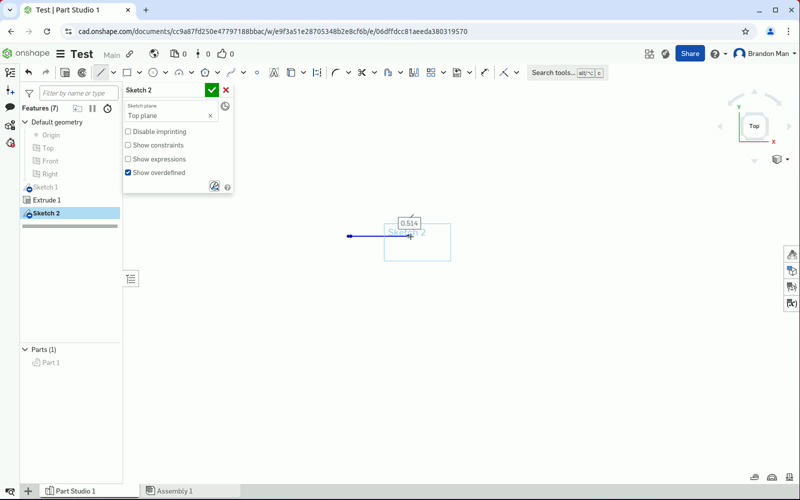
key_up(shift)
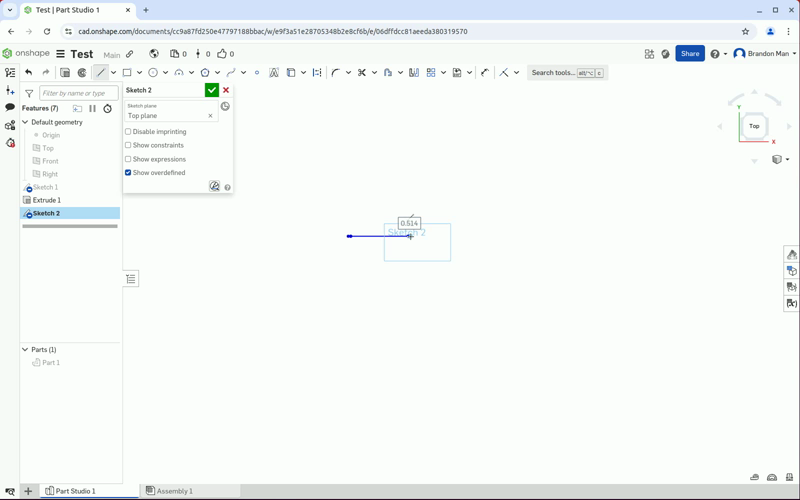
key_down(shift)
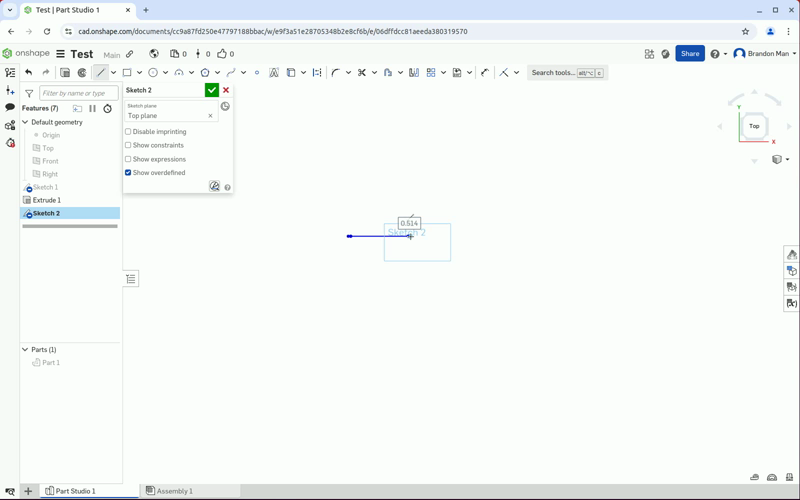
mouse_move(440, 236)
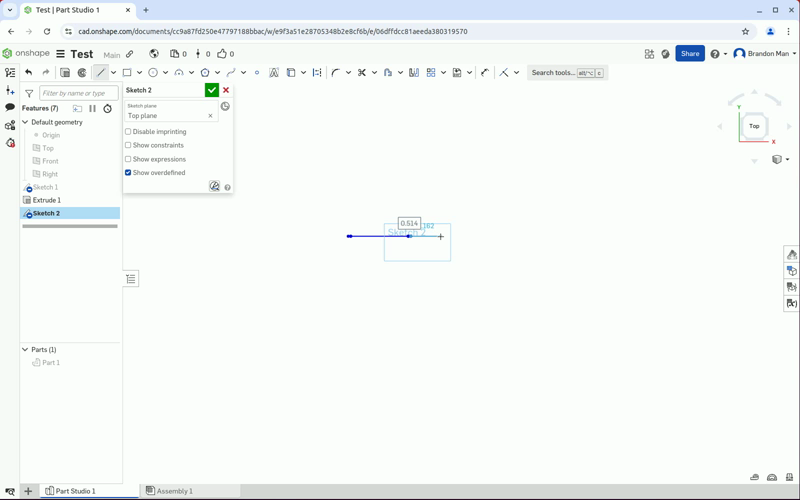
mouse_move(410, 233)
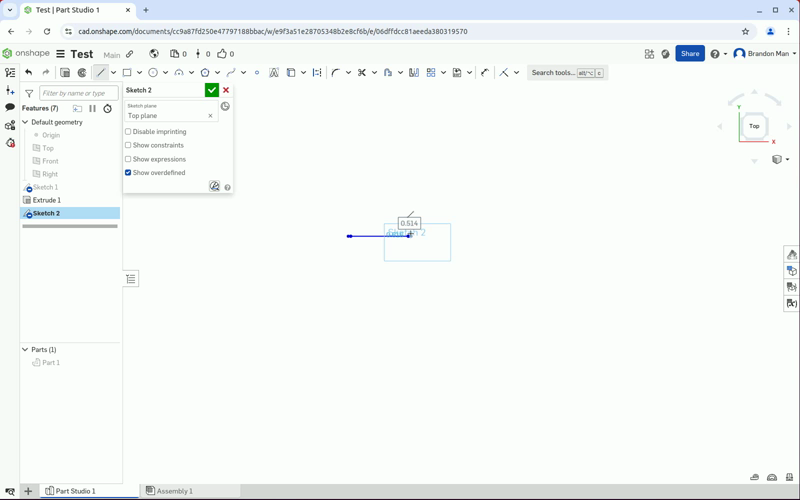
scroll(6)
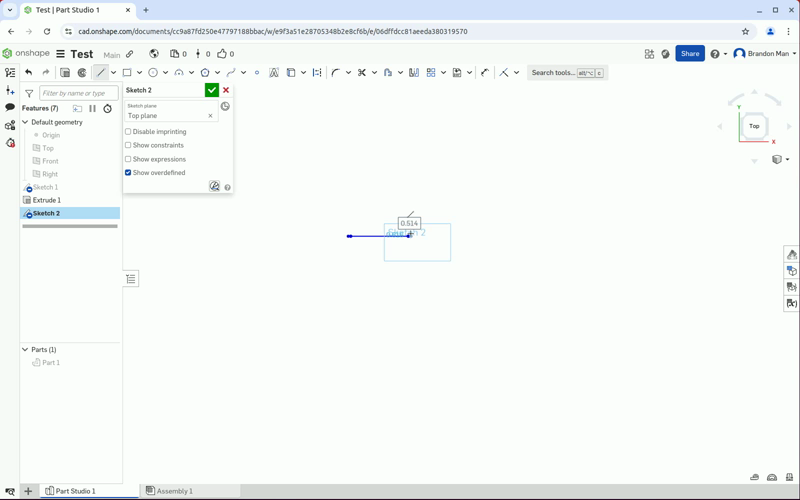
scroll(6)
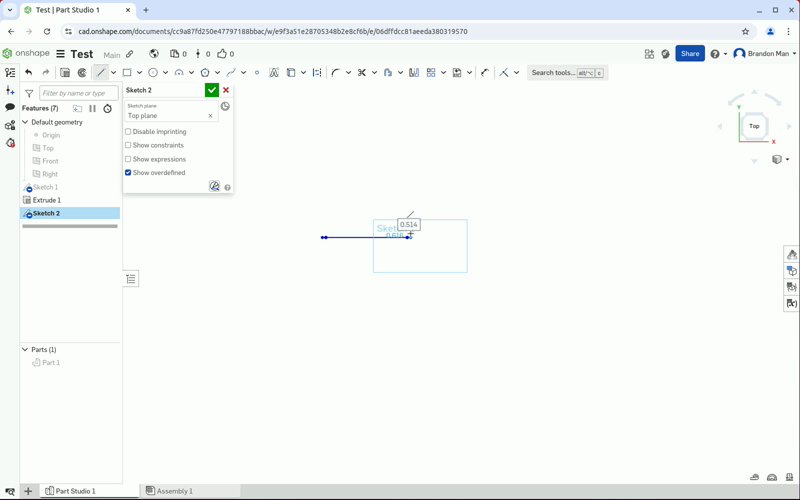
scroll(6)
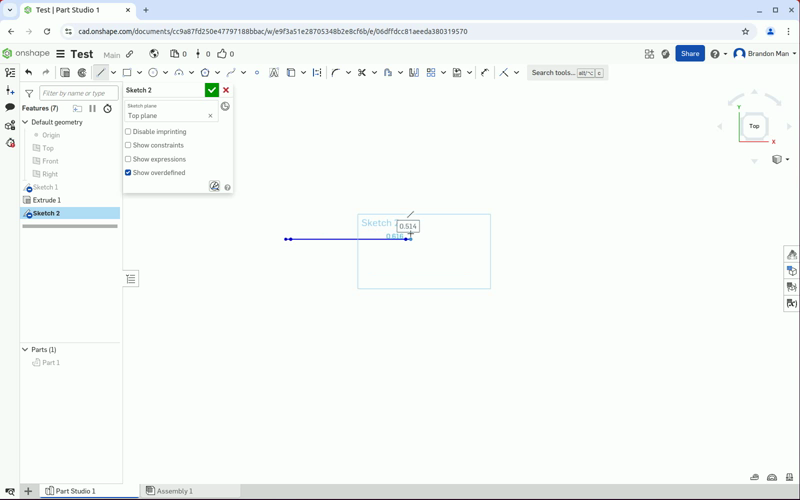
scroll(6)
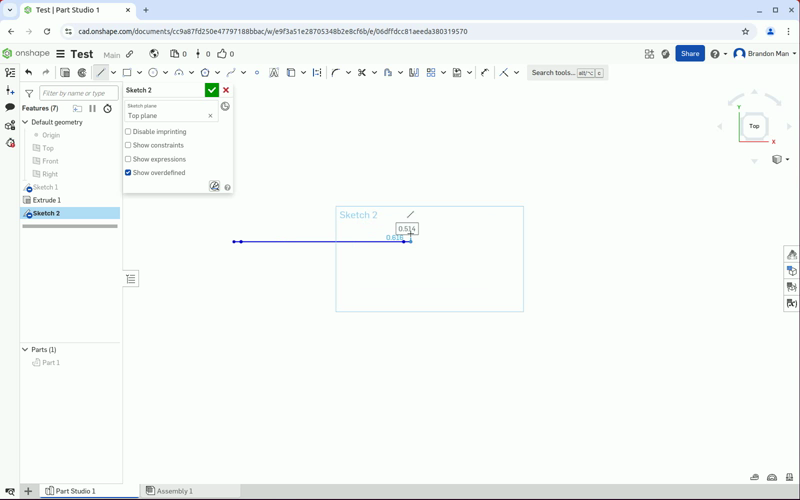
scroll(6)
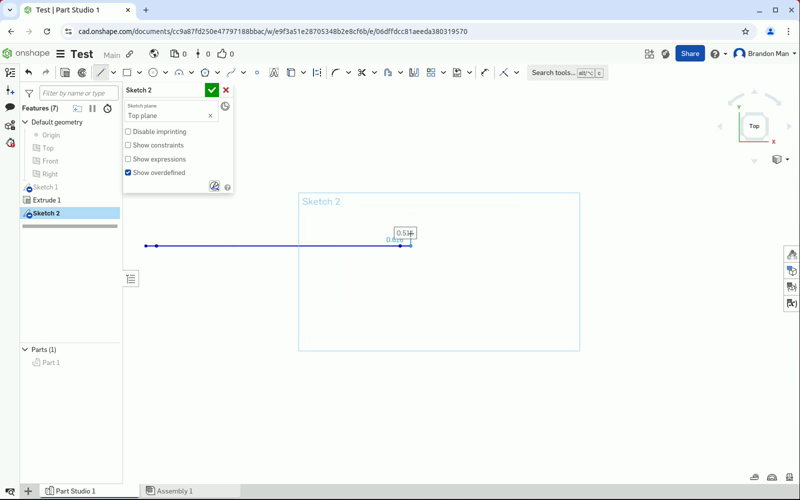
scroll(6)
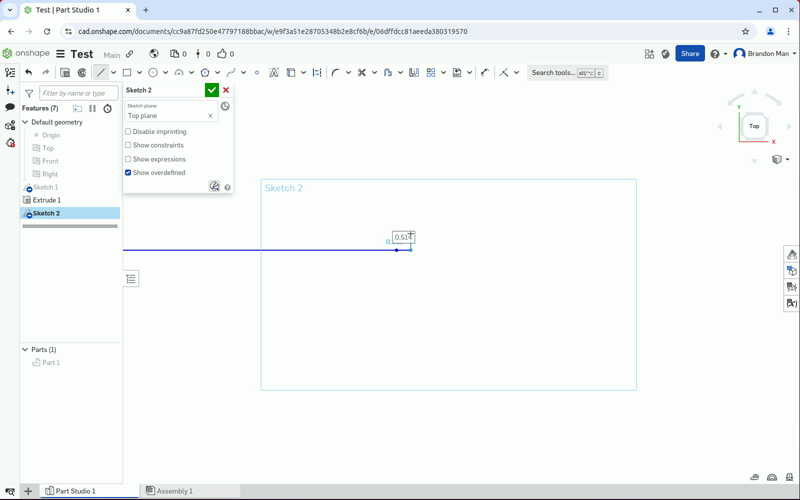
scroll(6)
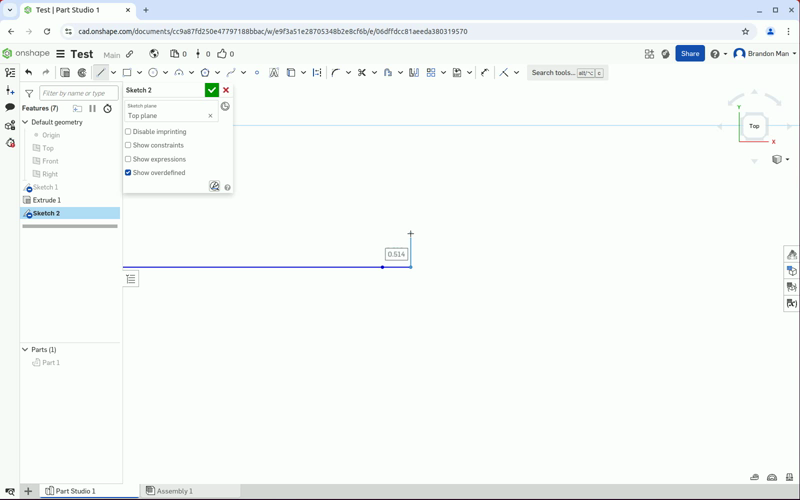
click(410, 233)
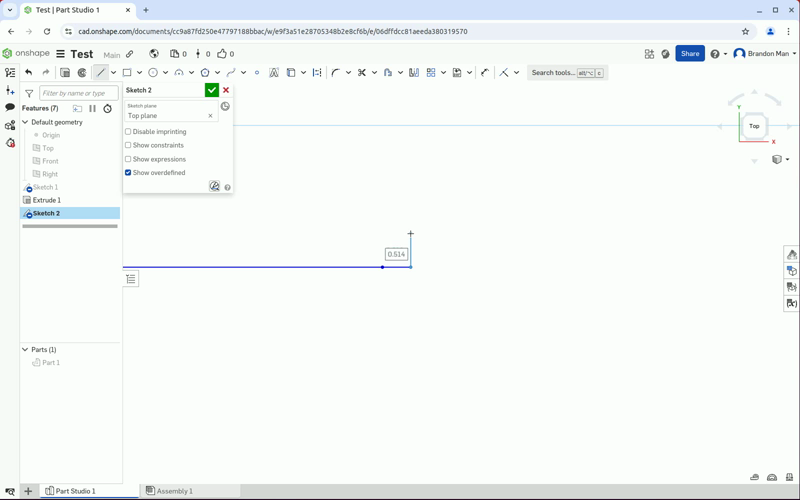
scroll(-6)
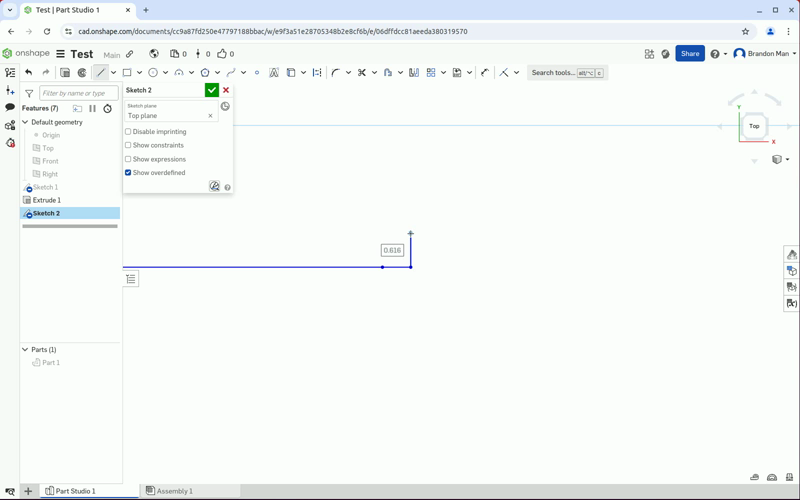
scroll(-6)
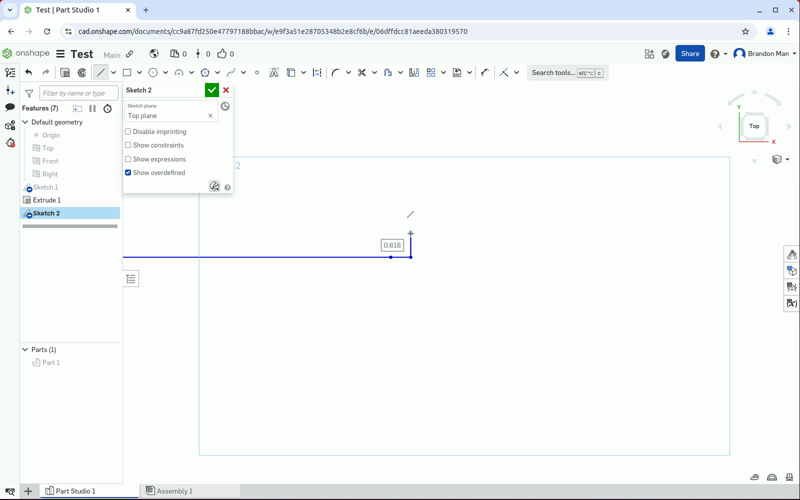
scroll(-6)
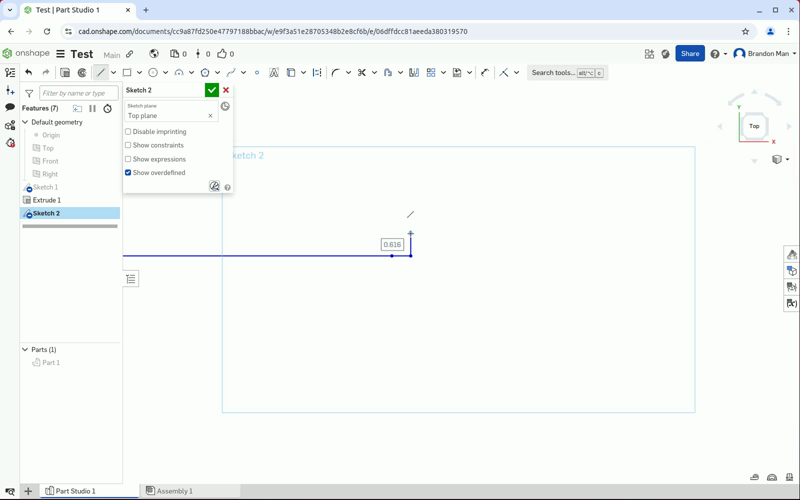
scroll(-6)
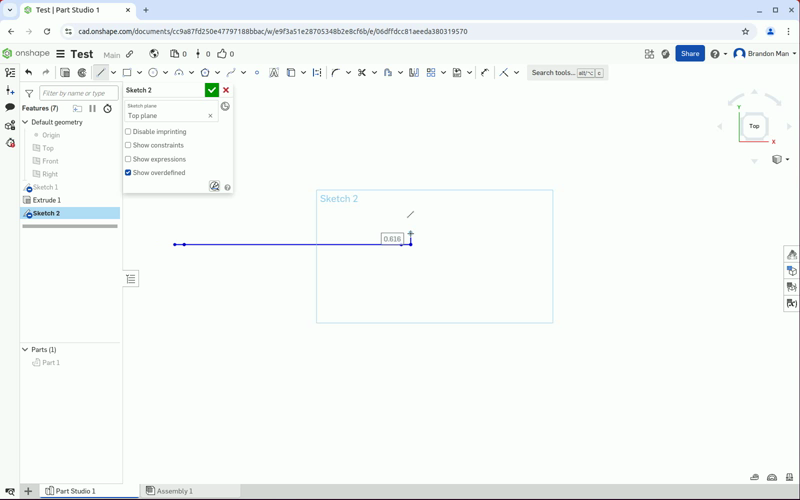
scroll(-6)
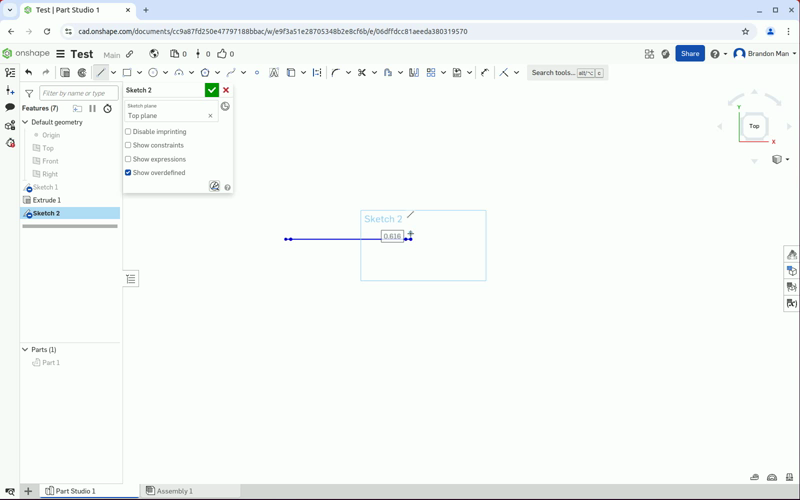
scroll(-6)
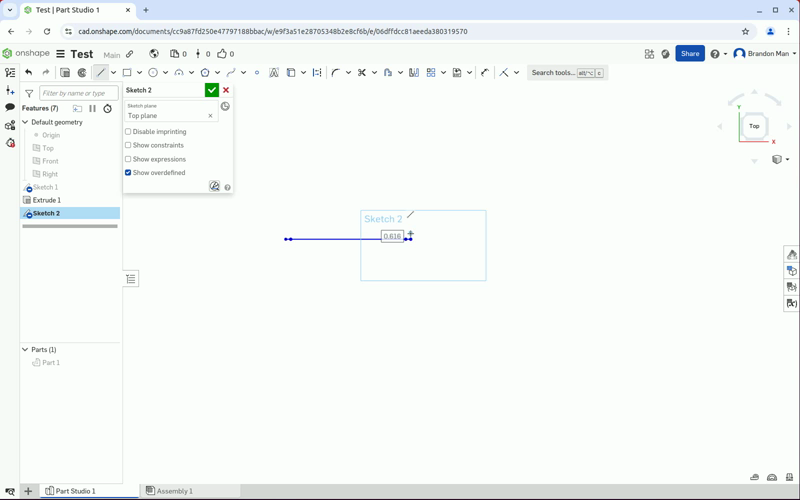
scroll(-6)
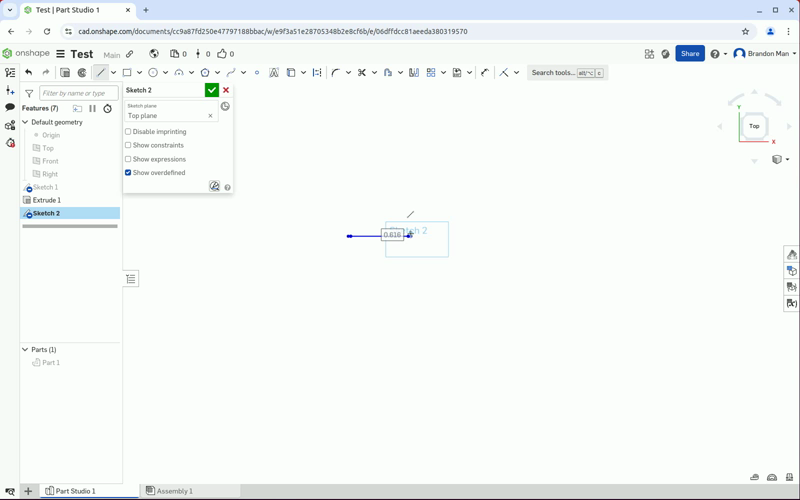
key_up(shift)
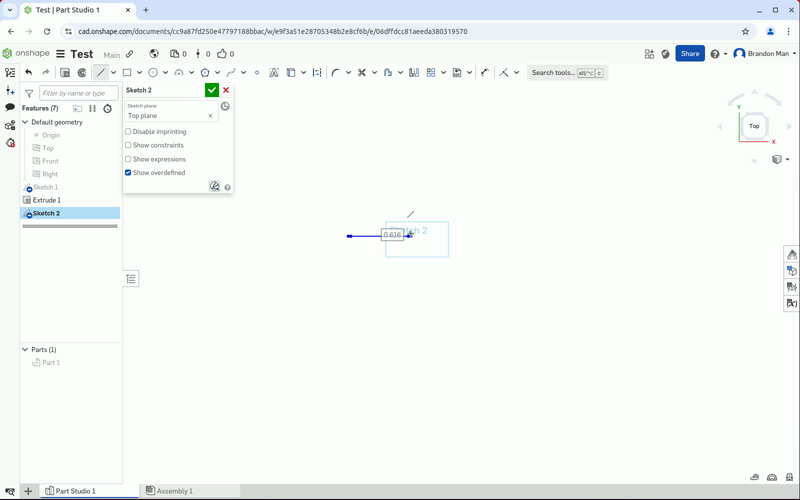
key_down(shift)
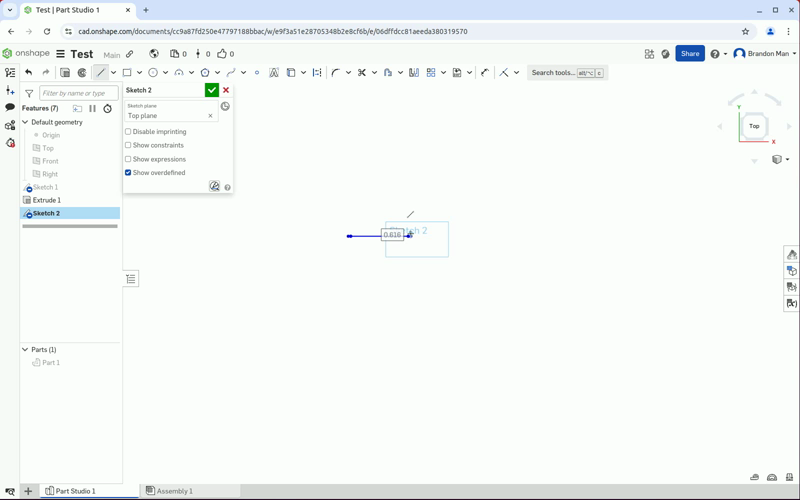
mouse_move(348, 233)
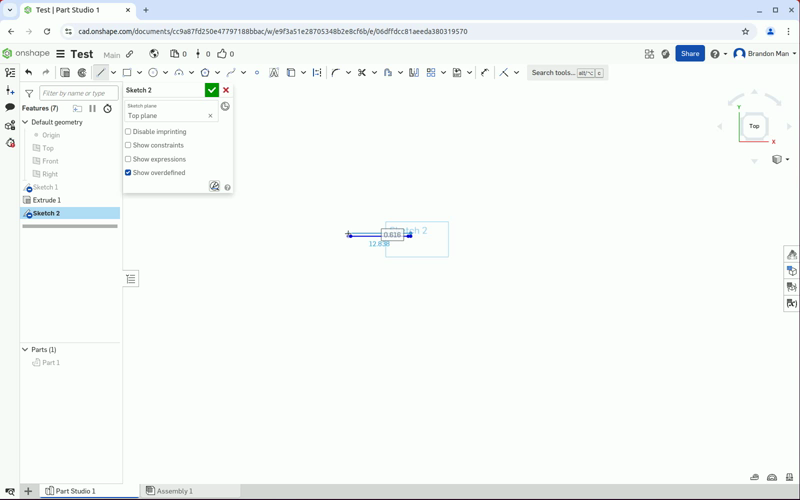
scroll(6)
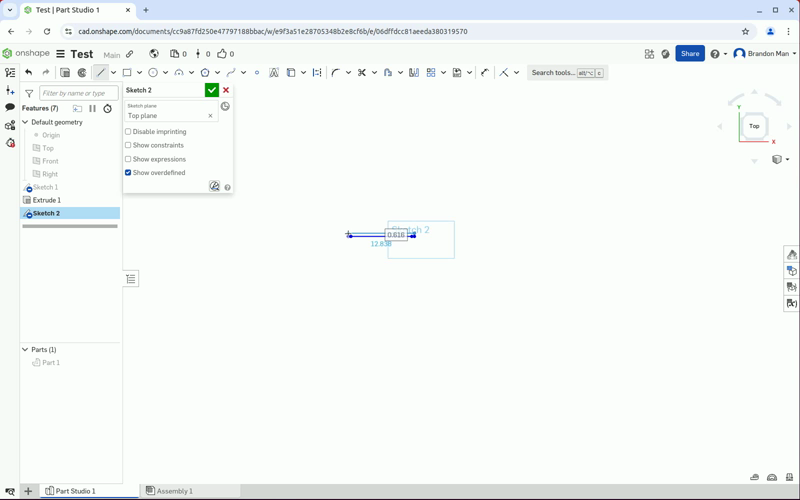
scroll(6)
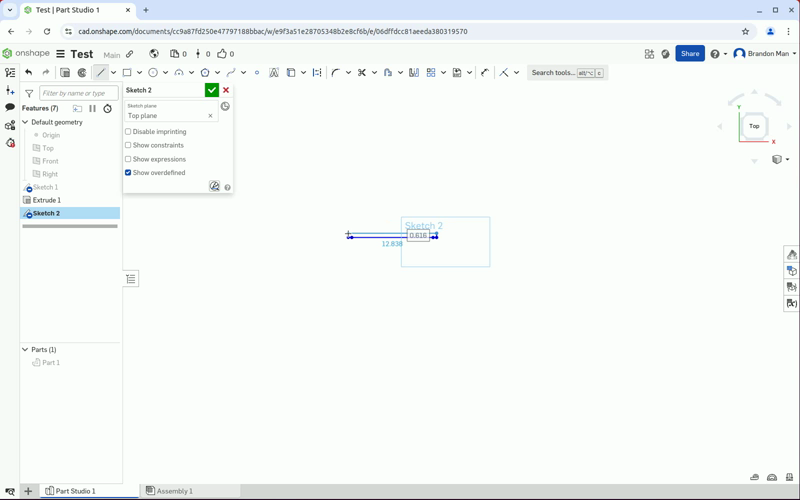
scroll(6)
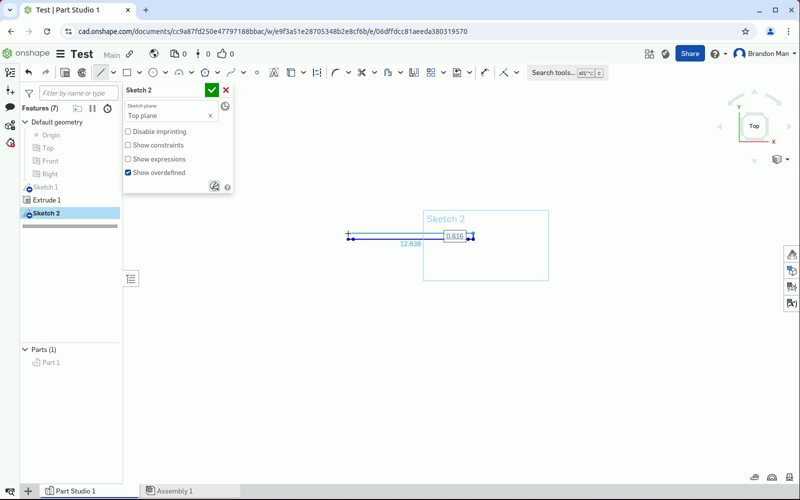
scroll(6)
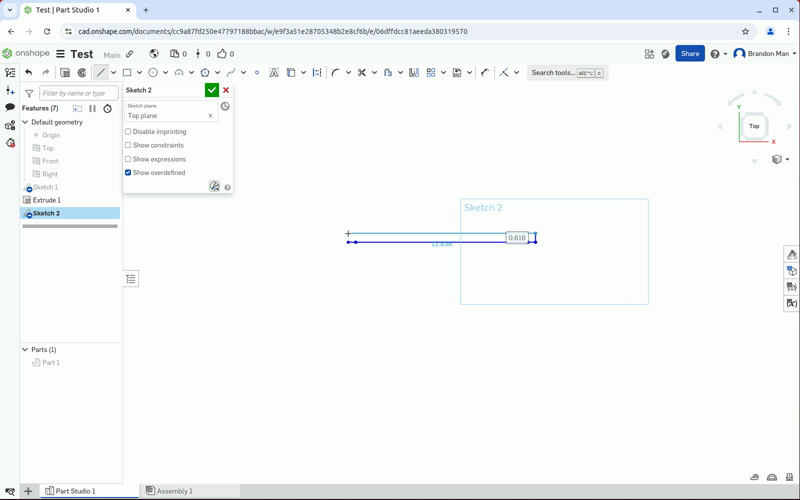
scroll(6)
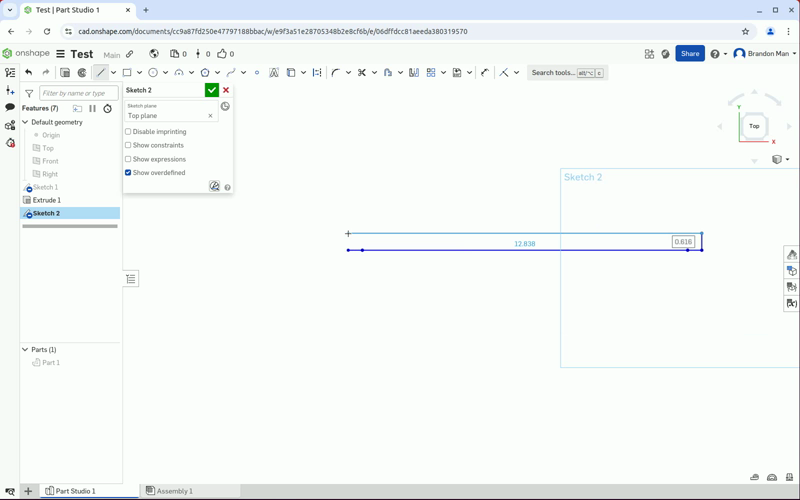
scroll(6)
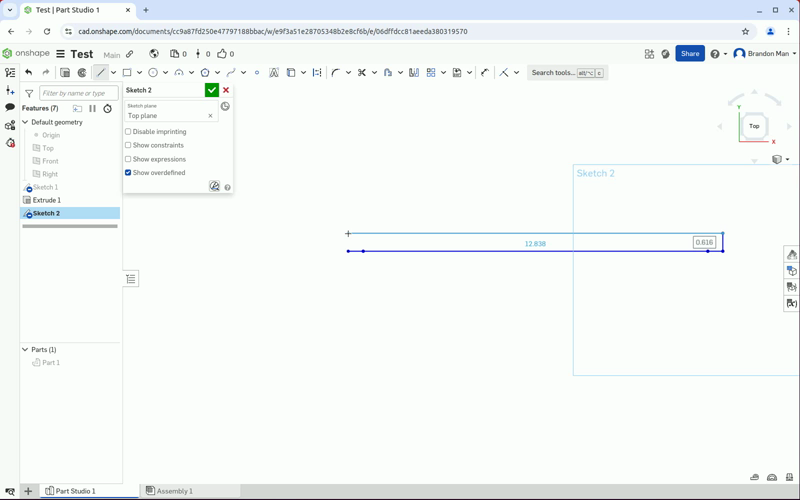
scroll(6)
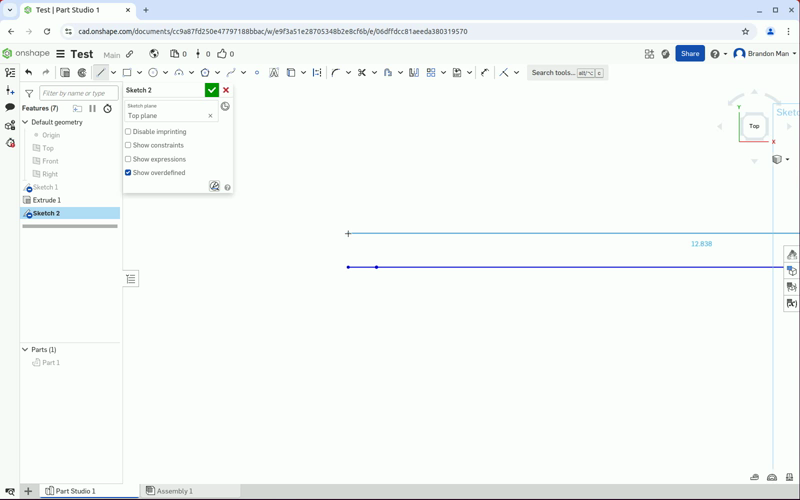
click(348, 233)
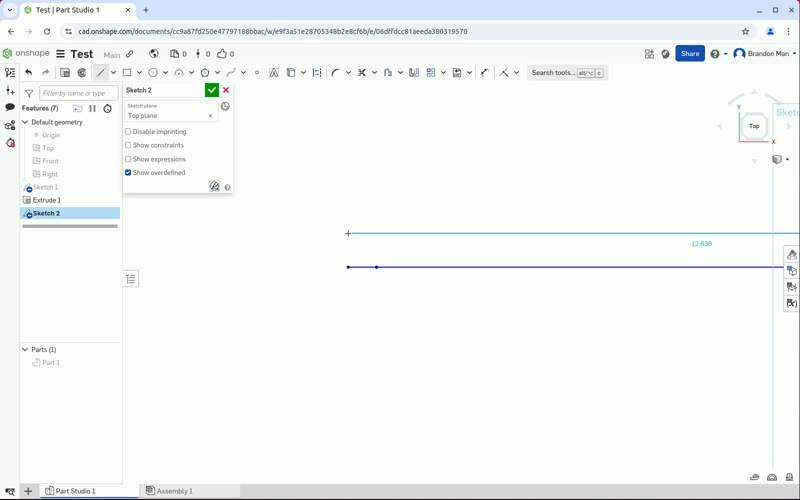
scroll(-6)
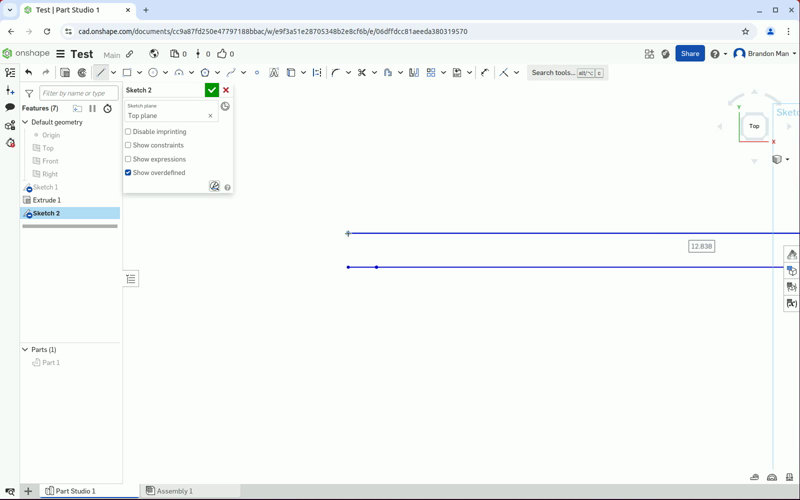
scroll(-6)
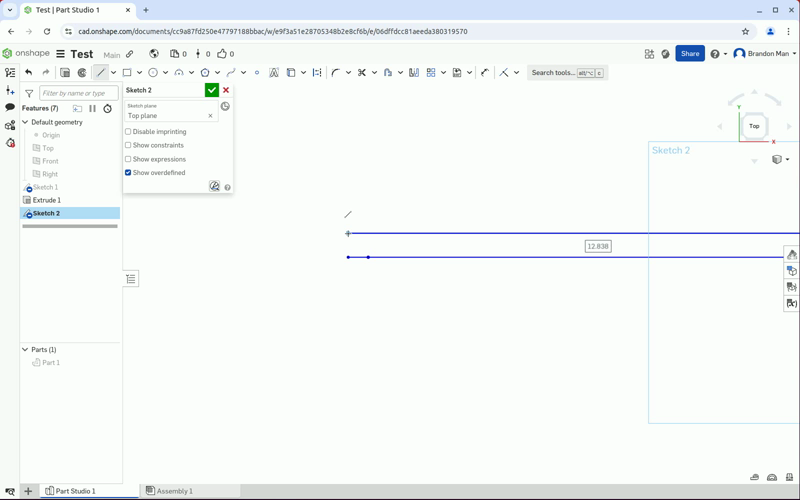
scroll(-6)
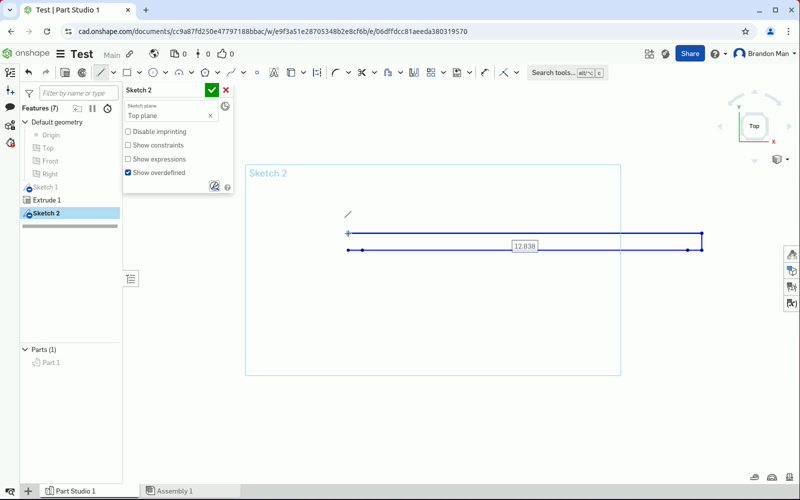
scroll(-6)
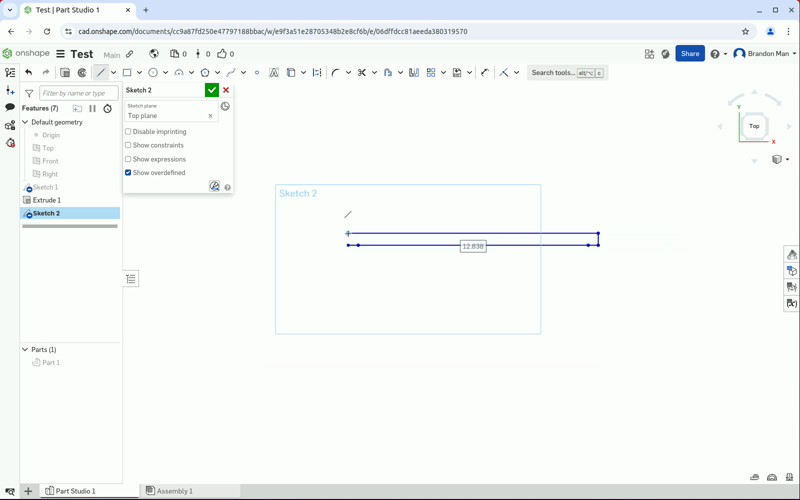
scroll(-6)
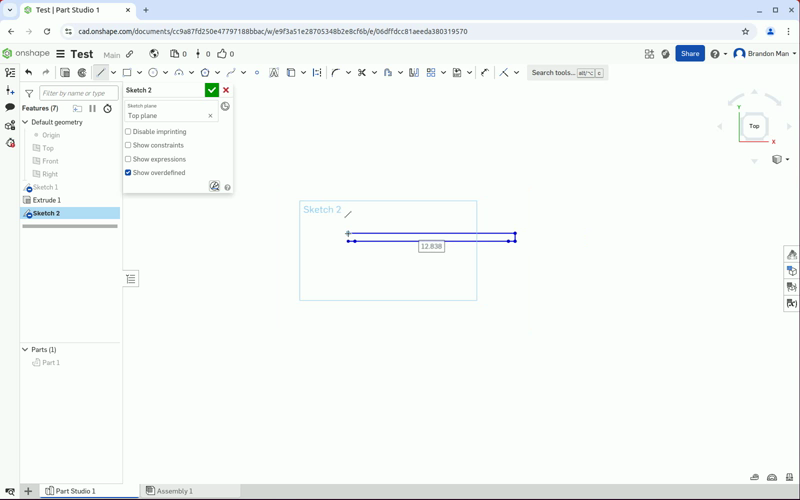
scroll(-6)
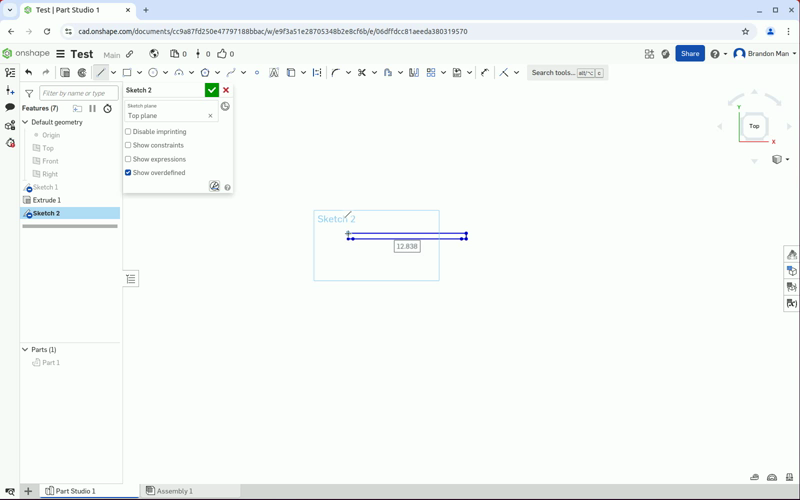
scroll(-6)
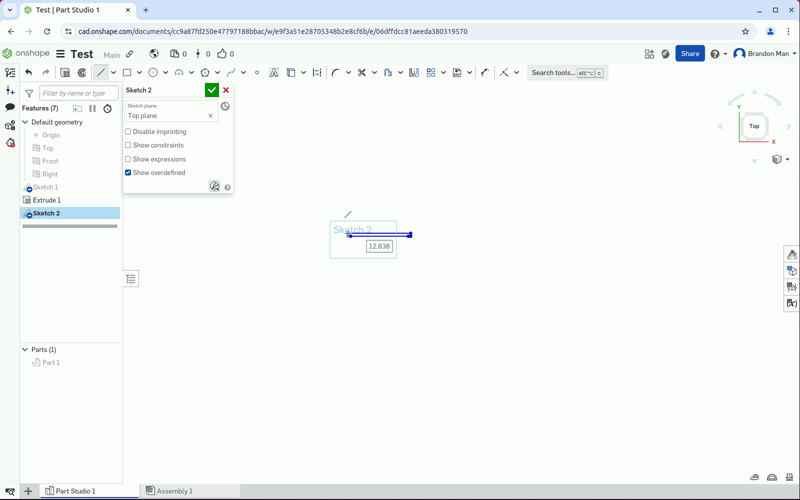
key_up(shift)
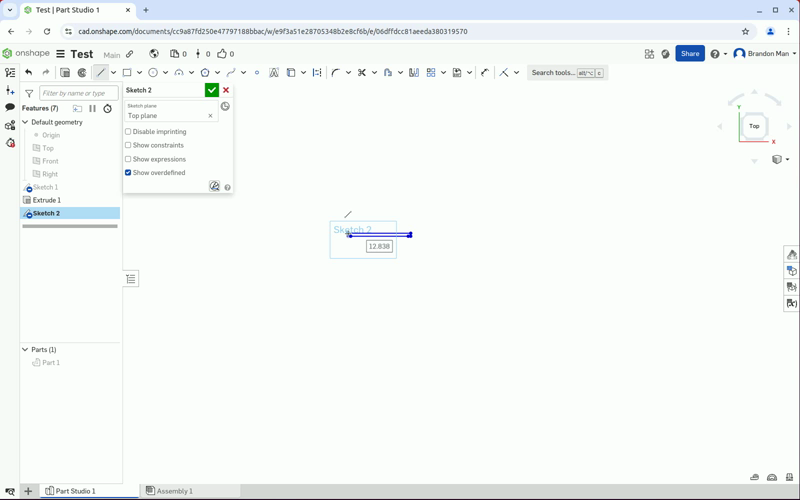
mouse_move(378, 233)
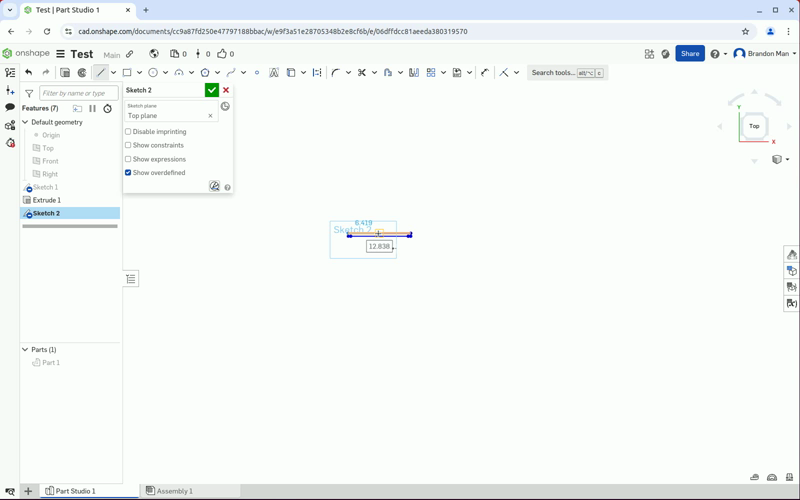
key_down(shift)
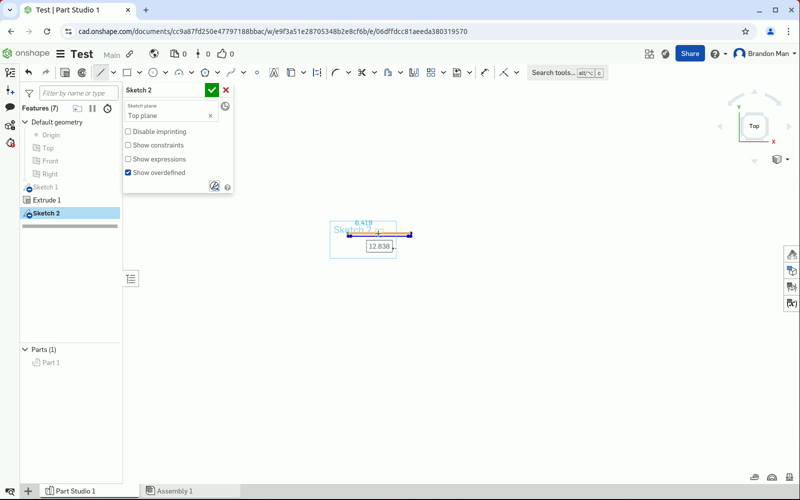
mouse_move(348, 236)
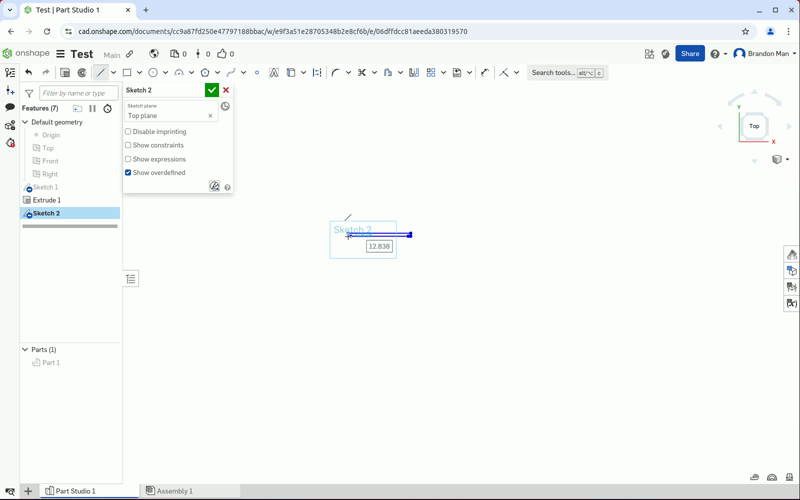
scroll(6)
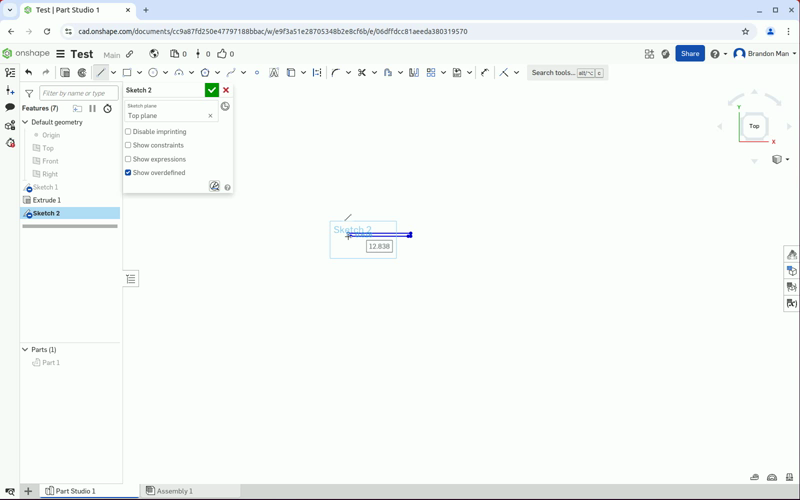
scroll(6)
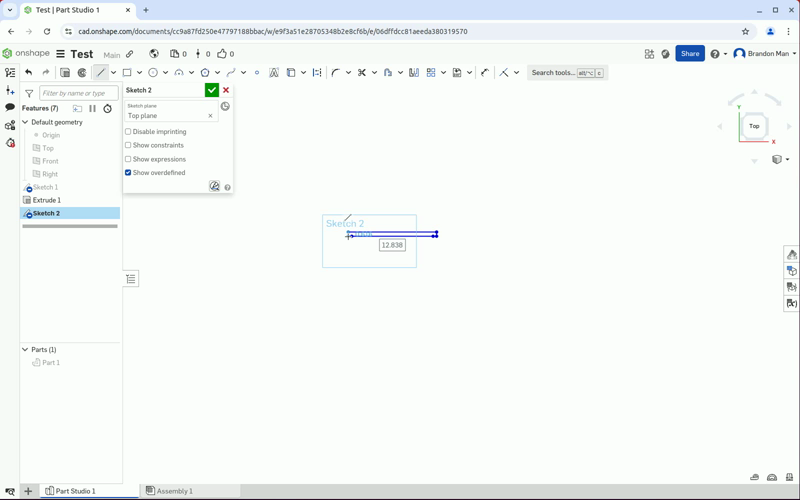
scroll(6)
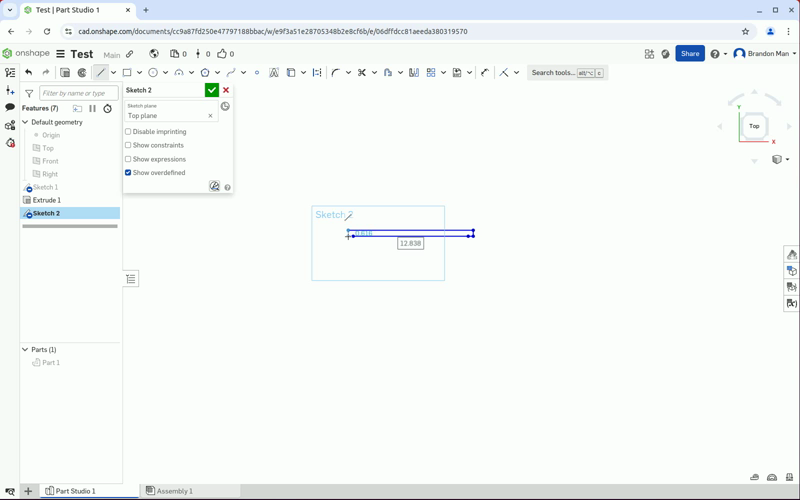
scroll(6)
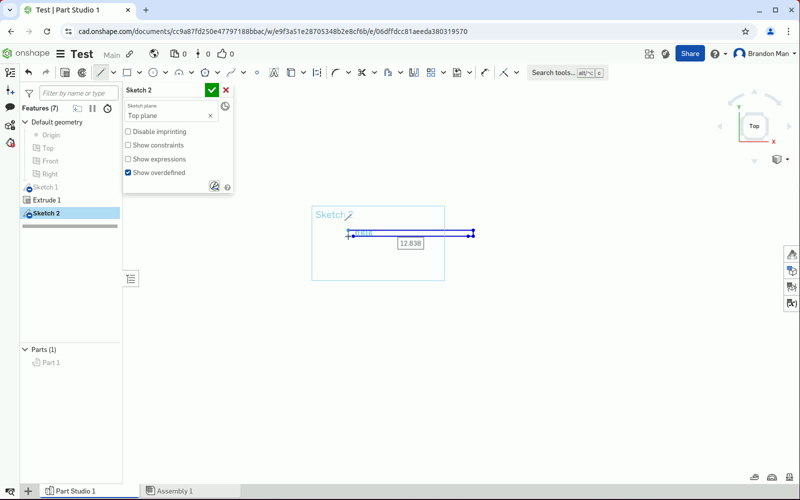
scroll(6)
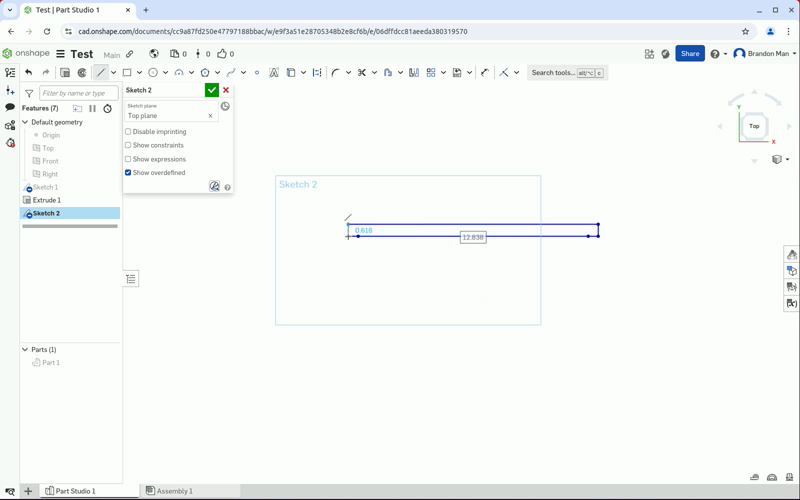
scroll(6)
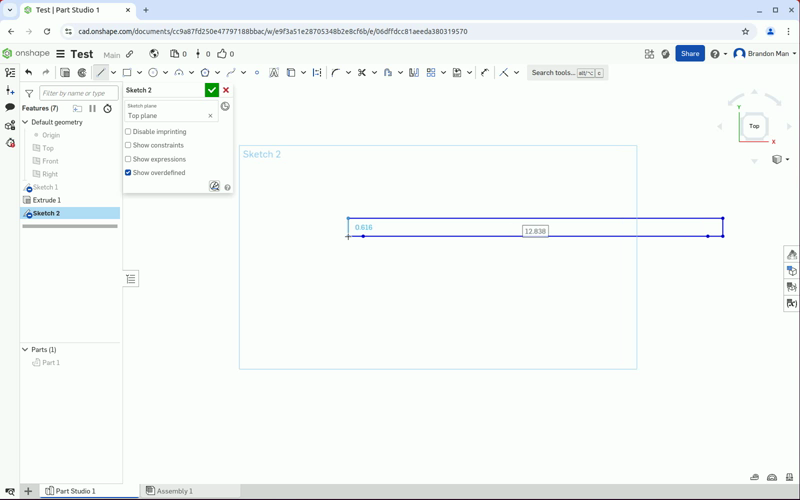
scroll(6)
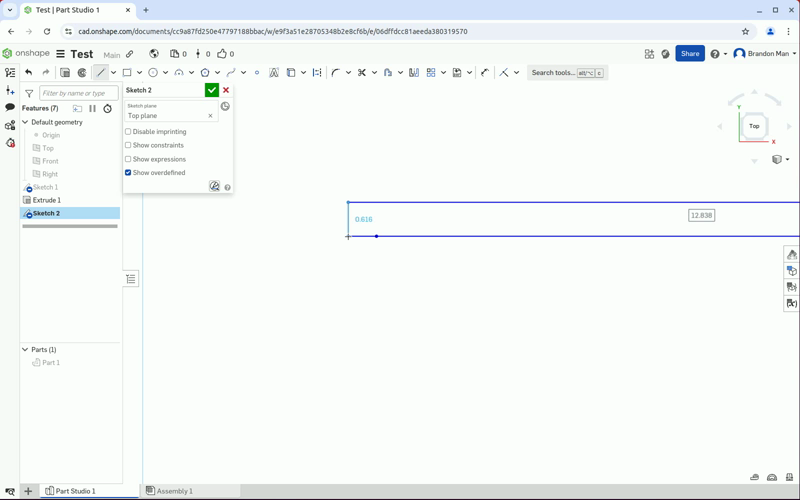
key_up(shift)
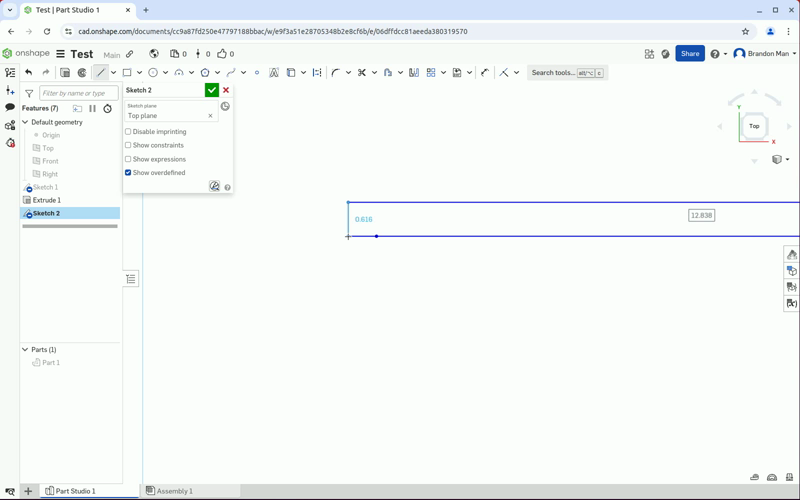
click(348, 236)
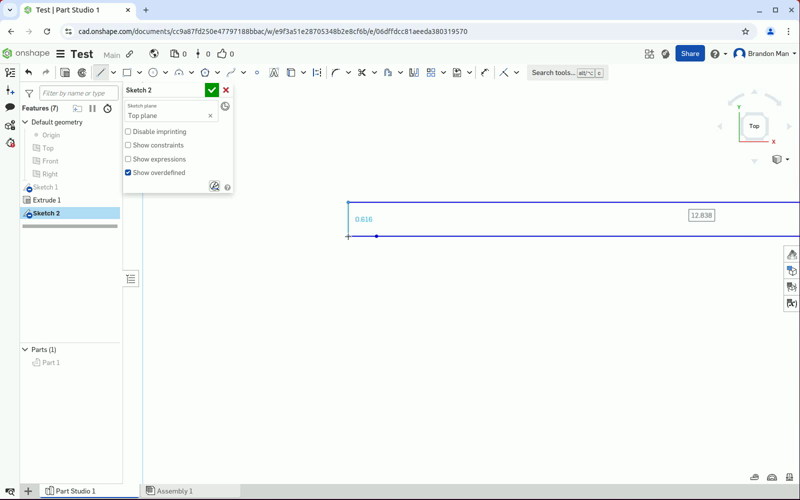
scroll(-6)
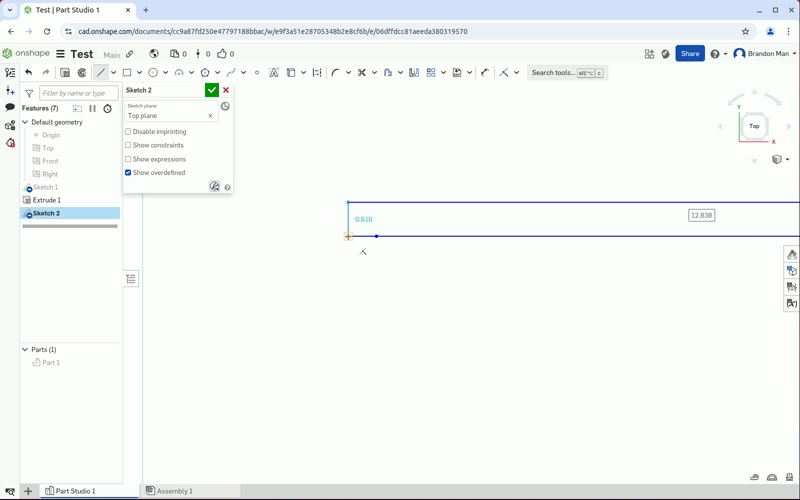
scroll(-6)
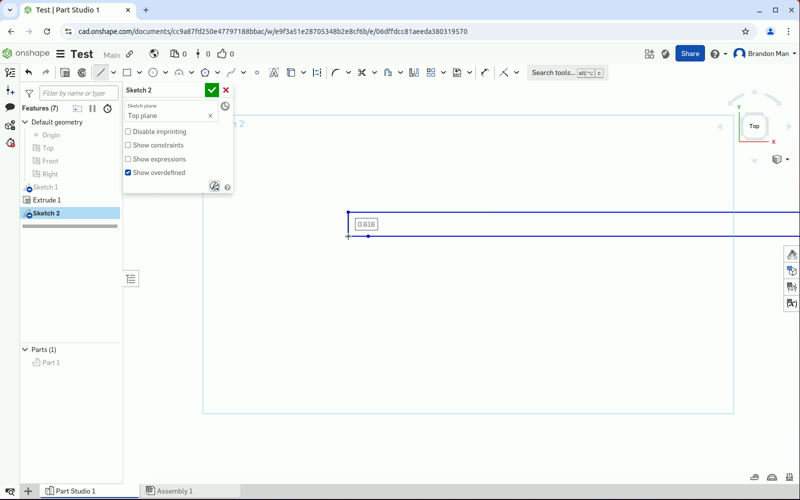
scroll(-6)
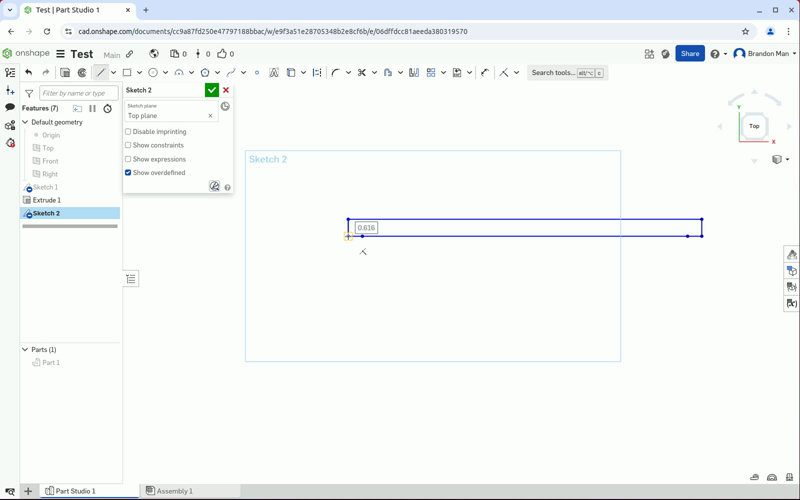
scroll(-6)
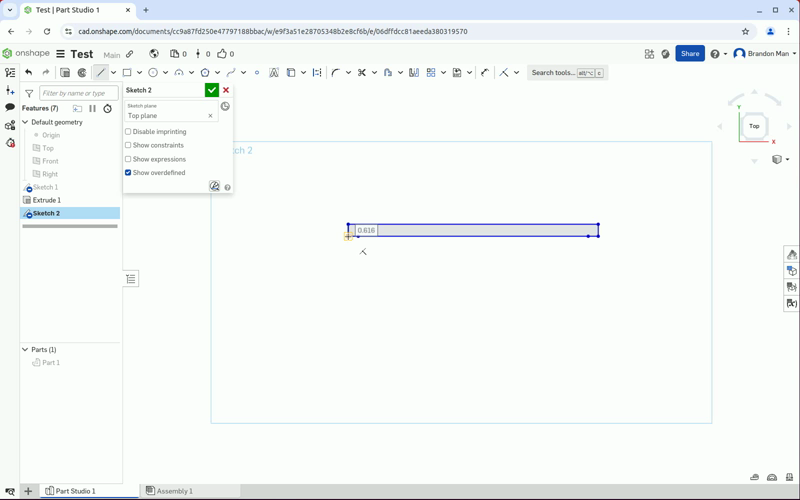
scroll(-6)
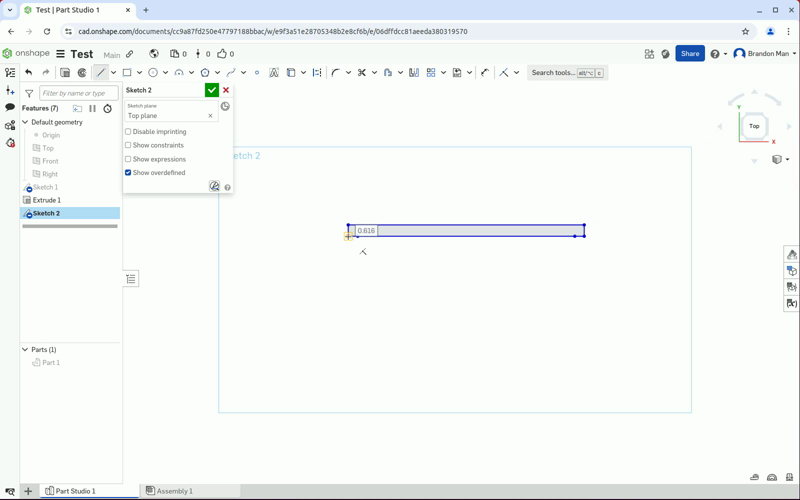
scroll(-6)
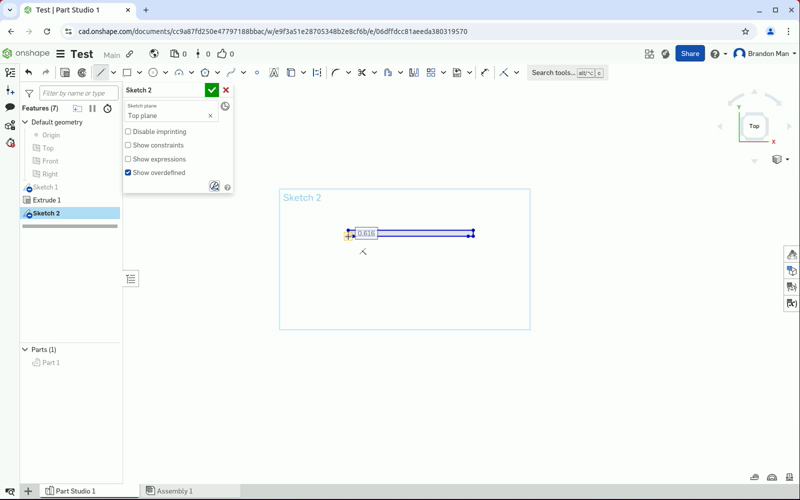
scroll(-6)
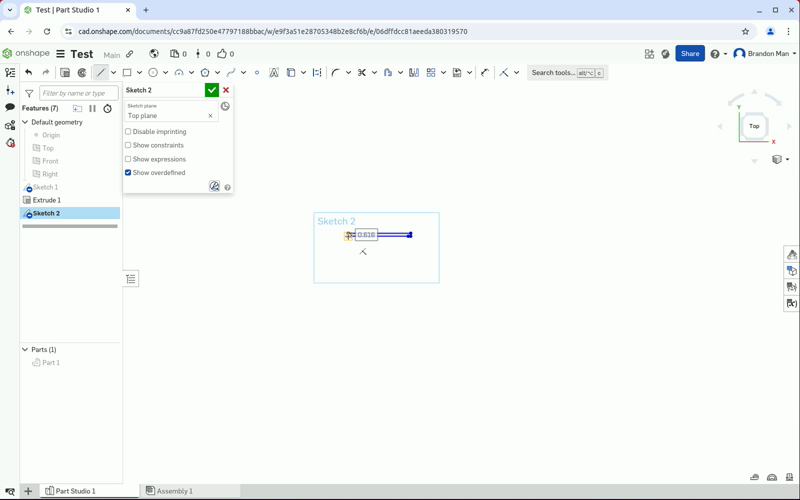
key(esc)
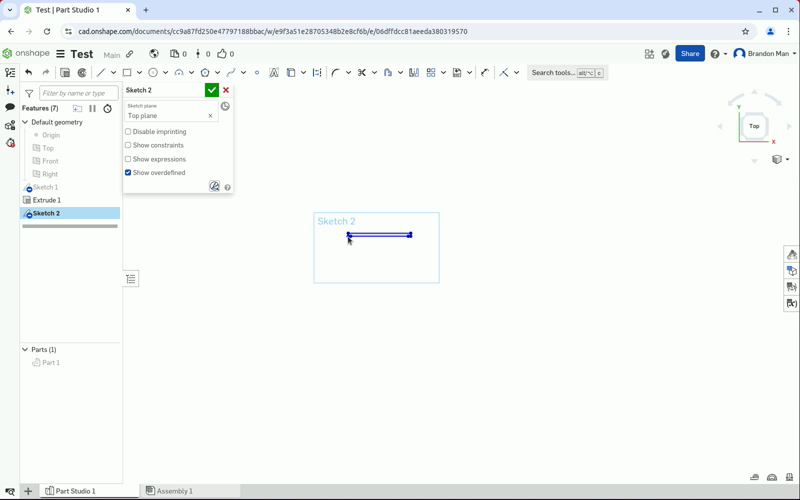
mouse_move(384, 234)
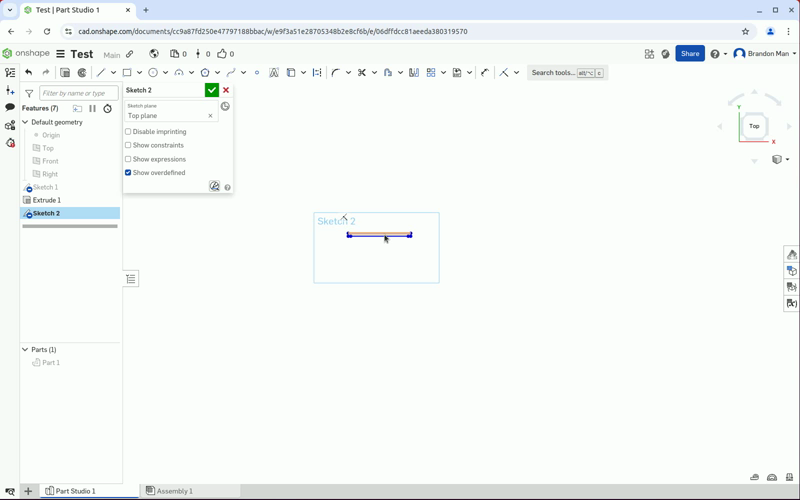
scroll(6)
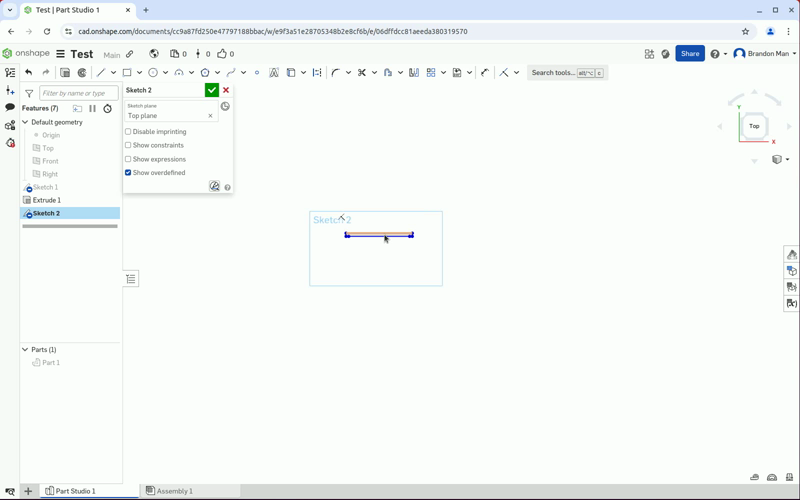
scroll(6)
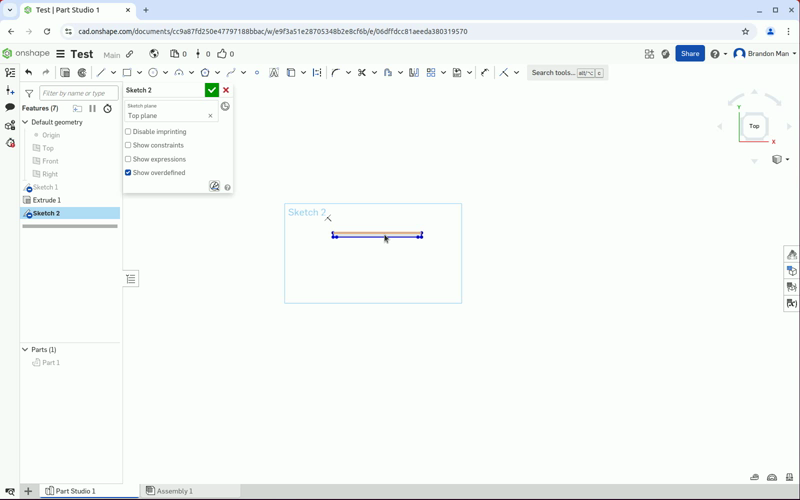
scroll(6)
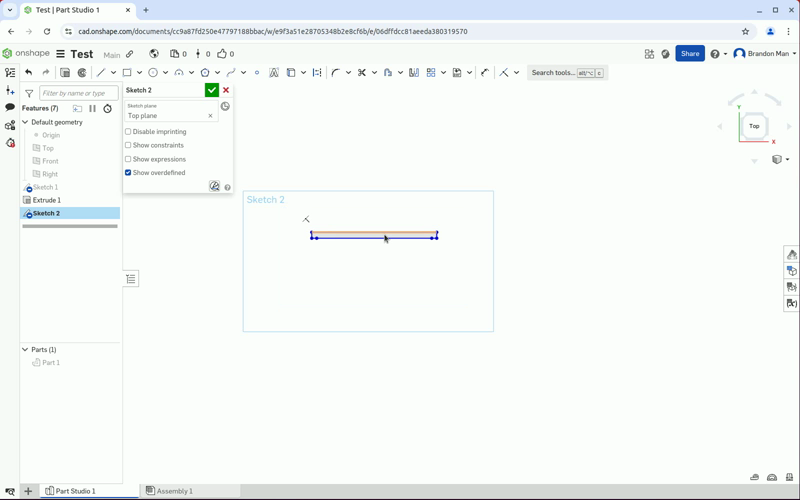
scroll(6)
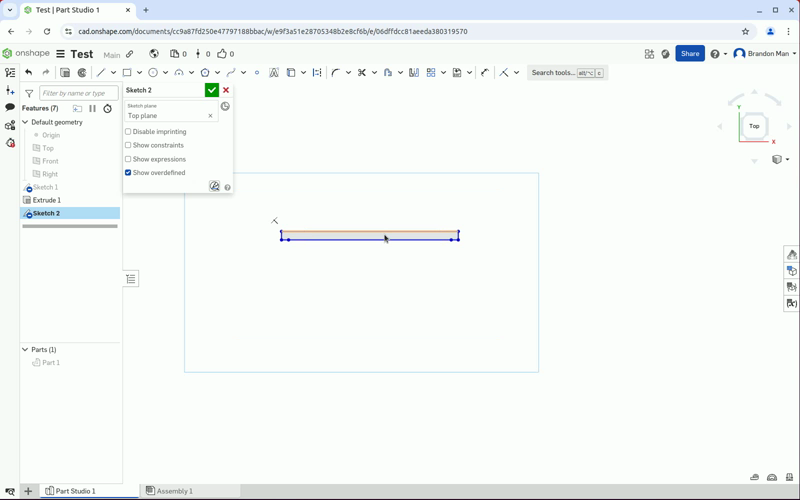
scroll(6)
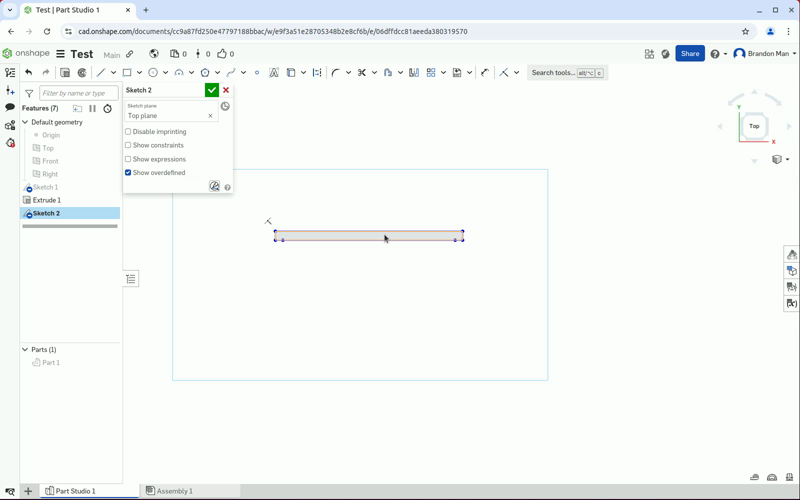
scroll(6)
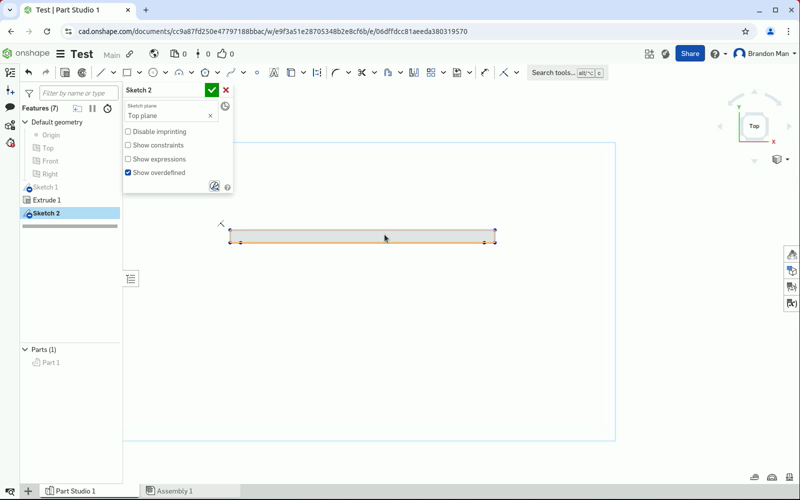
scroll(6)
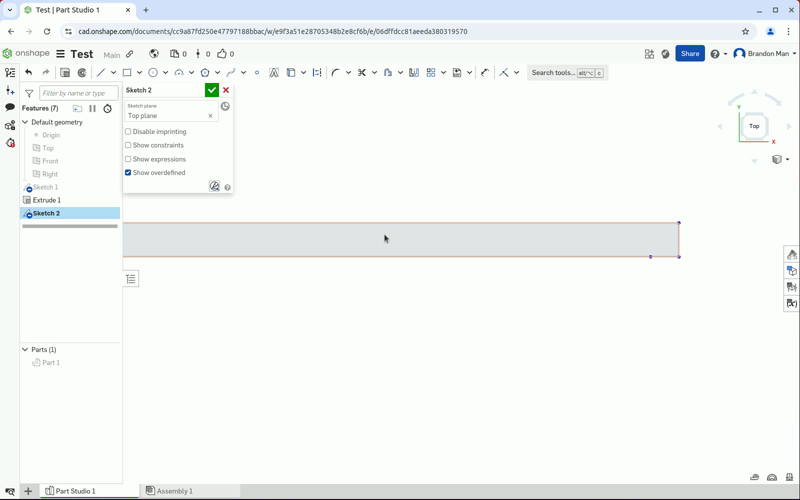
click(384, 234)
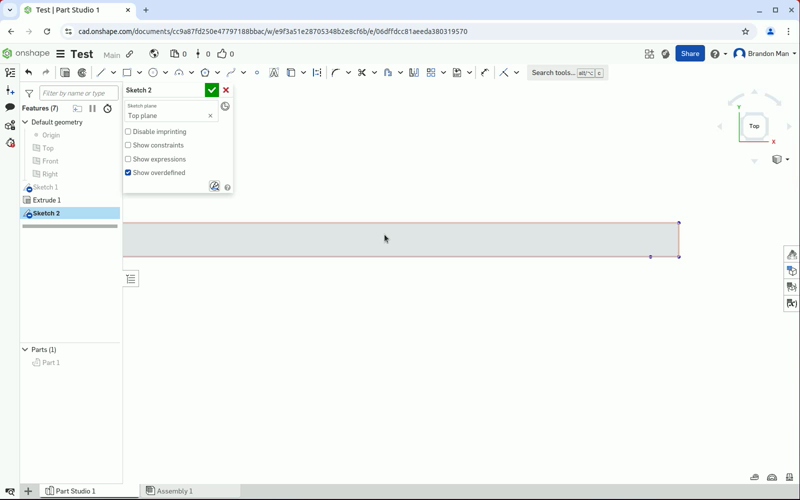
scroll(-6)
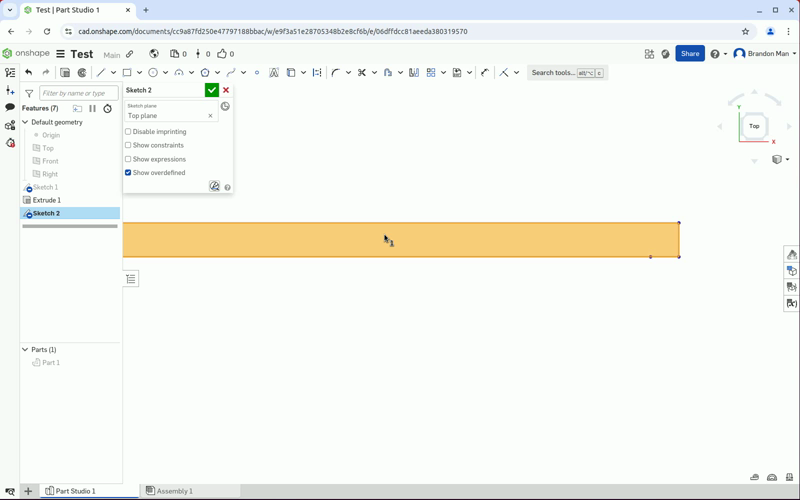
scroll(-6)
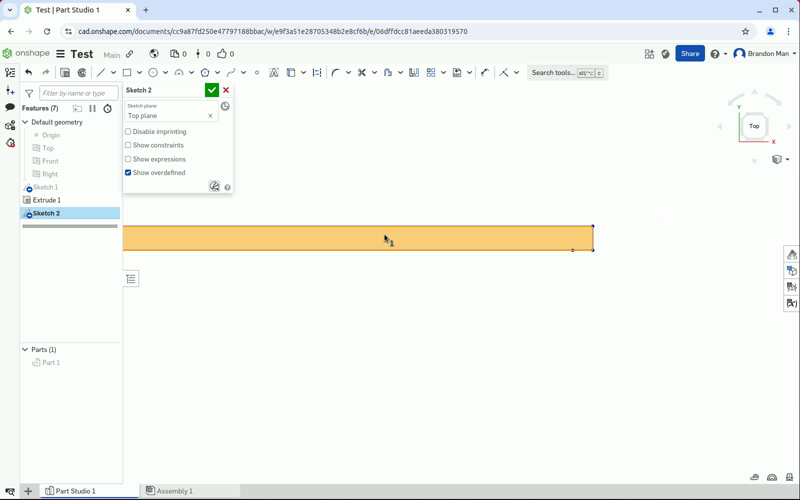
scroll(-6)
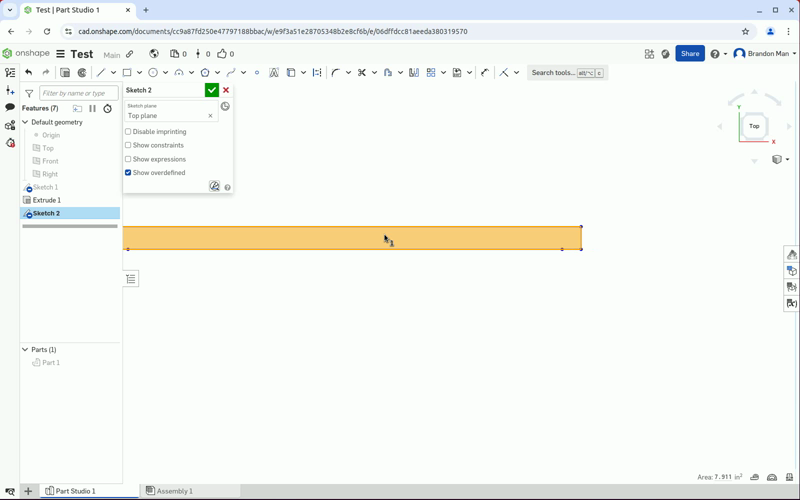
scroll(-6)
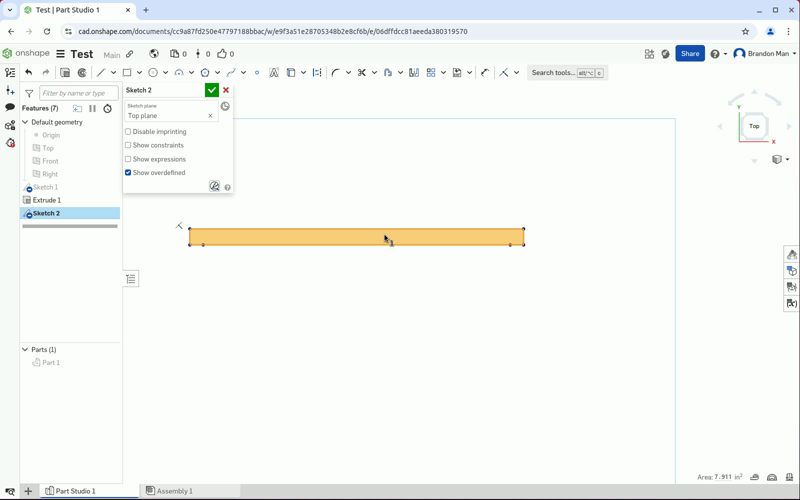
scroll(-6)
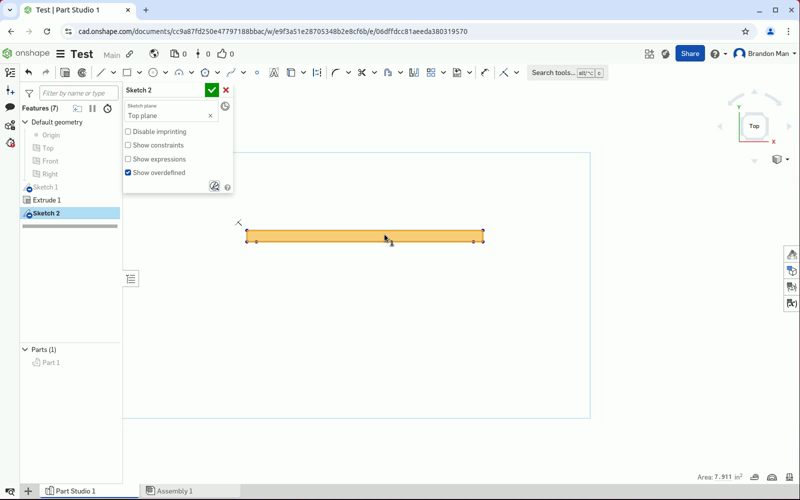
scroll(-6)
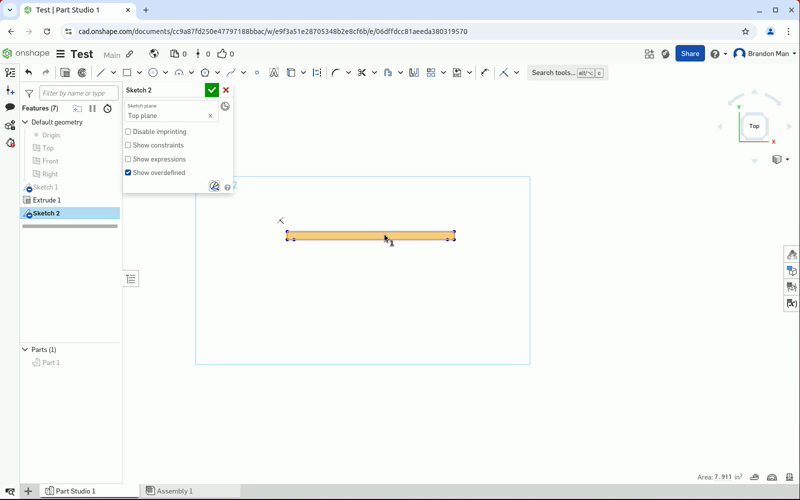
scroll(-6)
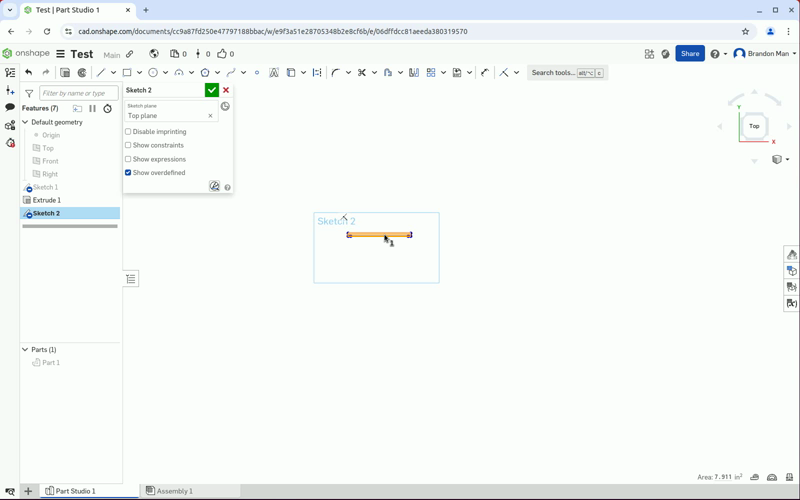
mouse_move(73, 352)
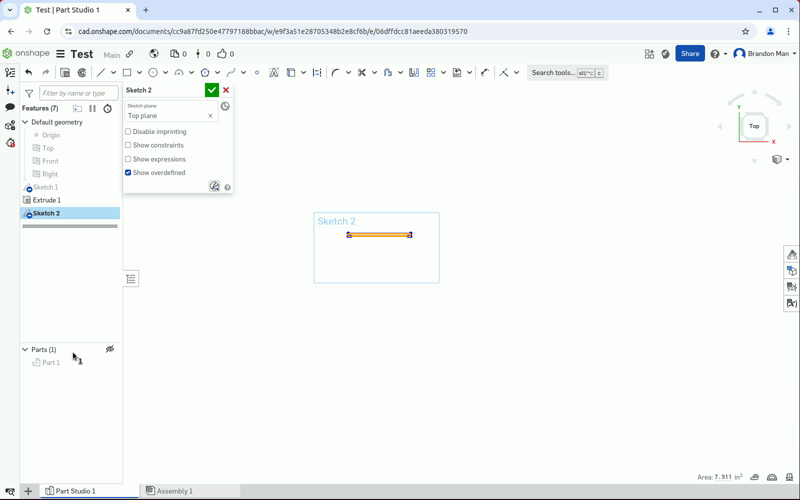
key(shift+y)
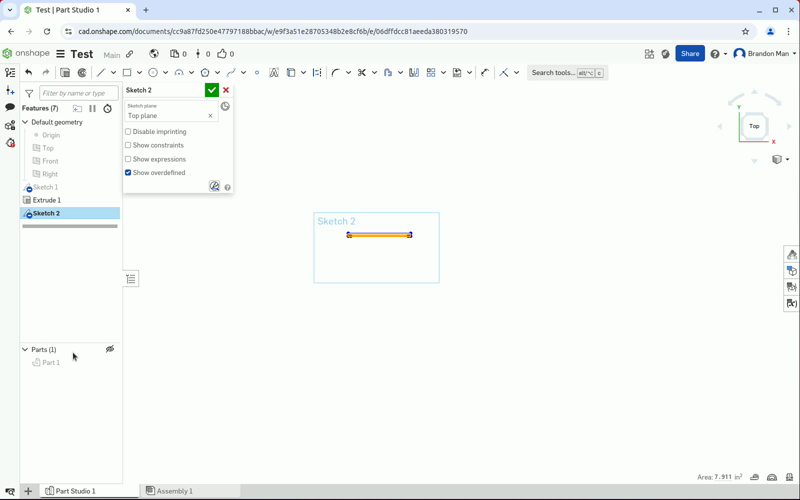
key(shift+e)
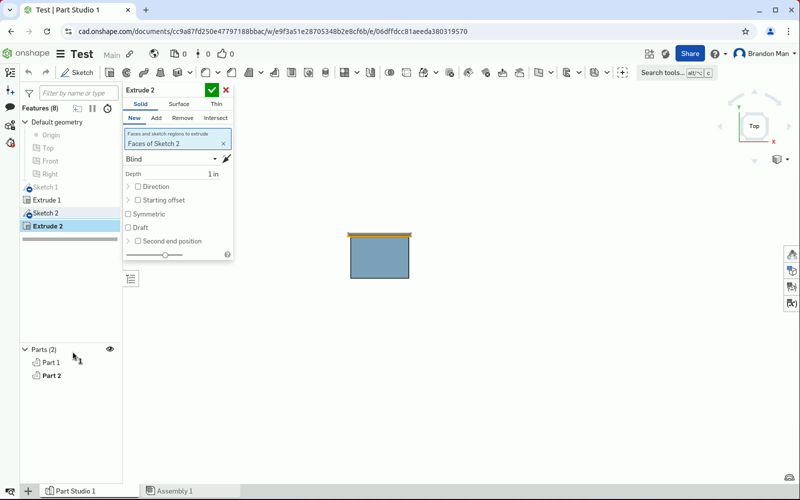
mouse_move(143, 106)
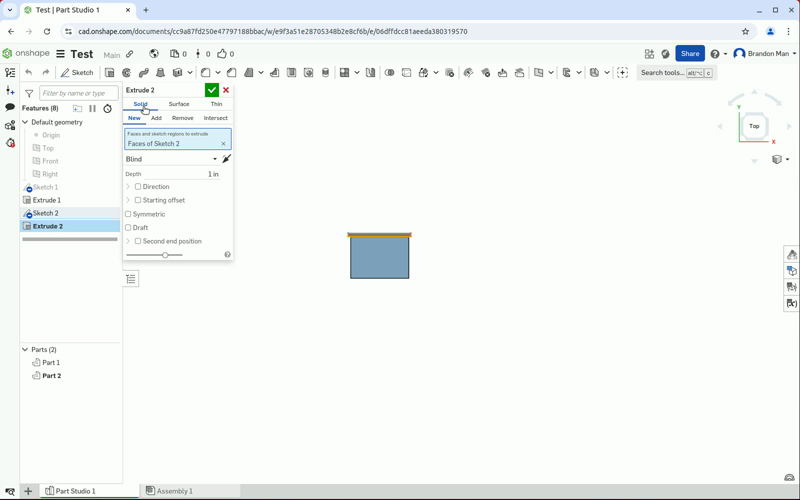
click(143, 106)
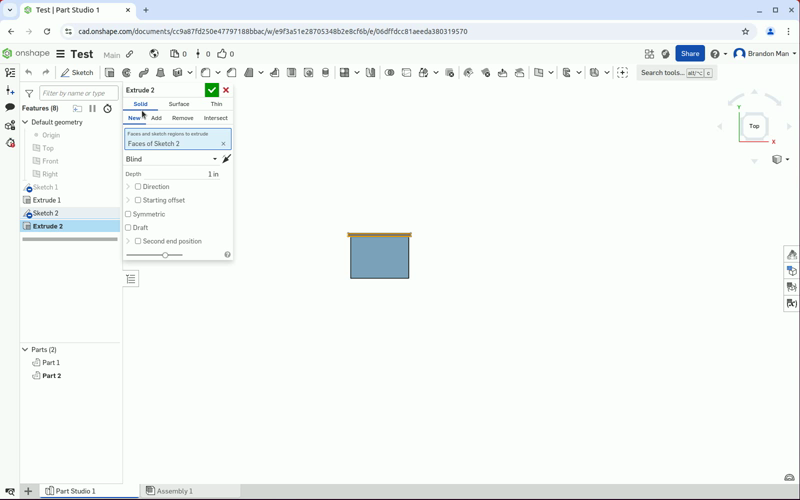
mouse_move(137, 120)
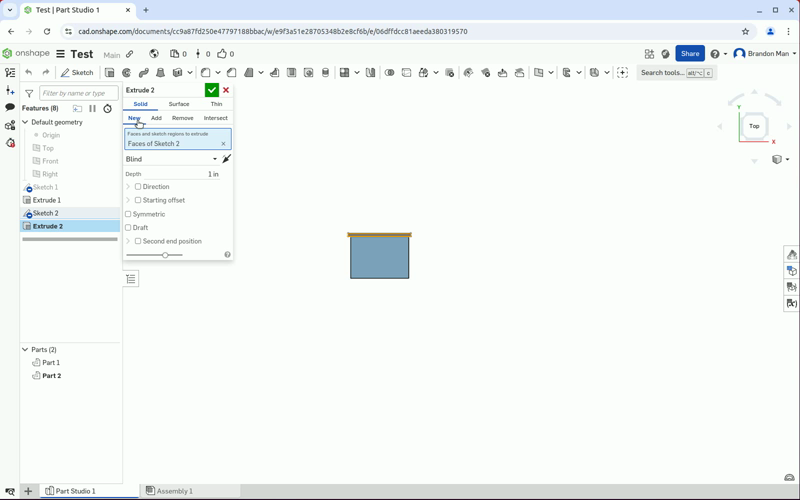
click(137, 120)
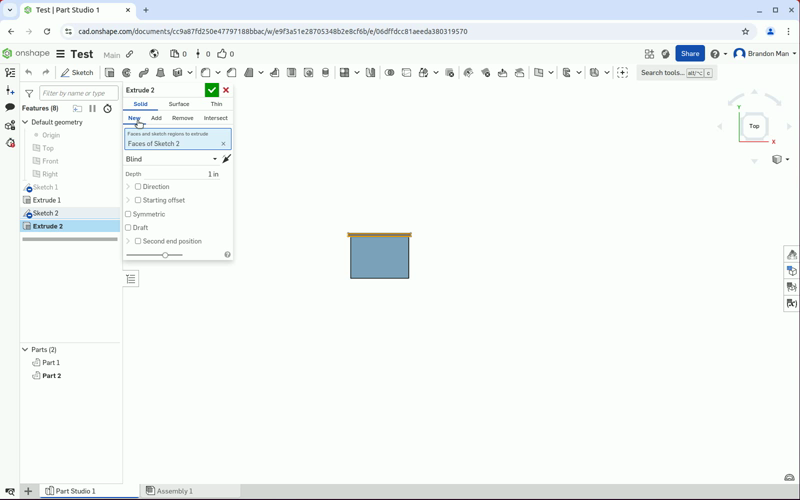
key(tab, 4)
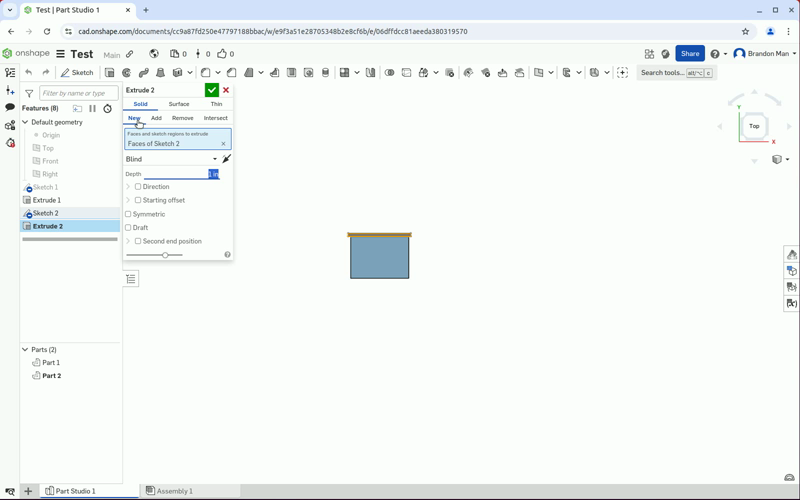
text(1.204)
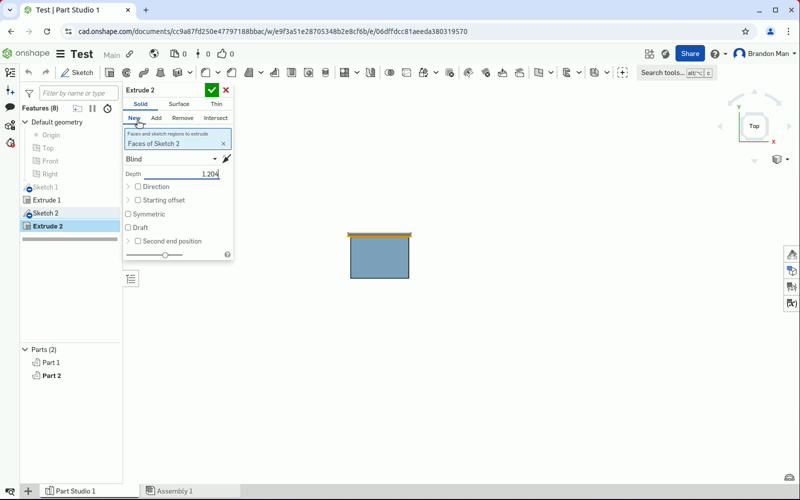
key(enter)
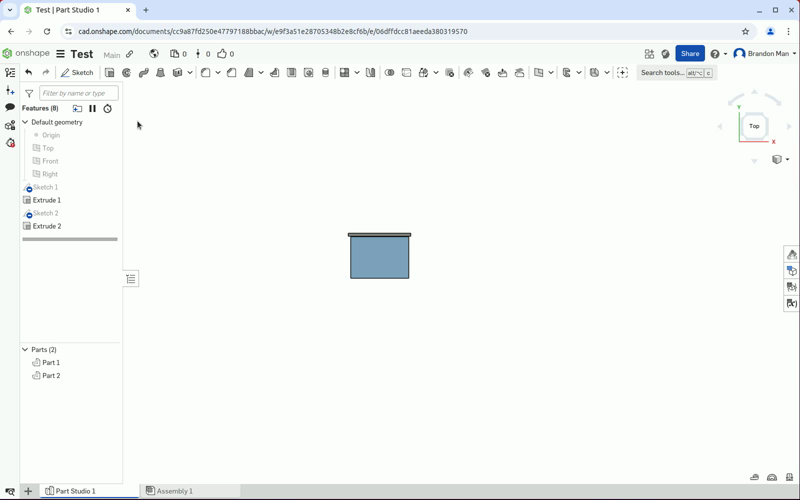
key(shift+h)
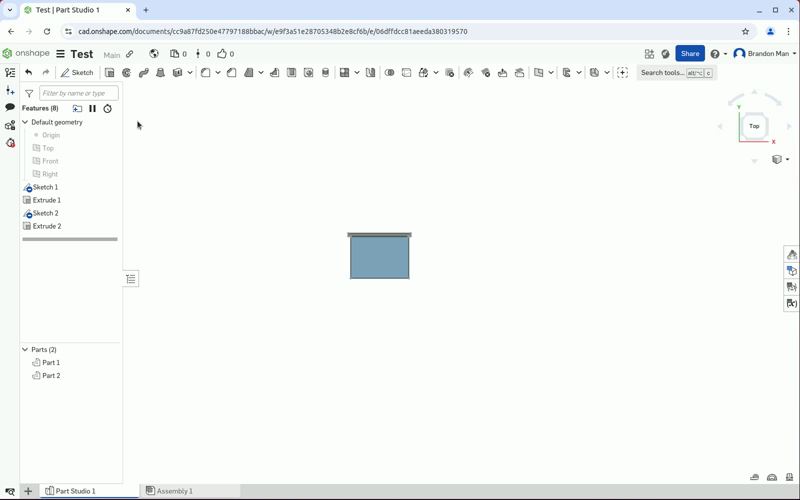
key(shift+h)
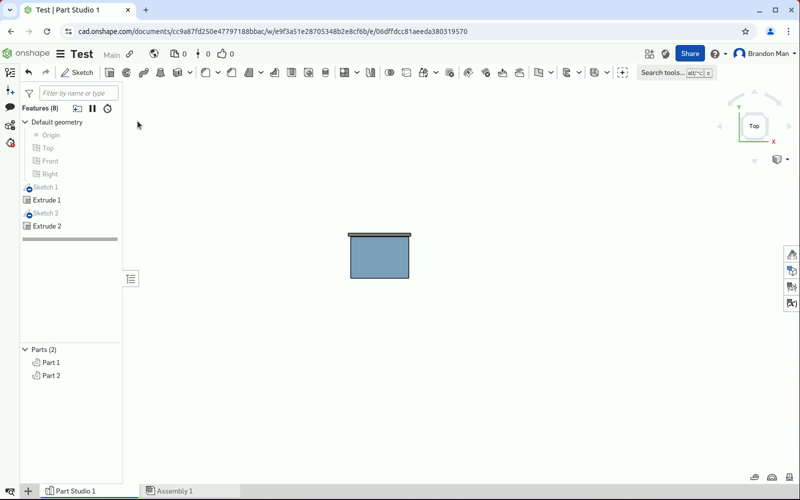
mouse_move(73, 189)
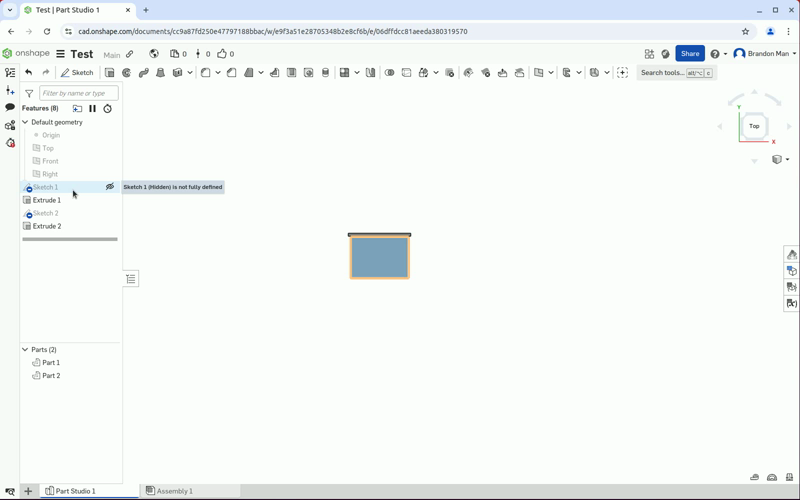
click(73, 189)
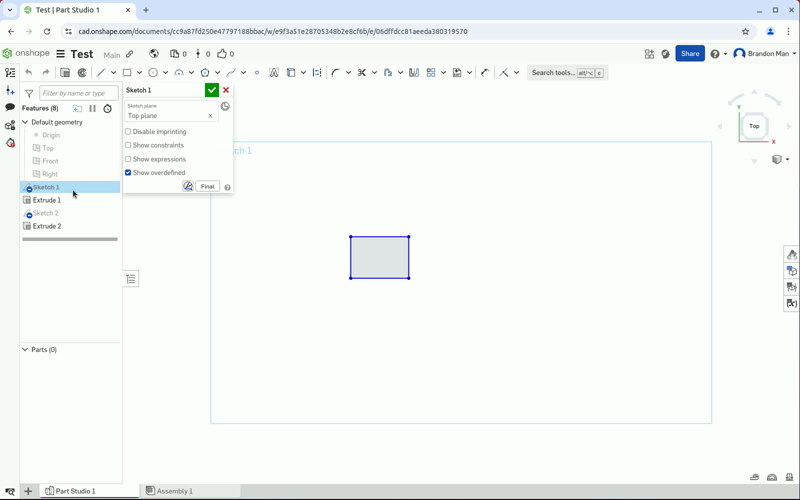
mouse_move(229, 92)
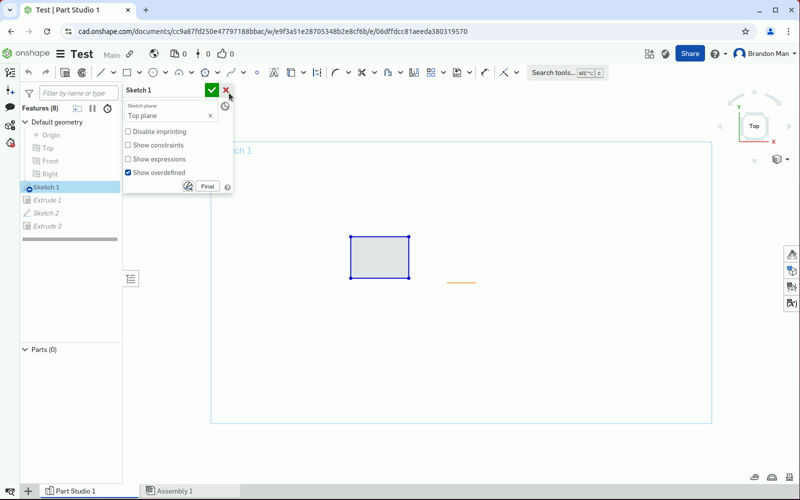
click(229, 92)
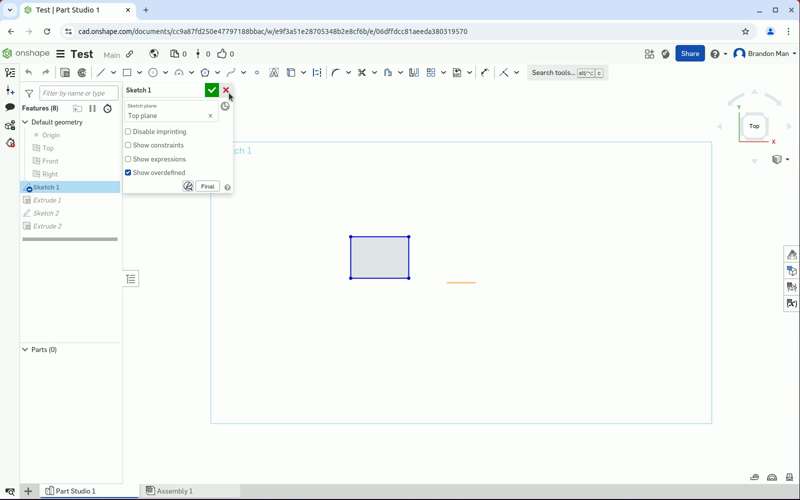
key(shift+s)
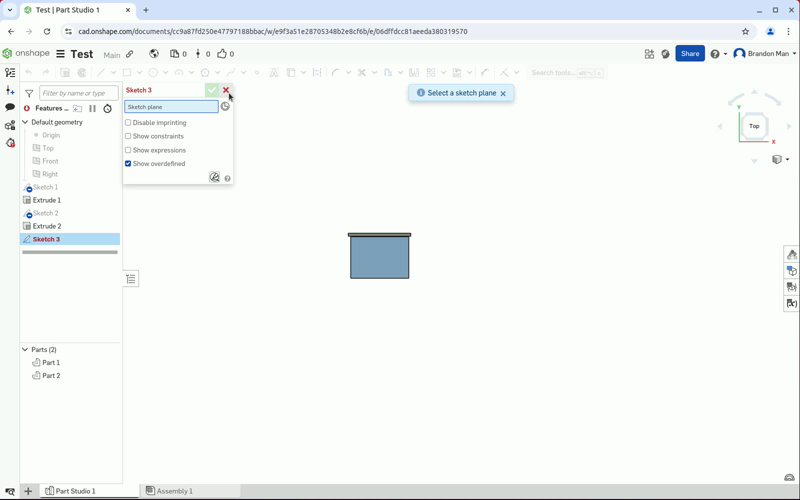
mouse_move(73, 150)
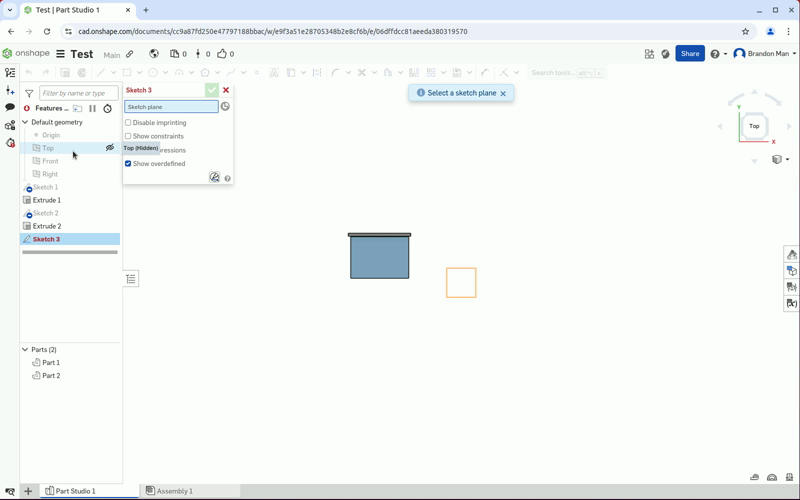
click(73, 150)
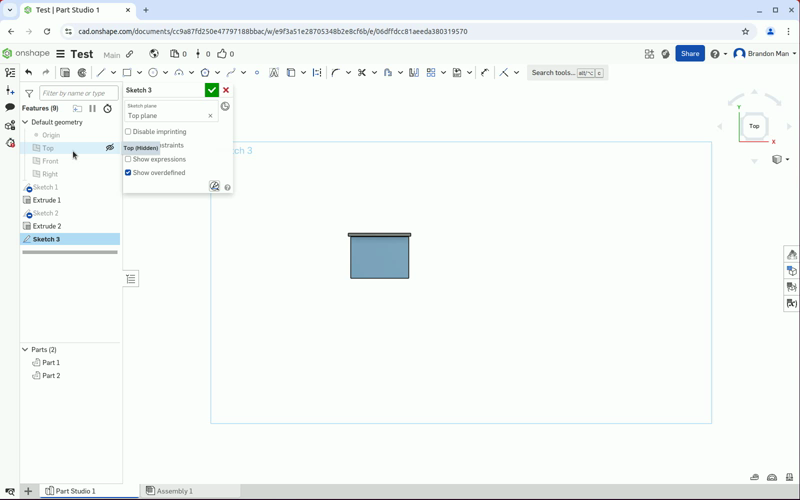
mouse_move(73, 352)
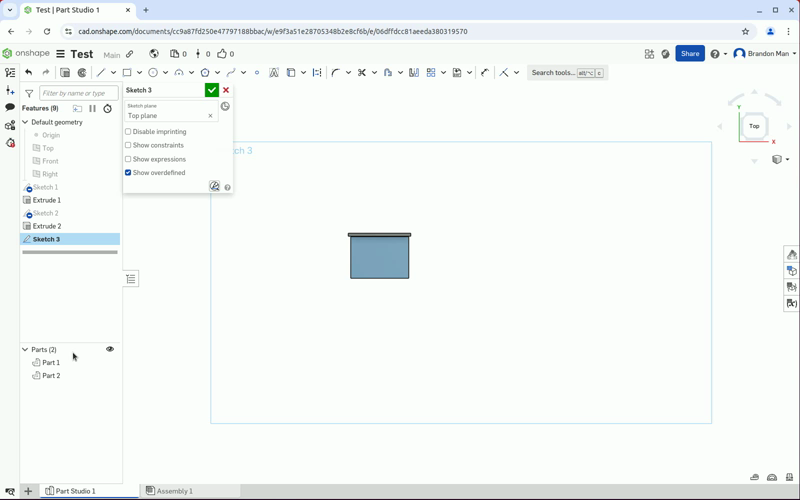
key(y)
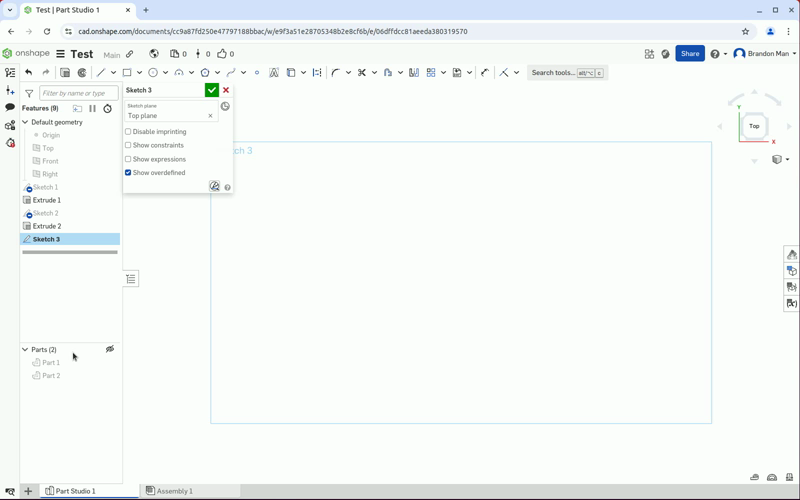
key(l)
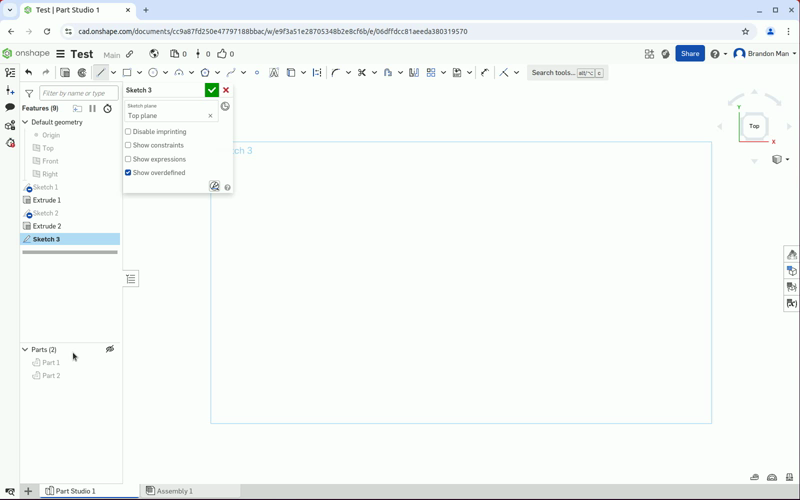
key_down(shift)
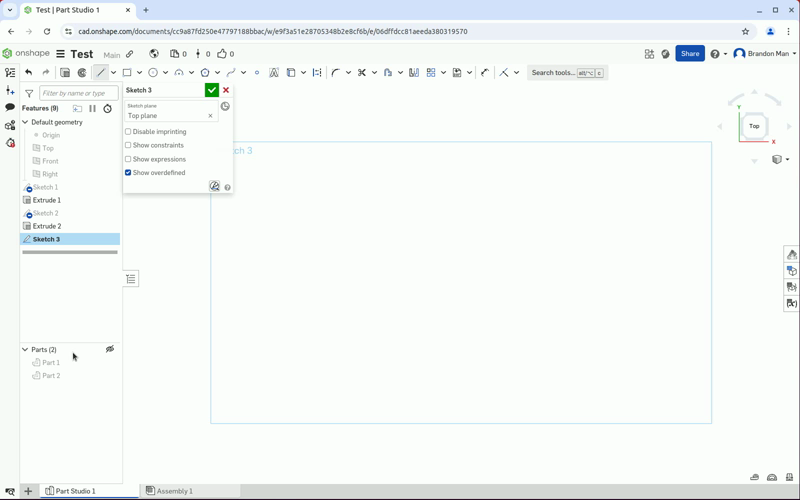
mouse_move(348, 280)
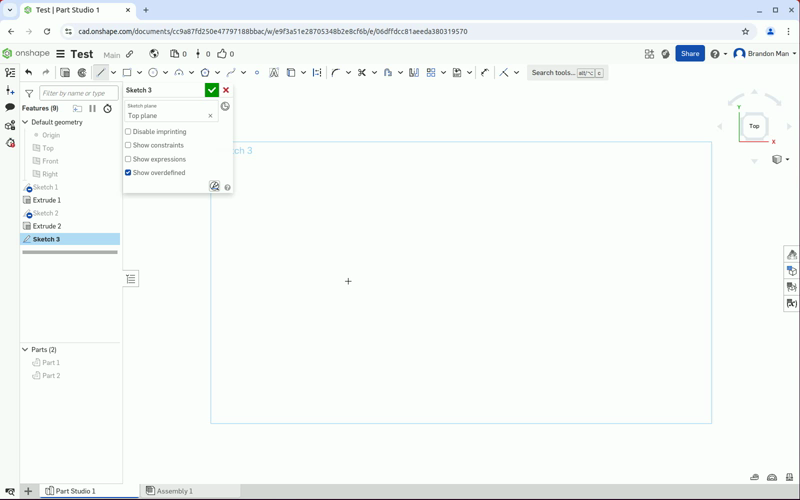
click(348, 280)
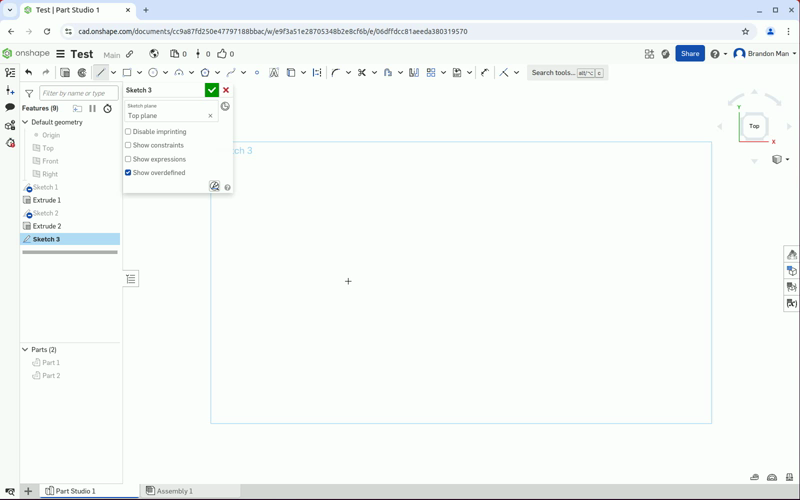
key_up(shift)
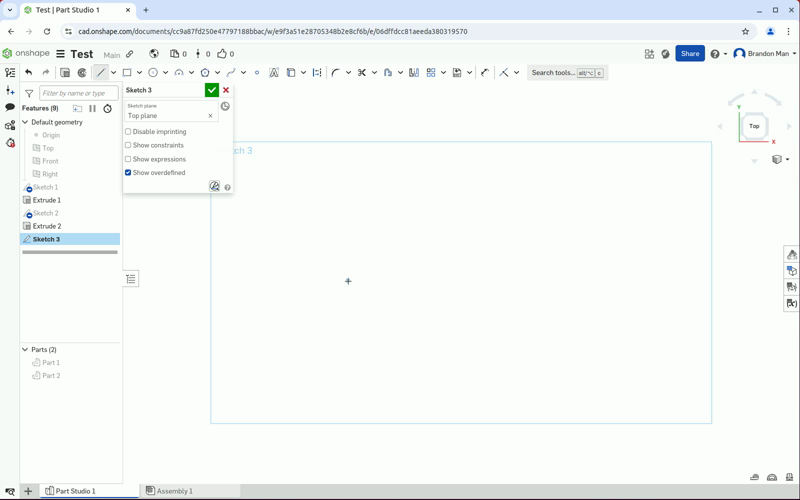
key_down(shift)
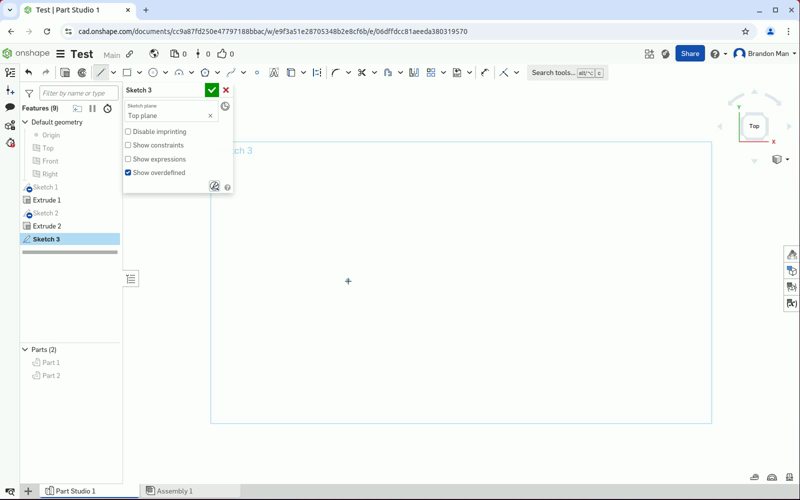
mouse_move(410, 280)
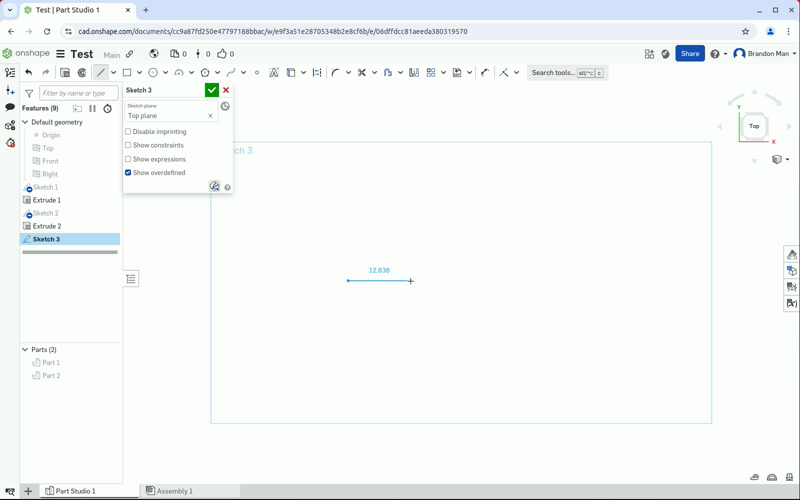
click(410, 280)
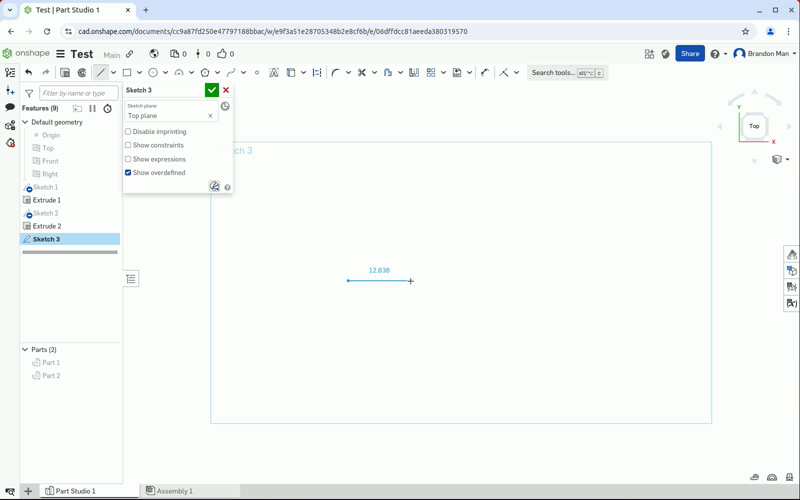
key_up(shift)
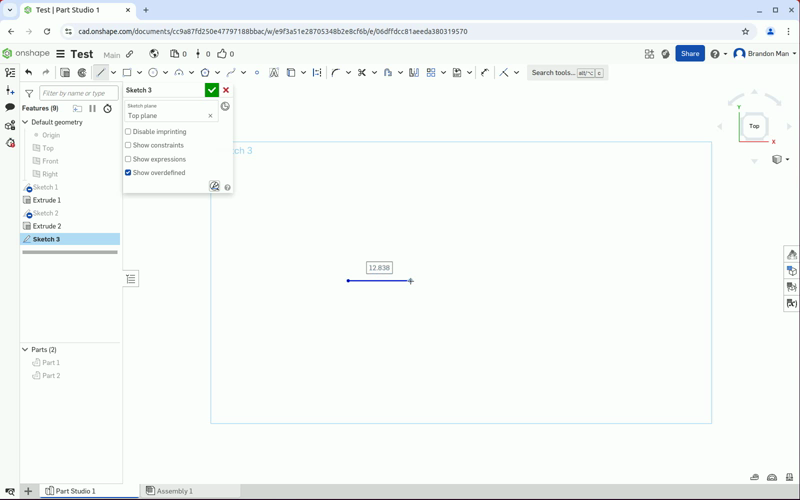
key_down(shift)
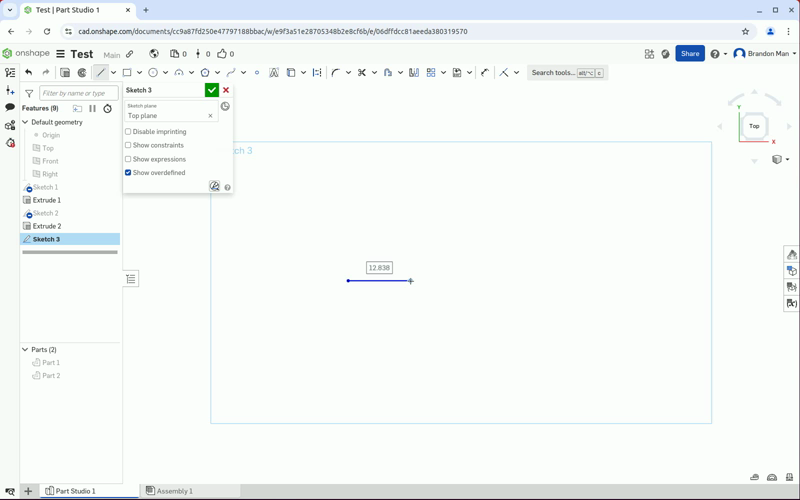
mouse_move(440, 280)
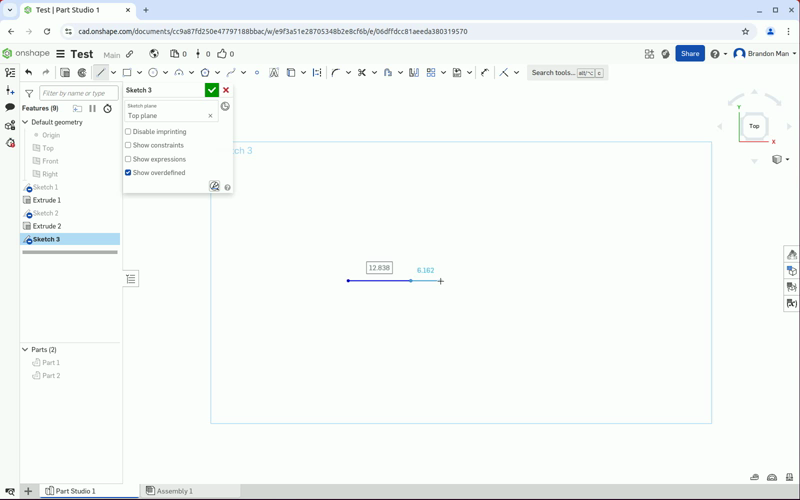
mouse_move(410, 277)
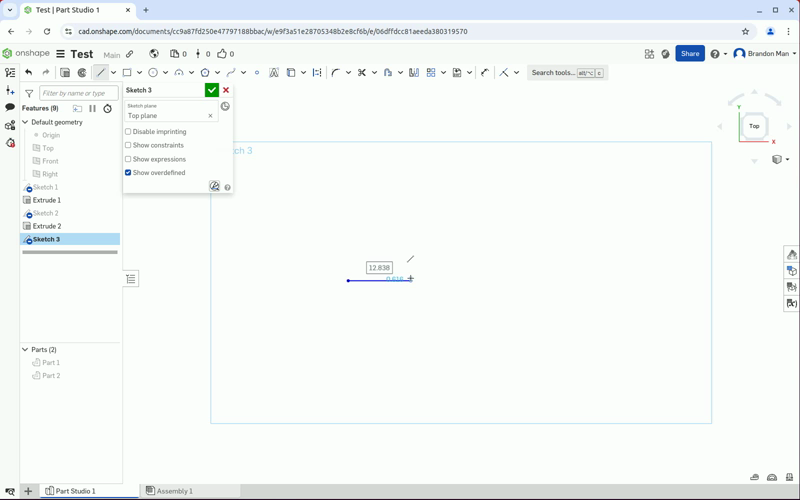
scroll(6)
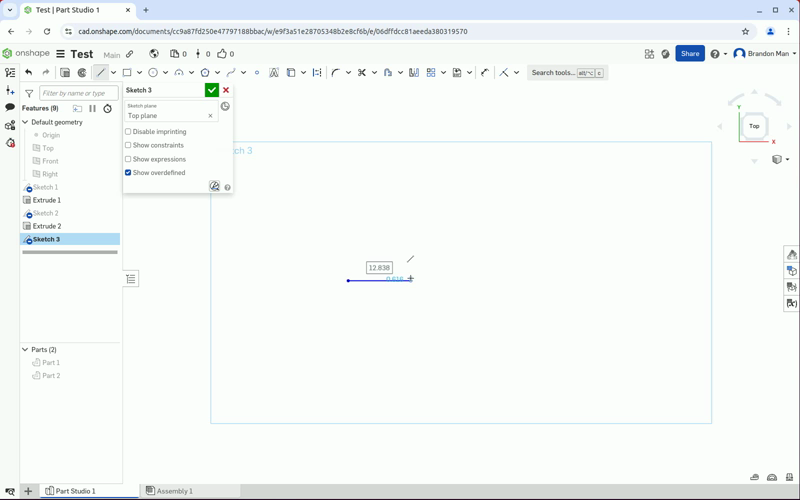
scroll(6)
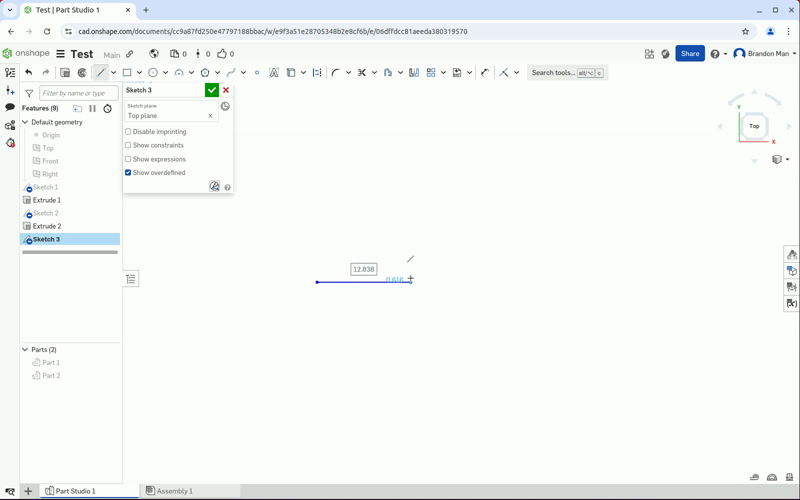
scroll(6)
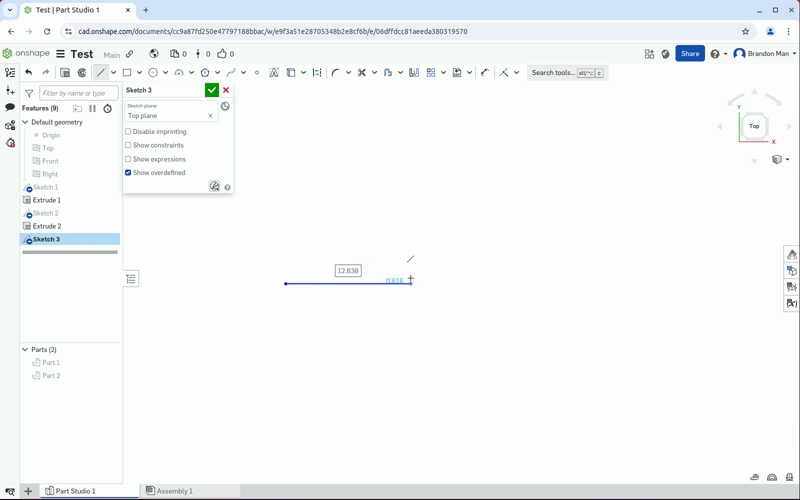
scroll(6)
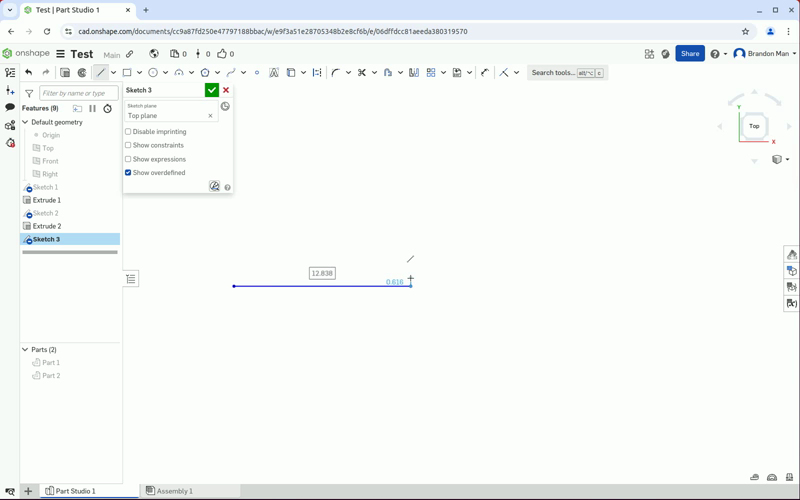
scroll(6)
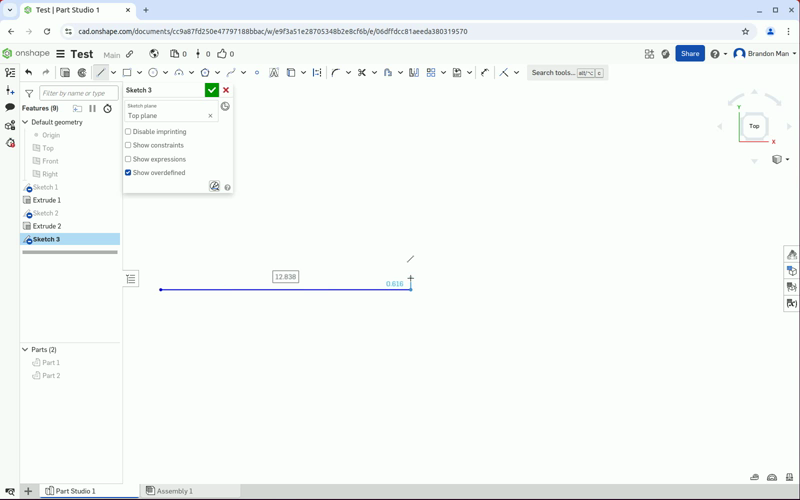
scroll(6)
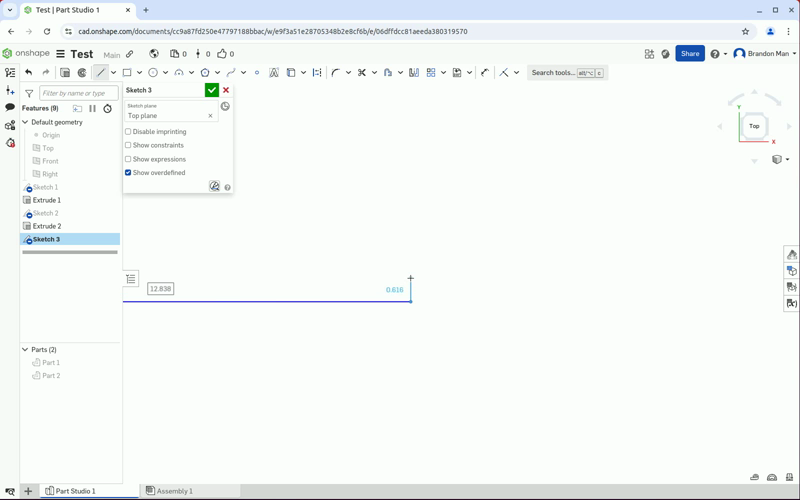
scroll(6)
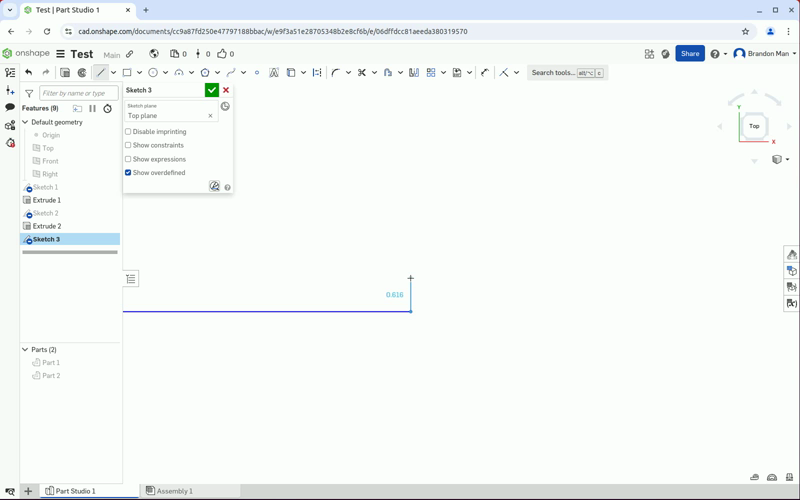
click(410, 277)
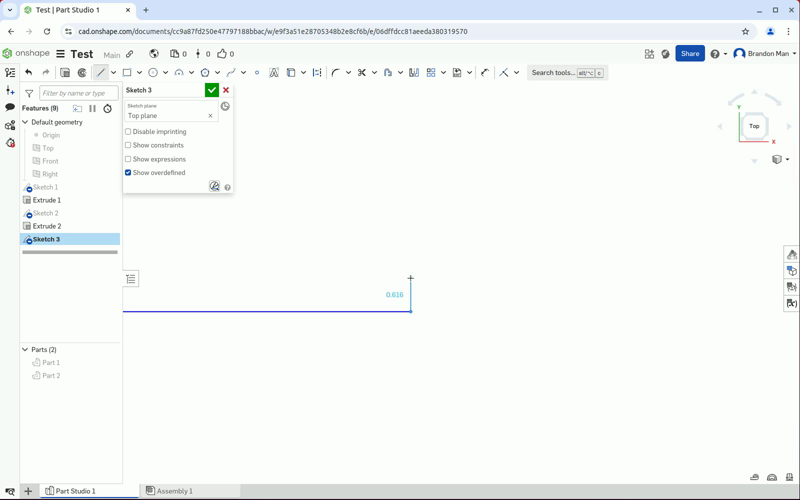
scroll(-6)
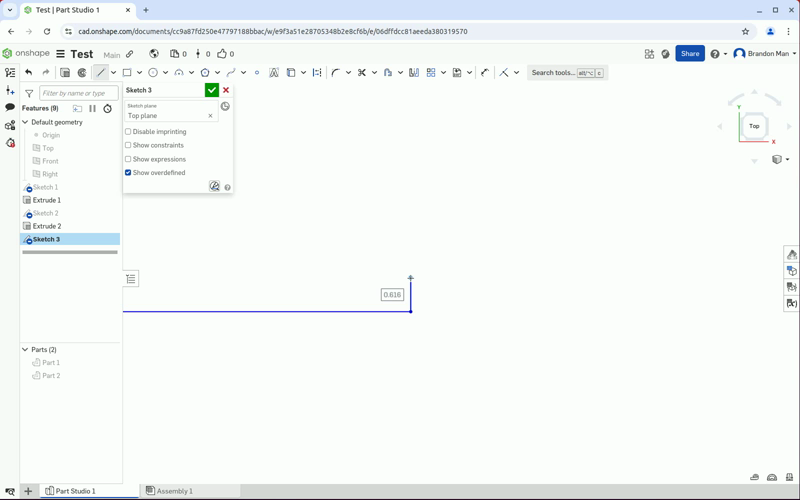
scroll(-6)
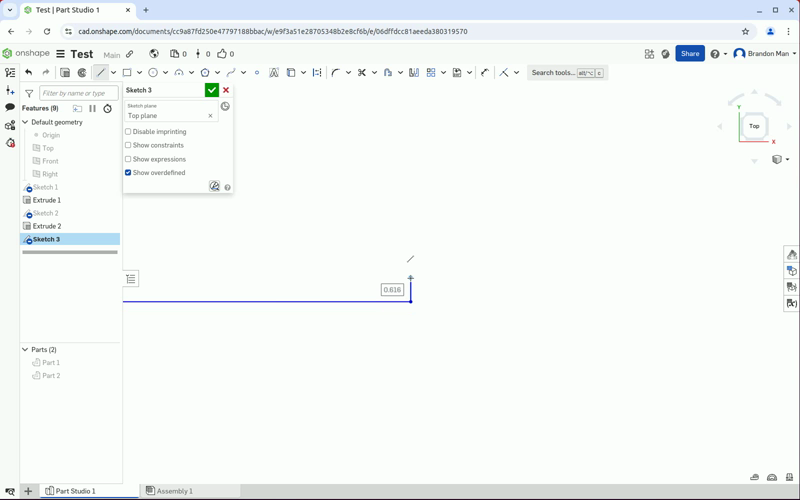
scroll(-6)
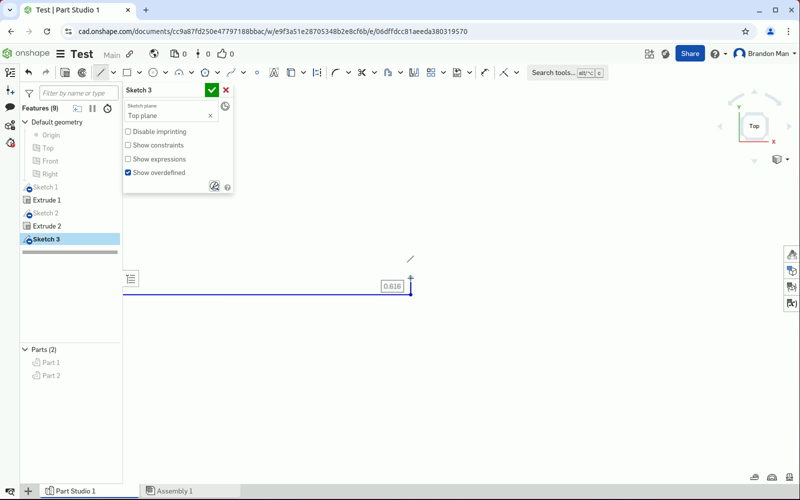
scroll(-6)
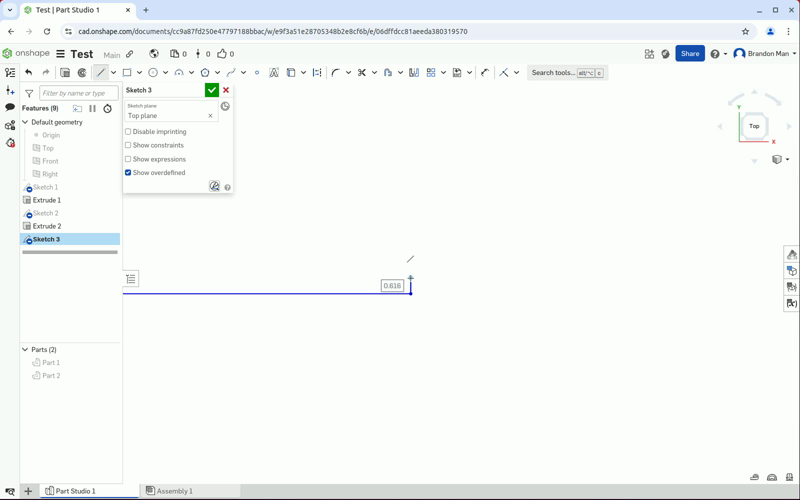
scroll(-6)
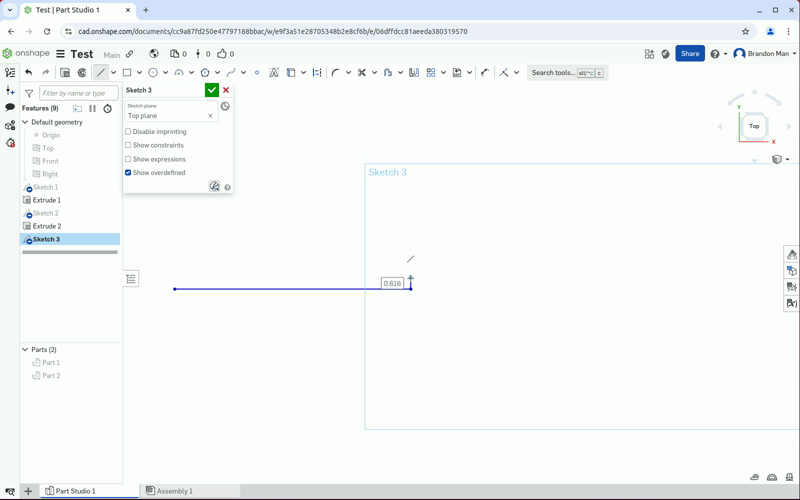
scroll(-6)
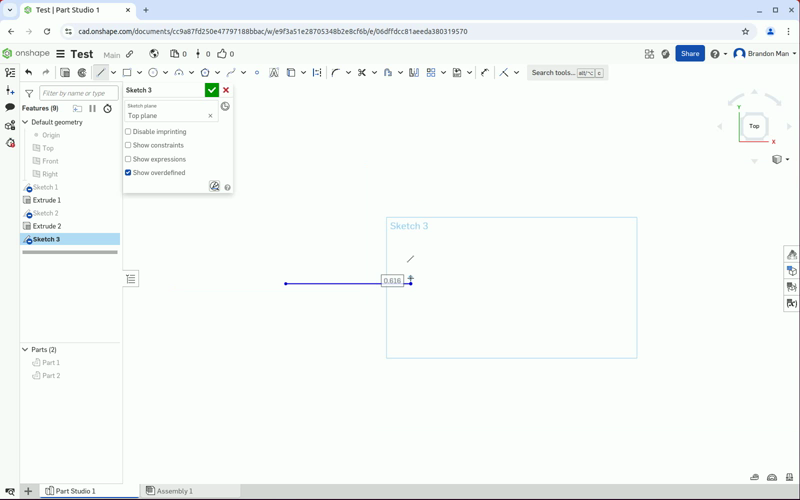
scroll(-6)
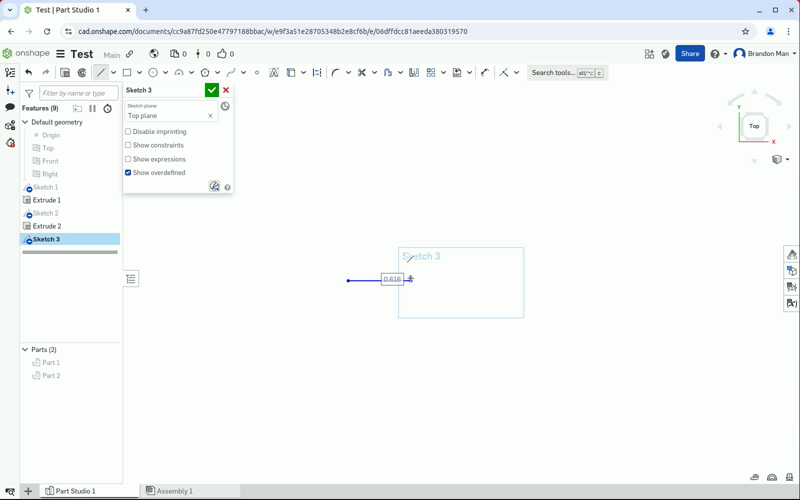
key_up(shift)
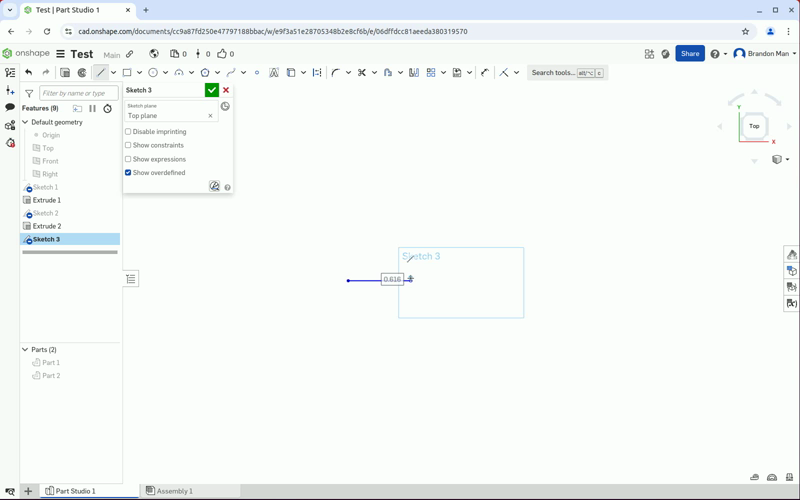
key_down(shift)
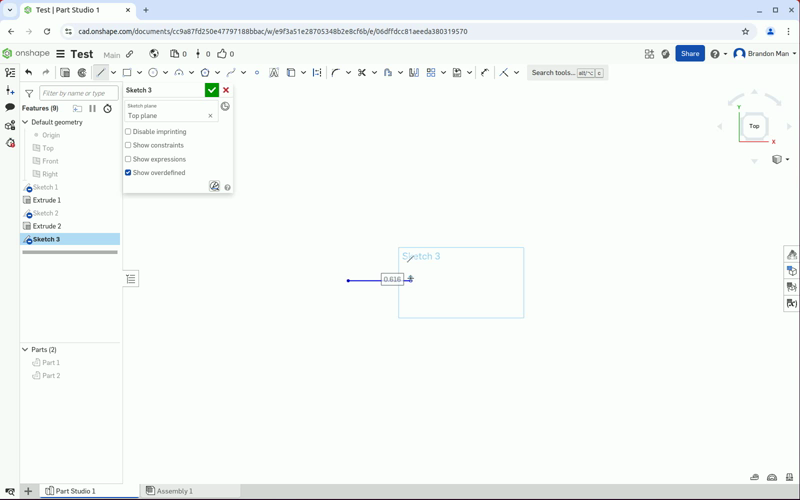
mouse_move(440, 277)
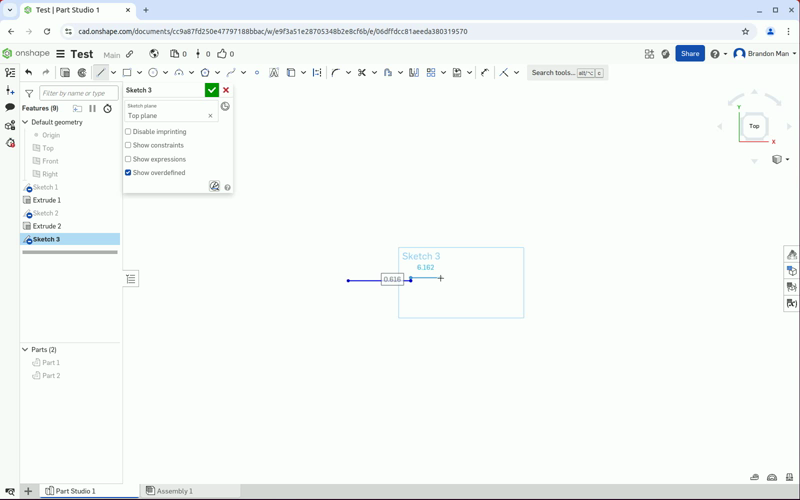
mouse_move(408, 277)
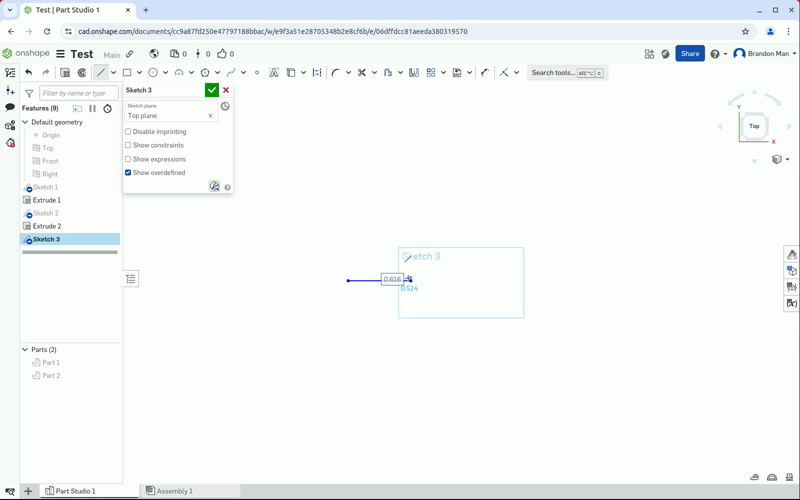
scroll(6)
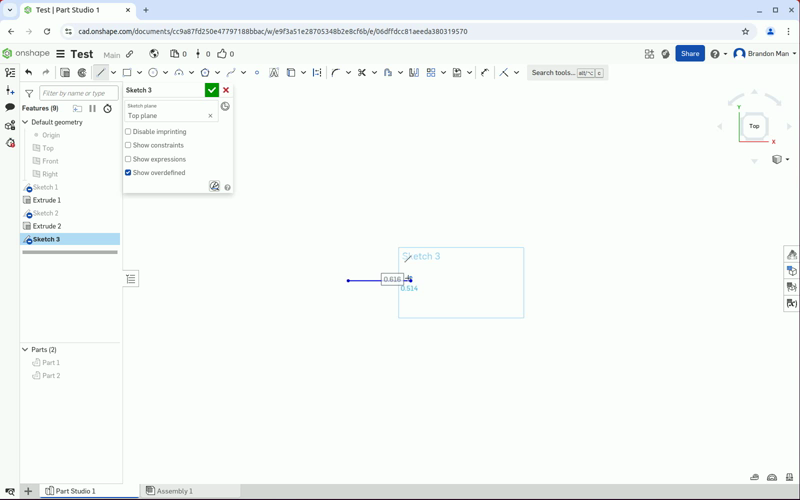
scroll(6)
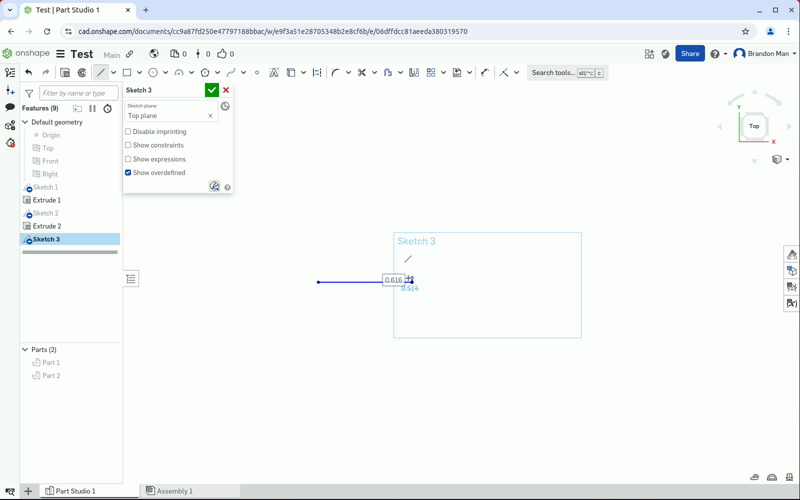
scroll(6)
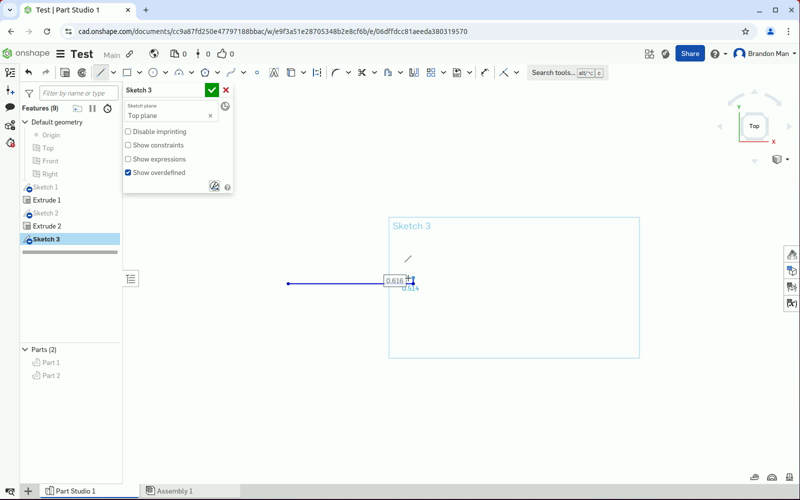
scroll(6)
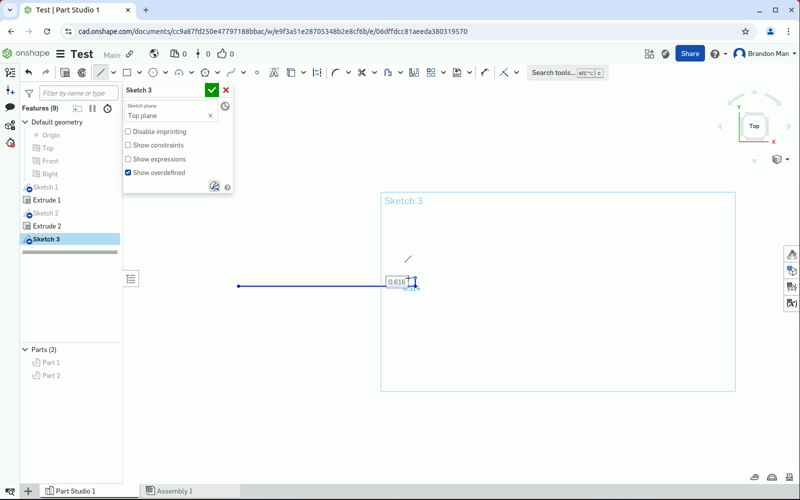
scroll(6)
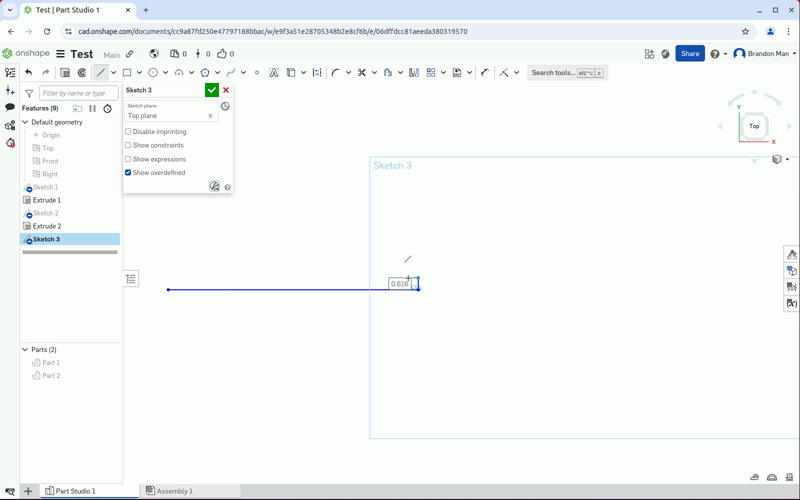
scroll(6)
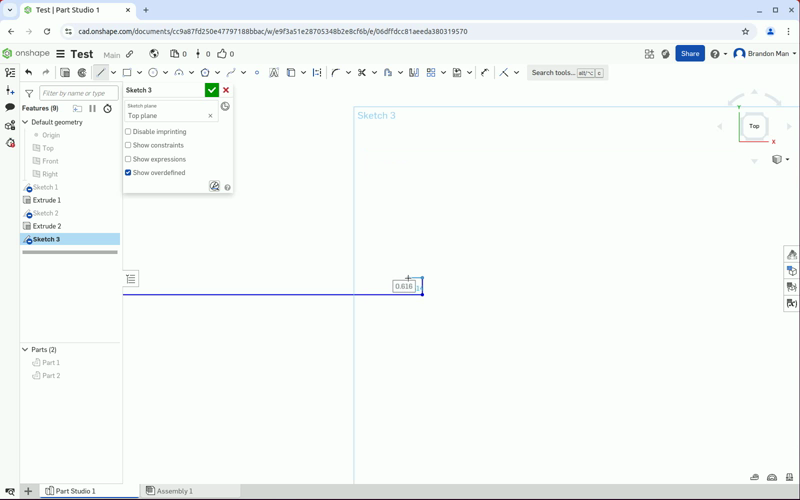
scroll(6)
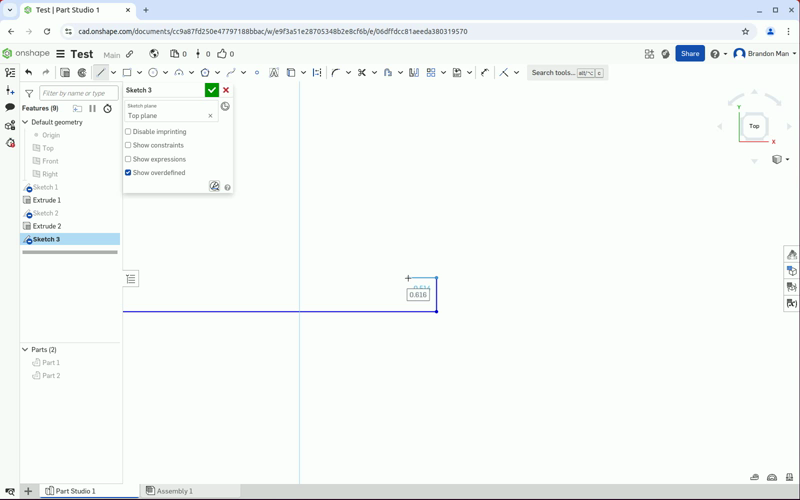
click(408, 277)
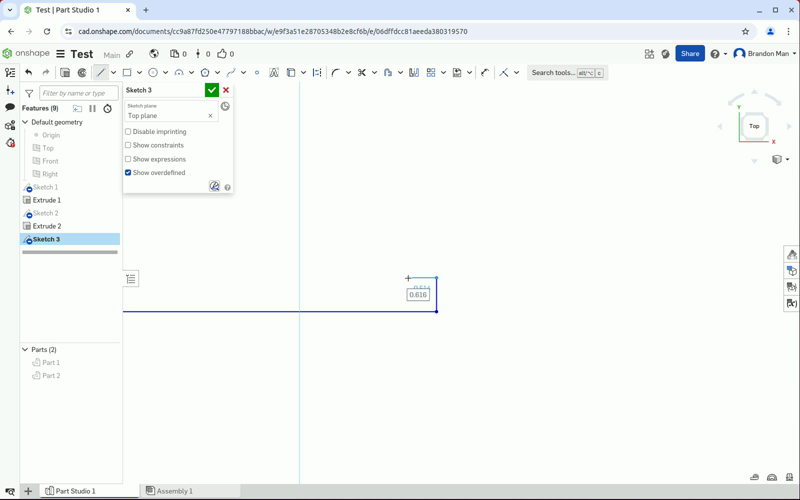
scroll(-6)
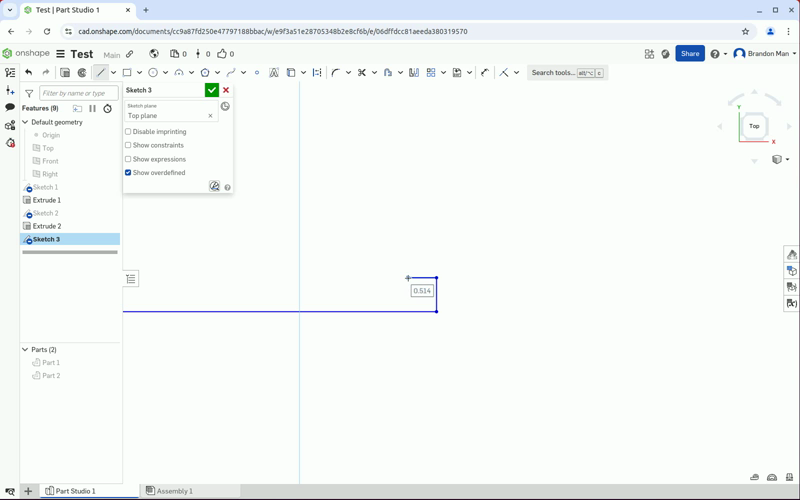
scroll(-6)
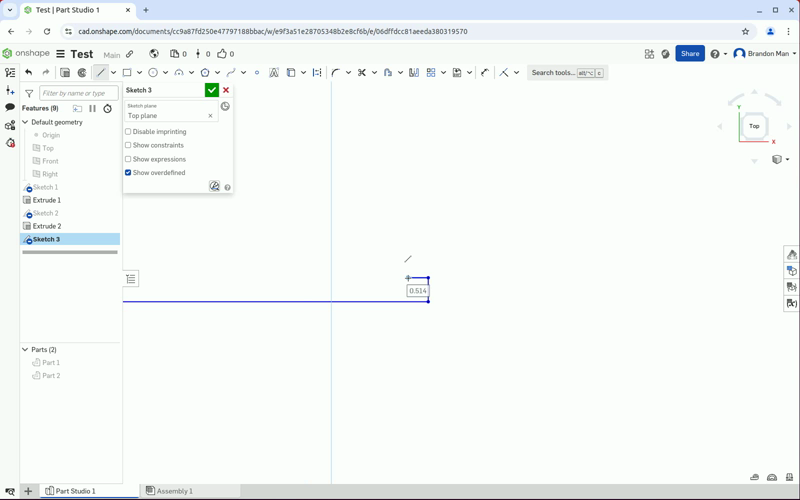
scroll(-6)
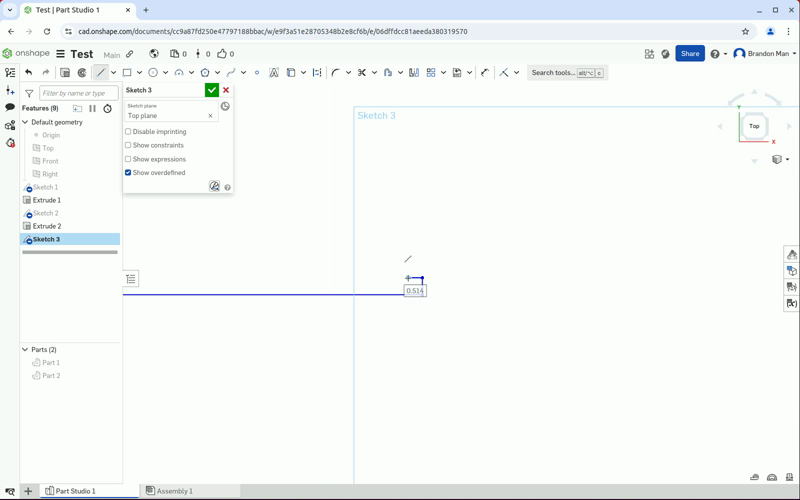
scroll(-6)
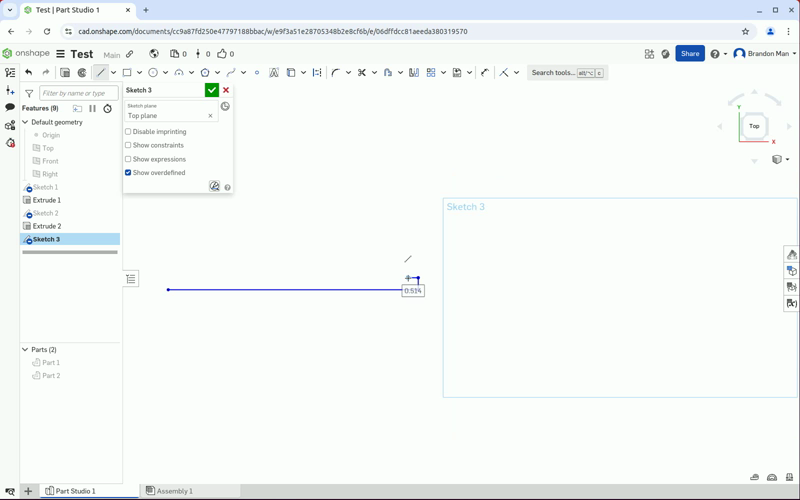
scroll(-6)
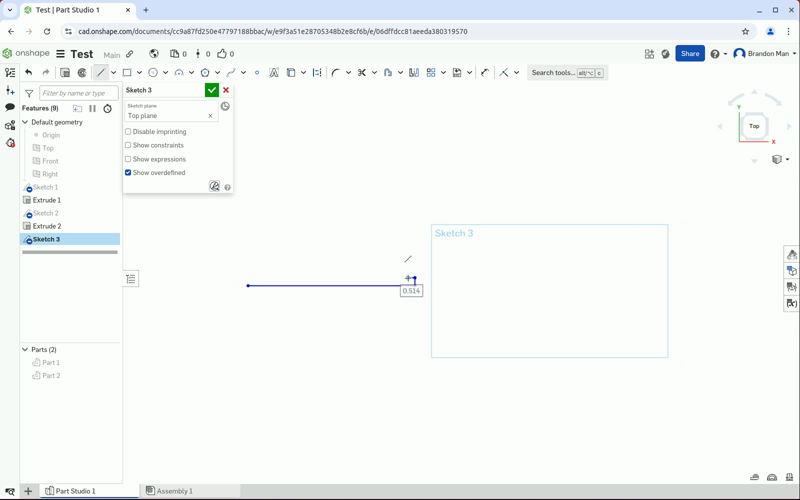
scroll(-6)
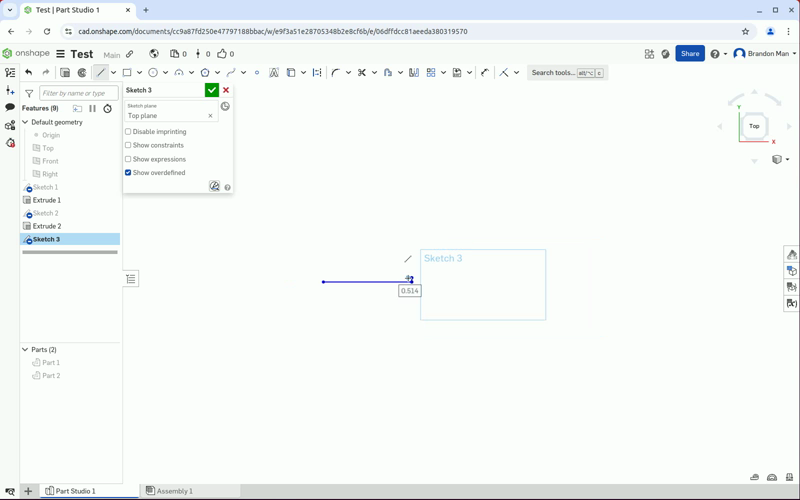
scroll(-6)
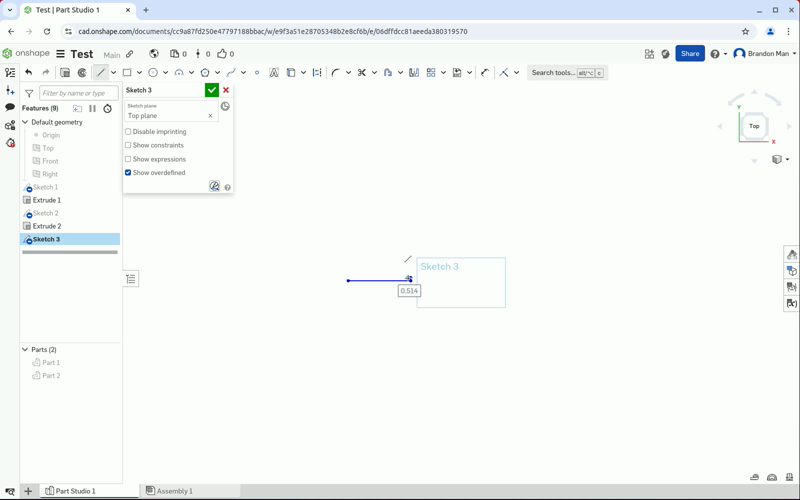
key_up(shift)
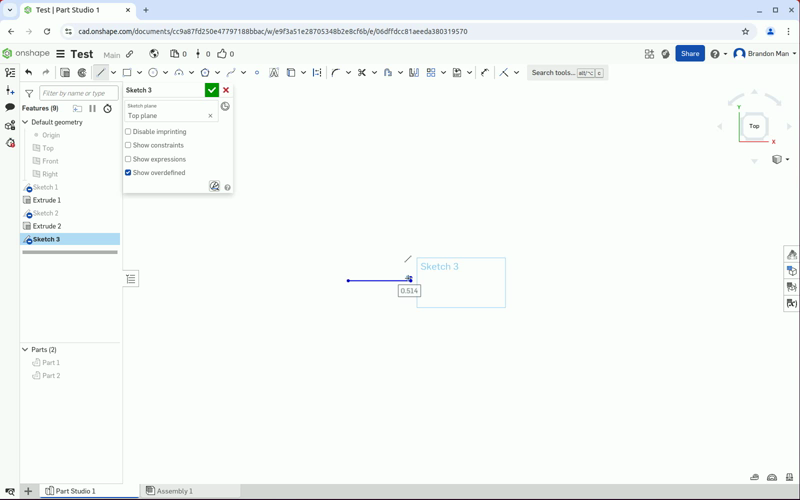
key_down(shift)
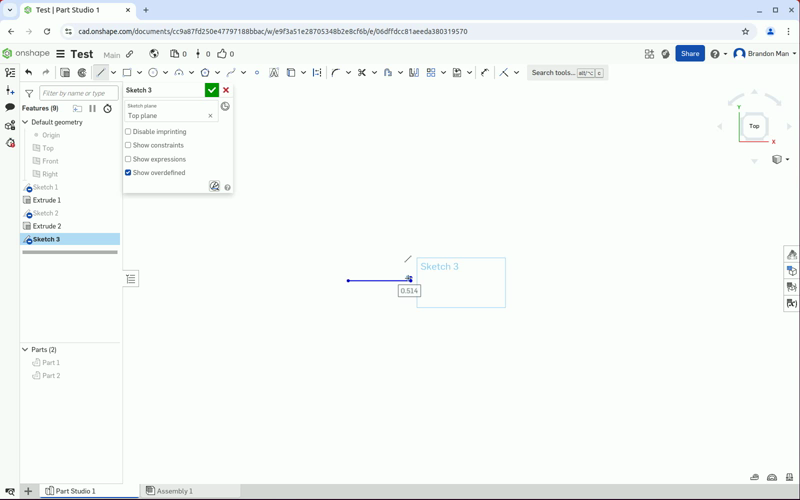
mouse_move(438, 277)
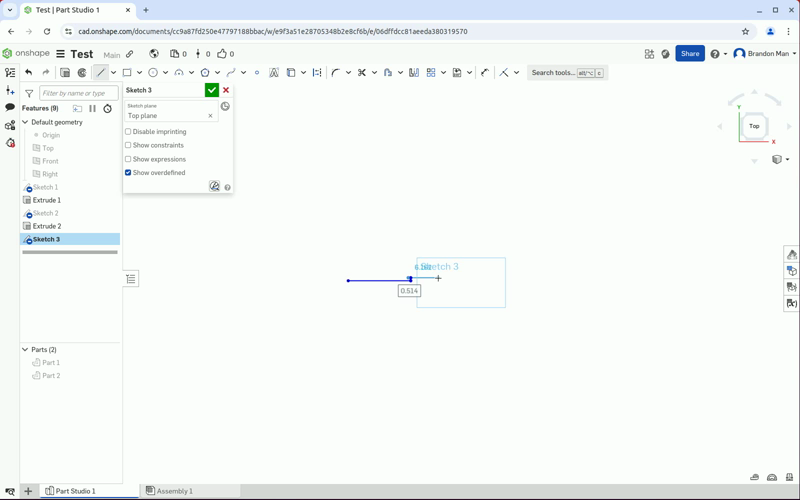
mouse_move(350, 277)
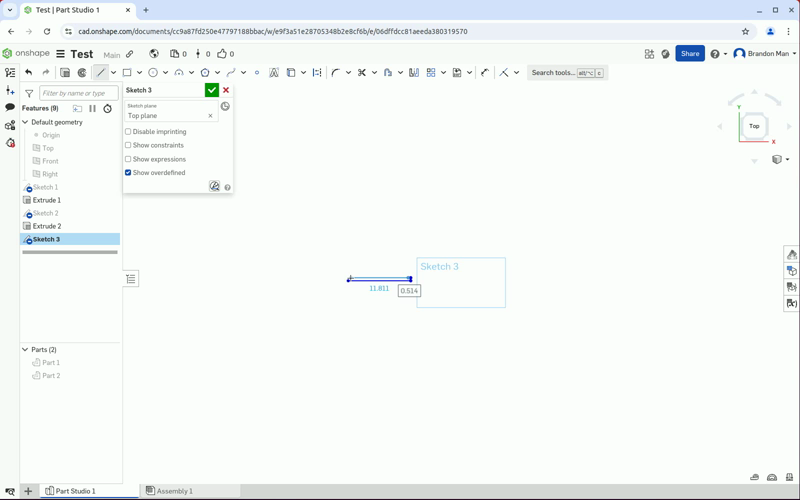
scroll(6)
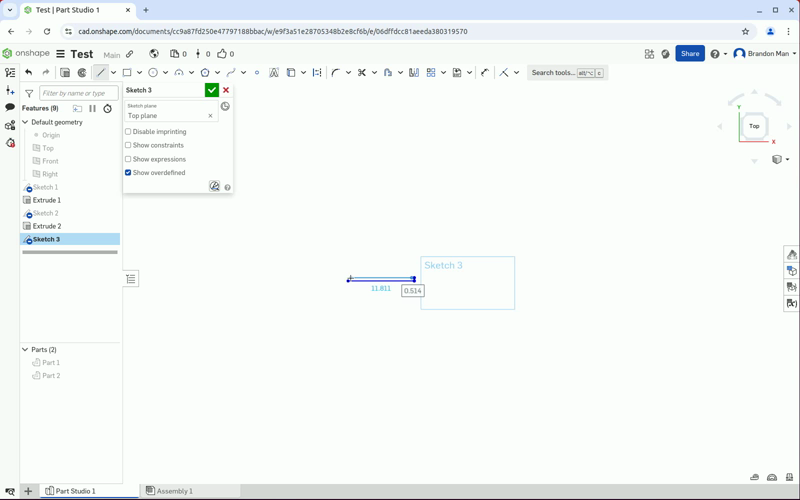
scroll(6)
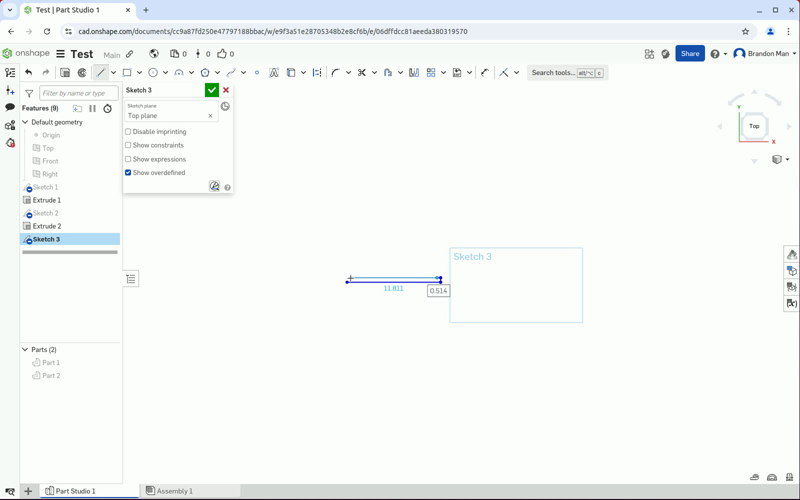
scroll(6)
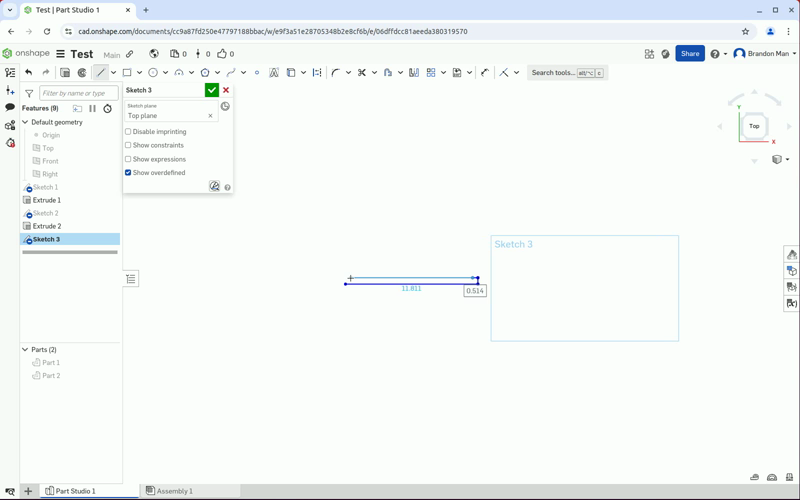
scroll(6)
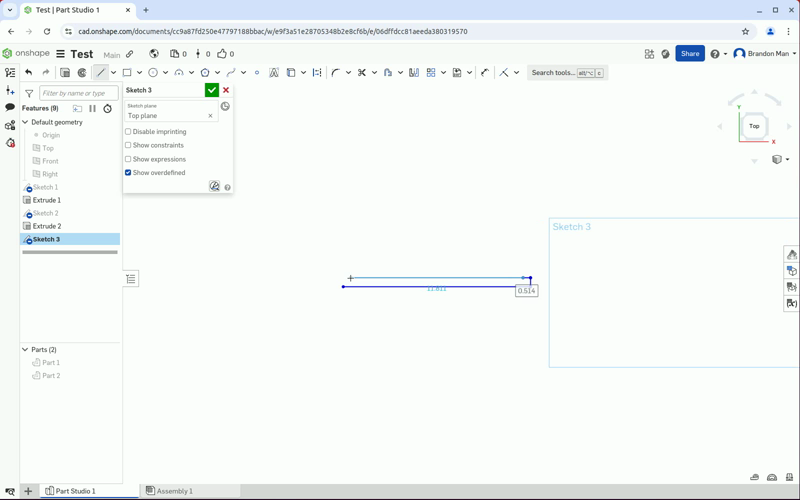
scroll(6)
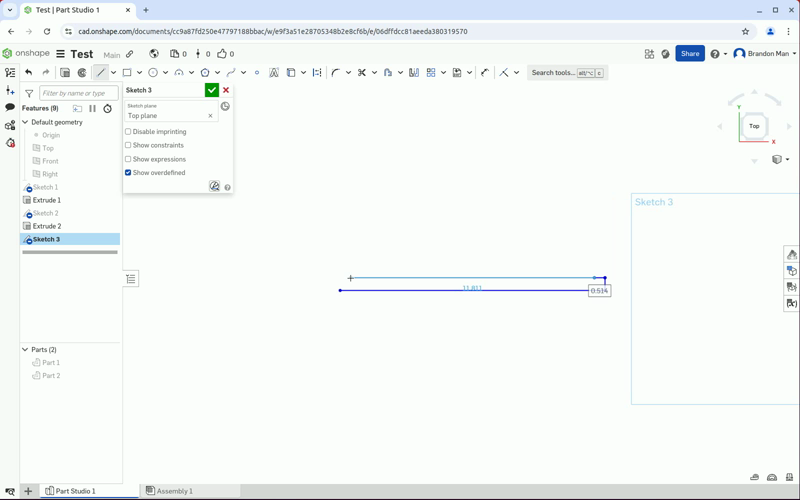
scroll(6)
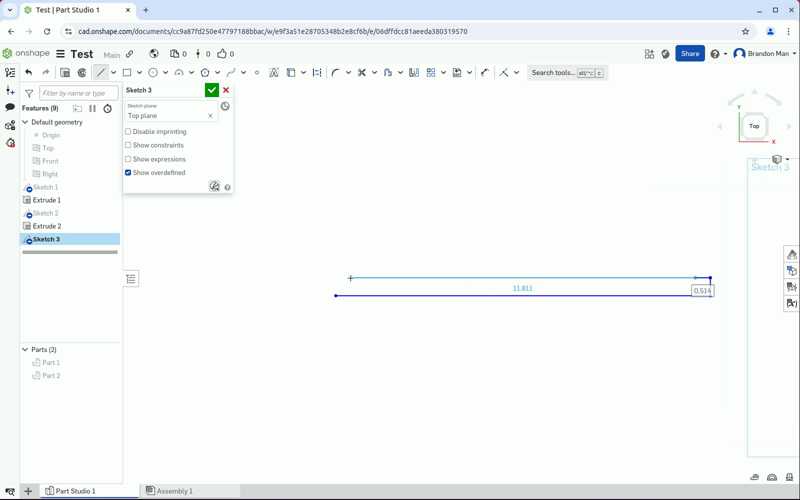
scroll(6)
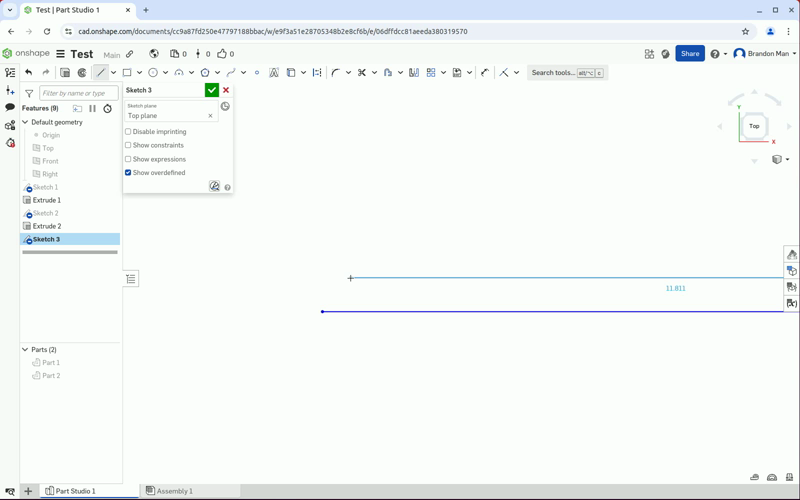
click(350, 277)
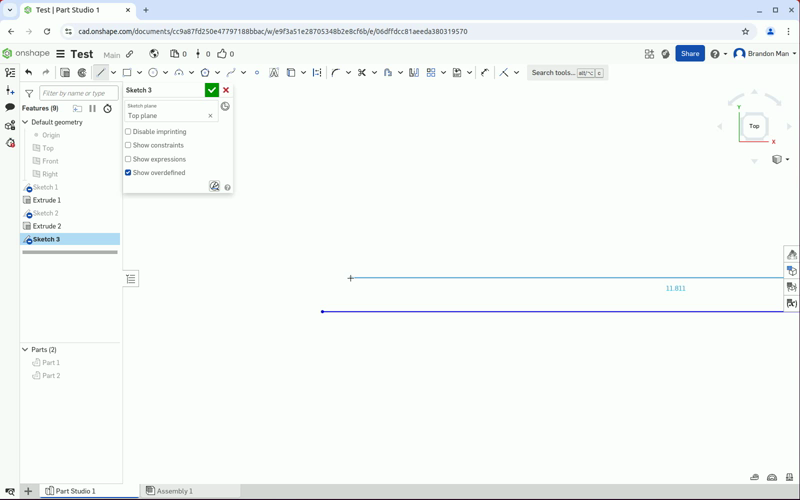
scroll(-6)
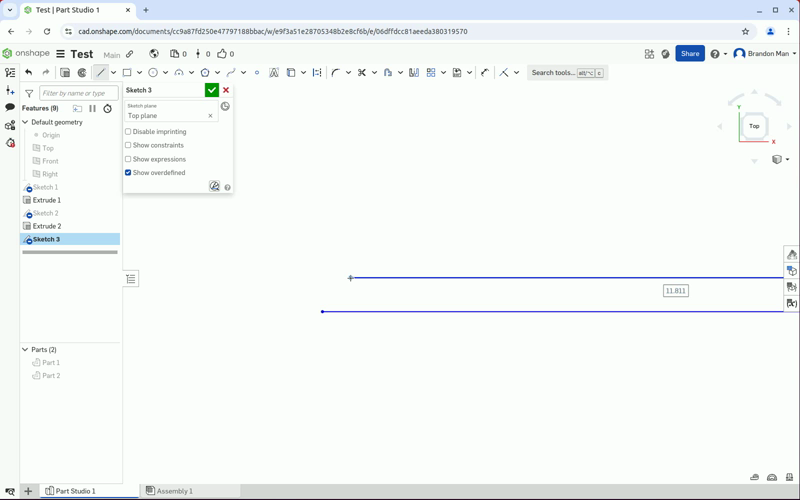
scroll(-6)
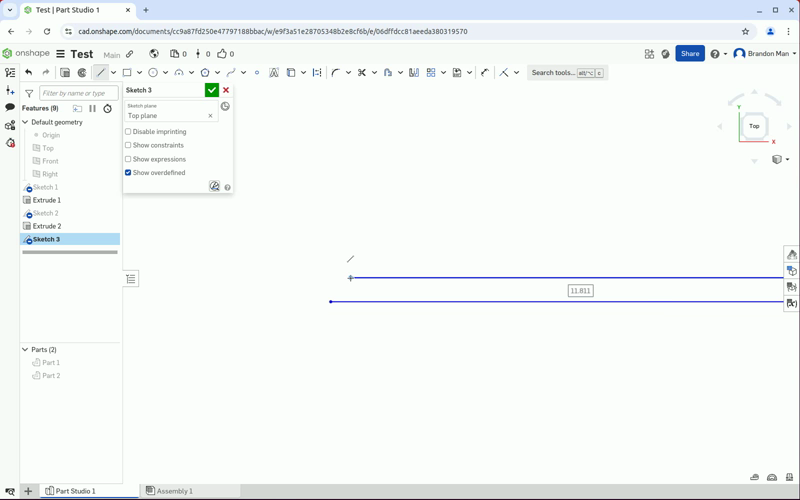
scroll(-6)
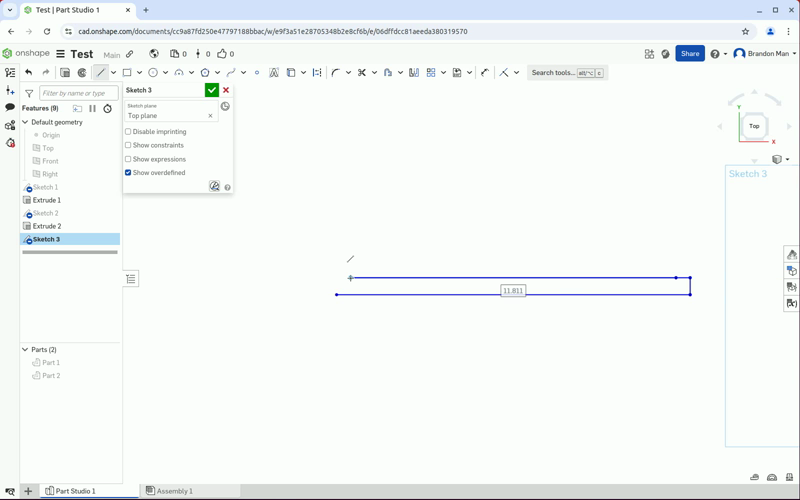
scroll(-6)
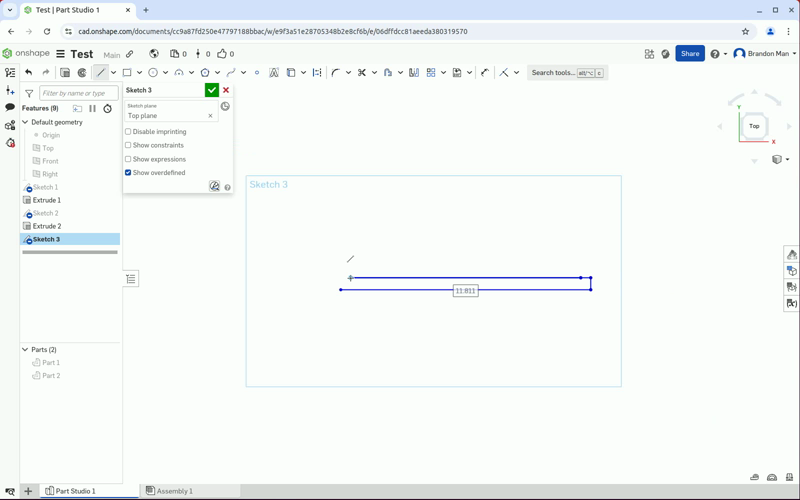
scroll(-6)
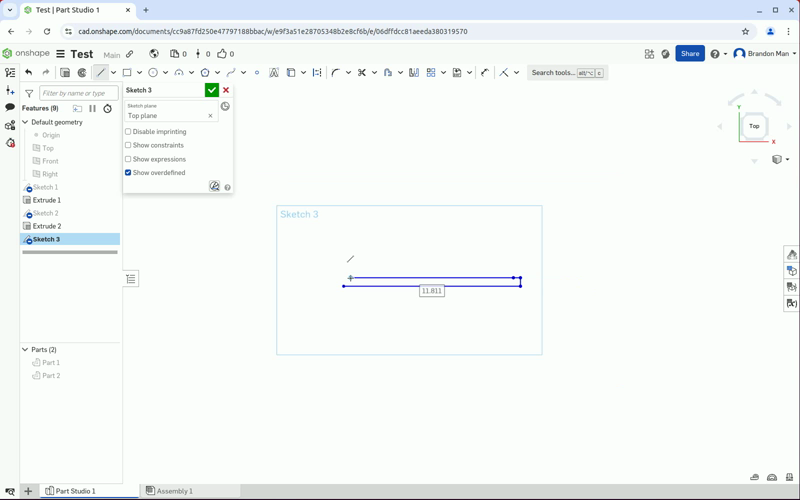
scroll(-6)
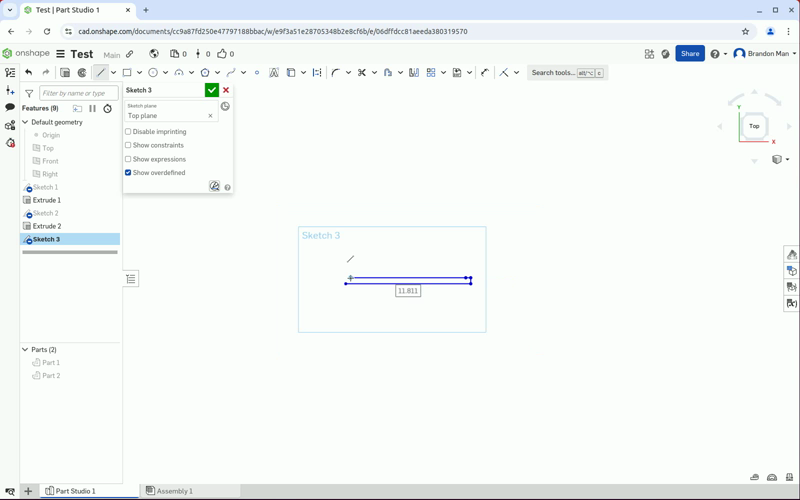
scroll(-6)
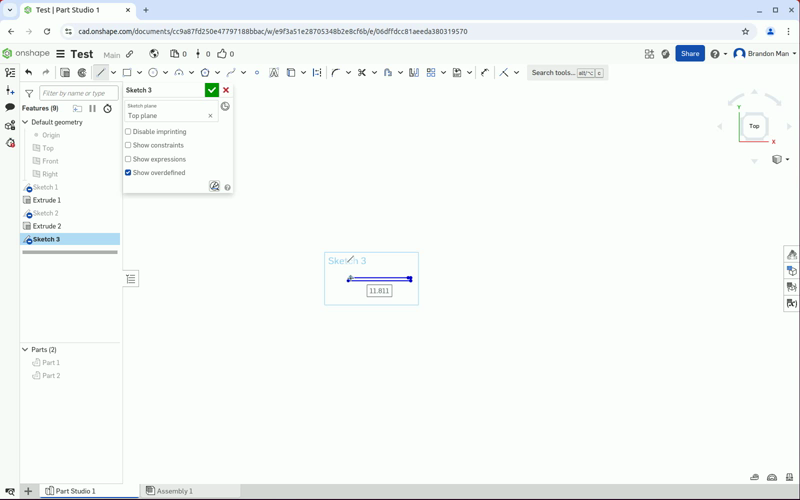
key_up(shift)
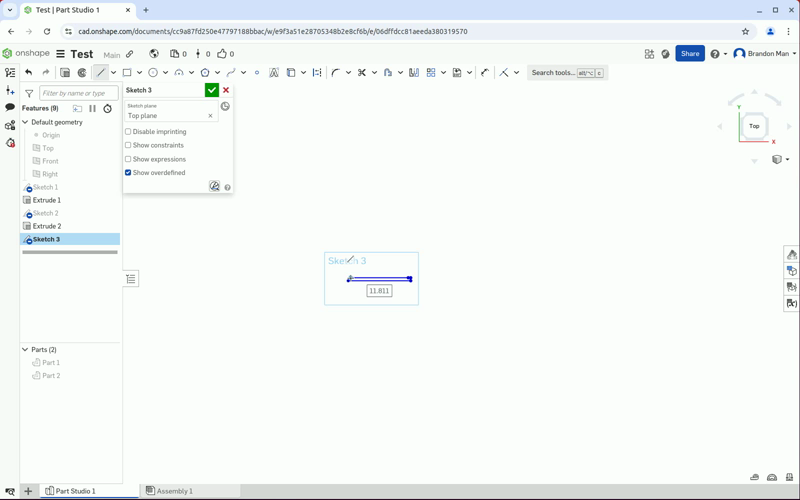
key_down(shift)
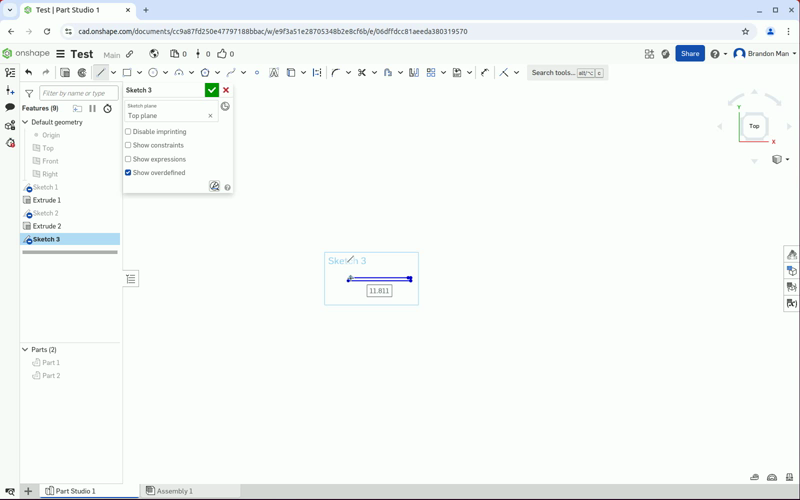
mouse_move(380, 277)
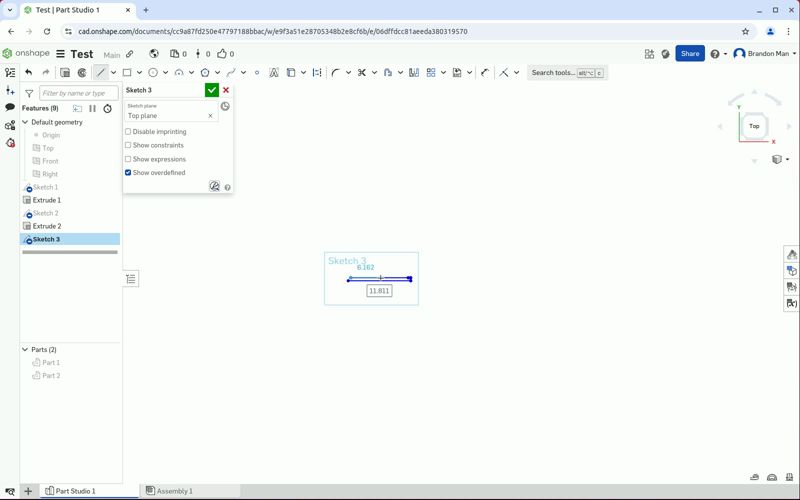
mouse_move(348, 277)
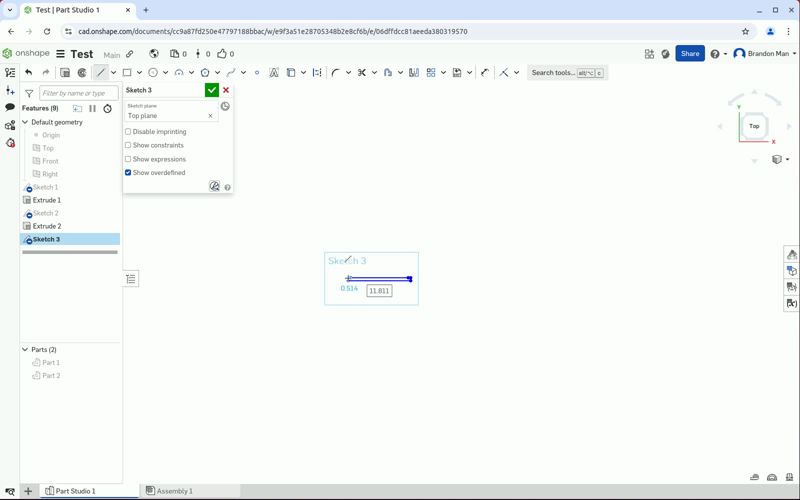
scroll(6)
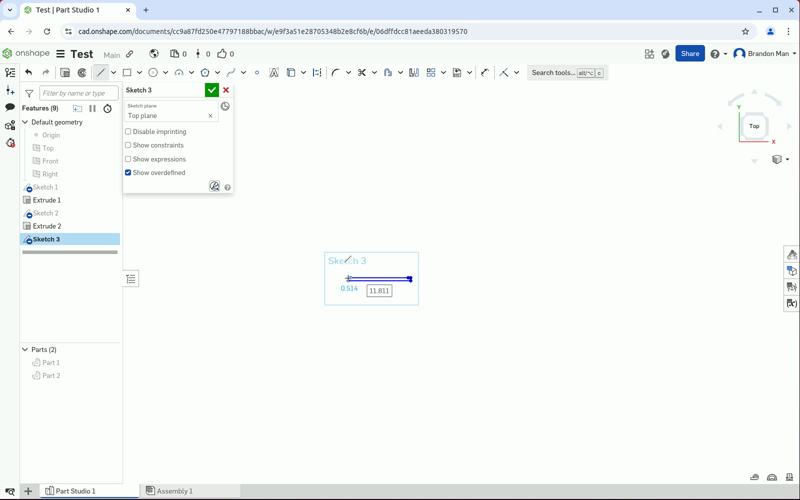
scroll(6)
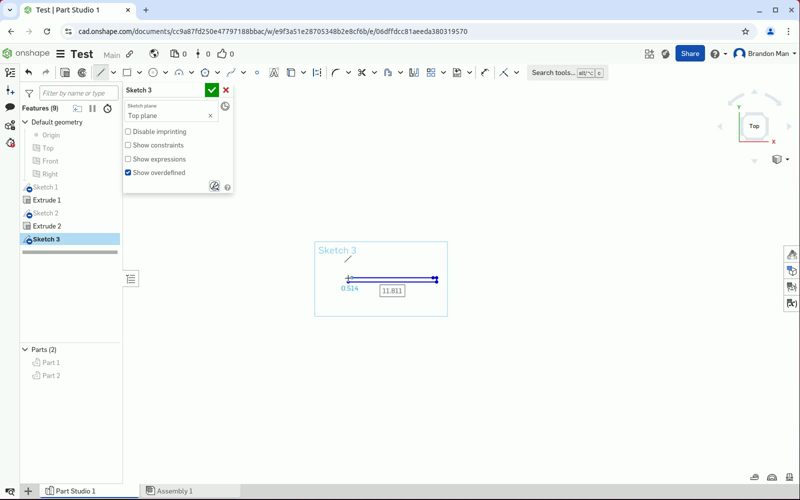
scroll(6)
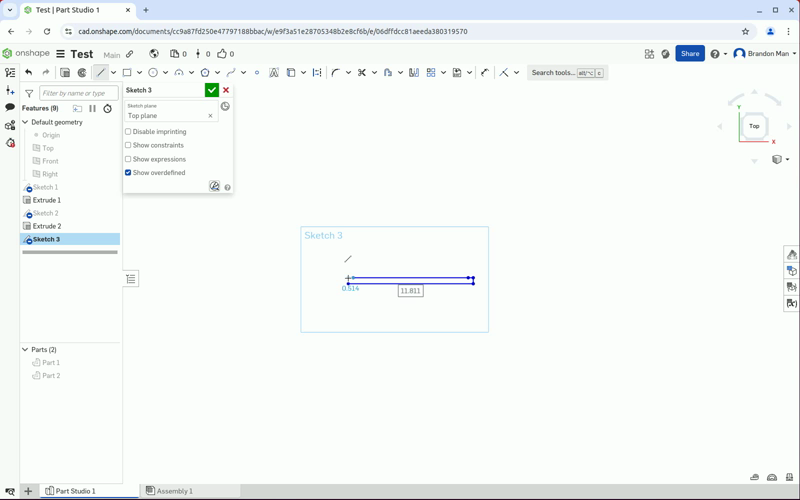
scroll(6)
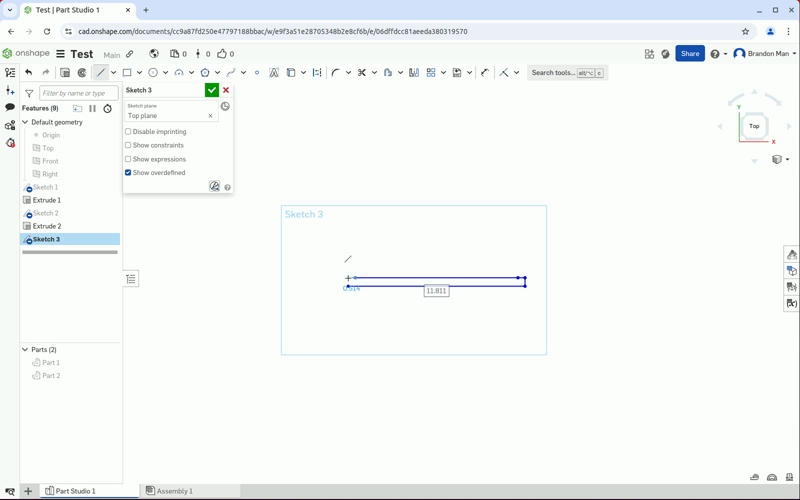
scroll(6)
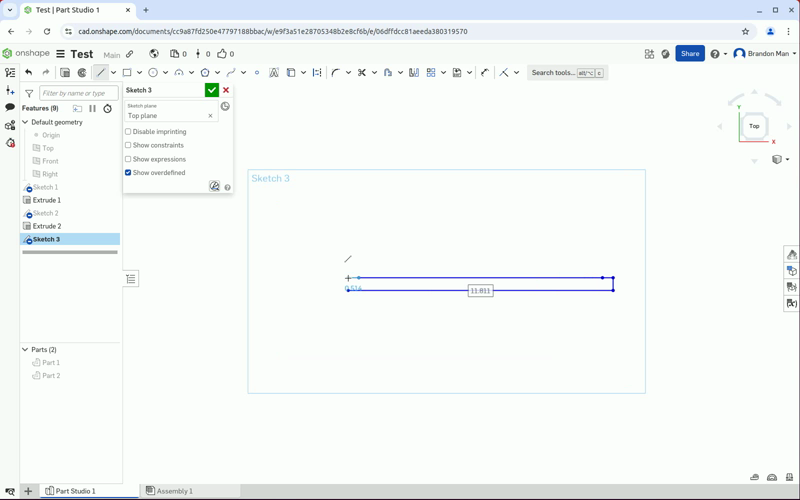
scroll(6)
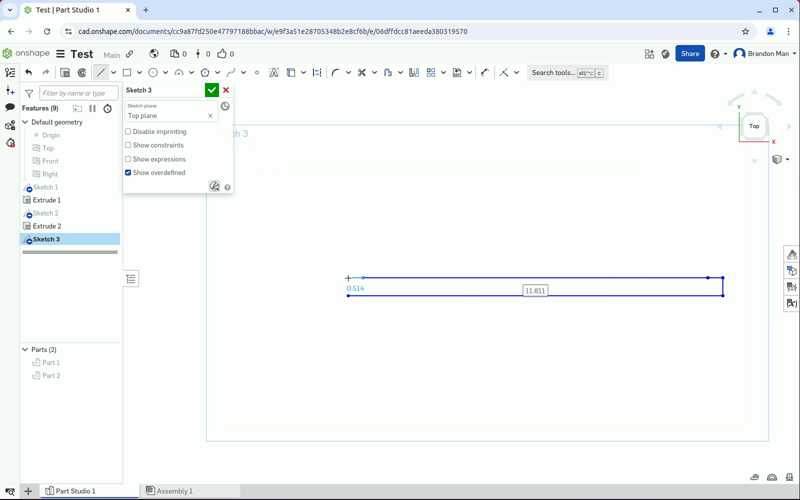
scroll(6)
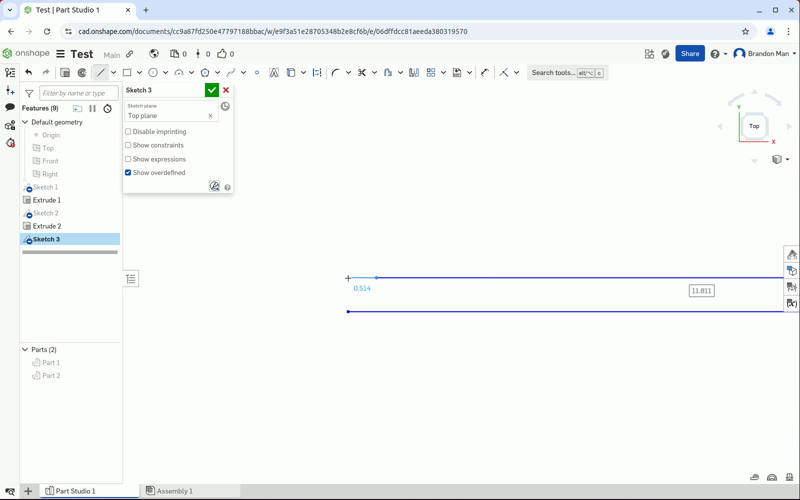
click(348, 277)
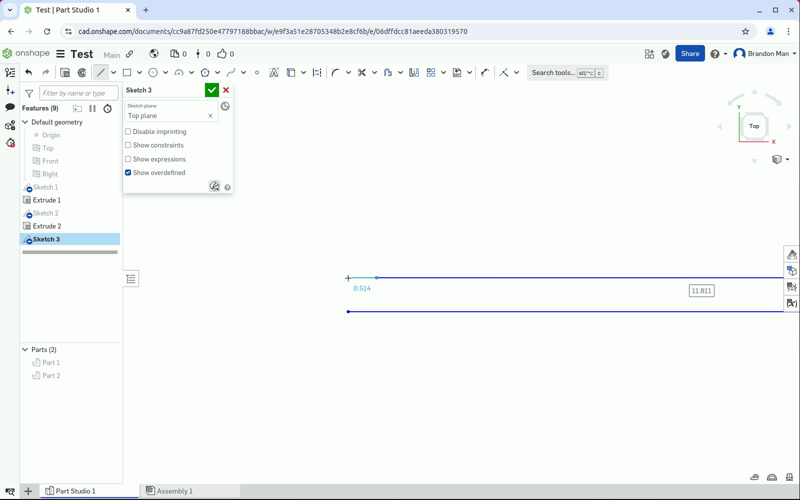
scroll(-6)
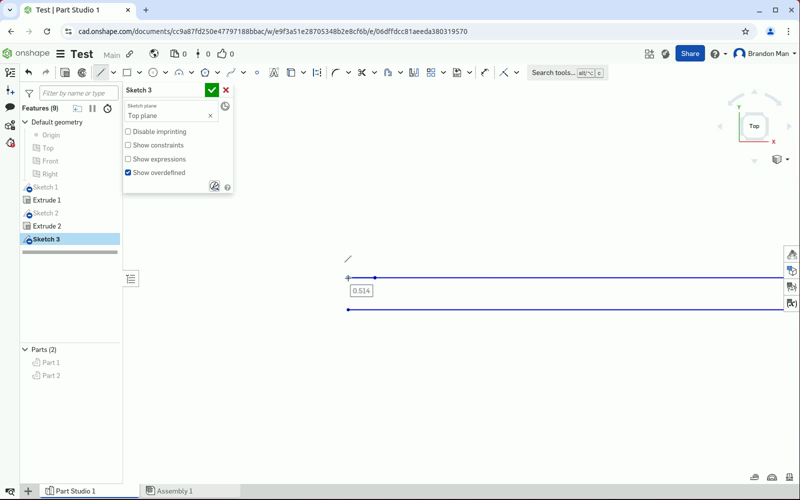
scroll(-6)
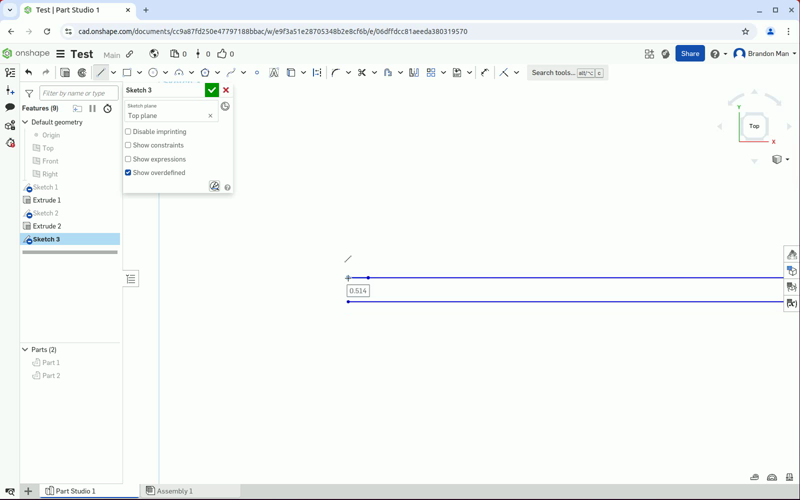
scroll(-6)
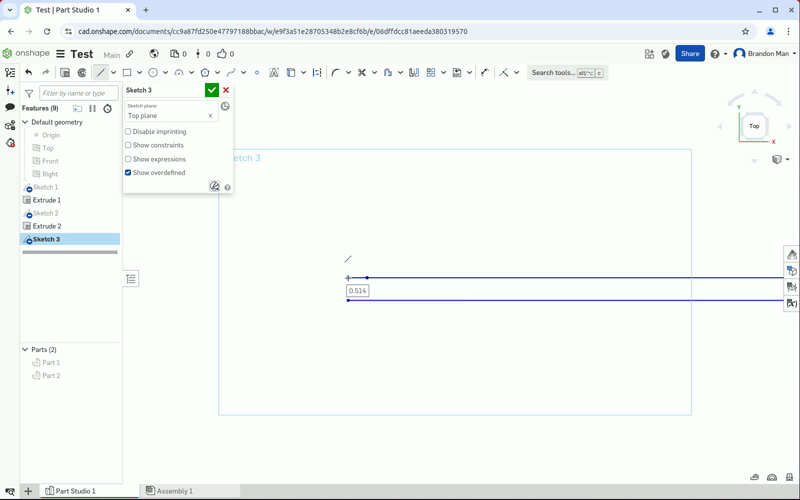
scroll(-6)
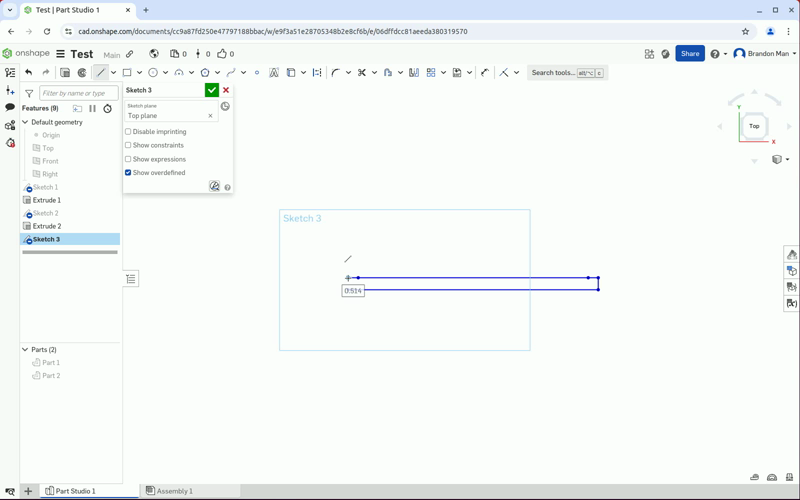
scroll(-6)
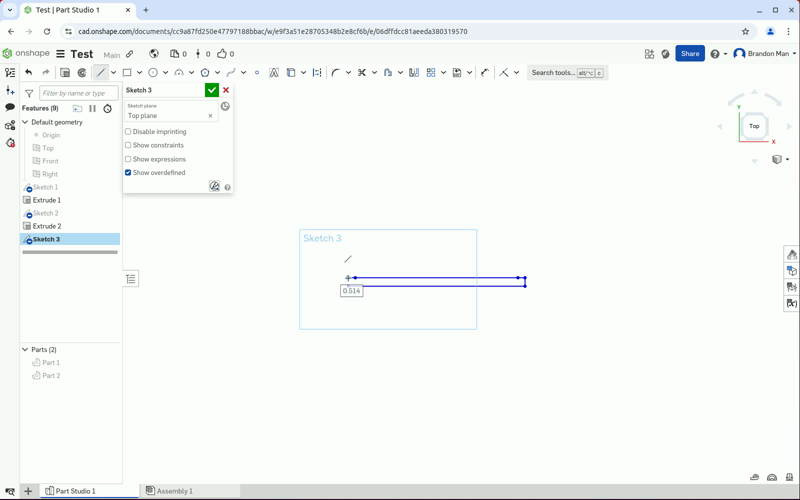
scroll(-6)
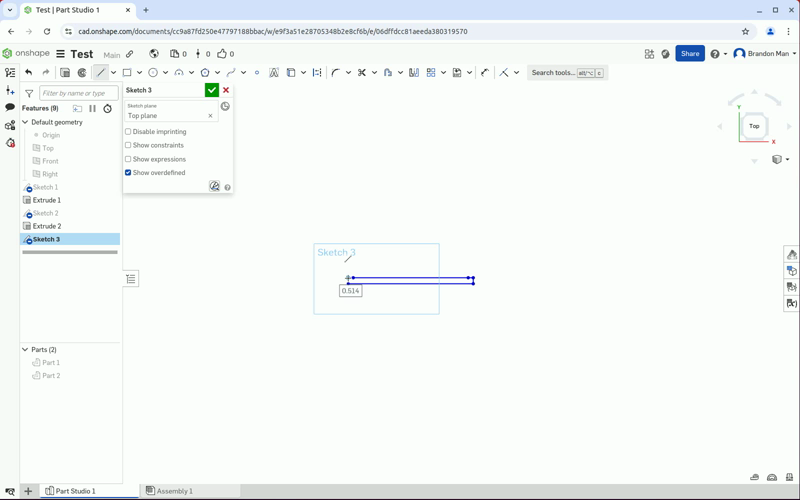
scroll(-6)
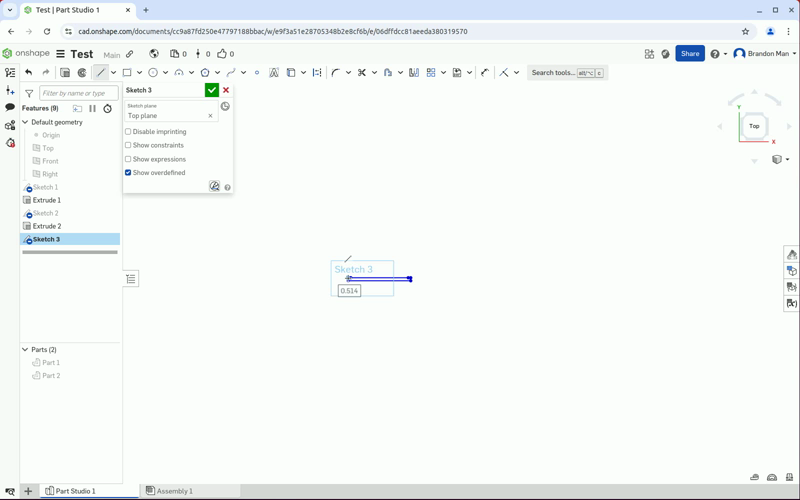
key_up(shift)
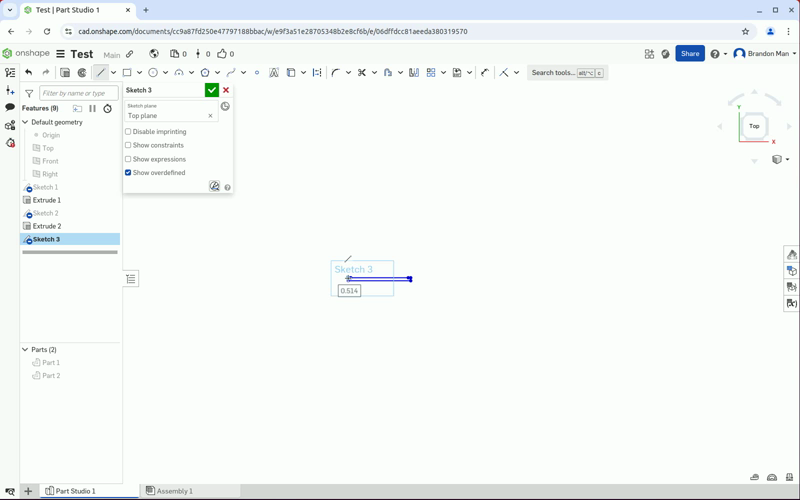
mouse_move(378, 277)
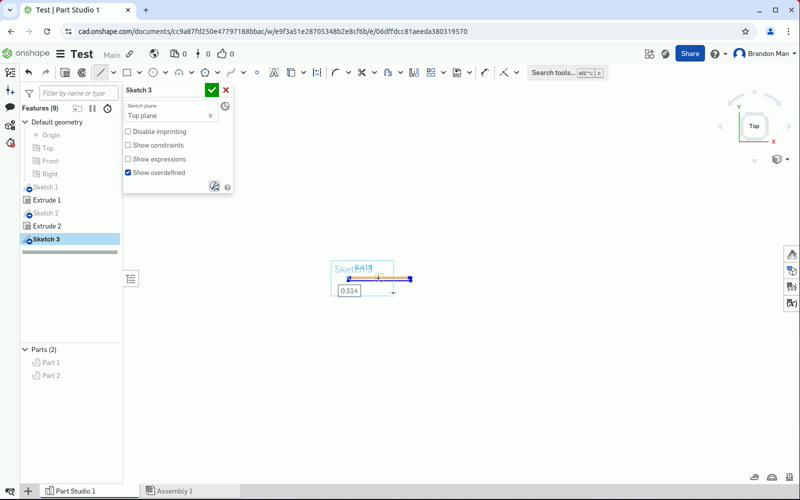
key_down(shift)
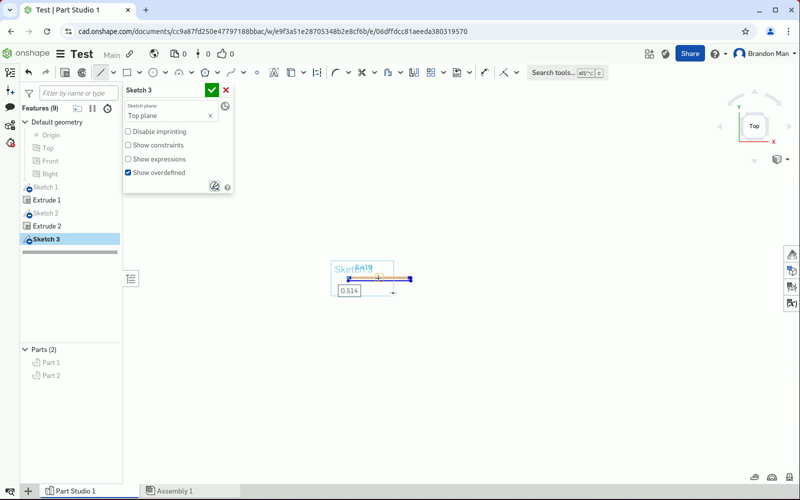
mouse_move(348, 280)
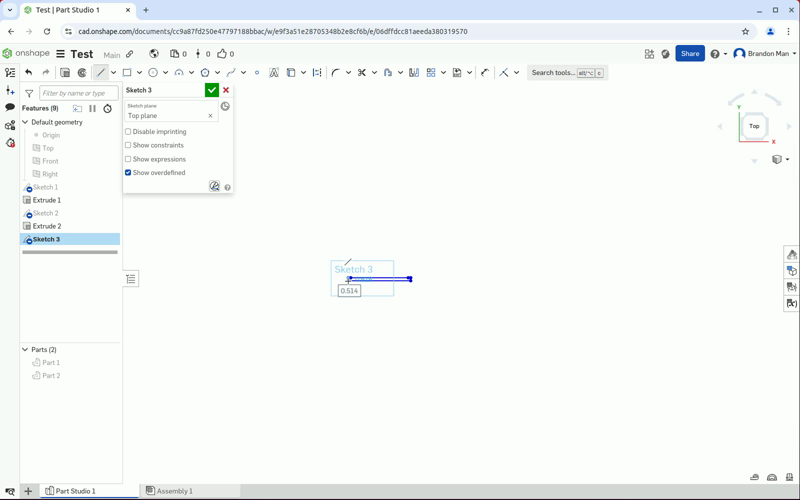
scroll(6)
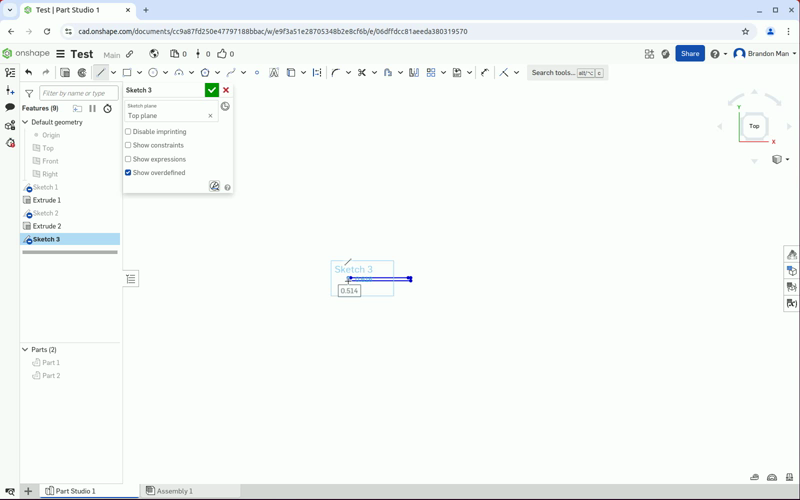
scroll(6)
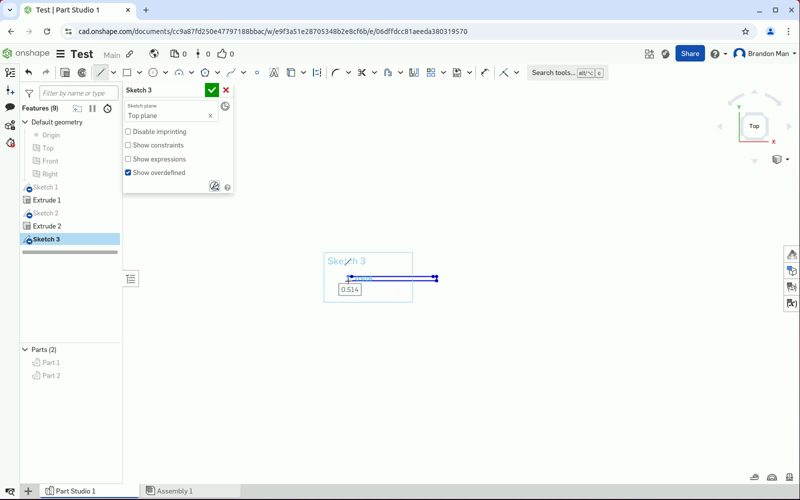
scroll(6)
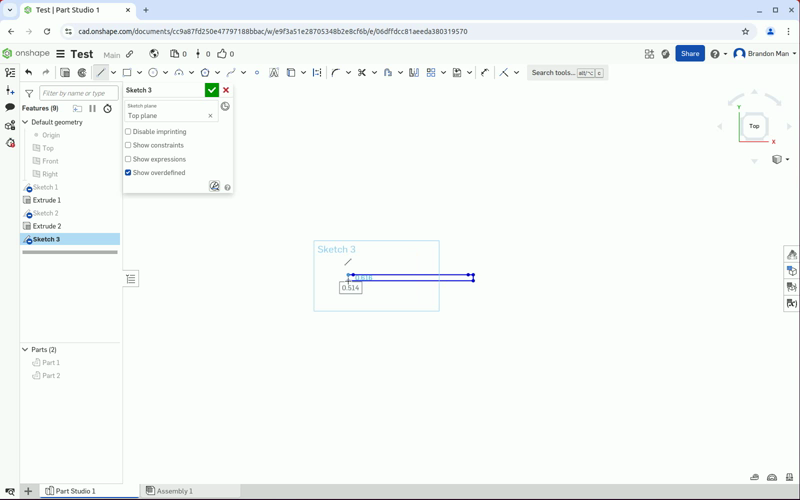
scroll(6)
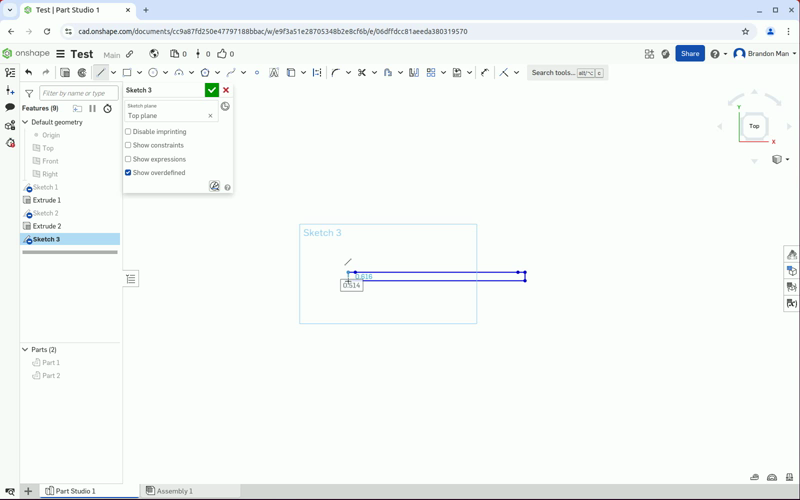
scroll(6)
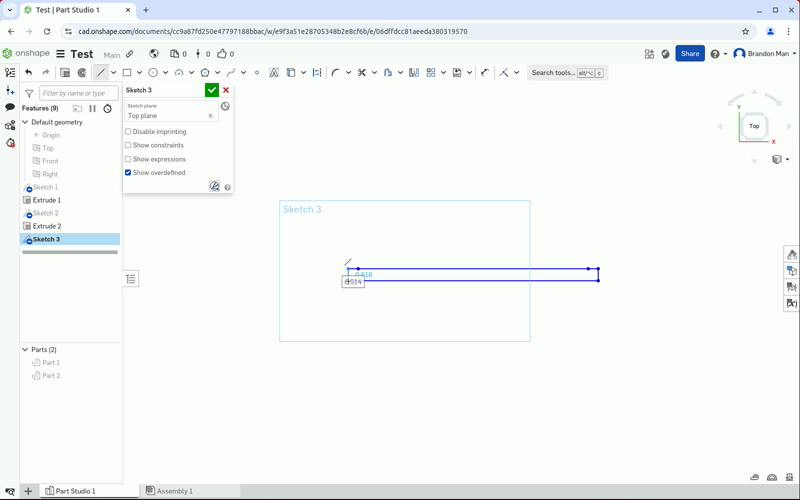
scroll(6)
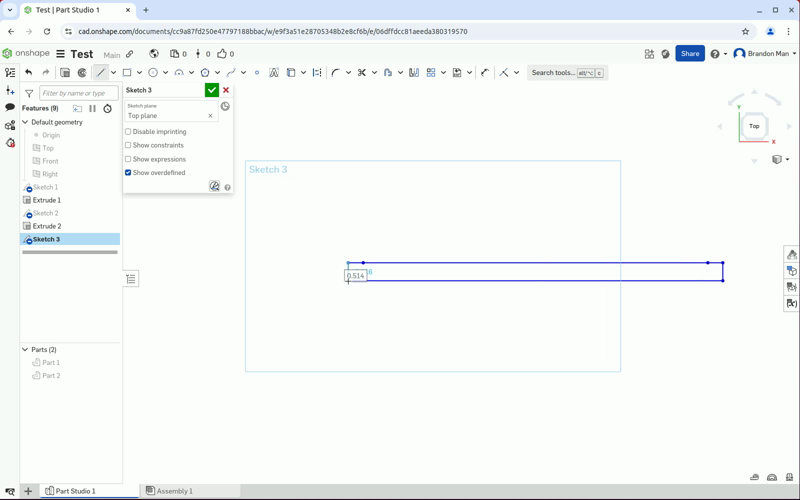
scroll(6)
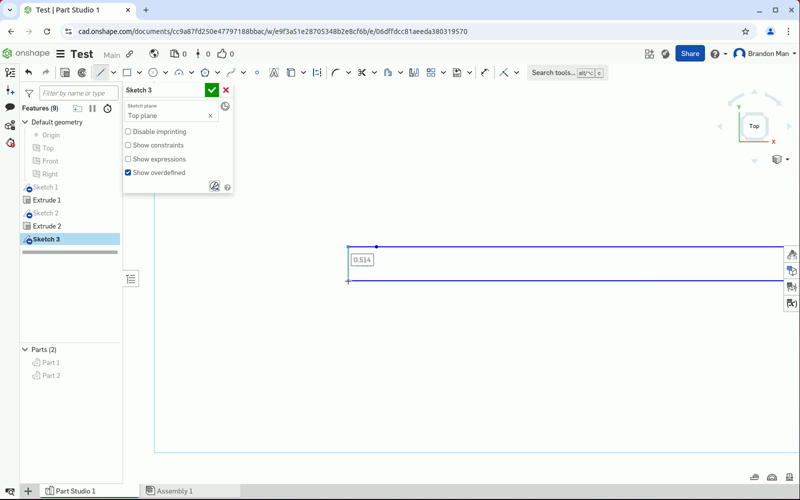
key_up(shift)
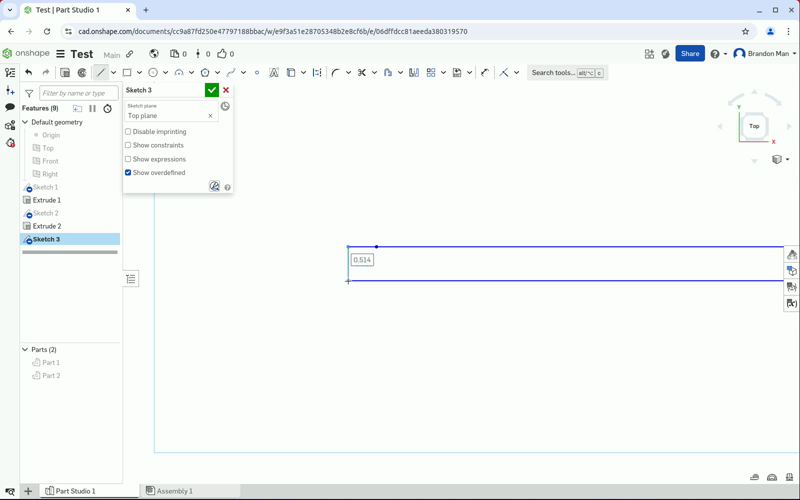
click(348, 280)
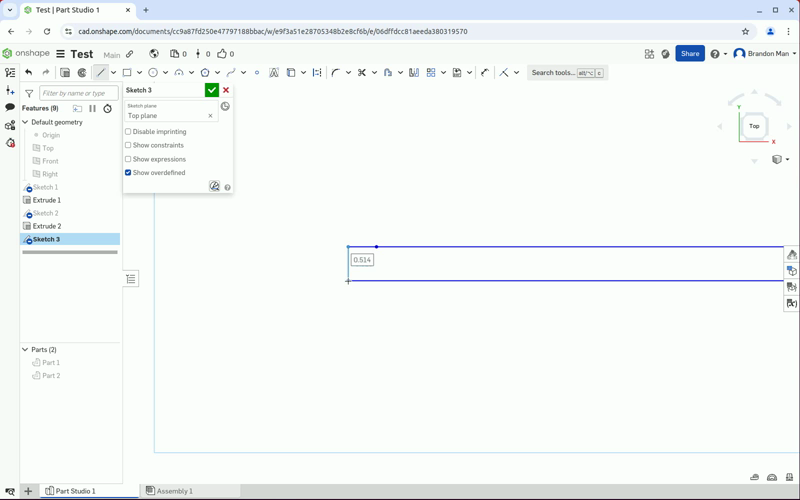
scroll(-6)
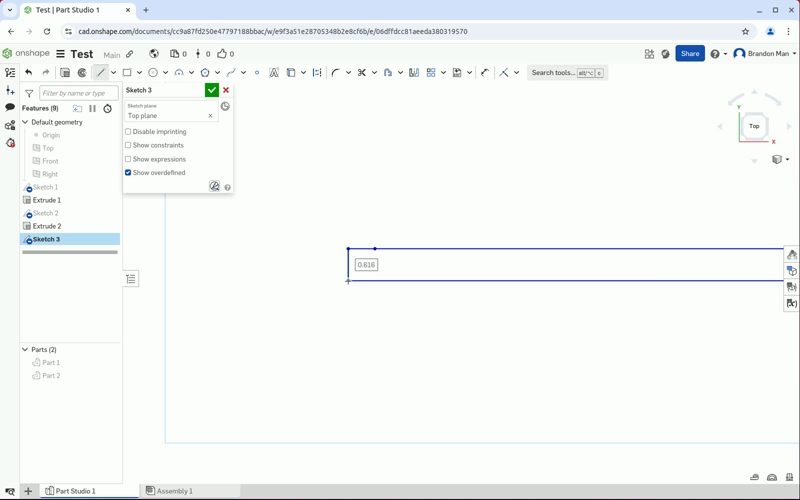
scroll(-6)
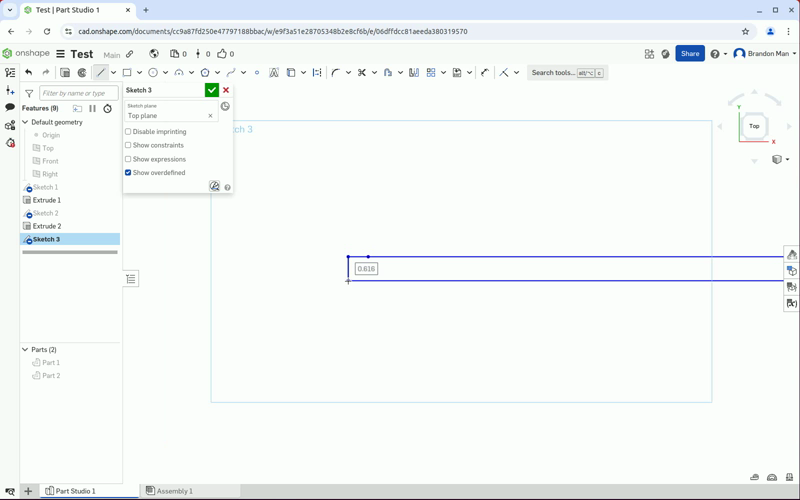
scroll(-6)
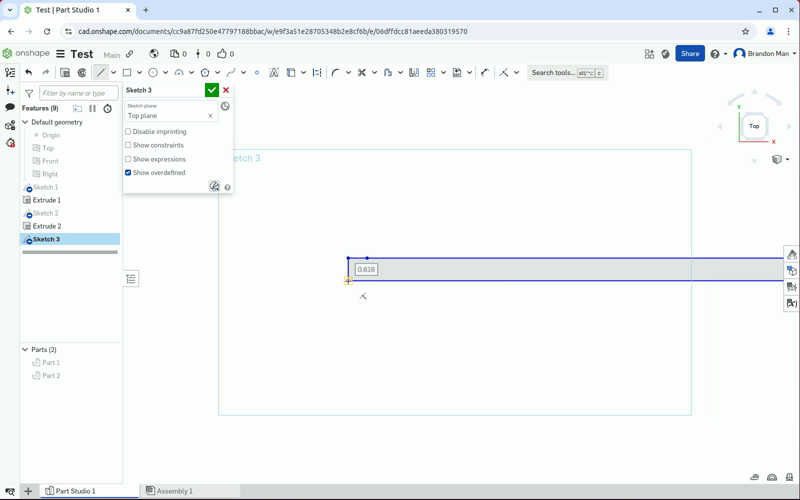
scroll(-6)
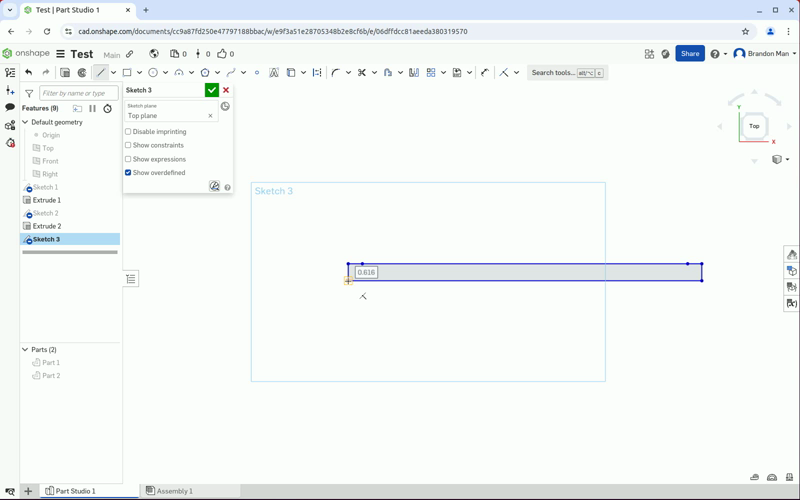
scroll(-6)
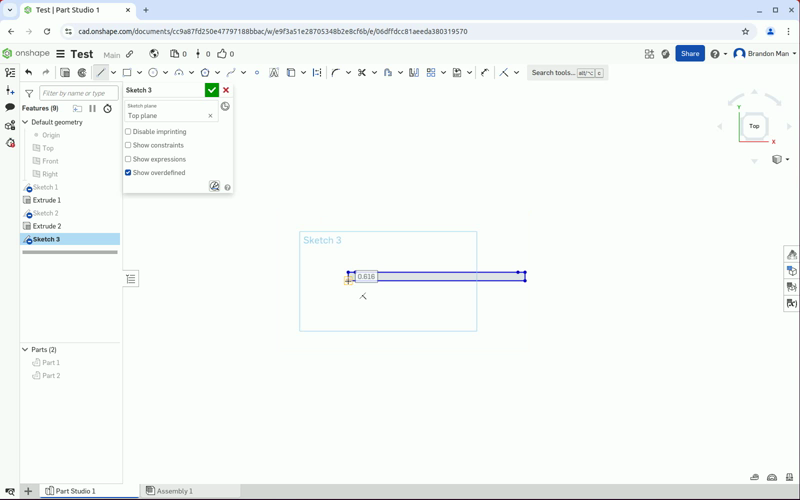
scroll(-6)
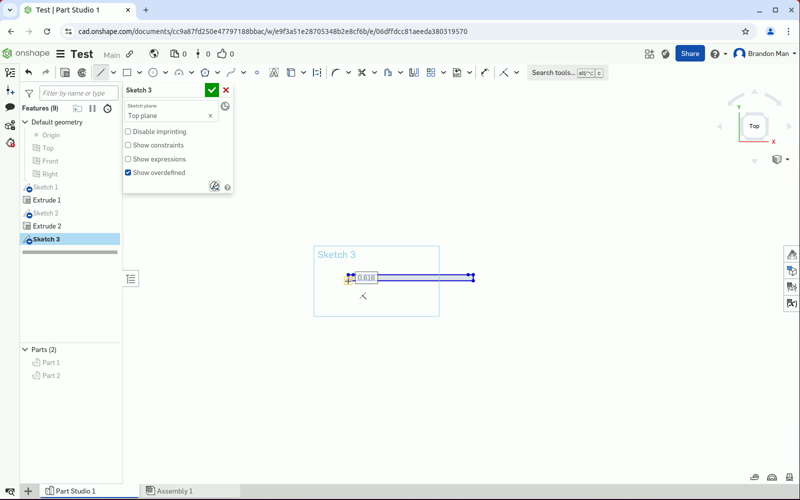
scroll(-6)
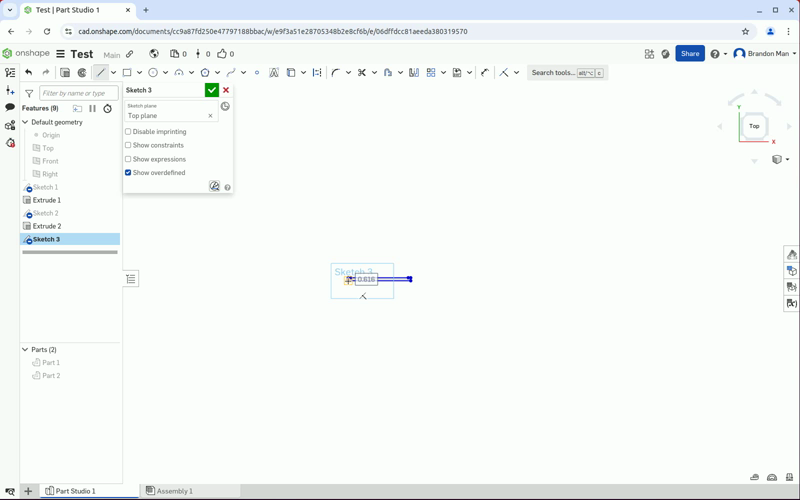
key(esc)
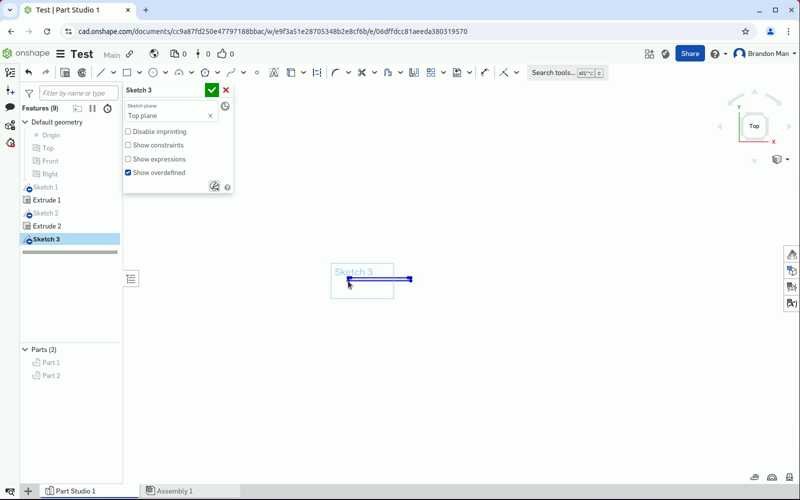
mouse_move(360, 279)
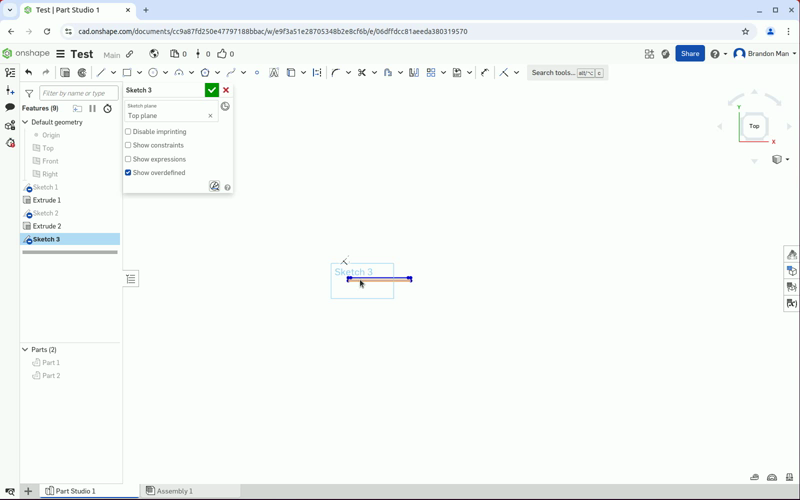
scroll(6)
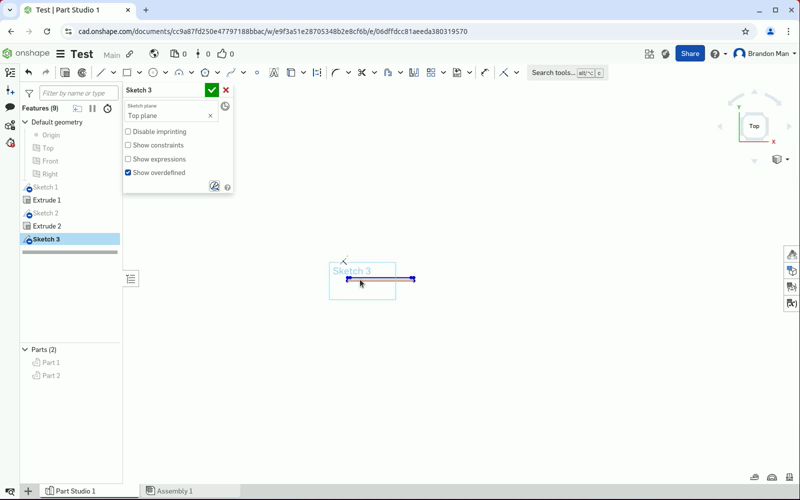
scroll(6)
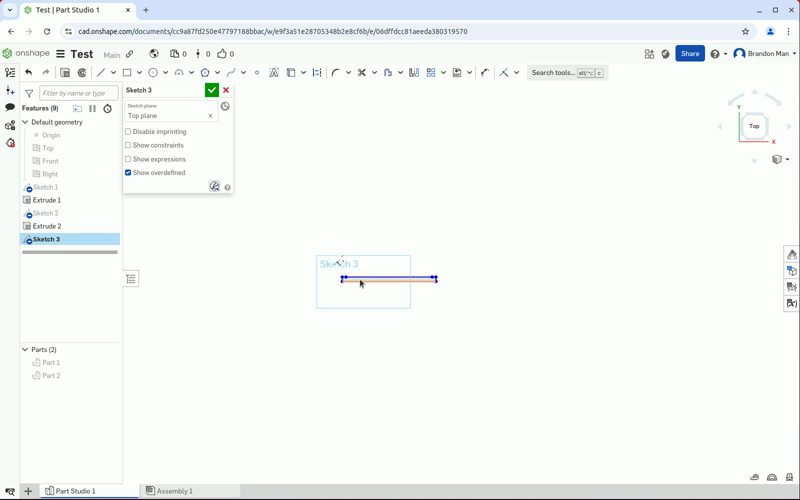
scroll(6)
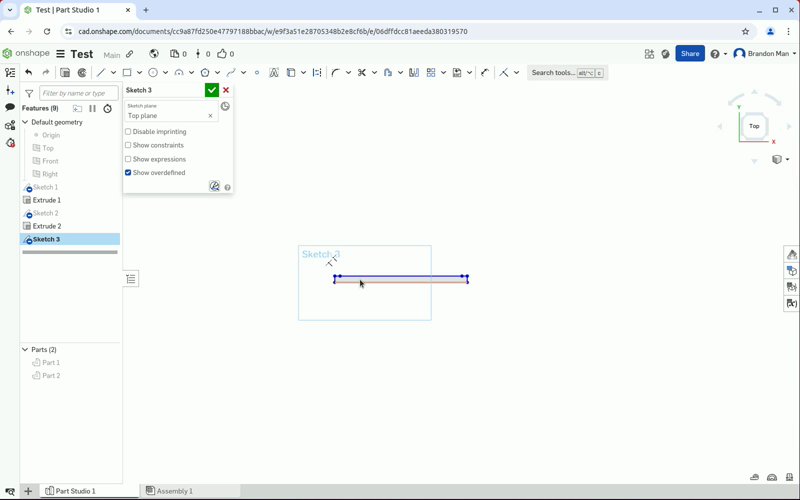
scroll(6)
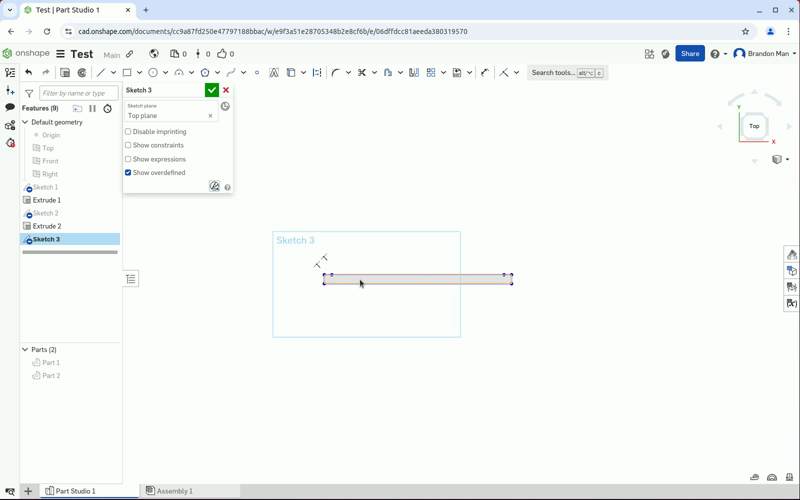
scroll(6)
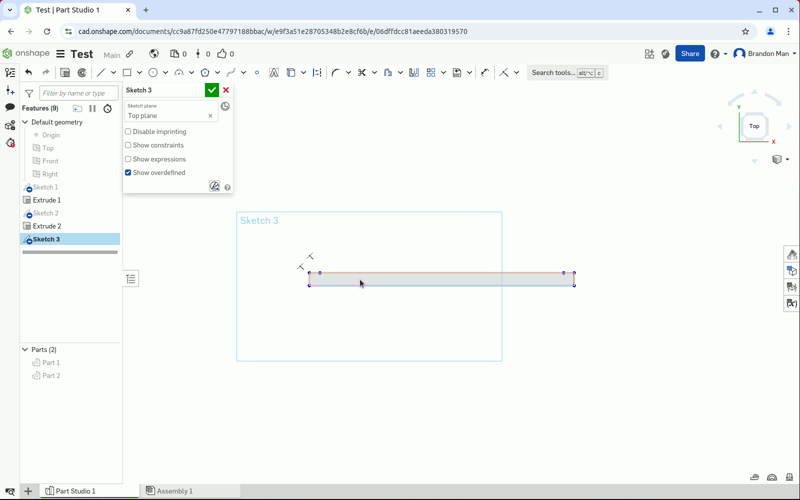
scroll(6)
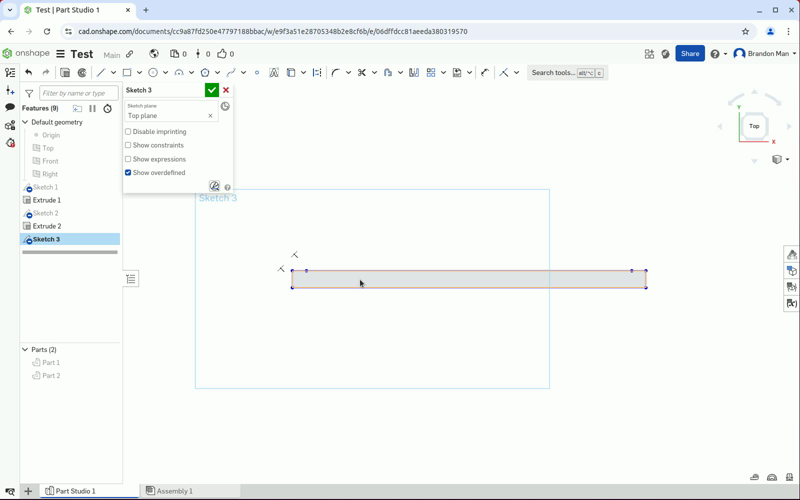
scroll(6)
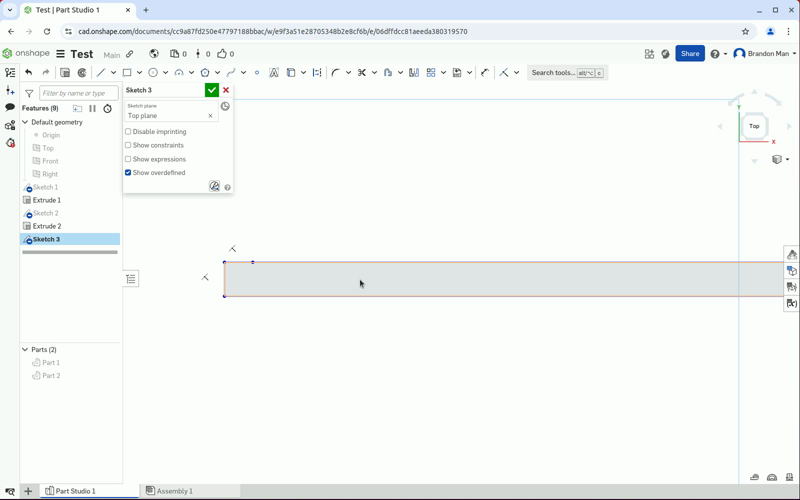
click(360, 279)
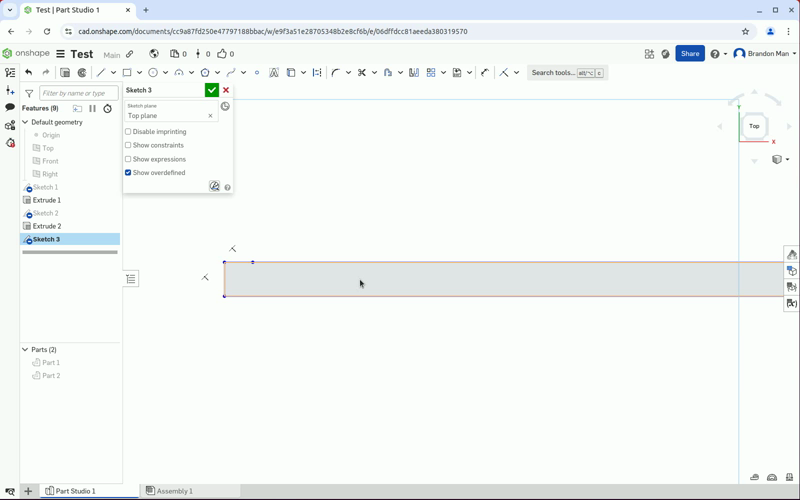
scroll(-6)
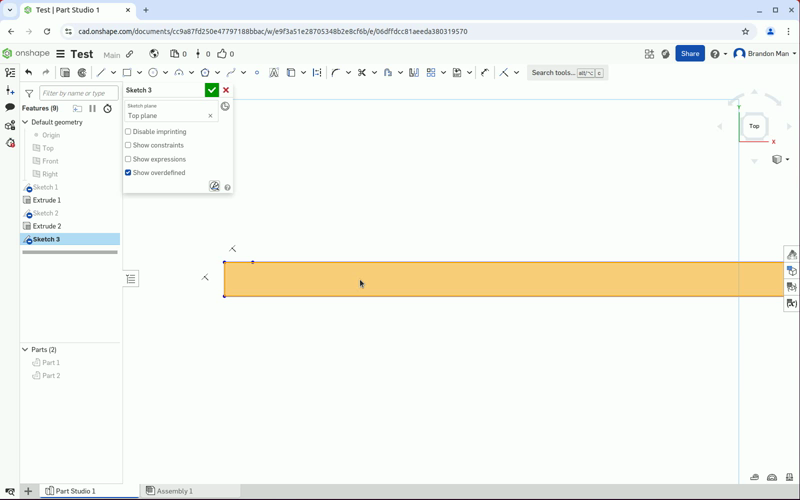
scroll(-6)
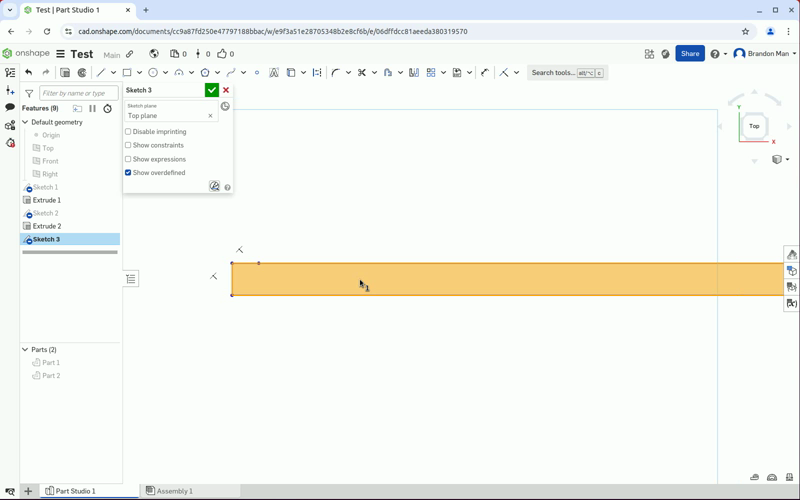
scroll(-6)
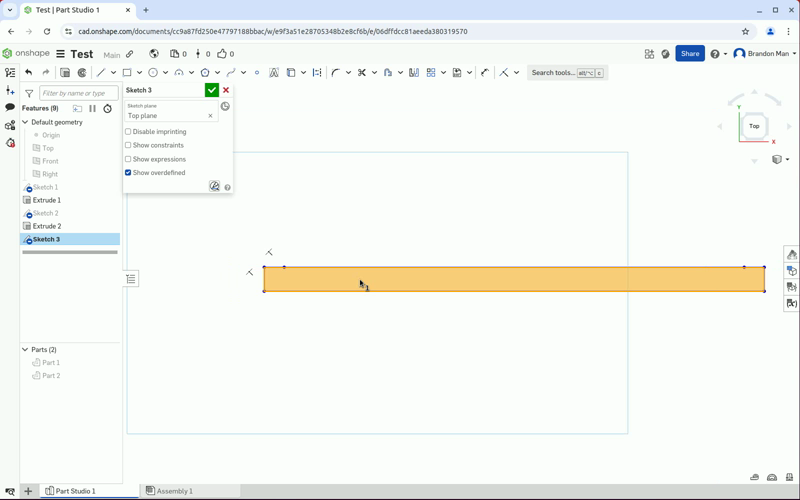
scroll(-6)
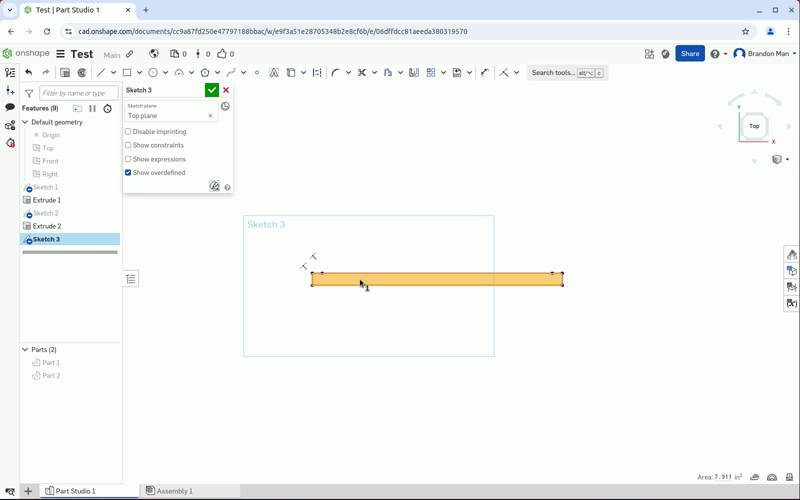
scroll(-6)
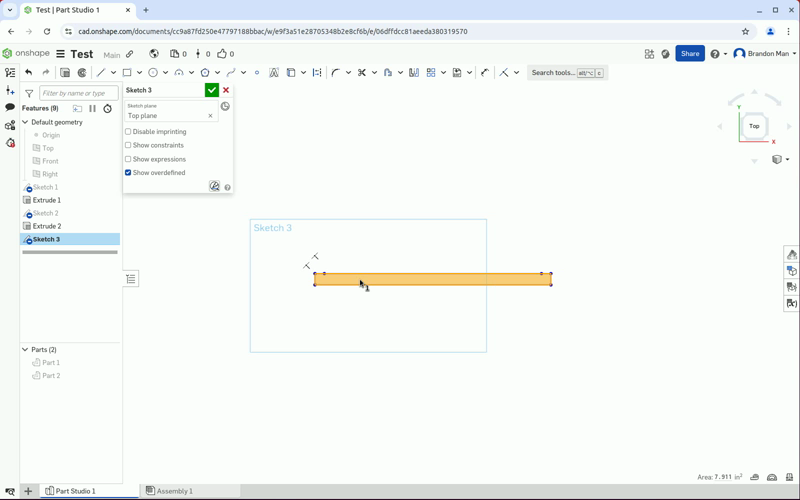
scroll(-6)
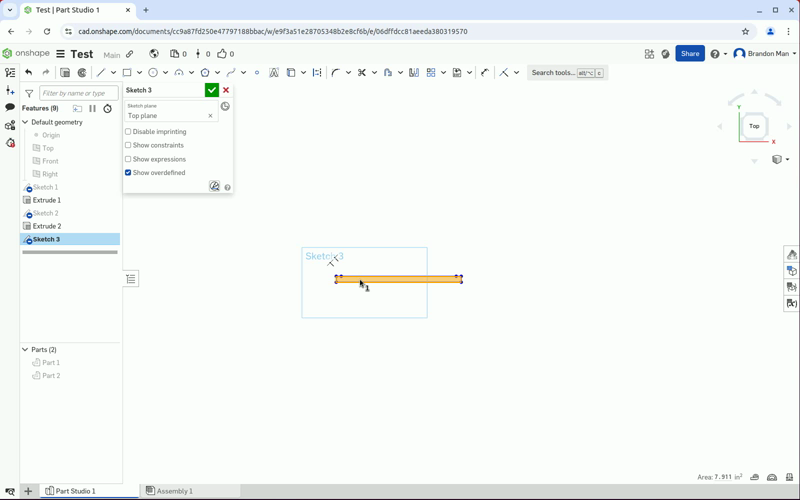
scroll(-6)
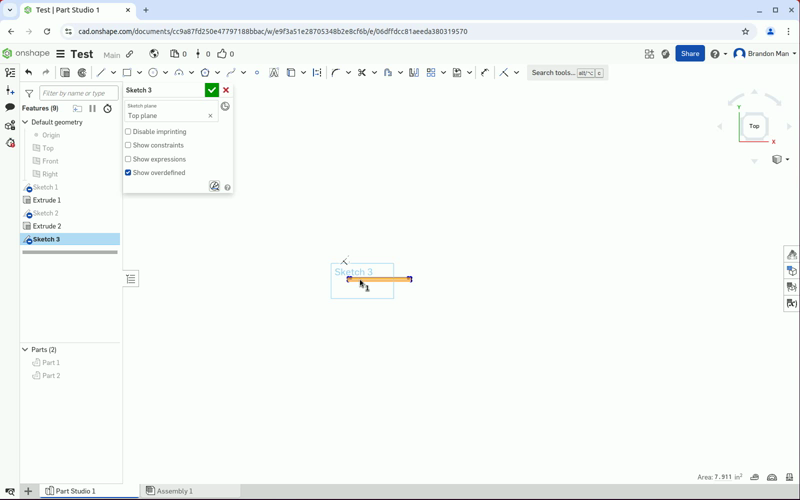
mouse_move(73, 352)
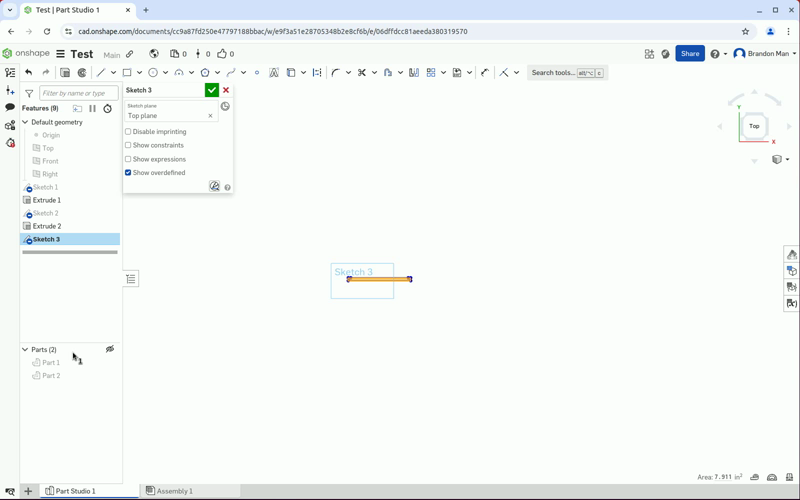
key(shift+y)
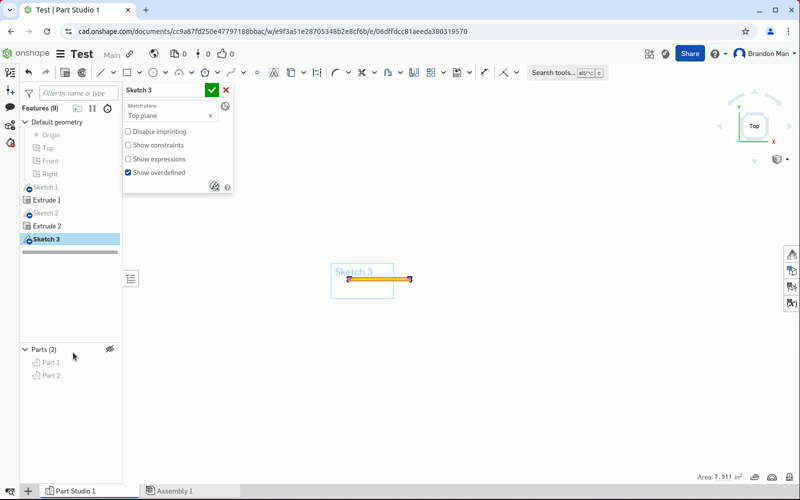
key(shift+e)
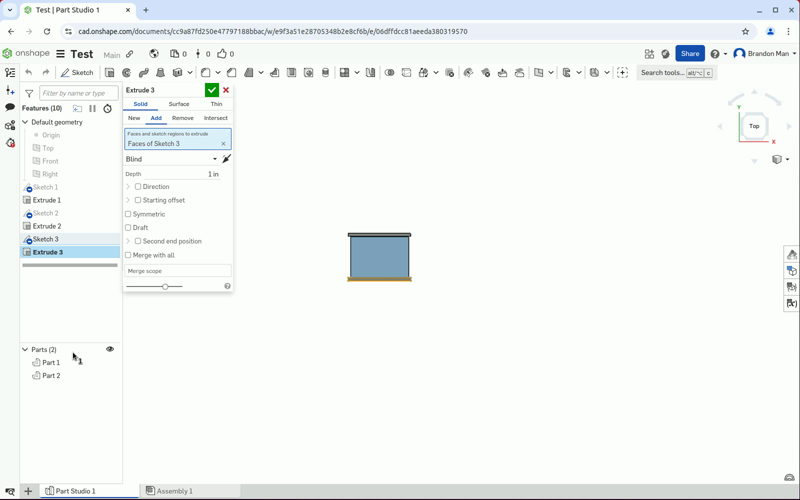
mouse_move(143, 106)
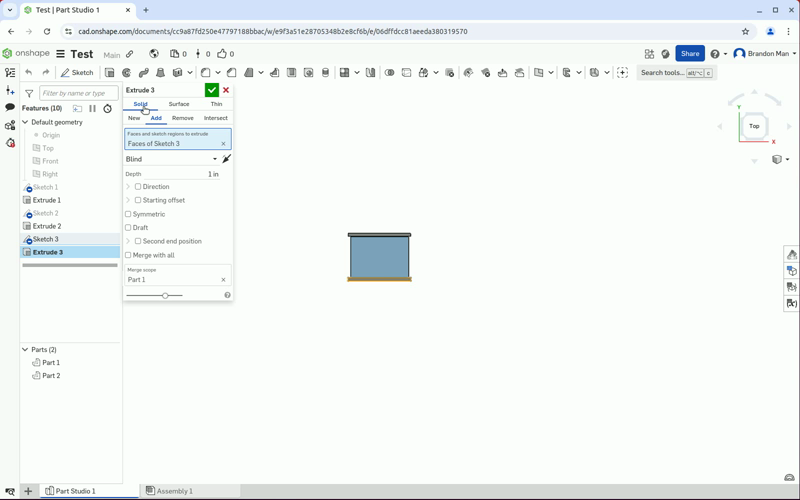
click(143, 106)
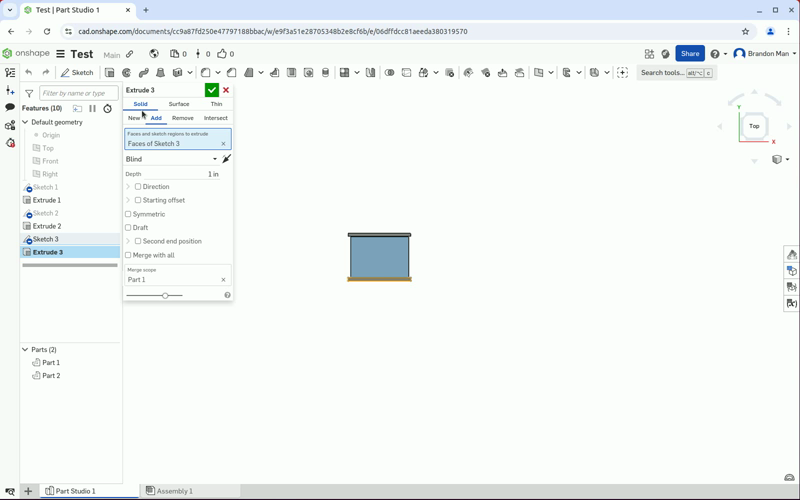
mouse_move(137, 120)
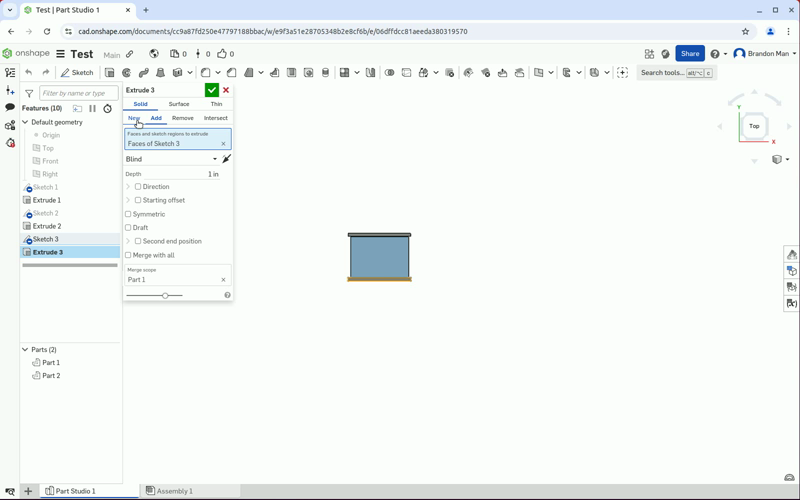
click(137, 120)
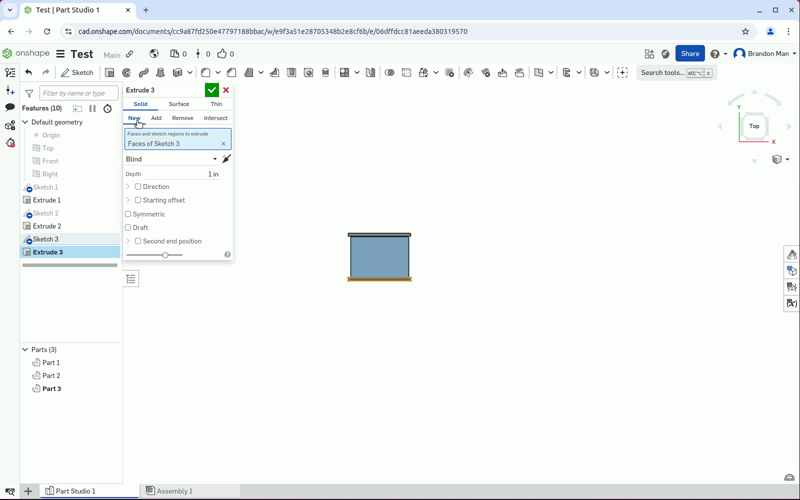
key(tab, 4)
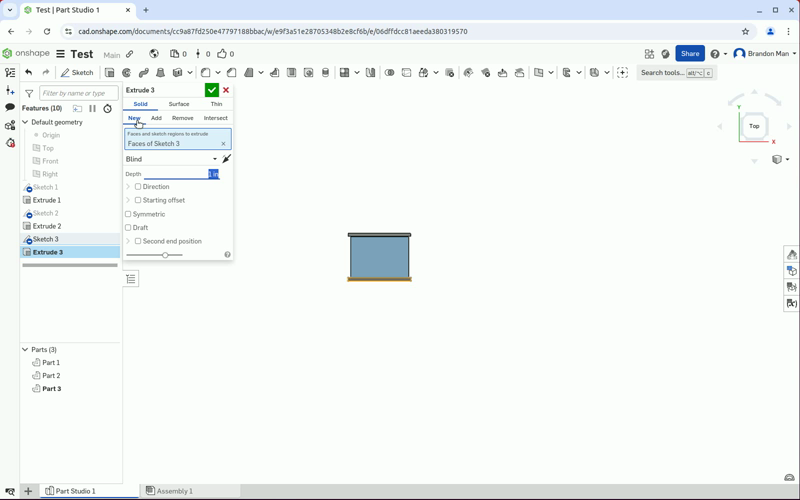
text(1.204)
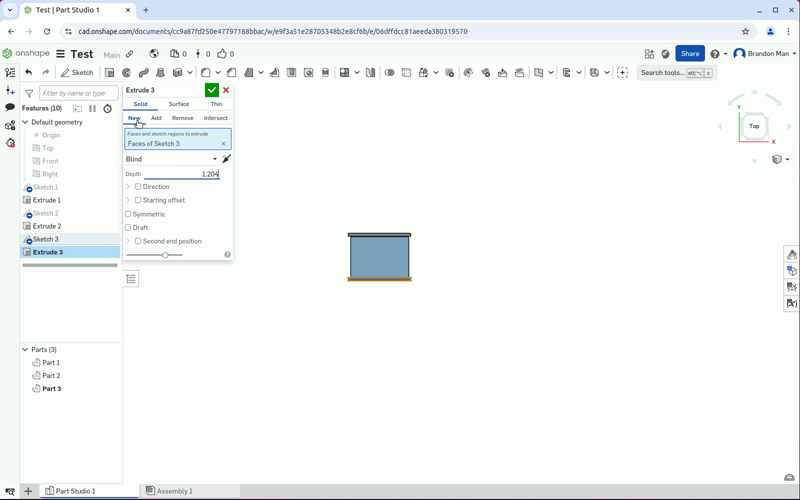
key(enter)
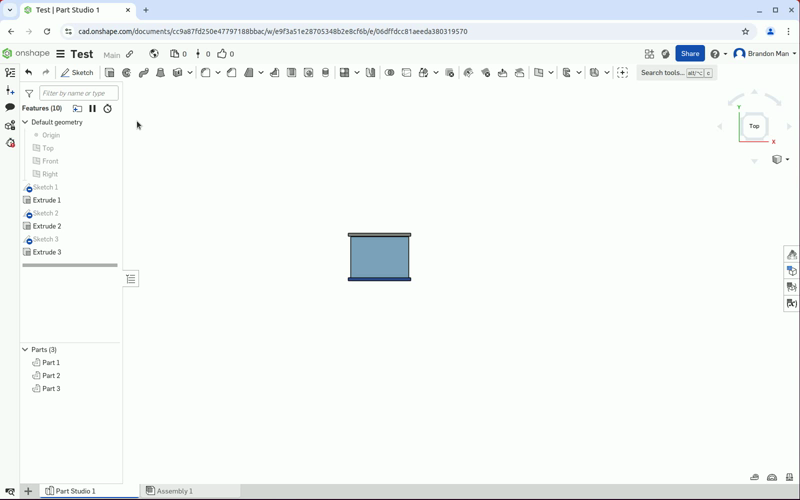
key(shift+h)
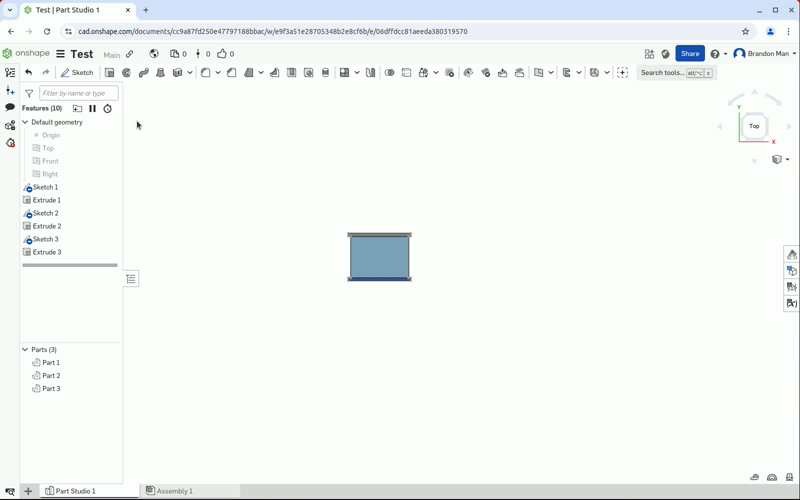
key(shift+h)
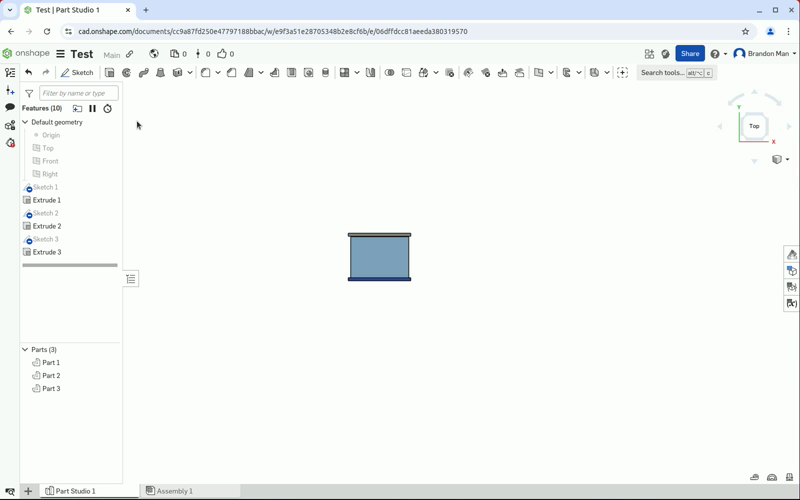
mouse_move(73, 189)
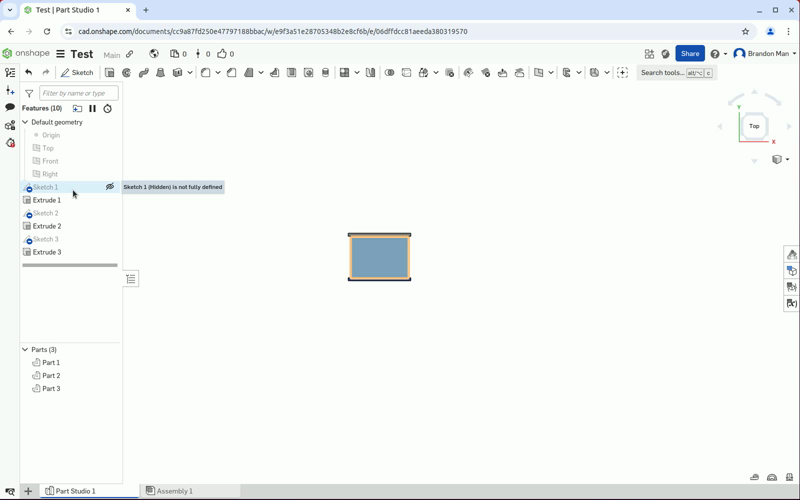
click(73, 189)
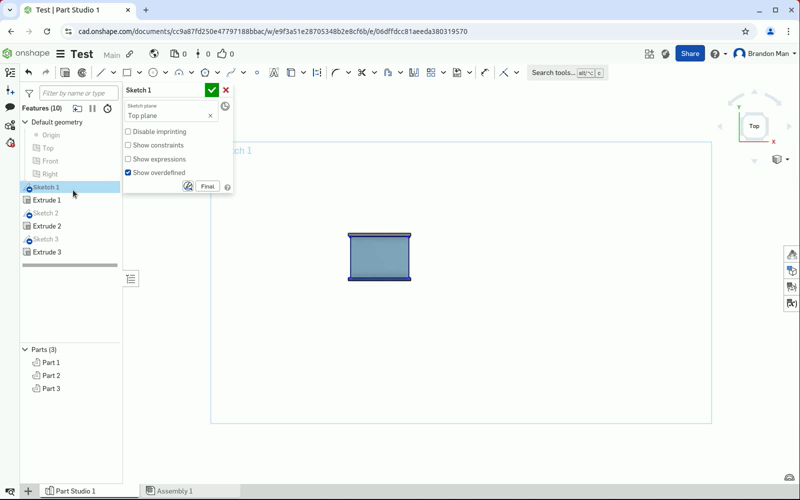
mouse_move(229, 92)
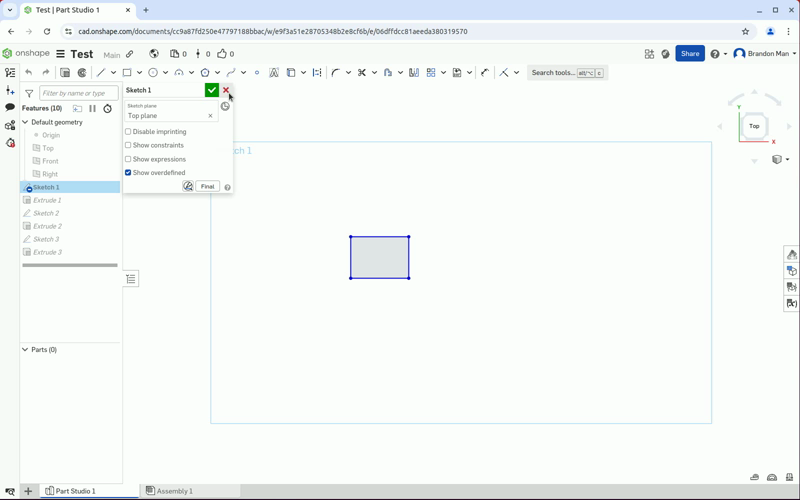
click(229, 92)
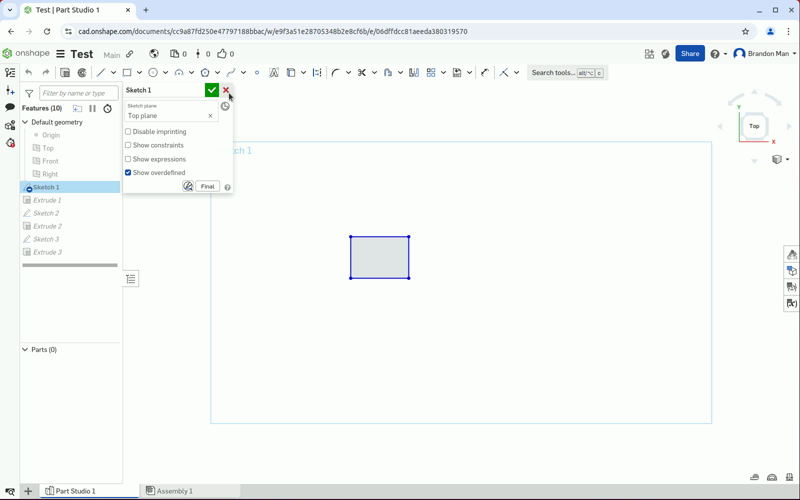
key(shift+s)
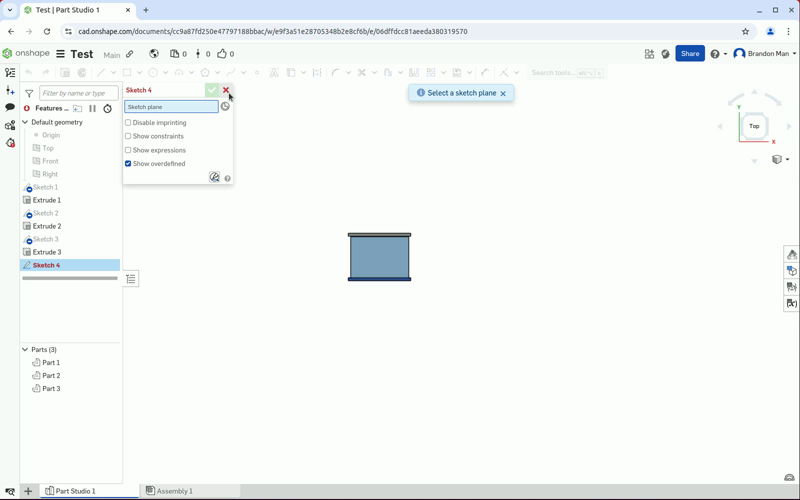
mouse_move(73, 150)
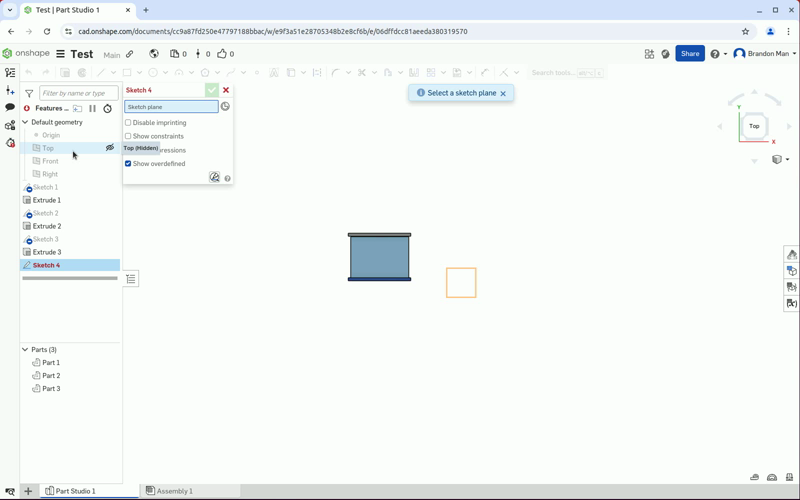
click(73, 150)
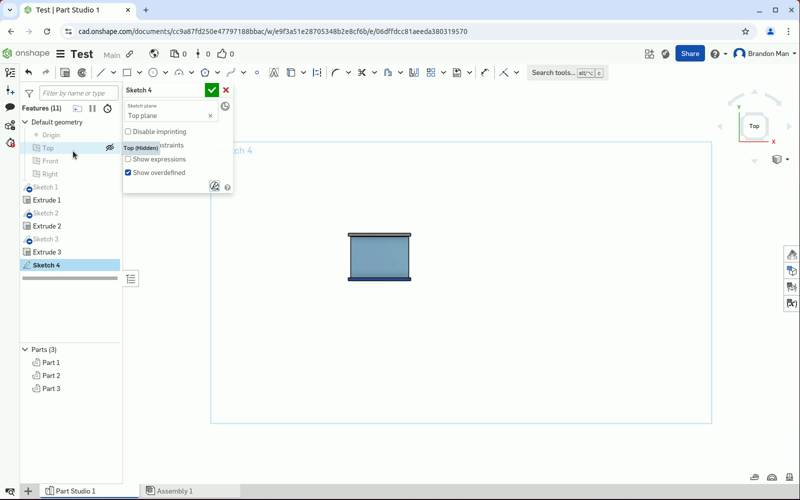
mouse_move(73, 352)
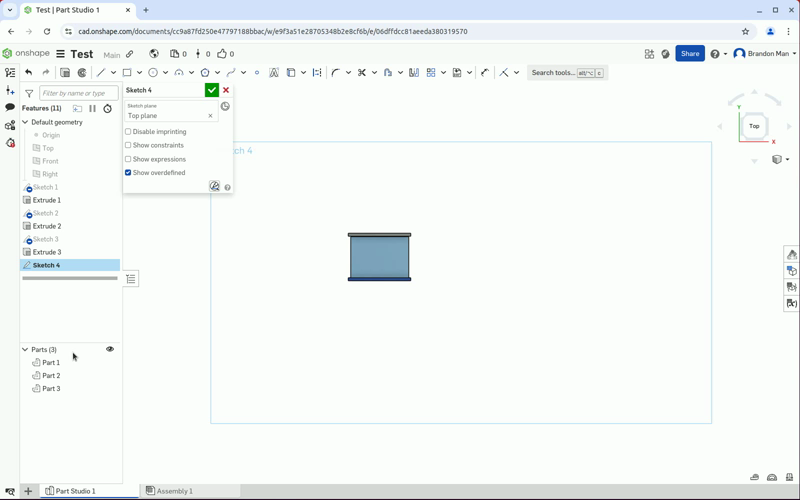
key(y)
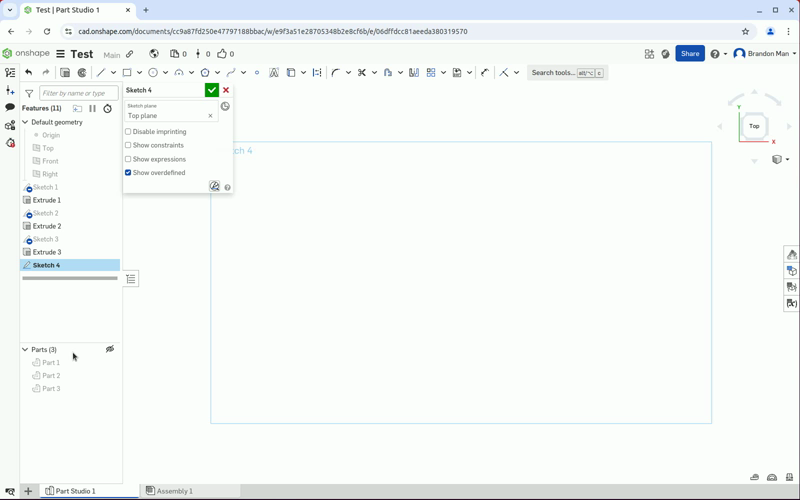
key(l)
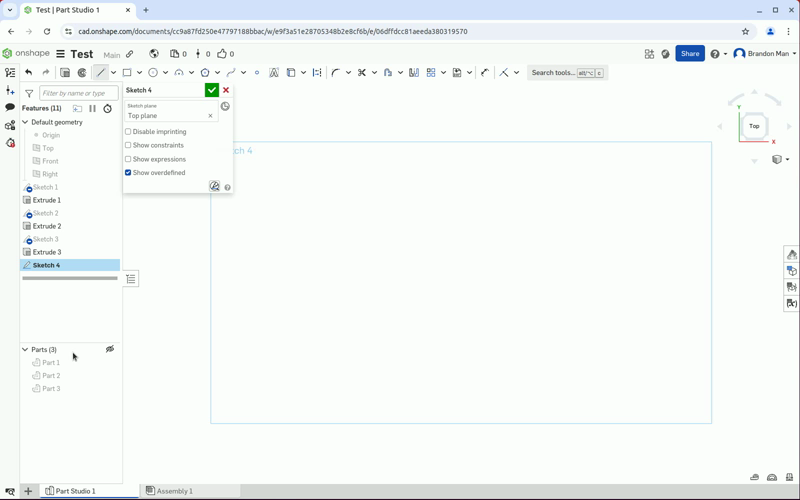
key_down(shift)
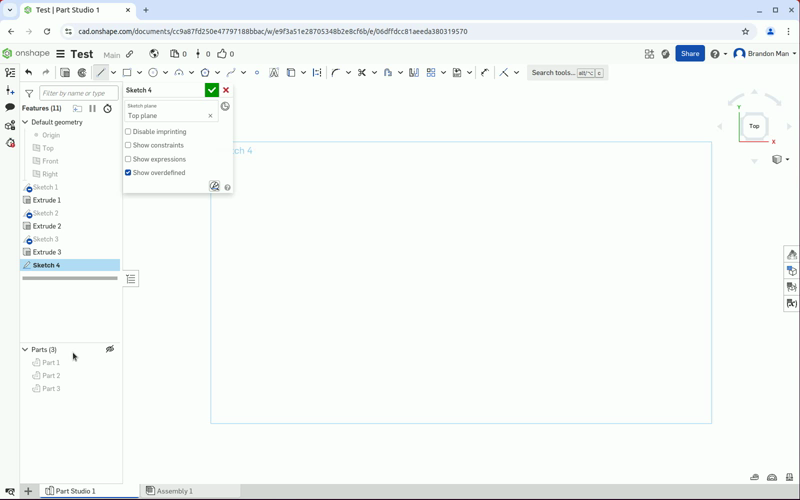
mouse_move(348, 278)
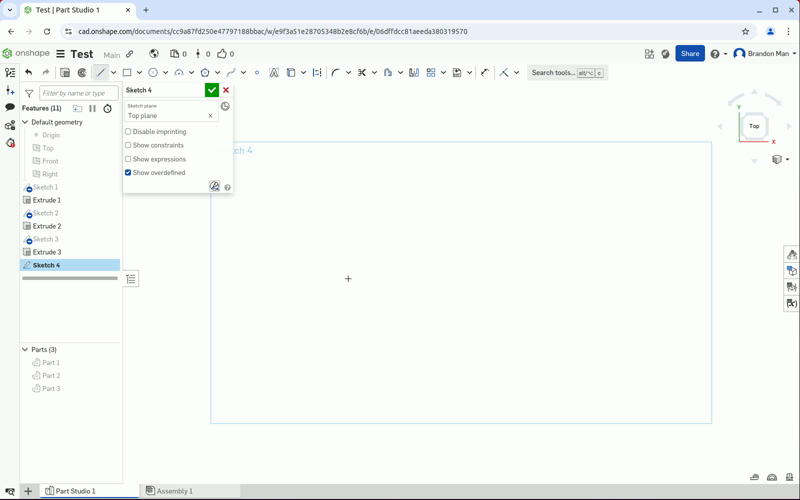
click(348, 278)
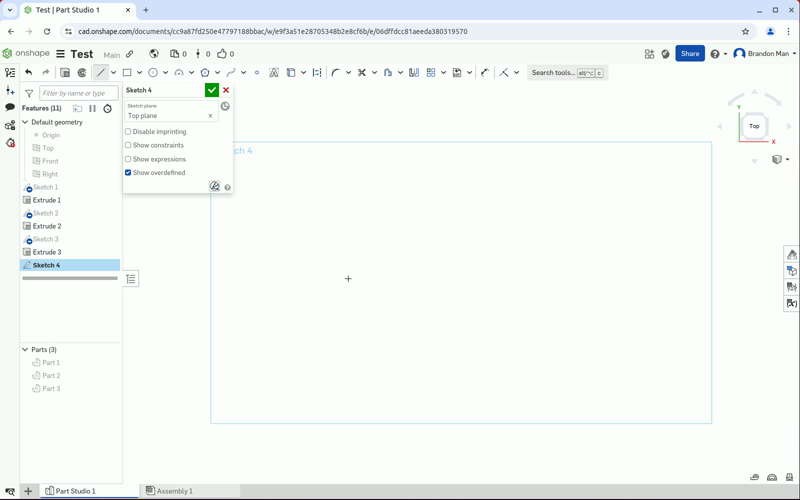
key_up(shift)
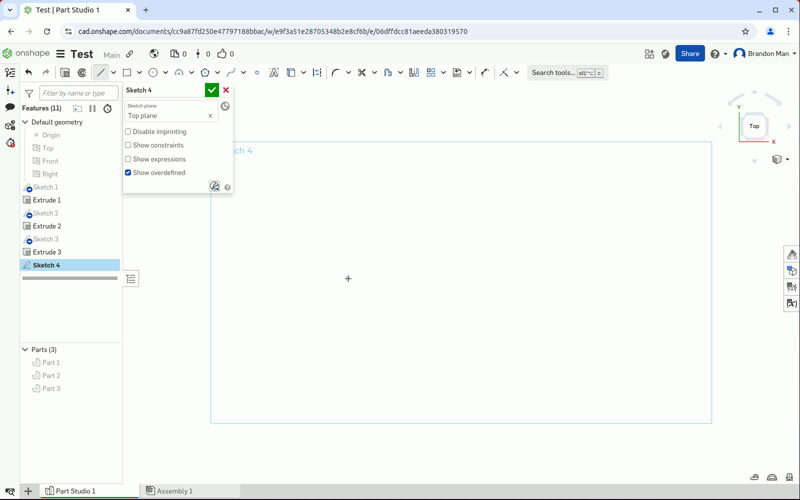
key_down(shift)
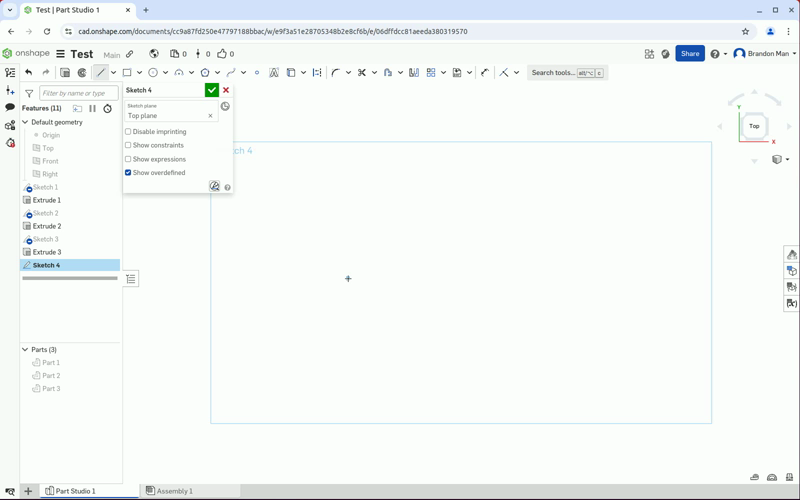
mouse_move(378, 278)
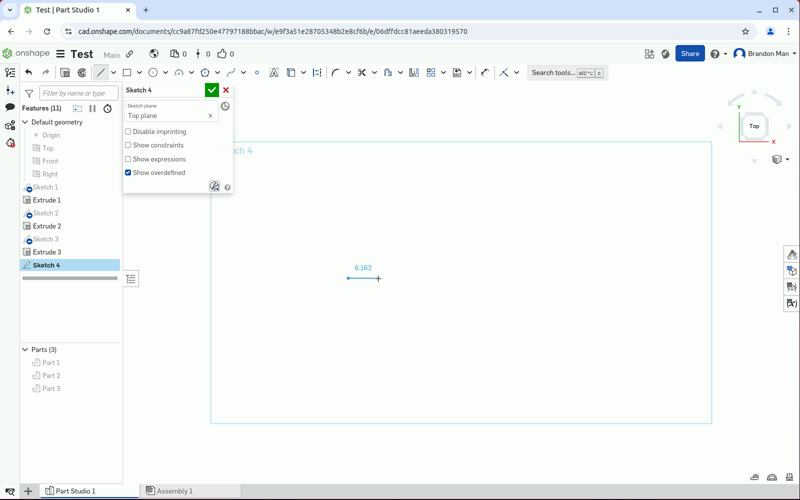
mouse_move(350, 278)
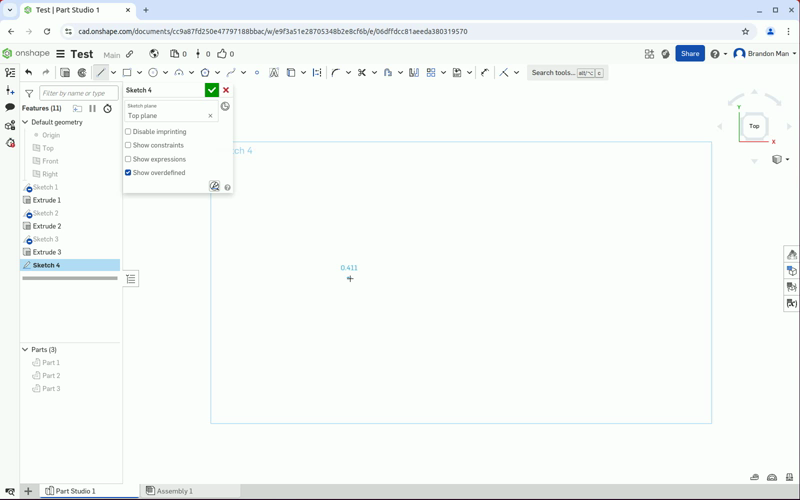
scroll(6)
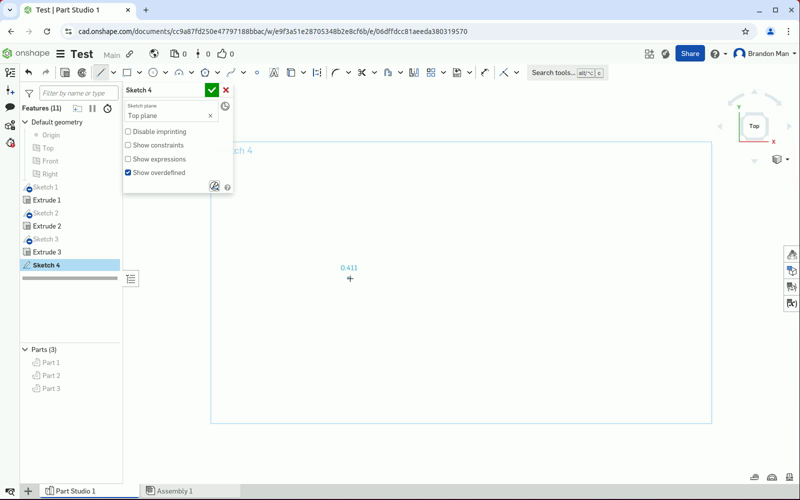
scroll(6)
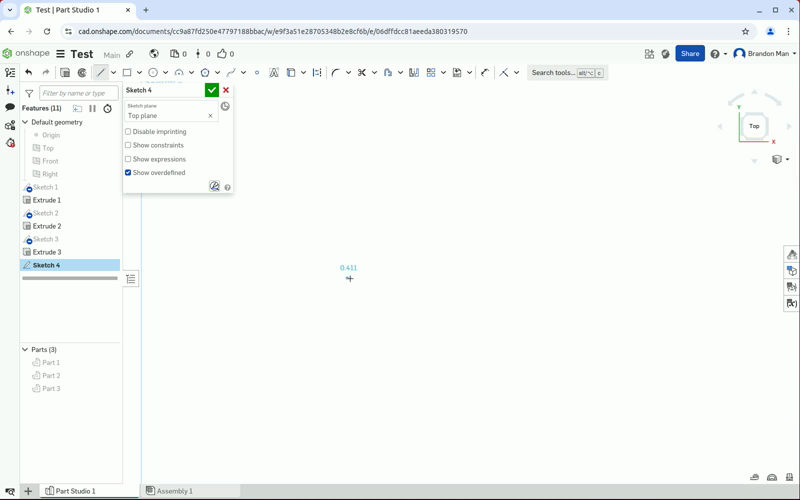
scroll(6)
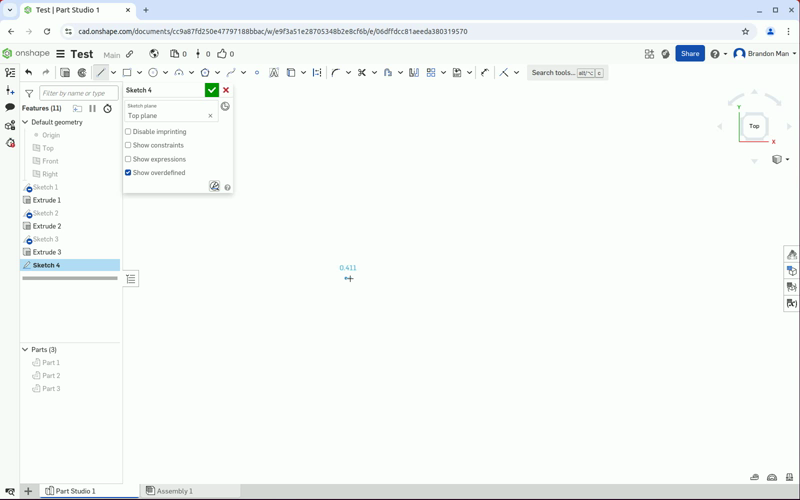
scroll(6)
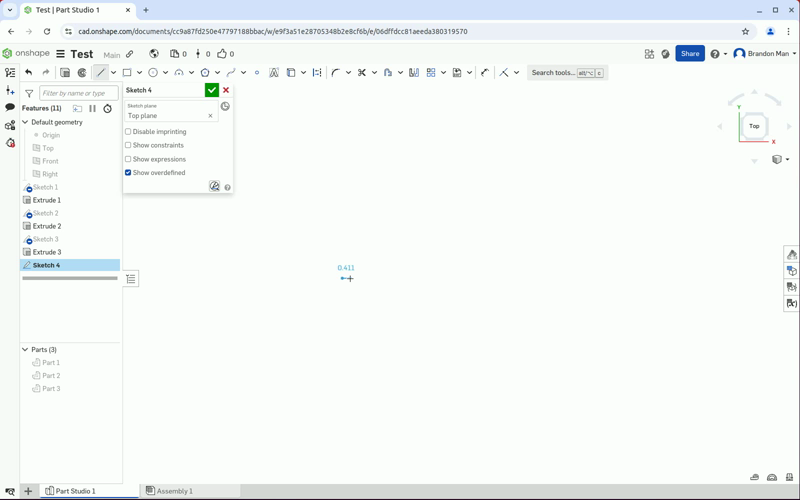
scroll(6)
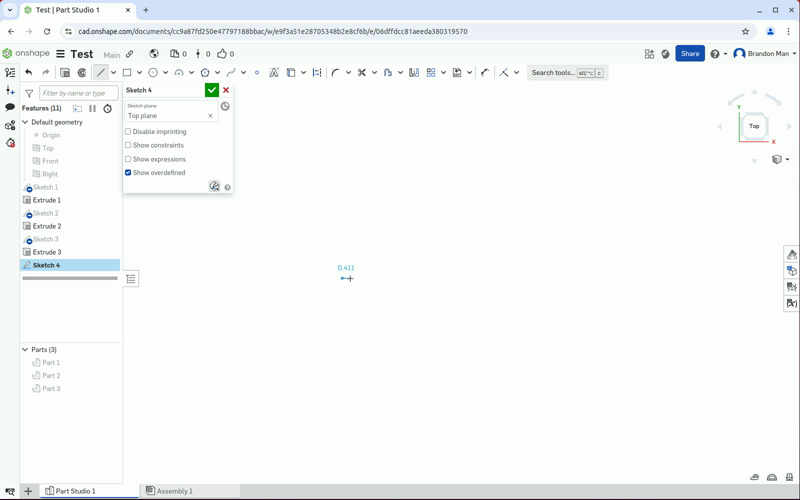
scroll(6)
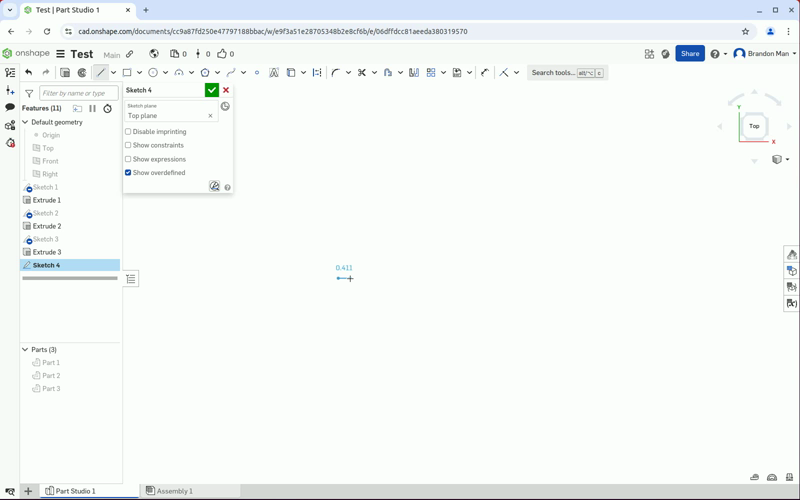
scroll(6)
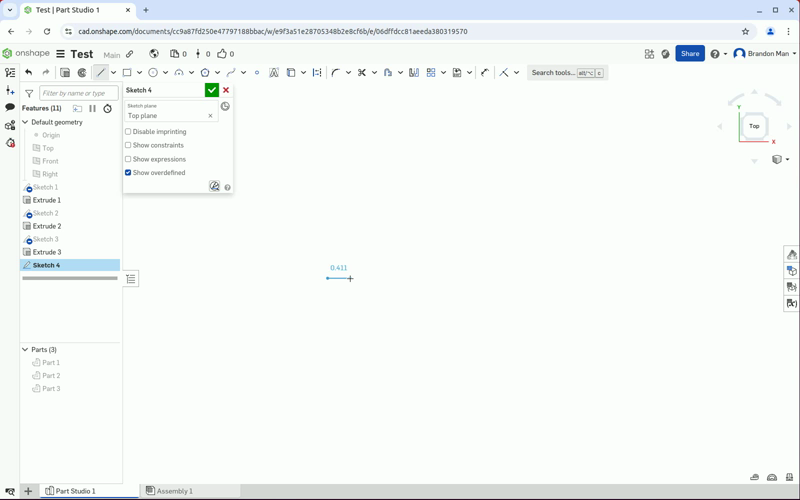
click(350, 278)
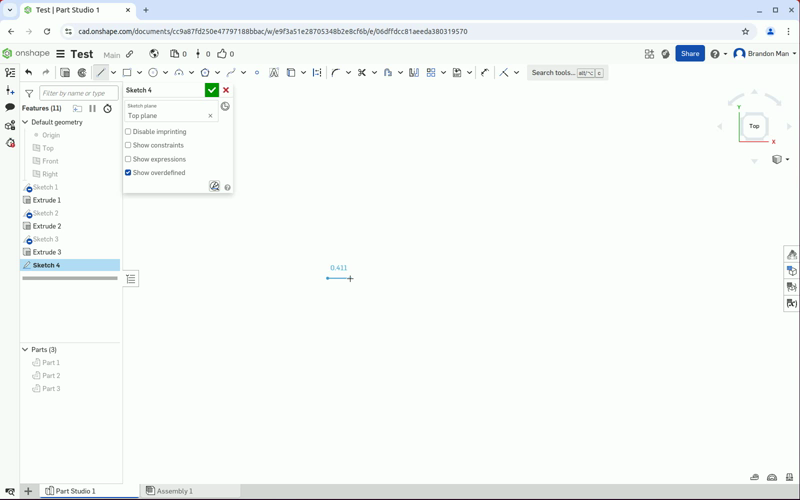
scroll(-6)
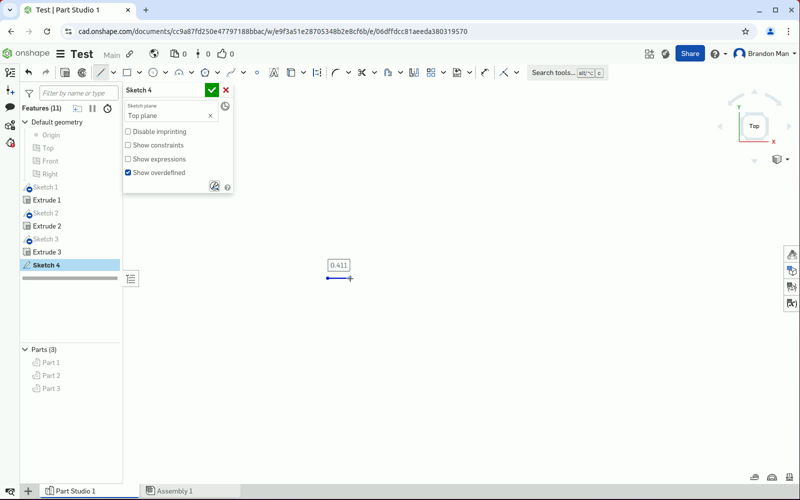
scroll(-6)
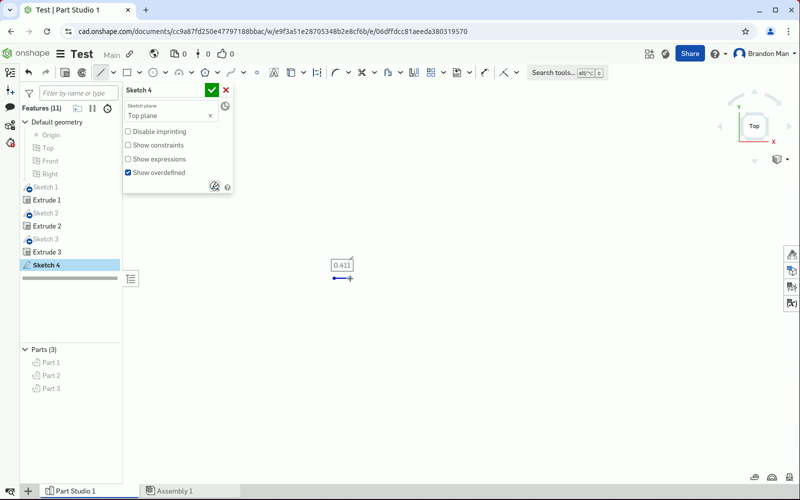
scroll(-6)
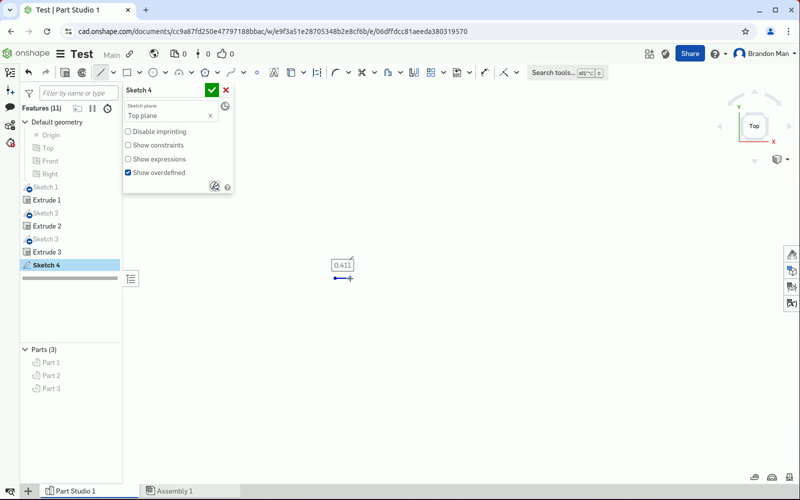
scroll(-6)
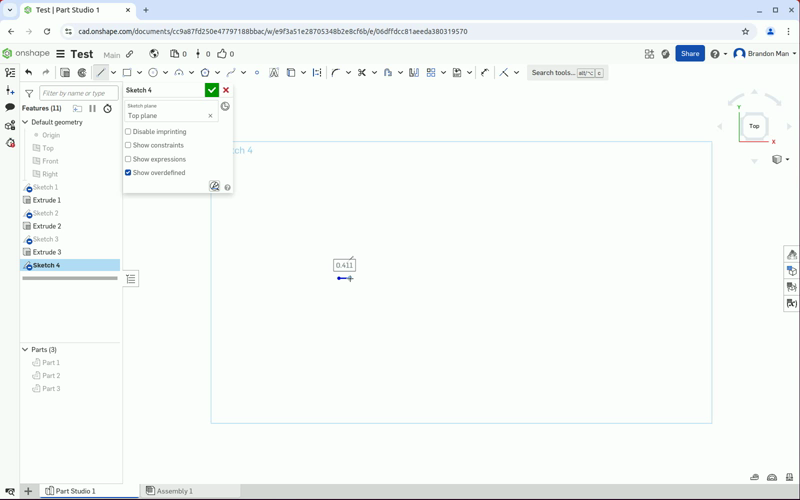
scroll(-6)
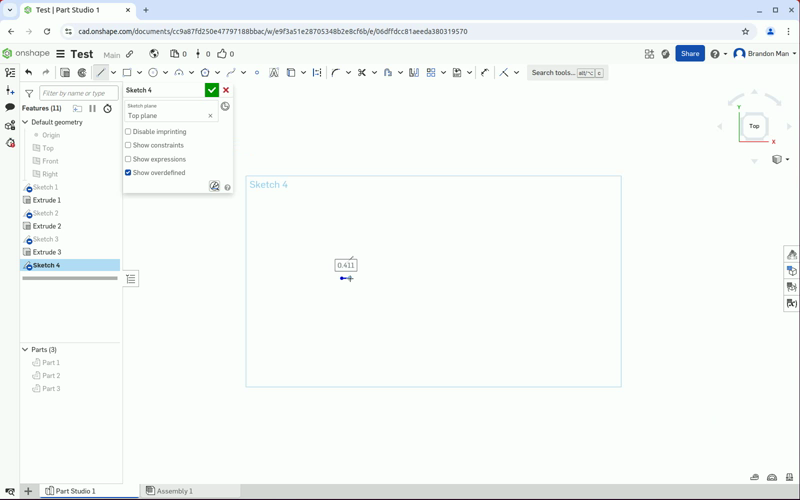
scroll(-6)
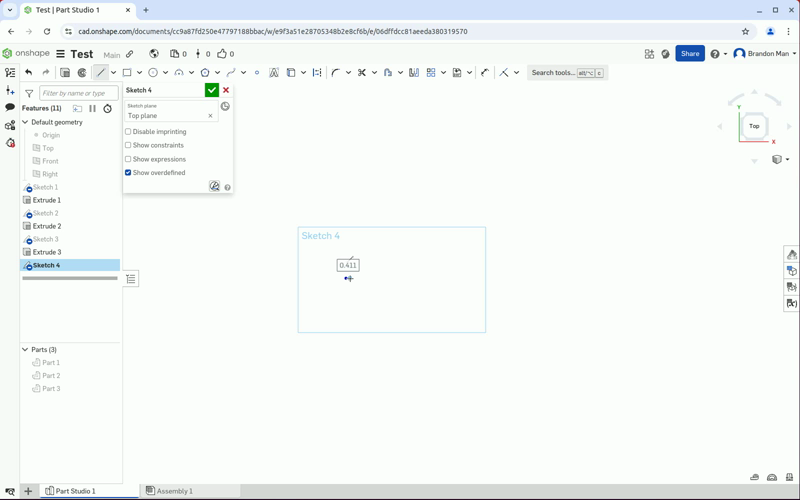
scroll(-6)
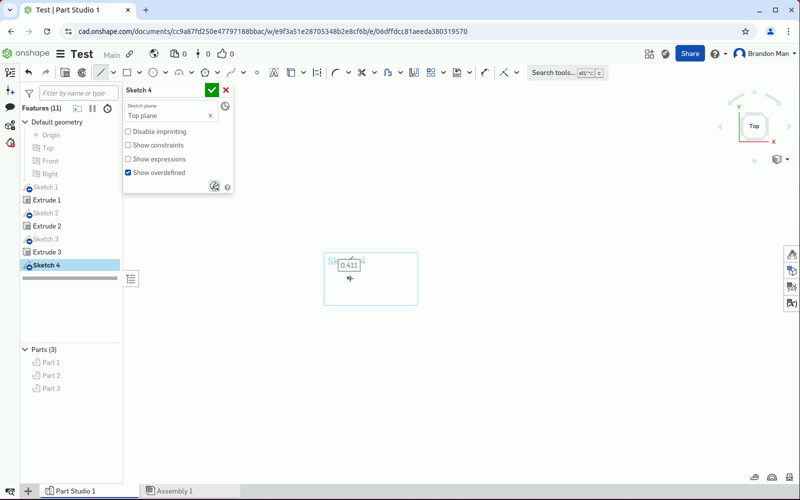
key_up(shift)
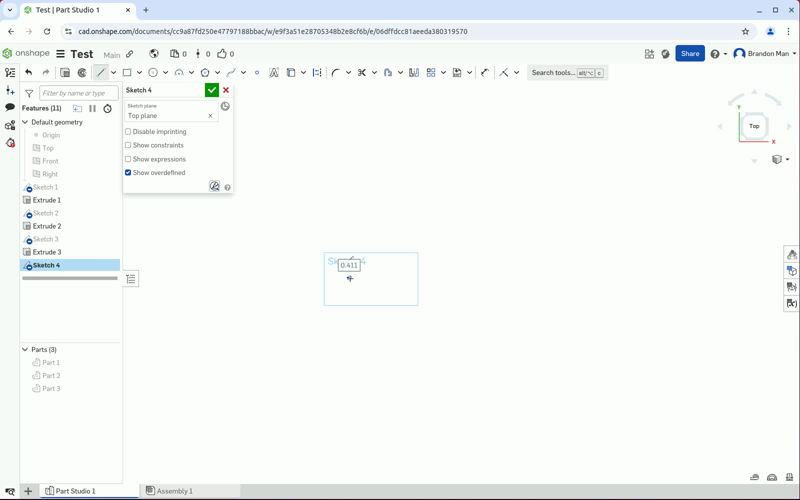
key_down(shift)
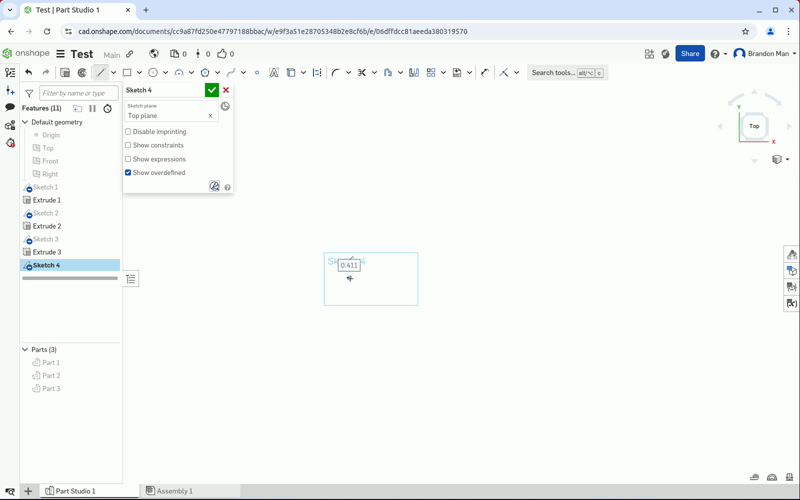
mouse_move(380, 278)
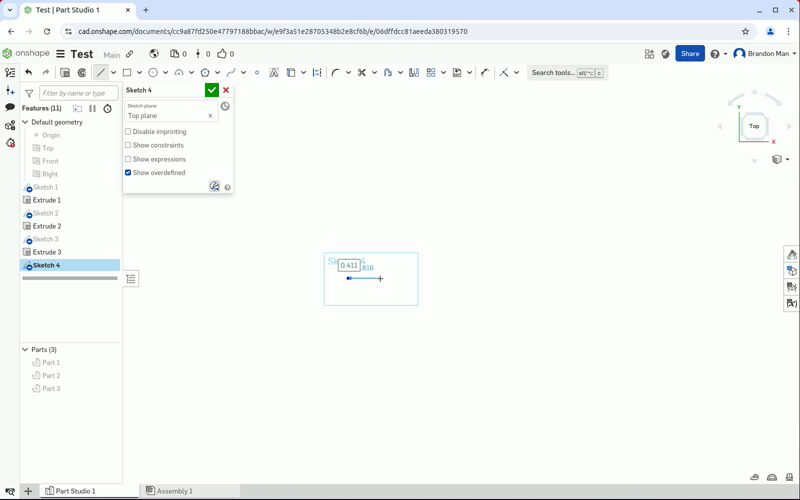
mouse_move(350, 236)
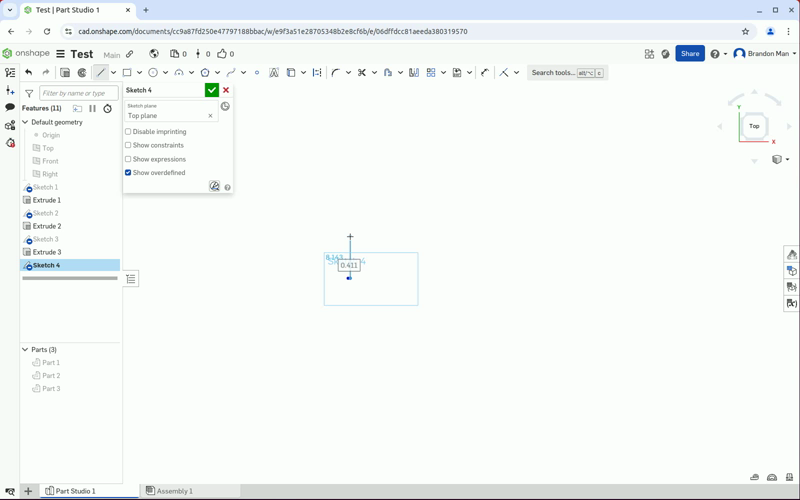
click(350, 236)
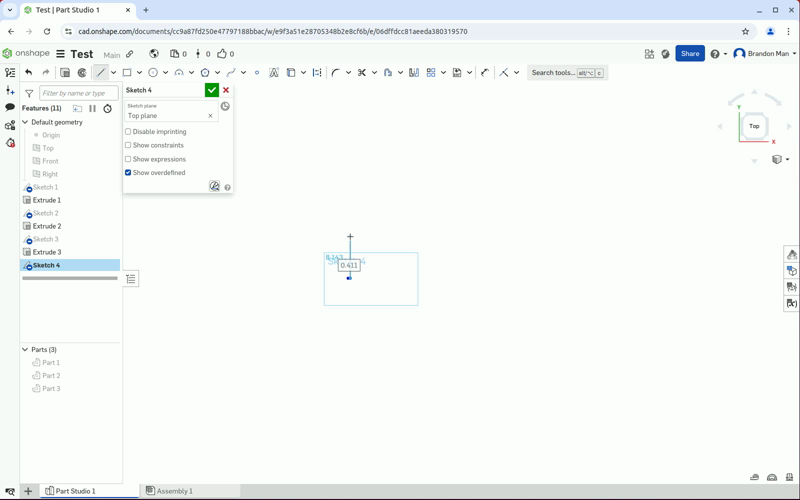
key_up(shift)
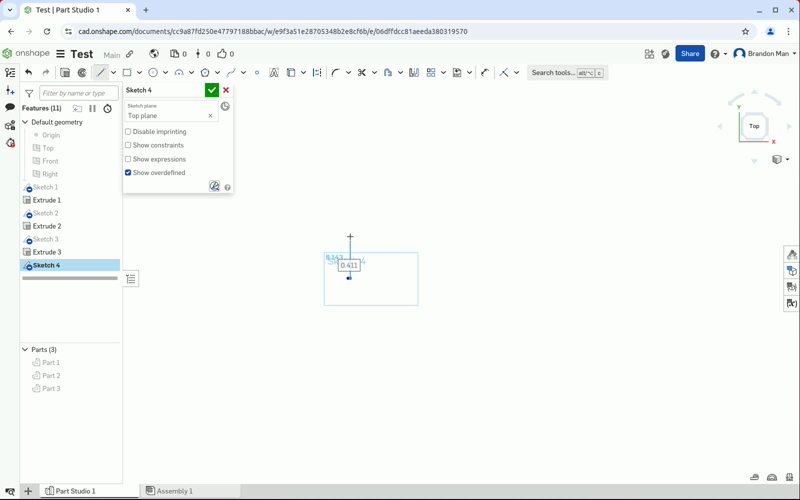
key_down(shift)
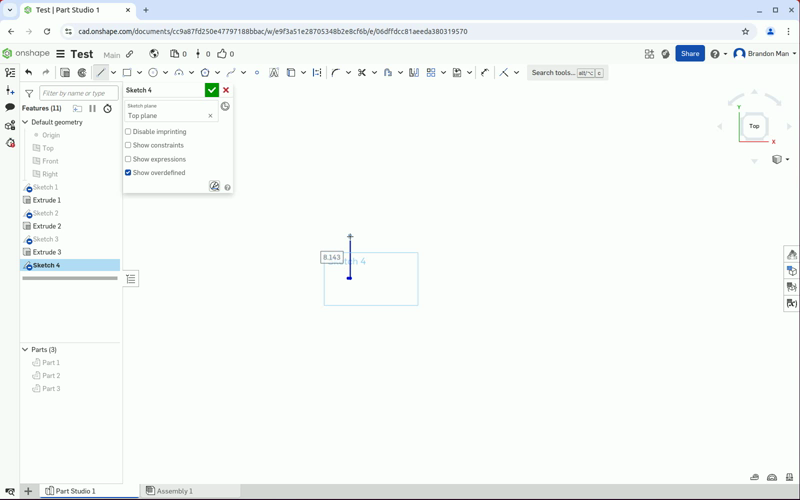
mouse_move(380, 236)
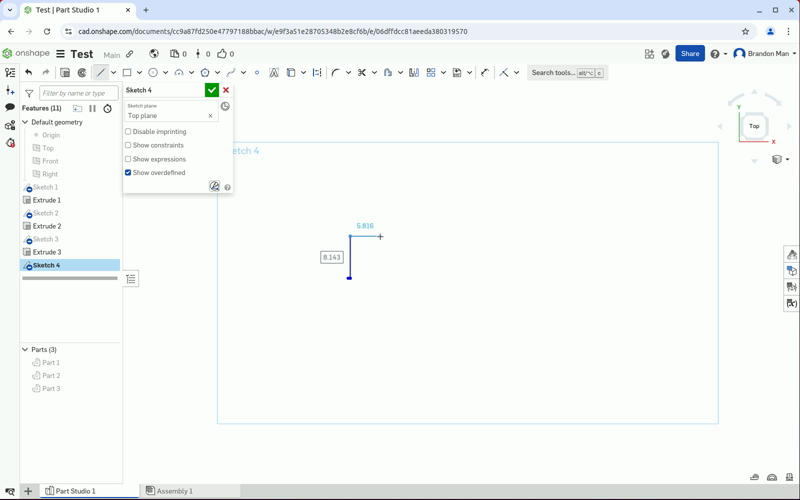
mouse_move(348, 236)
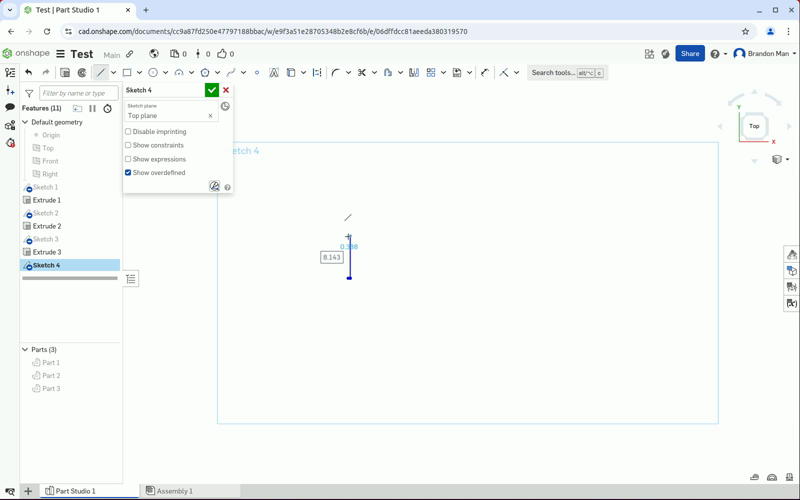
scroll(6)
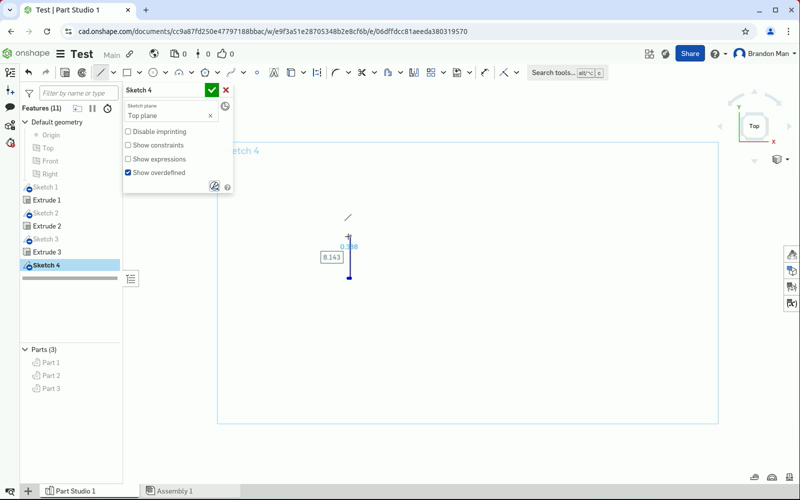
scroll(6)
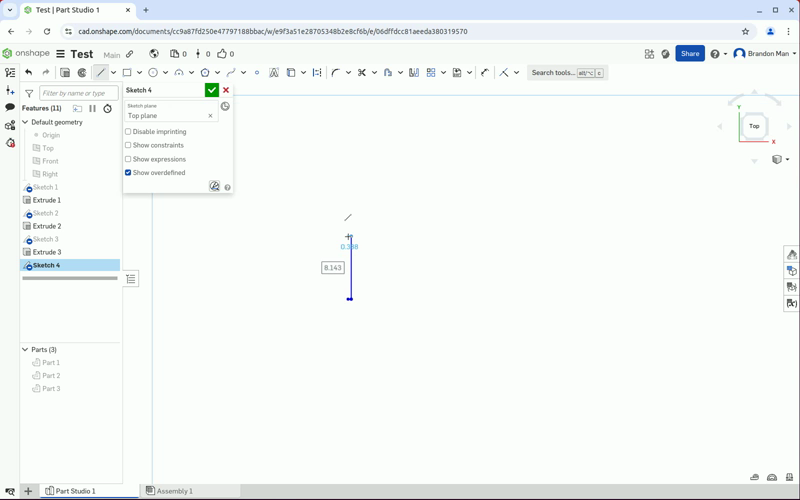
scroll(6)
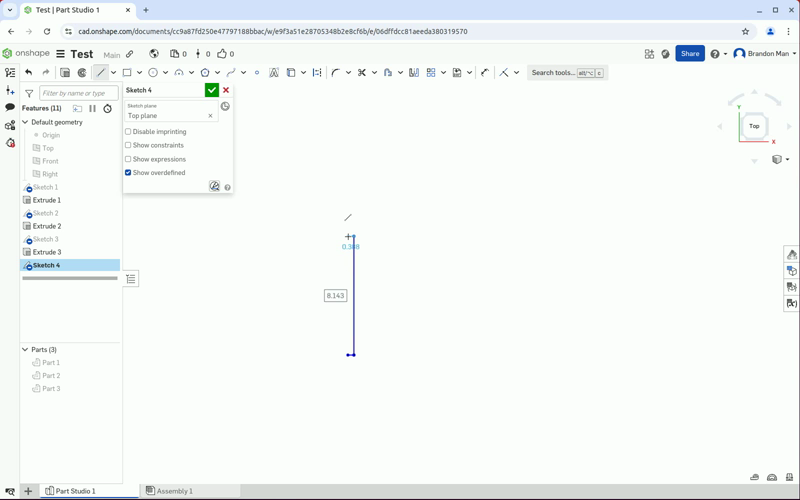
scroll(6)
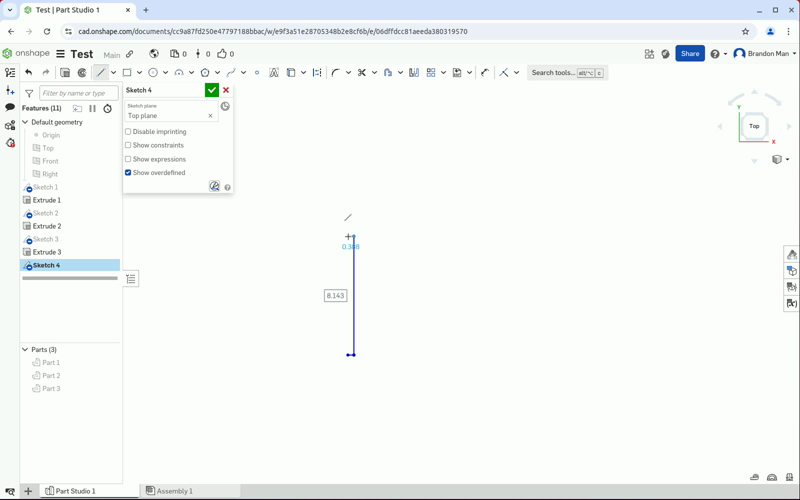
scroll(6)
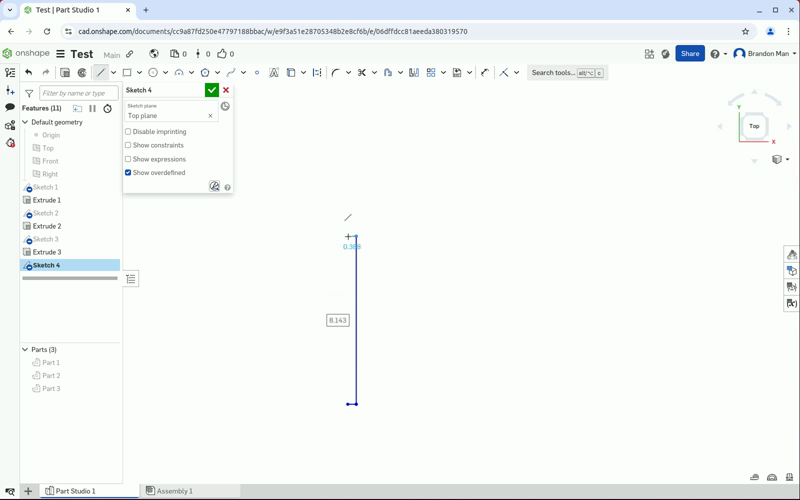
scroll(6)
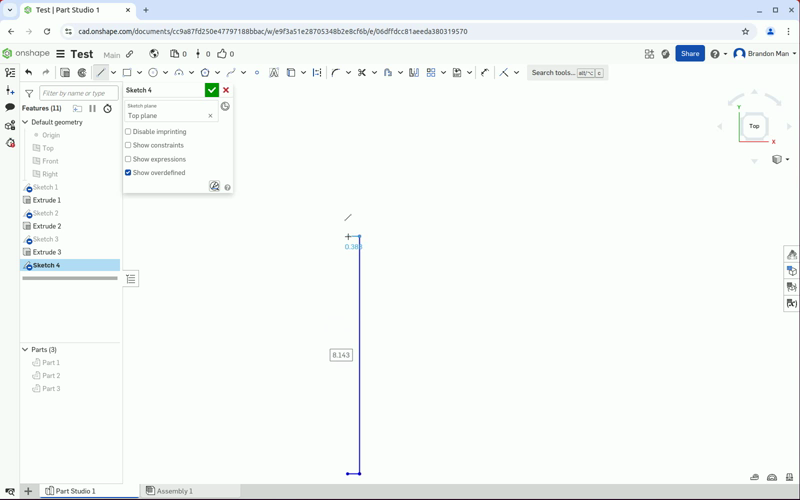
scroll(6)
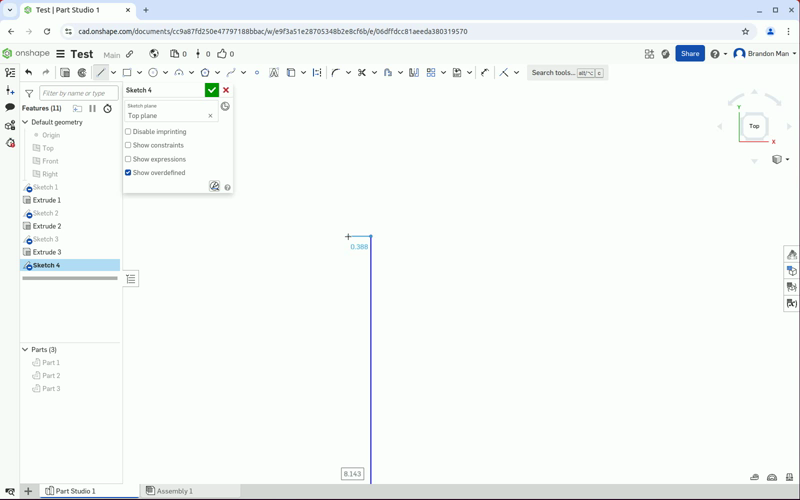
click(348, 236)
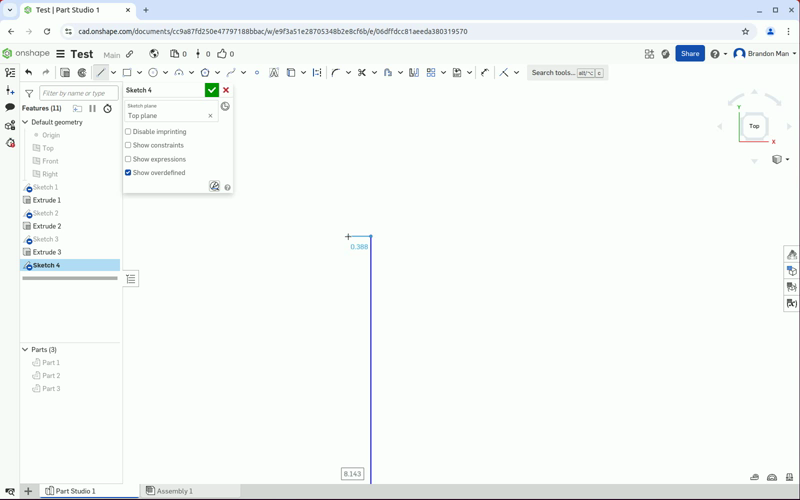
scroll(-6)
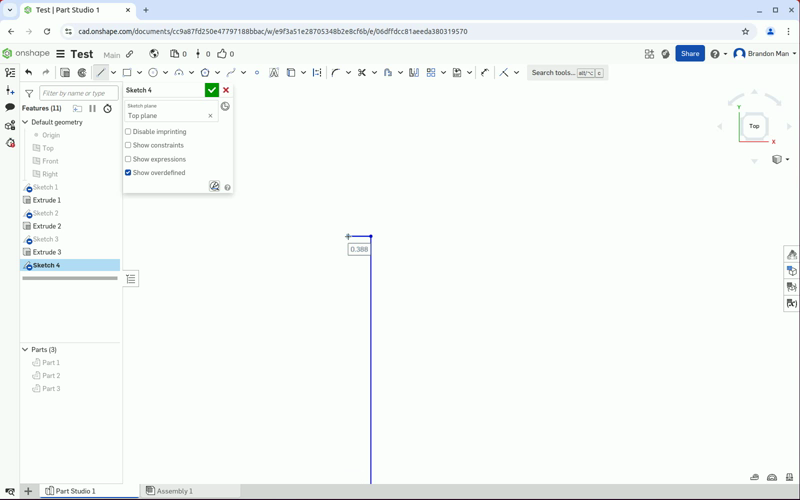
scroll(-6)
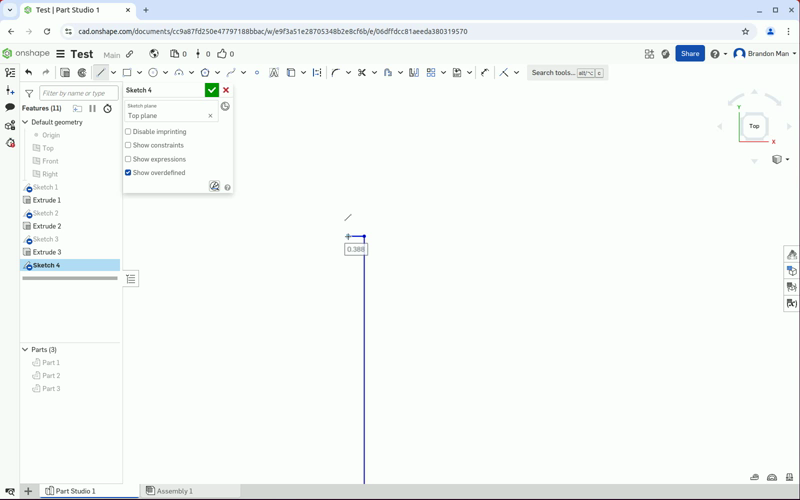
scroll(-6)
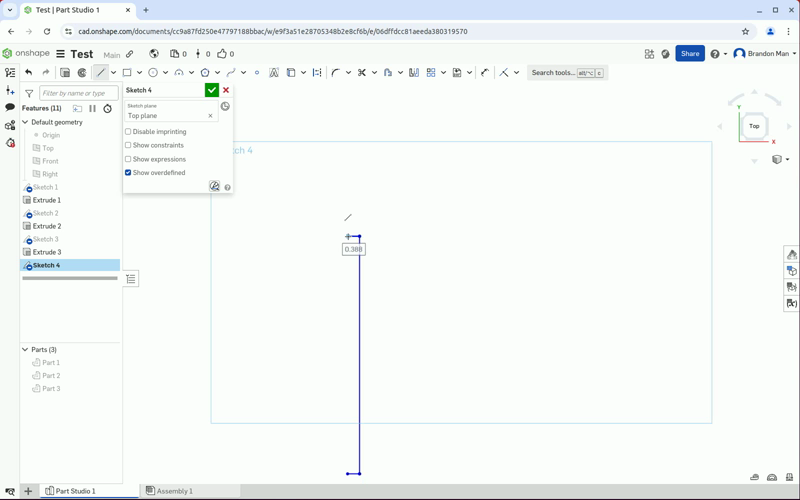
scroll(-6)
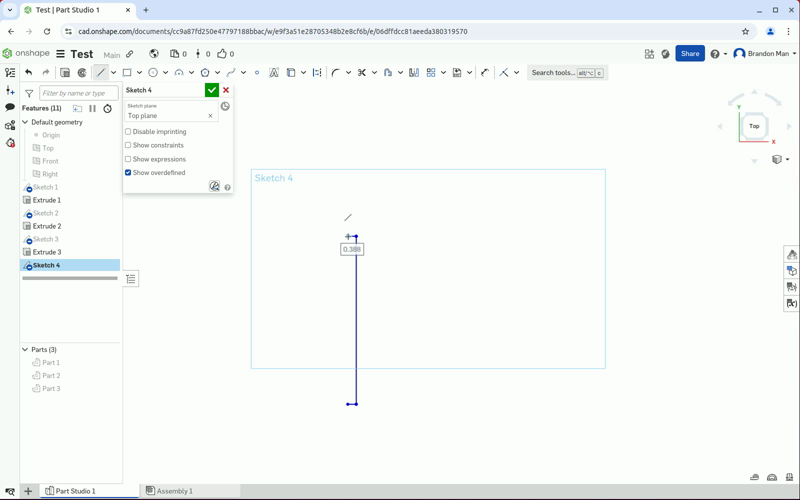
scroll(-6)
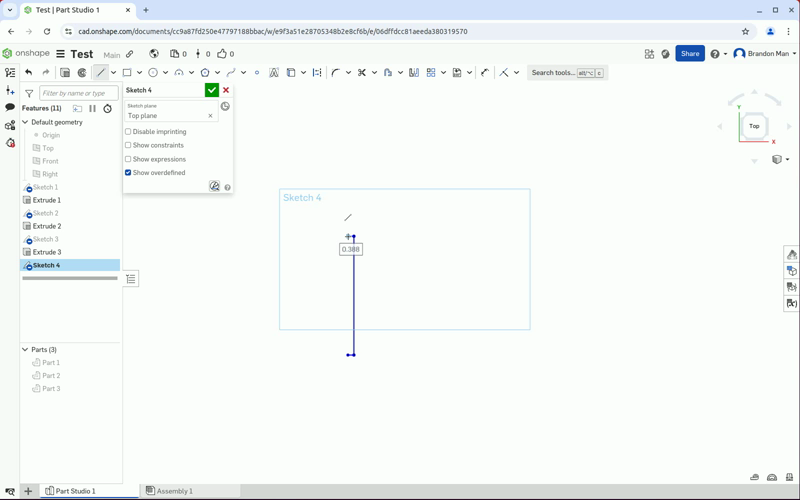
scroll(-6)
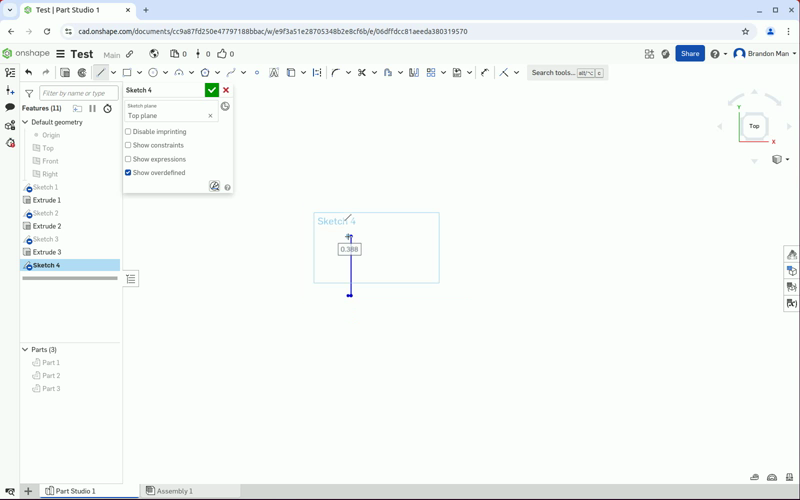
scroll(-6)
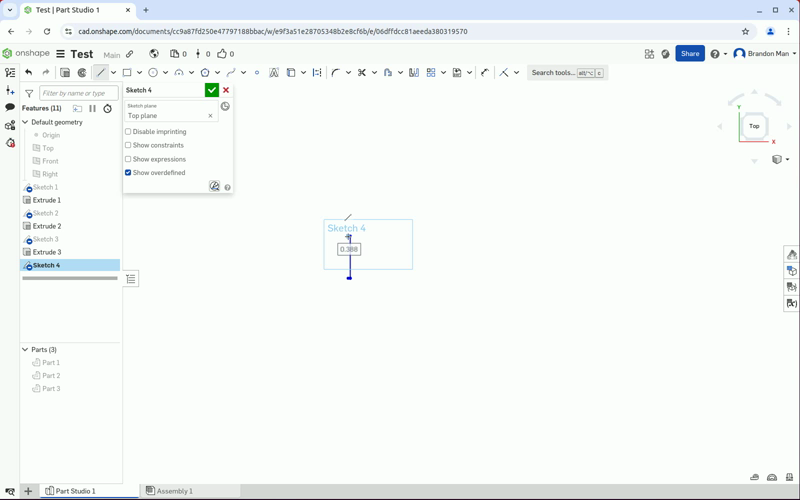
key_up(shift)
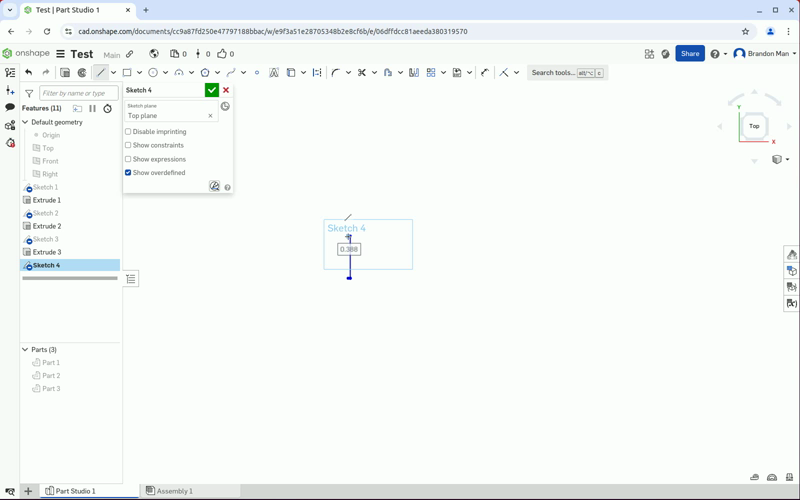
mouse_move(378, 236)
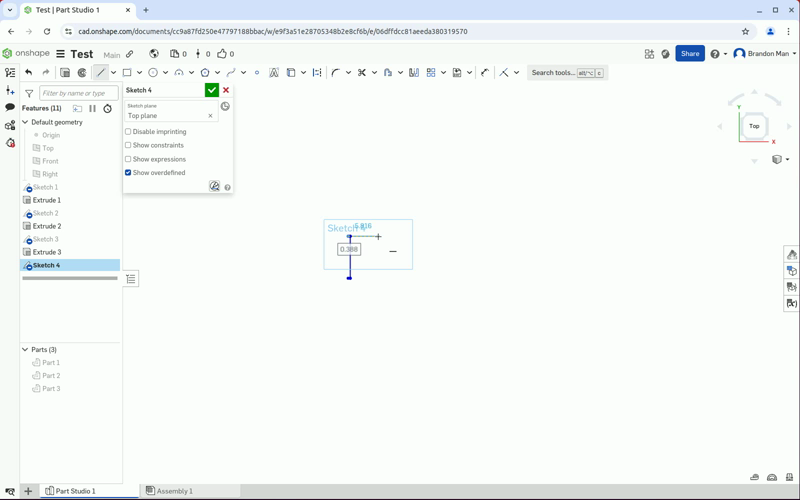
key_down(shift)
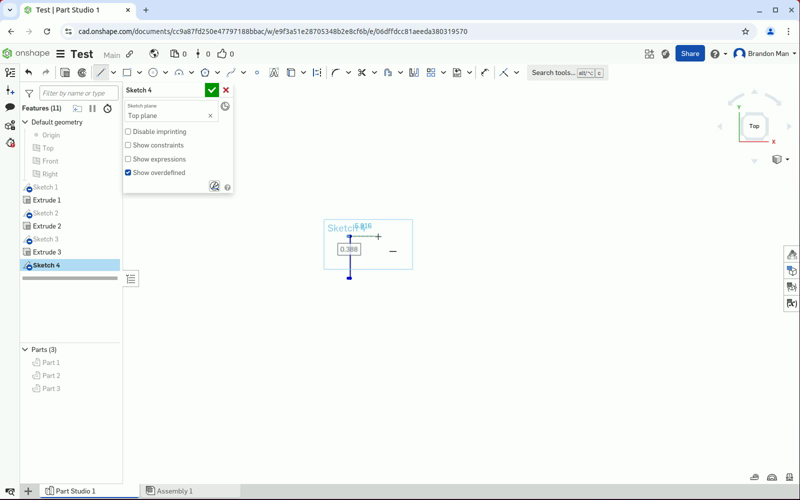
mouse_move(348, 278)
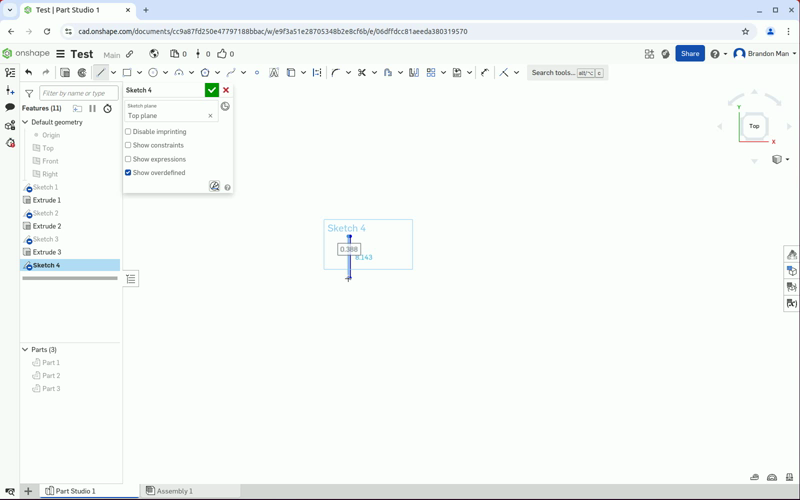
scroll(6)
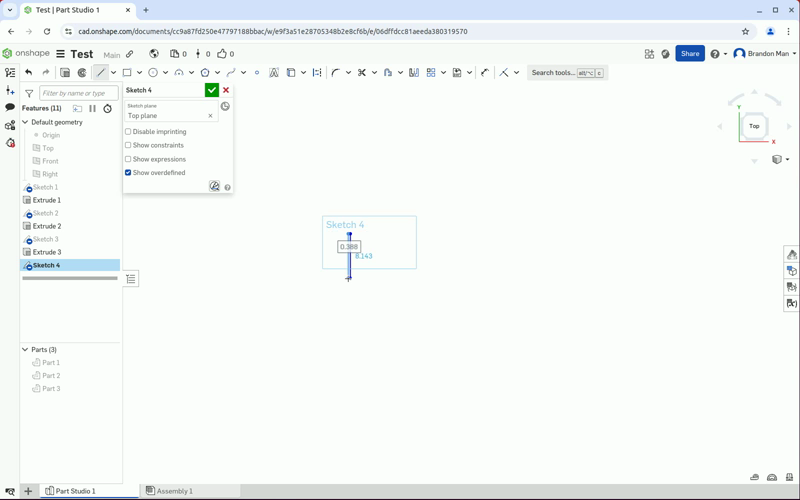
scroll(6)
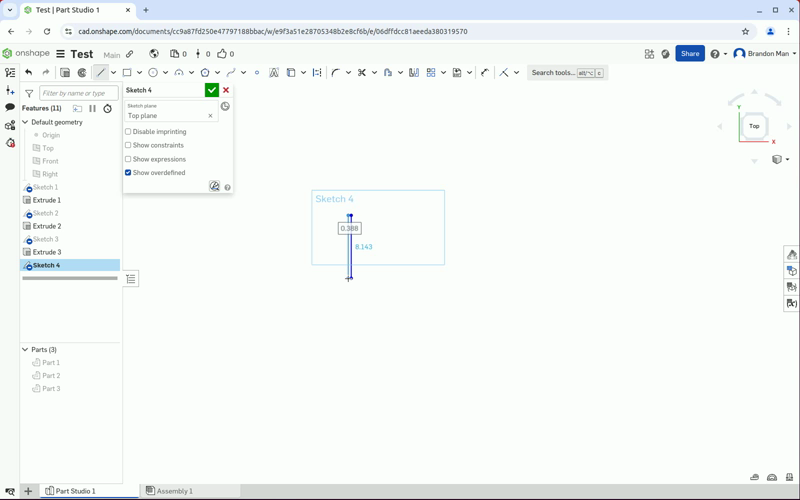
scroll(6)
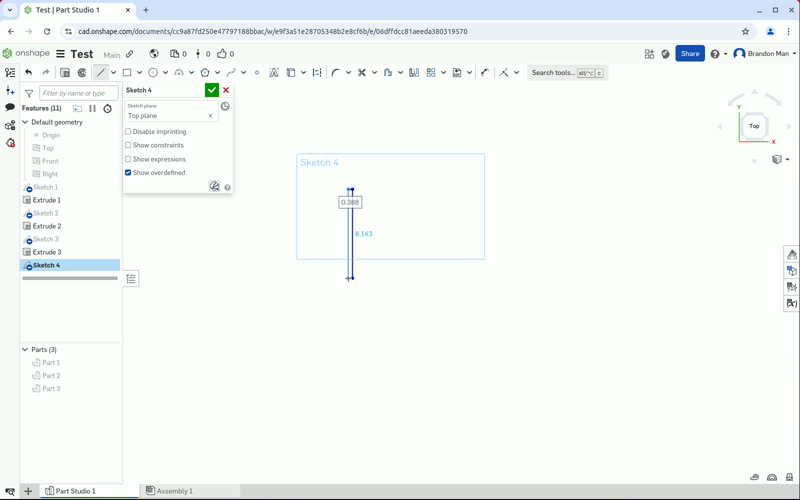
scroll(6)
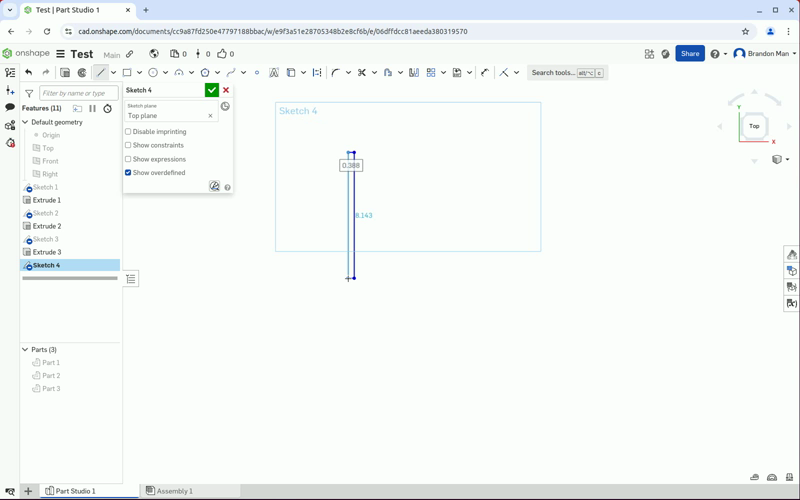
scroll(6)
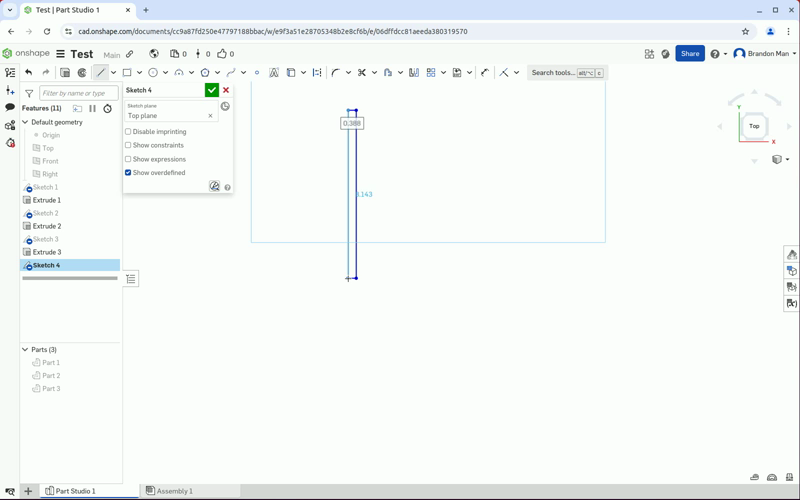
scroll(6)
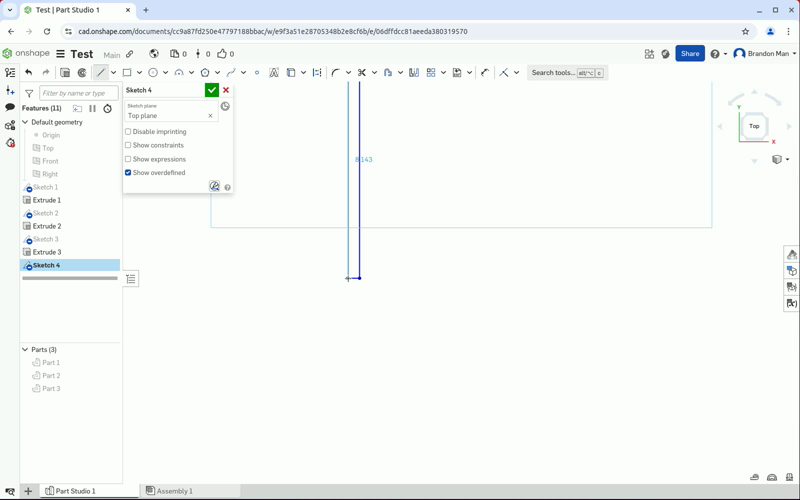
scroll(6)
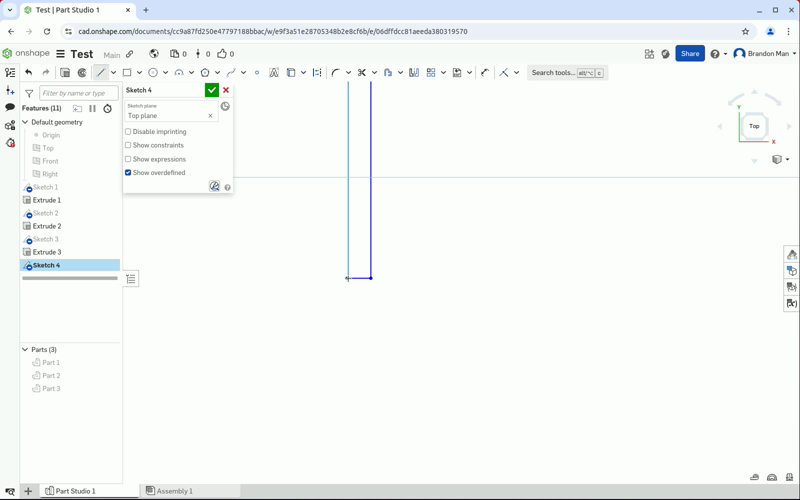
key_up(shift)
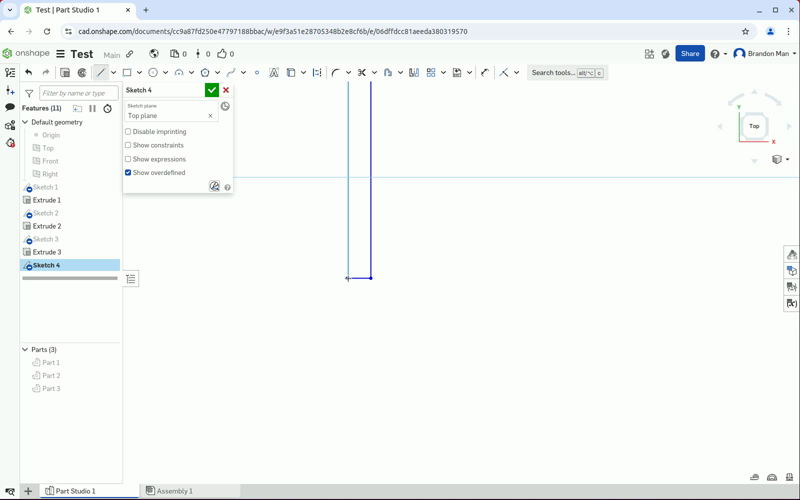
click(348, 278)
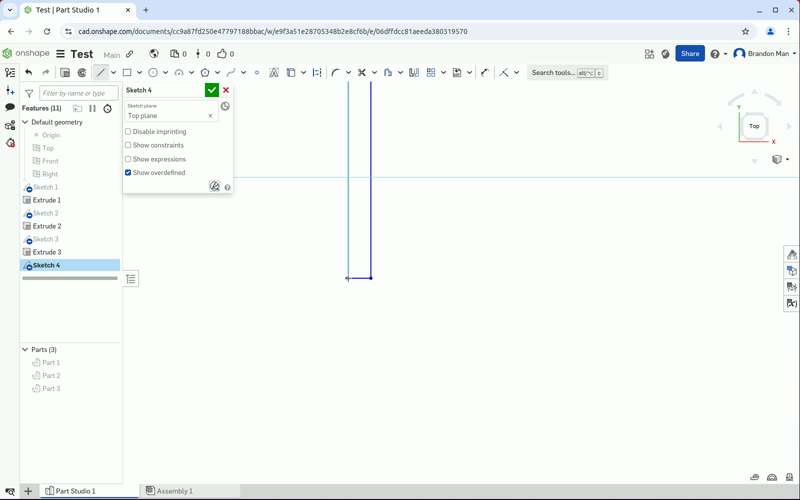
scroll(-6)
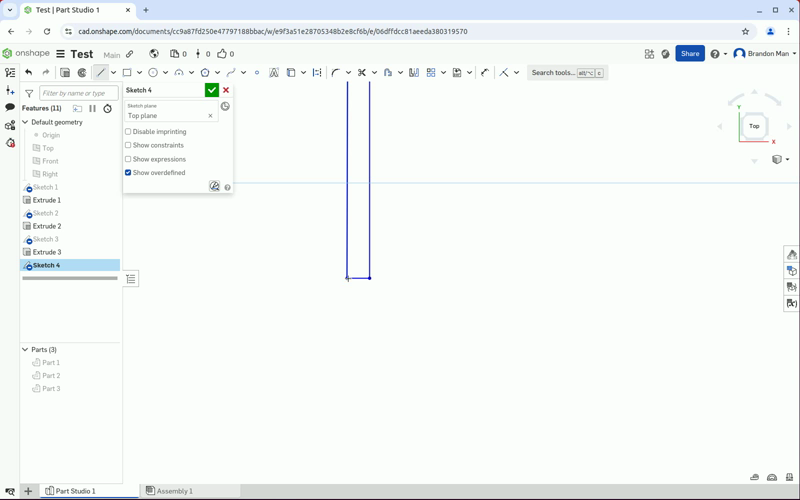
scroll(-6)
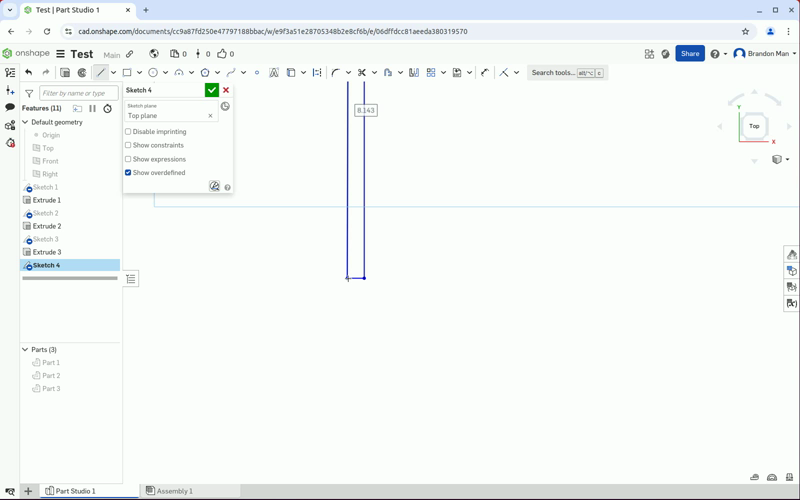
scroll(-6)
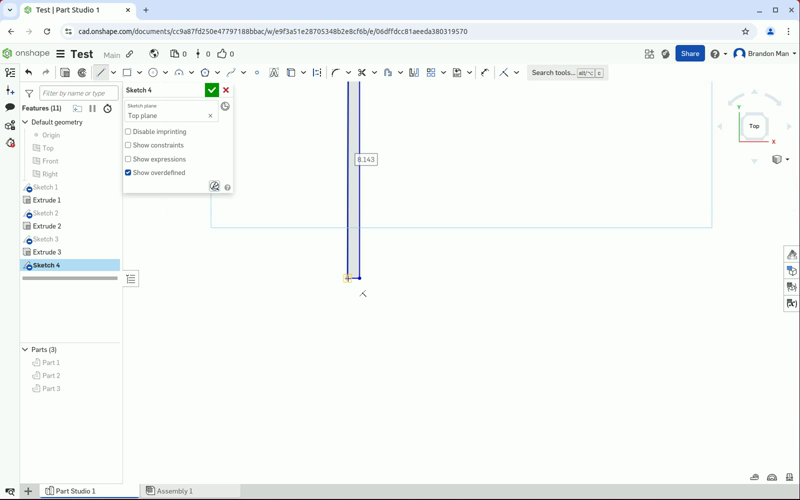
scroll(-6)
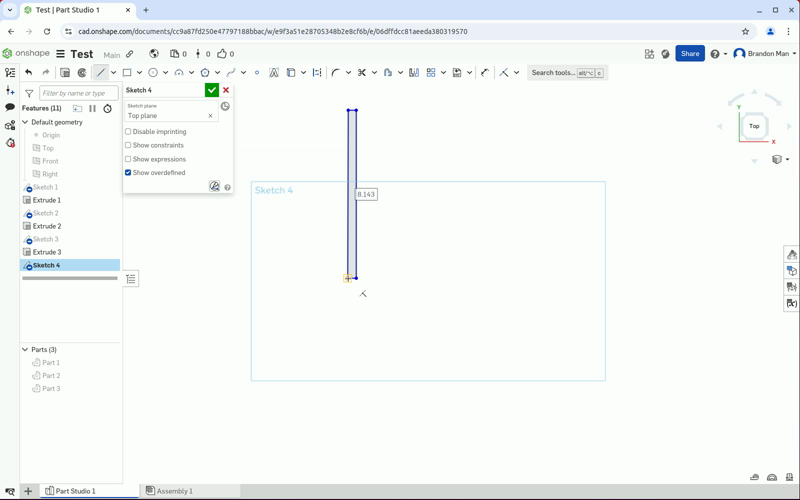
scroll(-6)
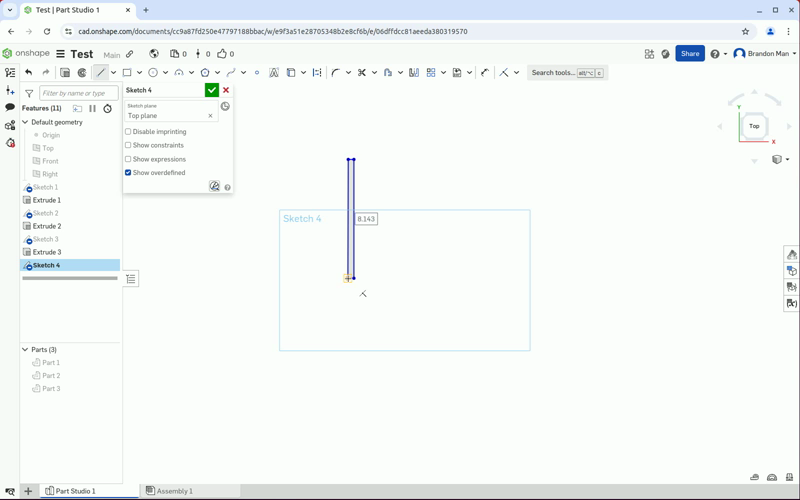
scroll(-6)
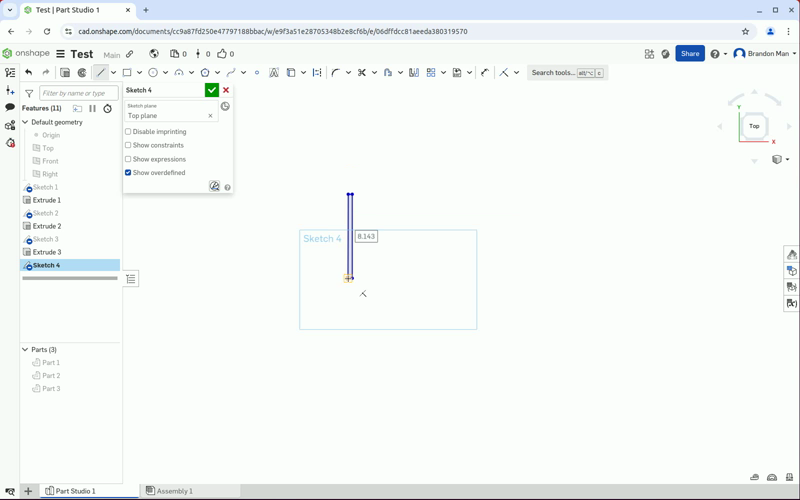
scroll(-6)
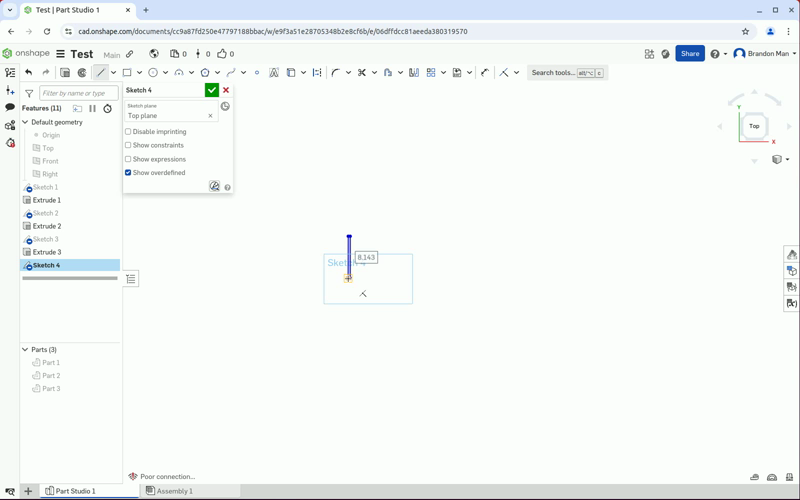
key(esc)
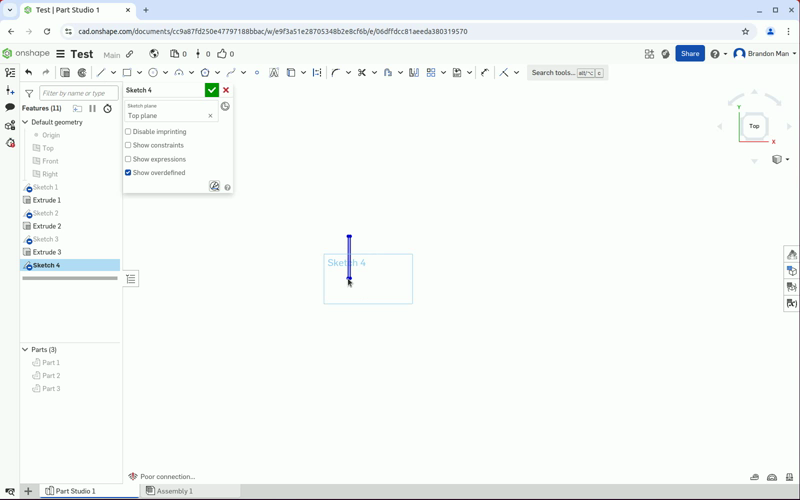
mouse_move(349, 259)
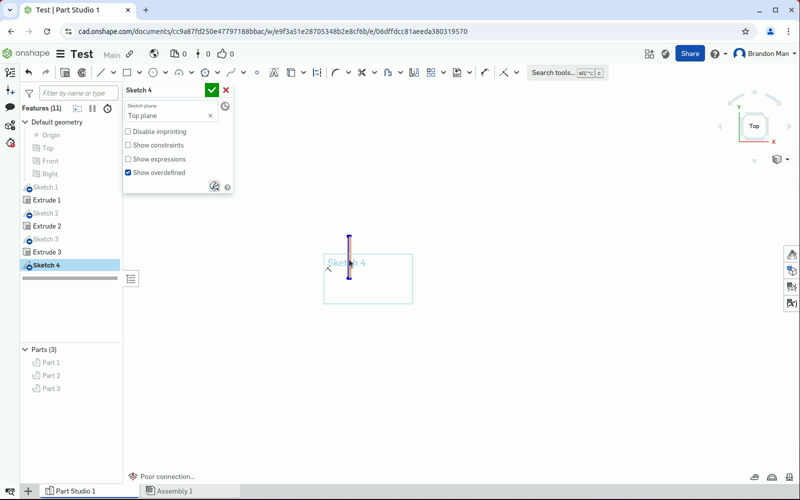
scroll(6)
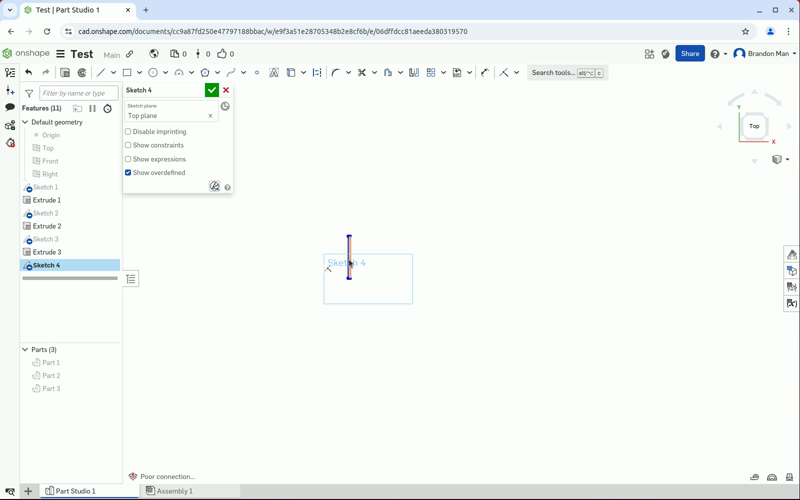
scroll(6)
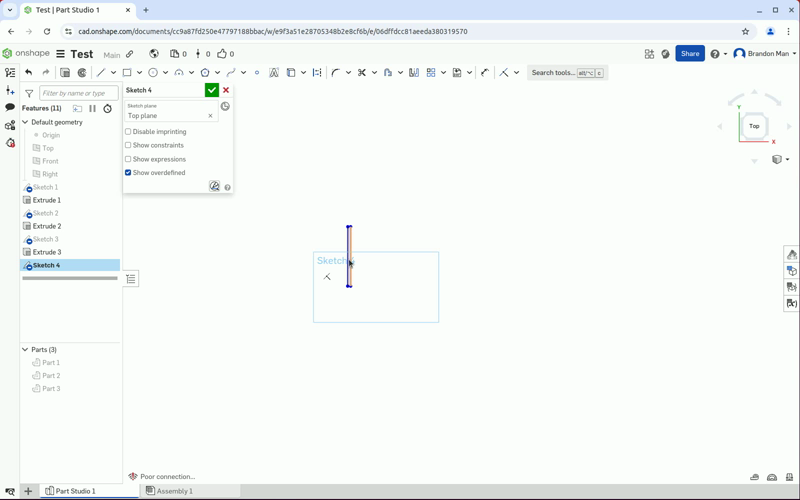
scroll(6)
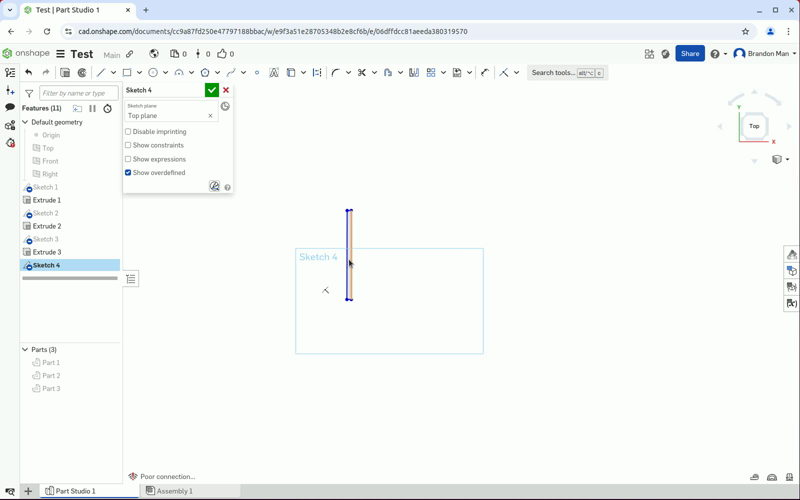
scroll(6)
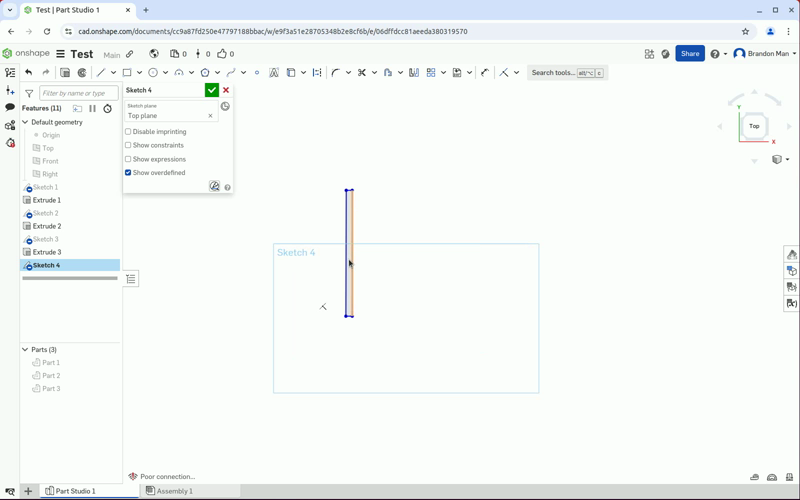
scroll(6)
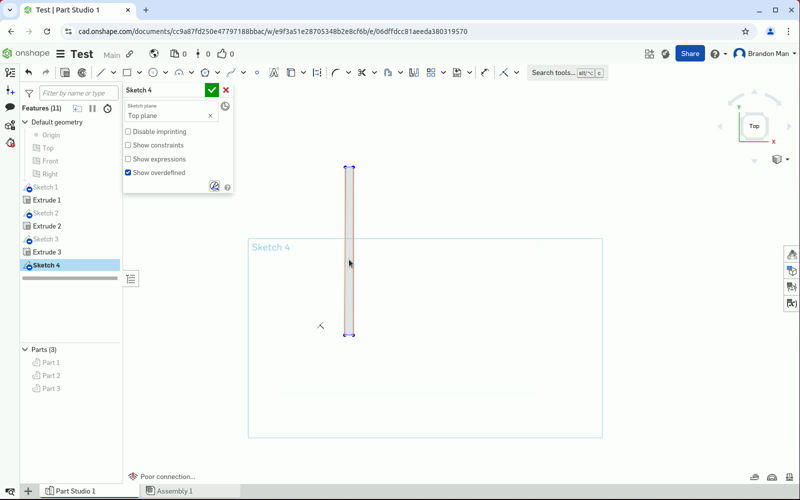
scroll(6)
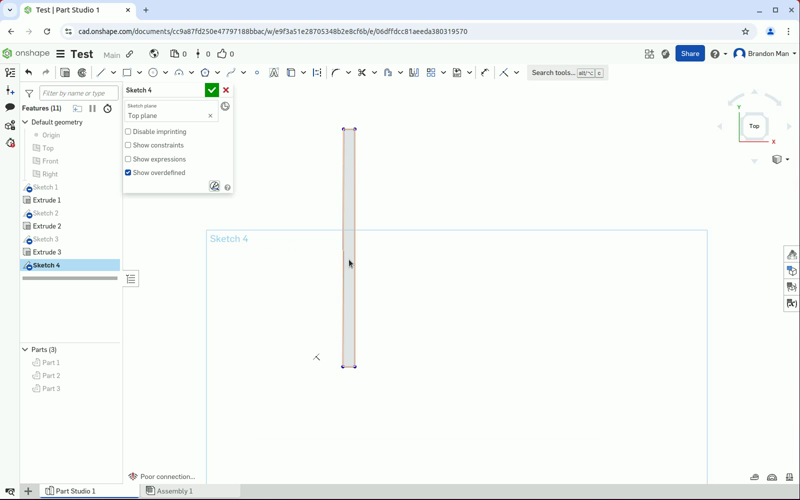
scroll(6)
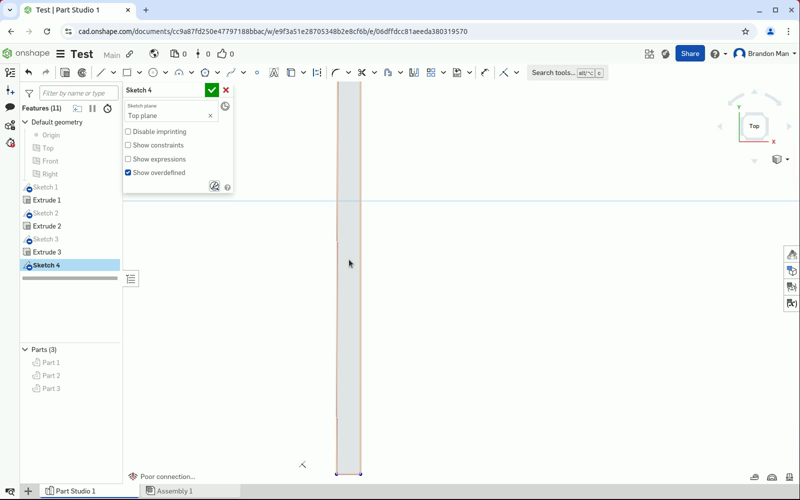
click(349, 259)
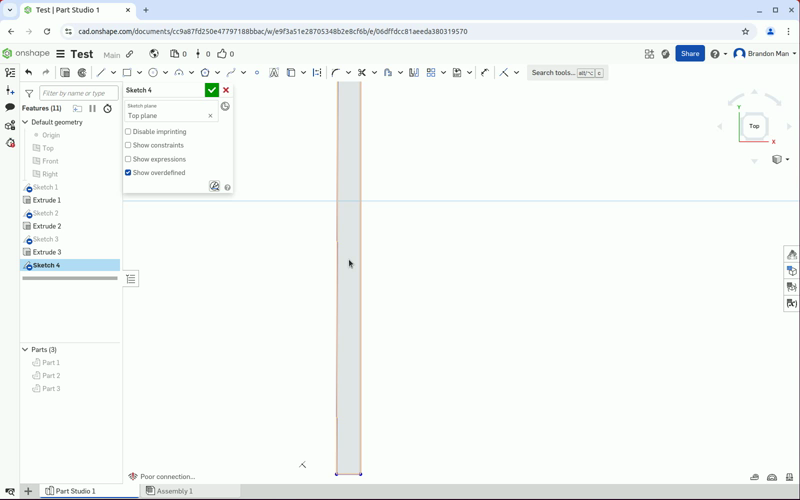
scroll(-6)
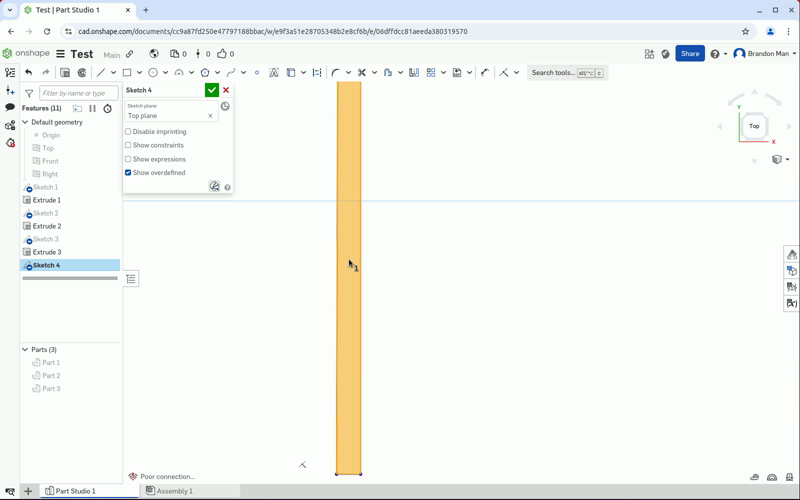
scroll(-6)
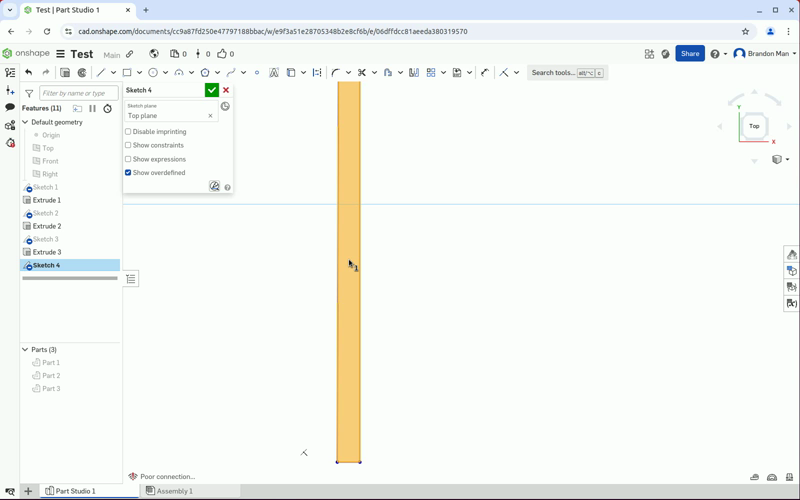
scroll(-6)
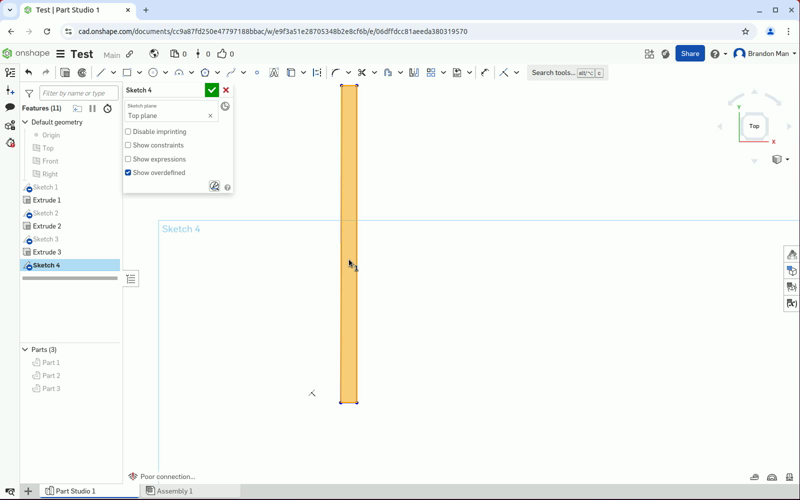
scroll(-6)
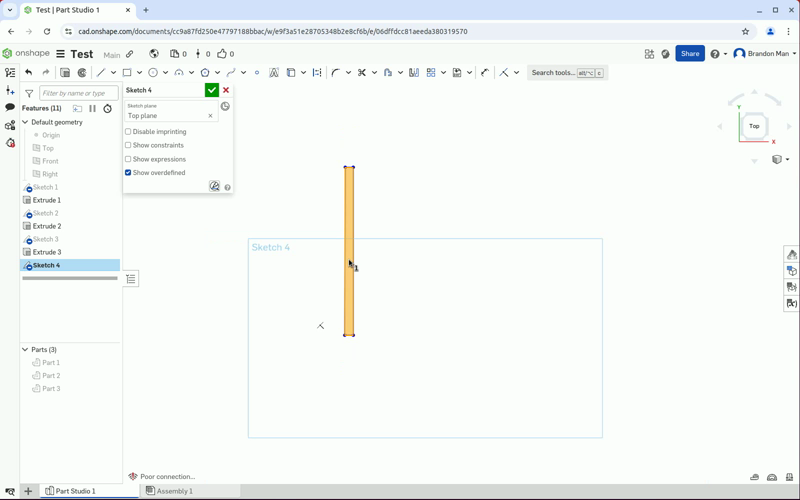
scroll(-6)
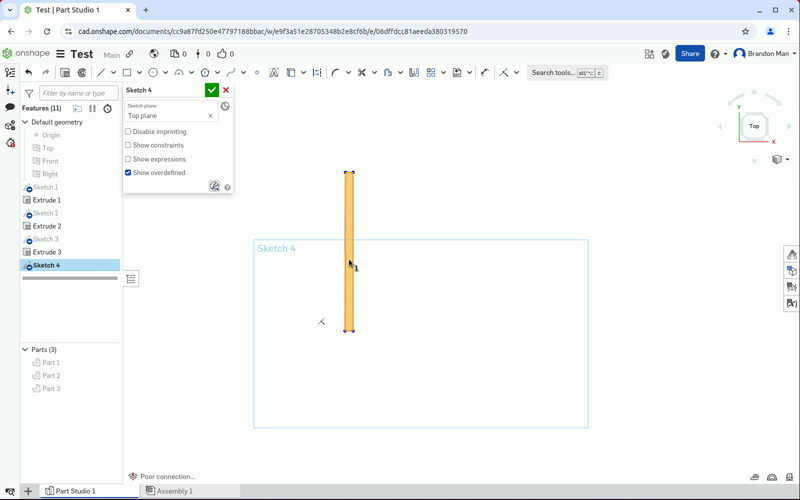
scroll(-6)
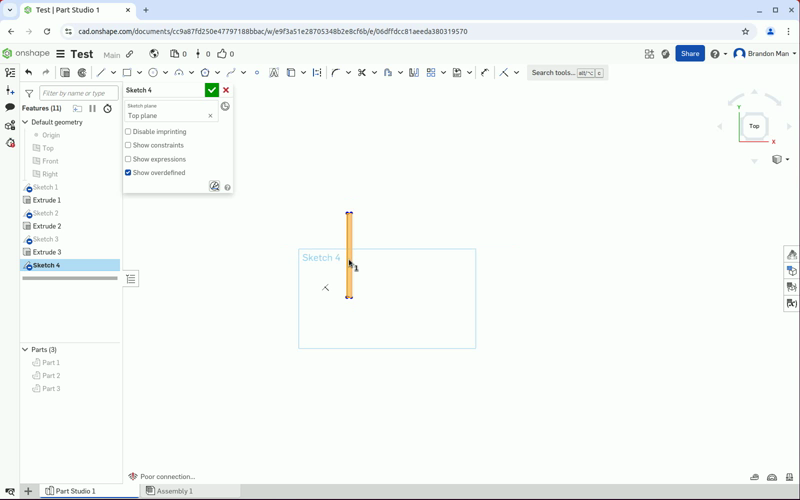
scroll(-6)
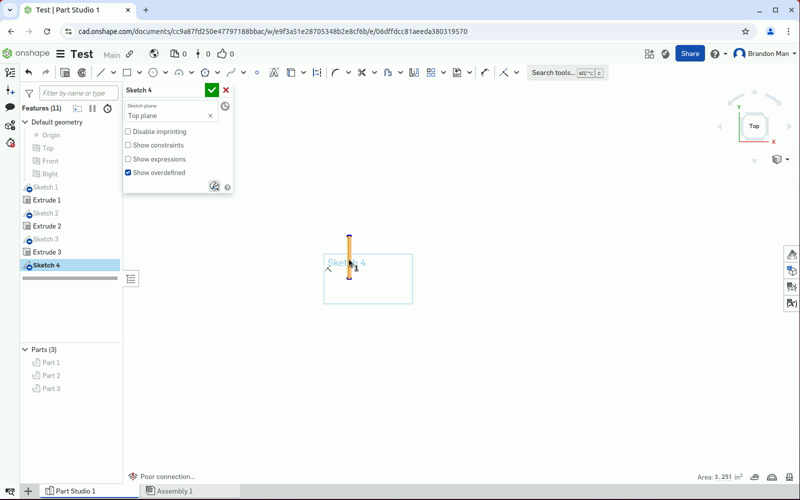
mouse_move(73, 352)
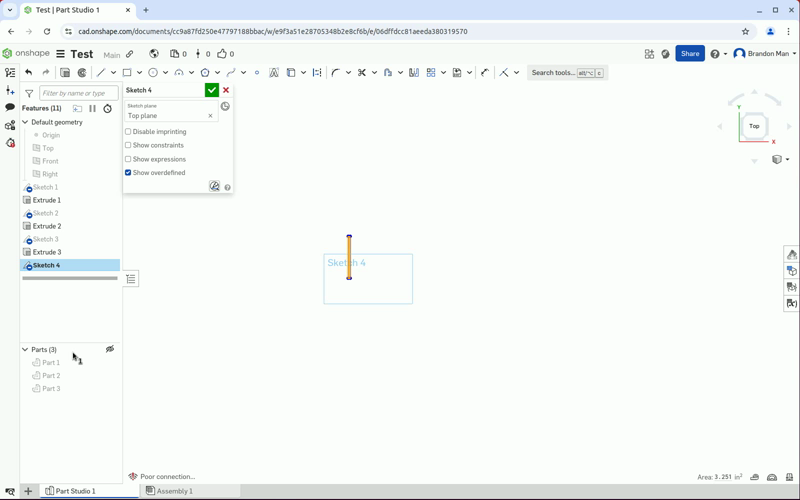
key(shift+y)
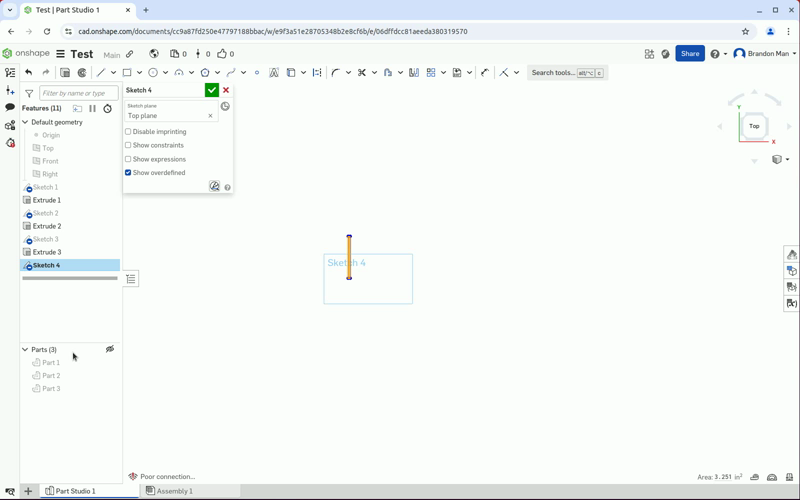
key(shift+e)
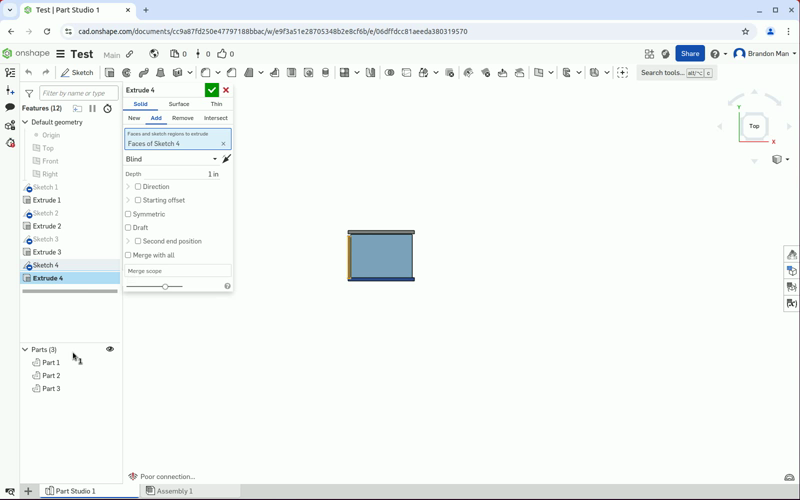
mouse_move(143, 106)
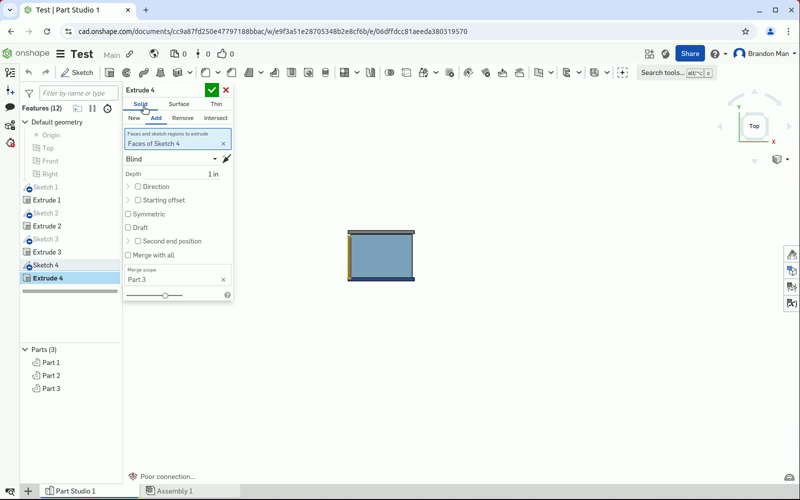
click(143, 106)
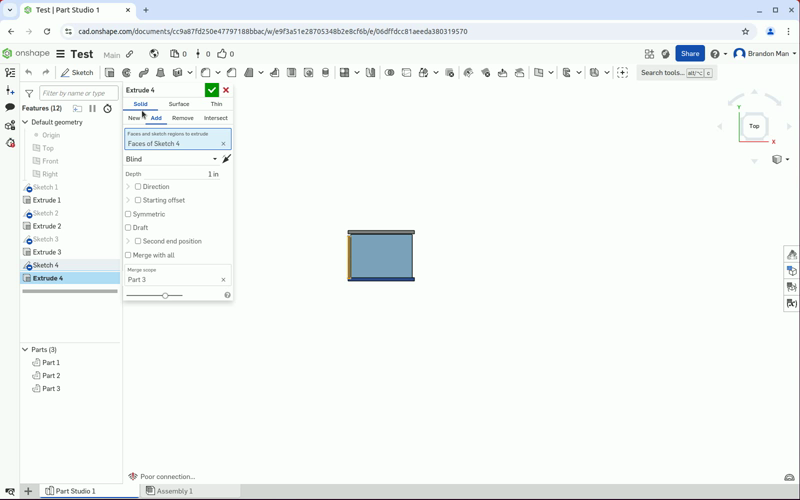
mouse_move(137, 120)
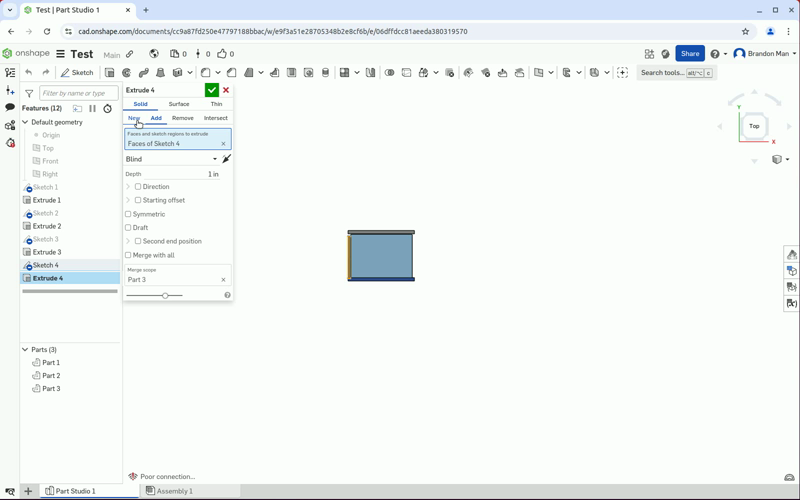
click(137, 120)
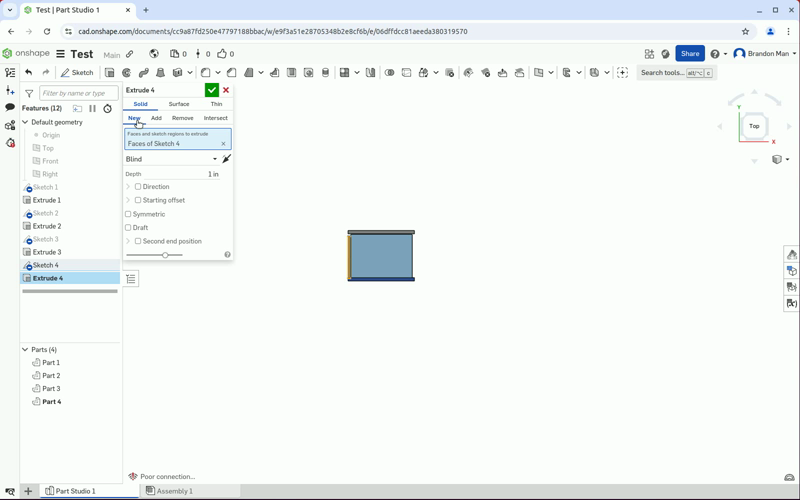
key(tab, 4)
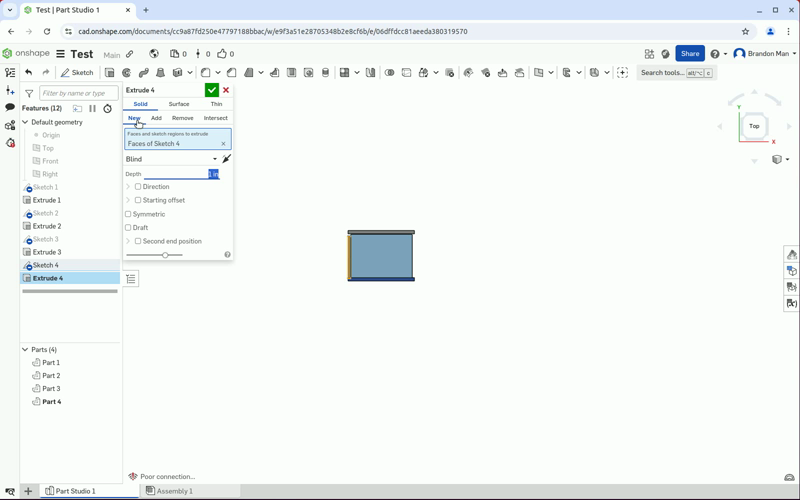
text(1.204)
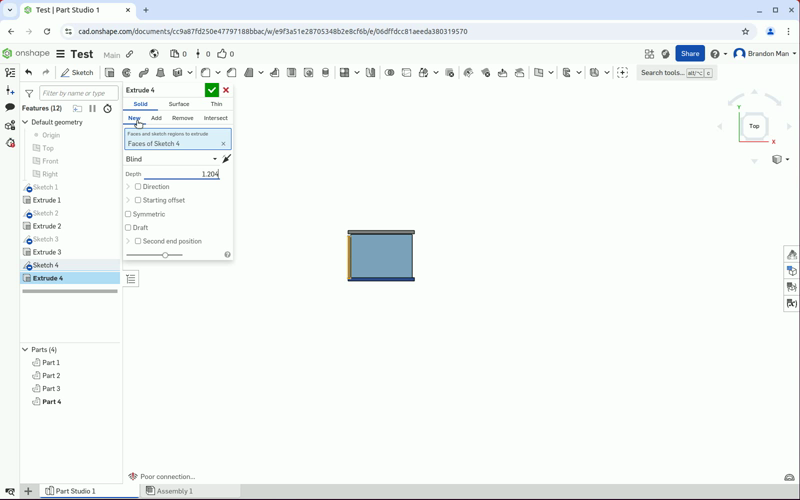
key(enter)
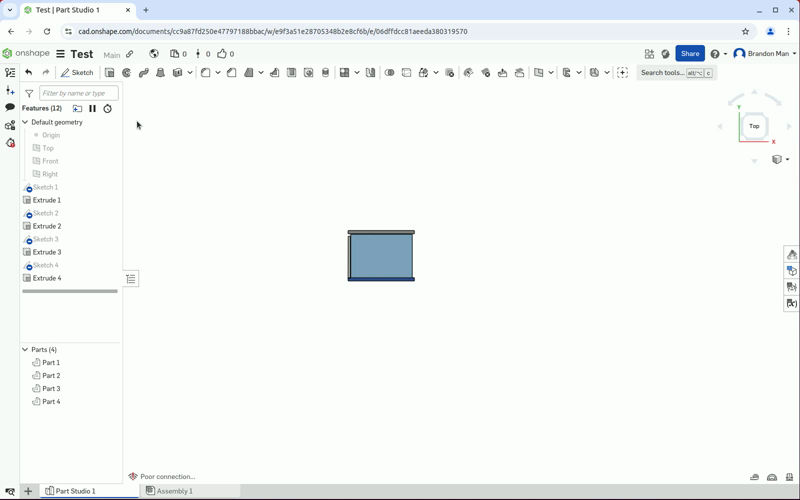
key(shift+h)
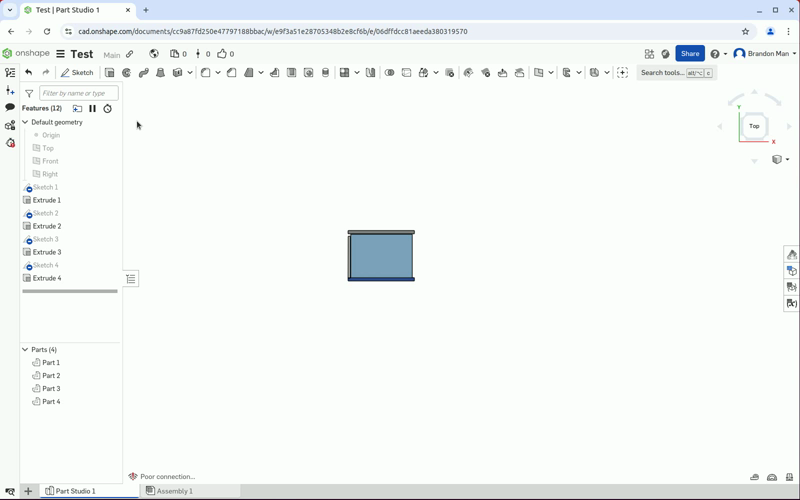
key(shift+h)
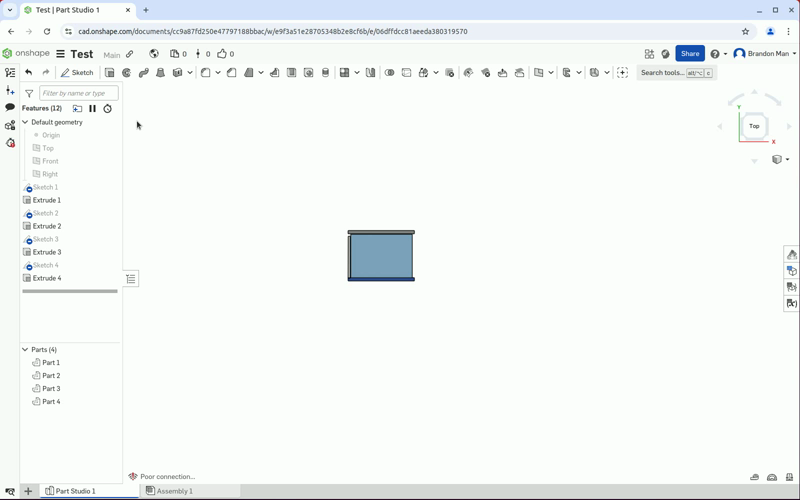
mouse_move(73, 189)
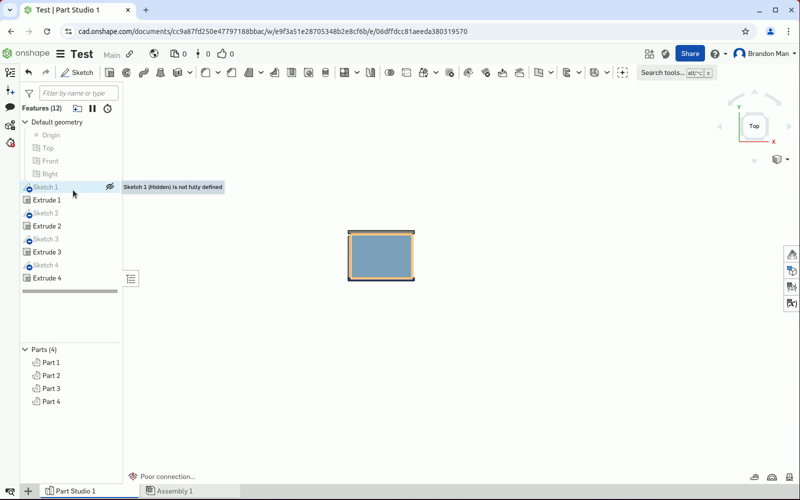
click(73, 189)
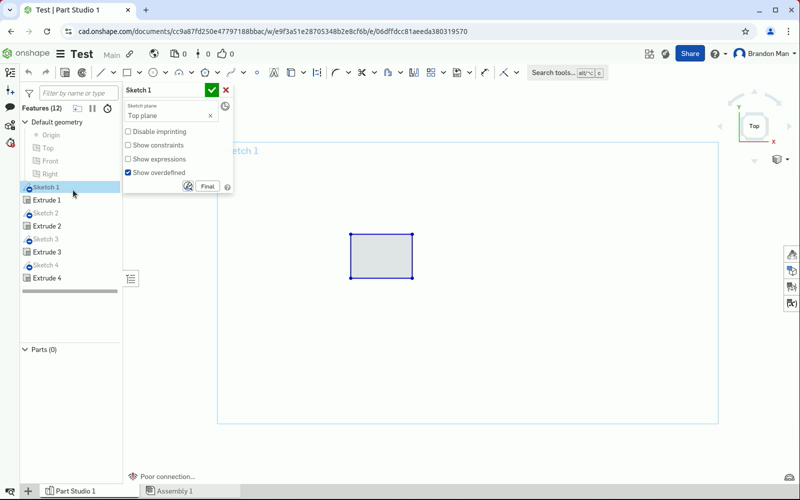
mouse_move(229, 92)
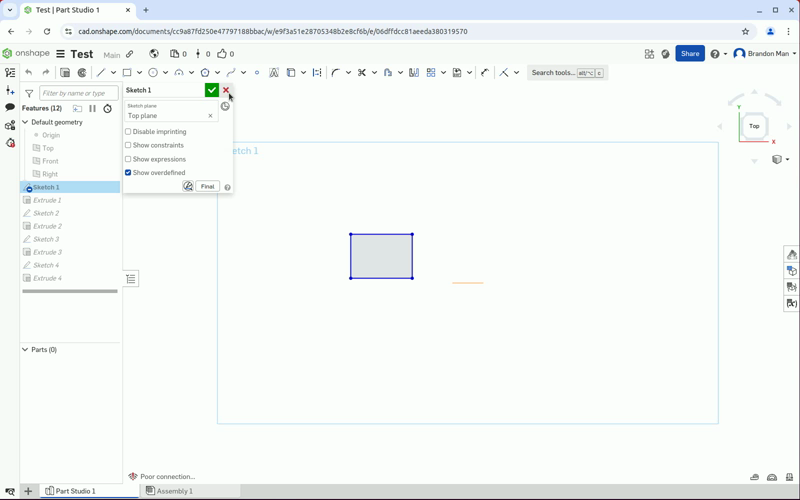
click(229, 92)
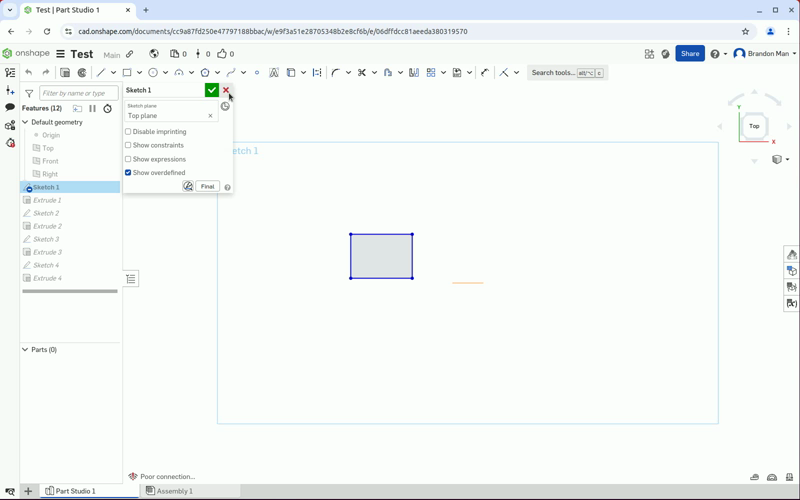
key(shift+s)
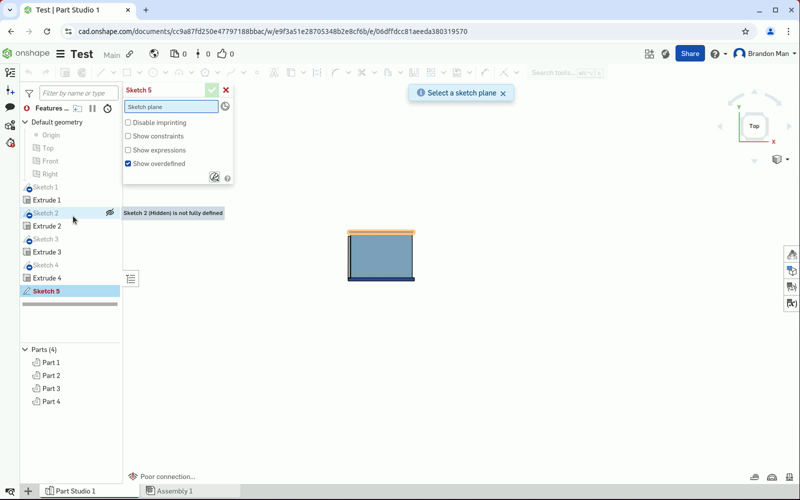
scroll(3)
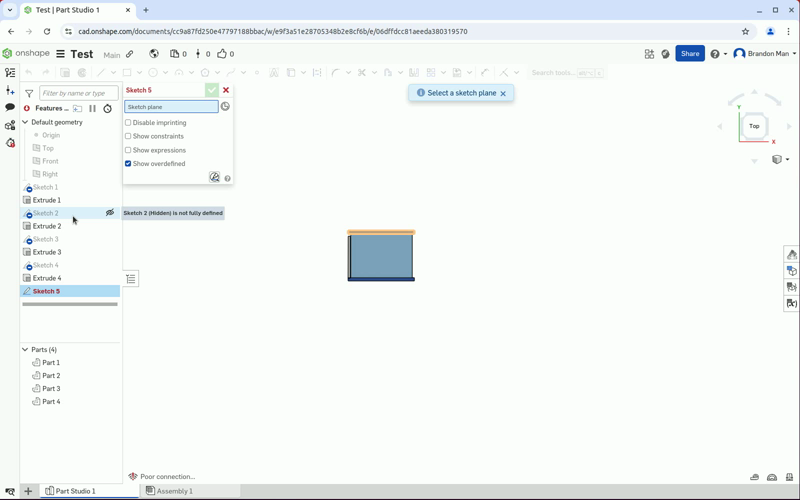
mouse_move(73, 150)
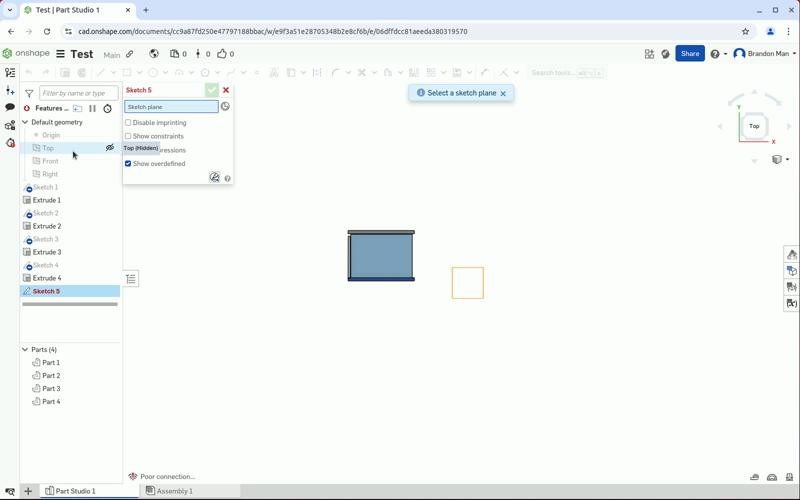
click(73, 150)
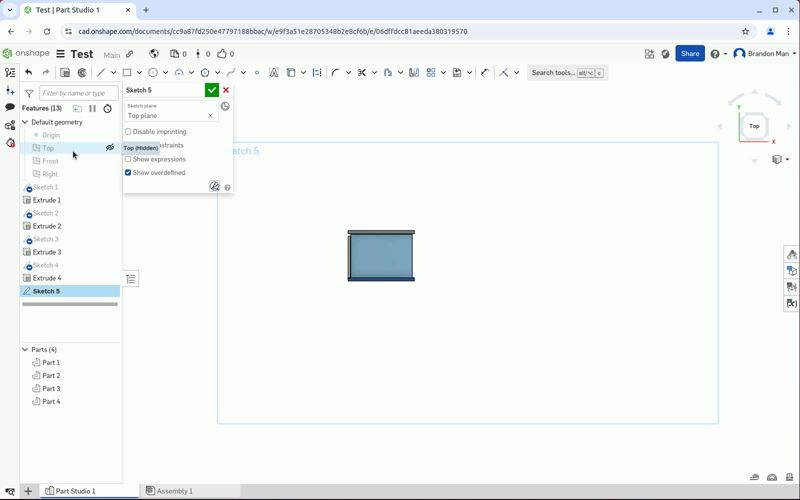
mouse_move(73, 352)
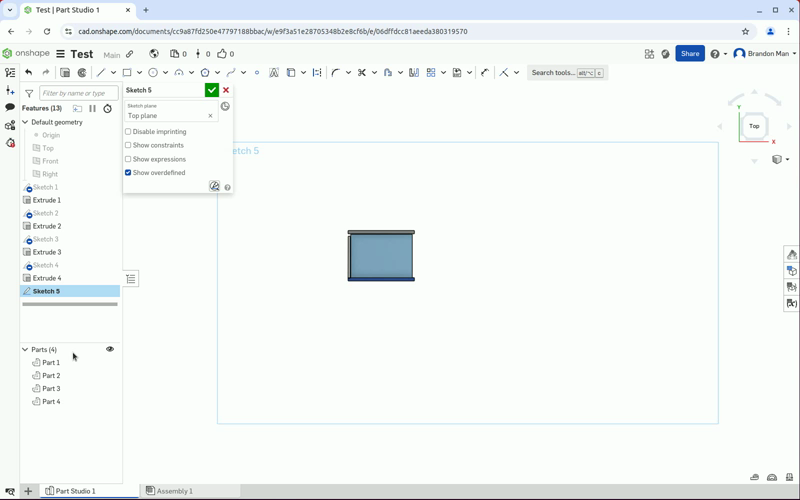
key(y)
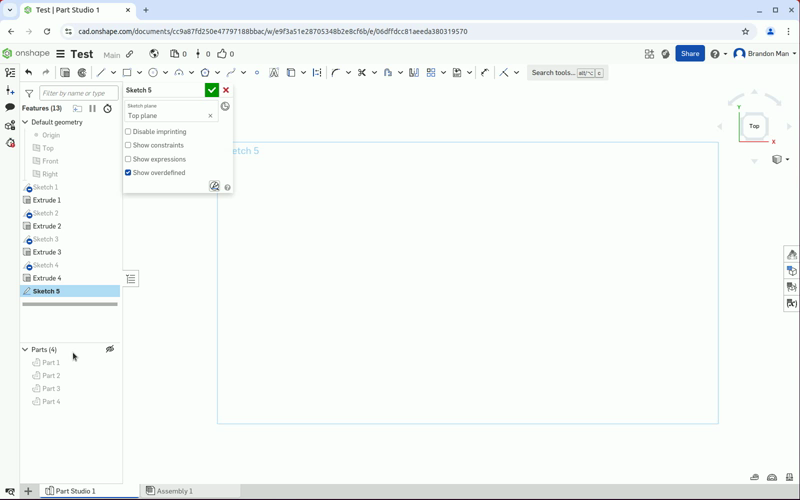
key(l)
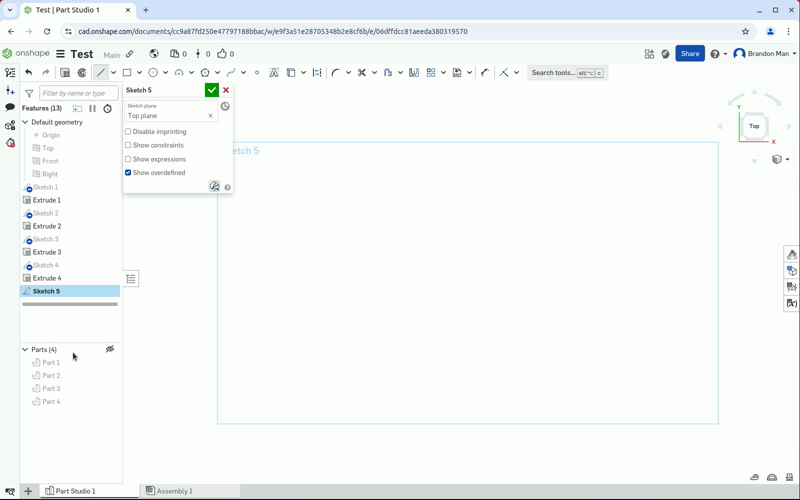
key_down(shift)
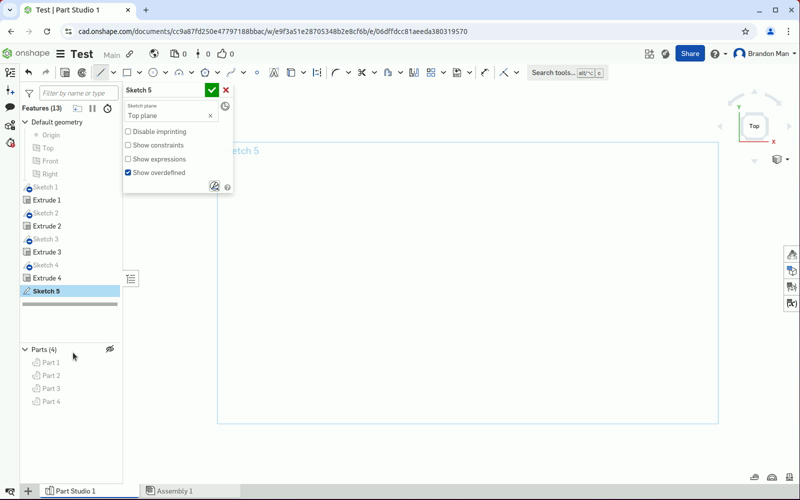
mouse_move(407, 278)
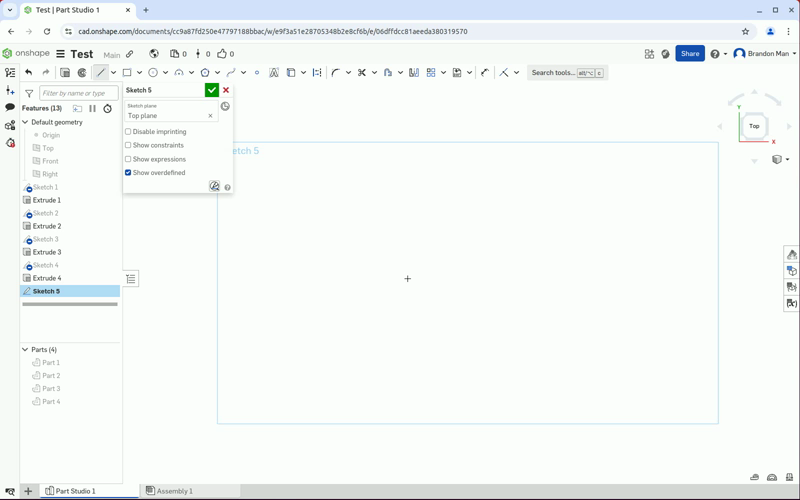
click(407, 278)
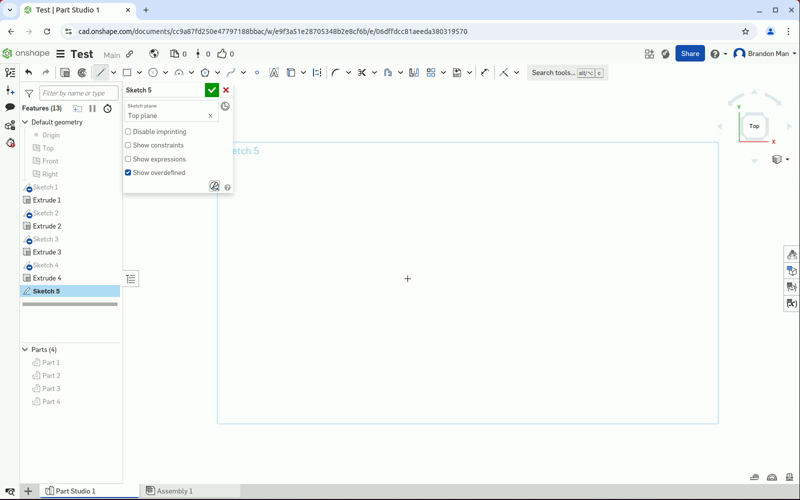
key_up(shift)
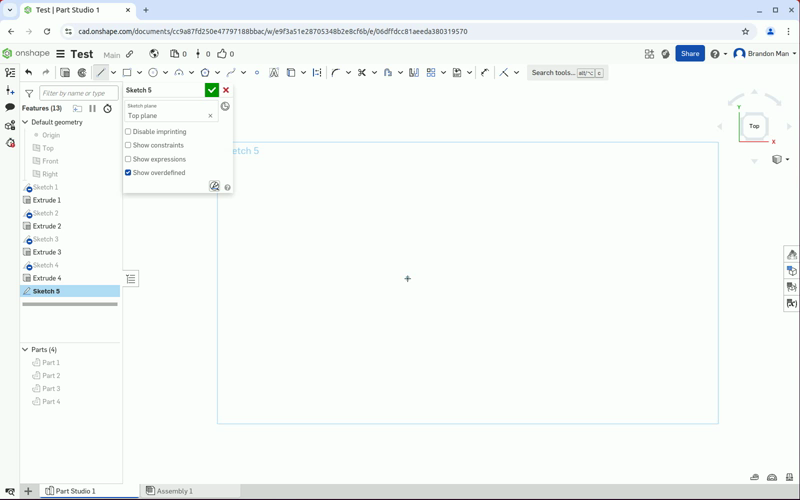
key_down(shift)
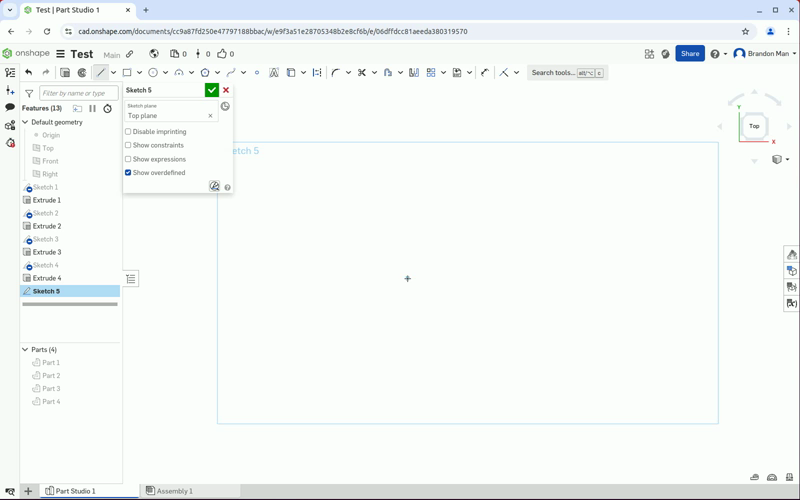
mouse_move(437, 278)
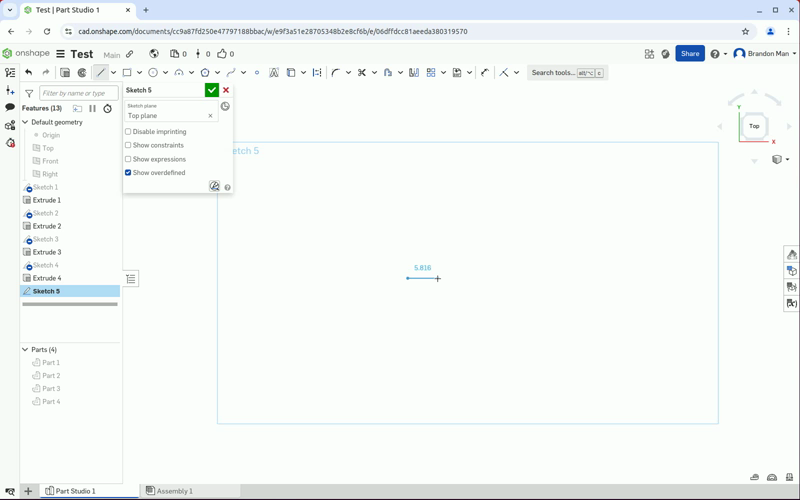
mouse_move(410, 278)
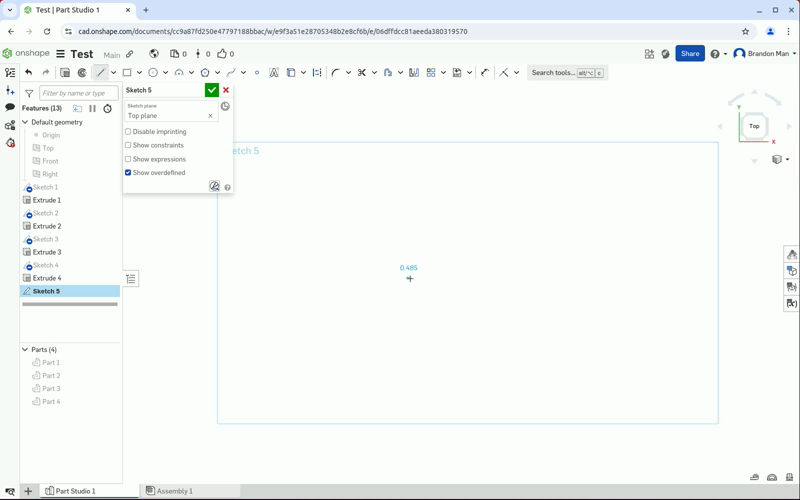
scroll(6)
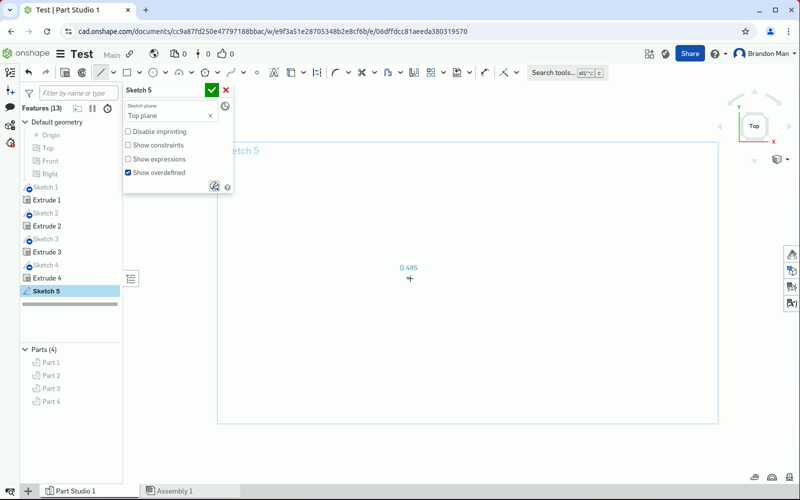
scroll(6)
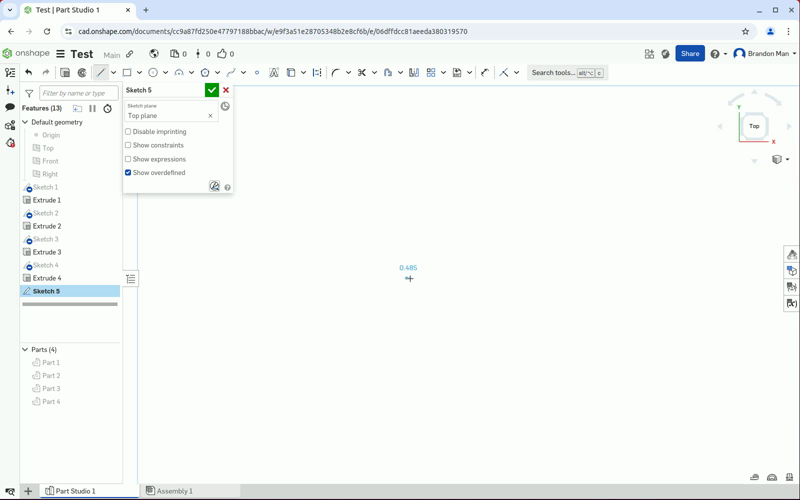
scroll(6)
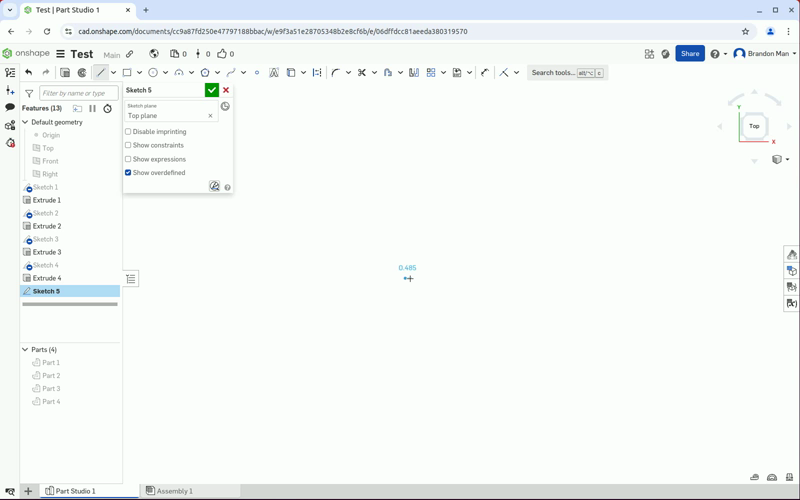
scroll(6)
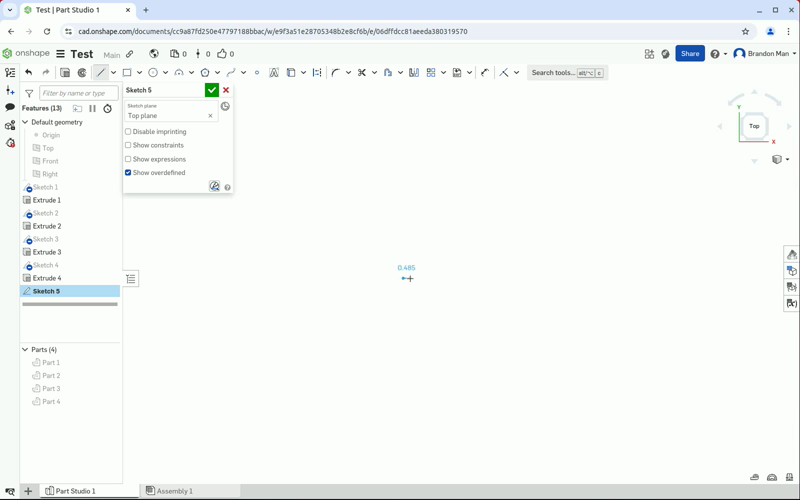
scroll(6)
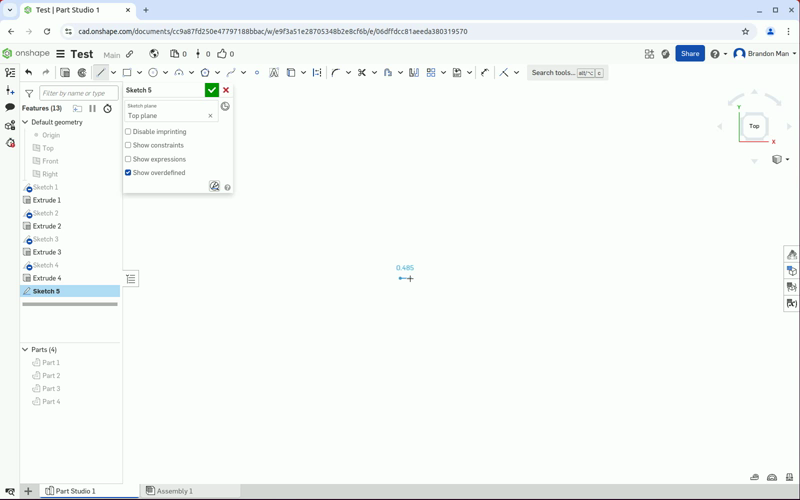
scroll(6)
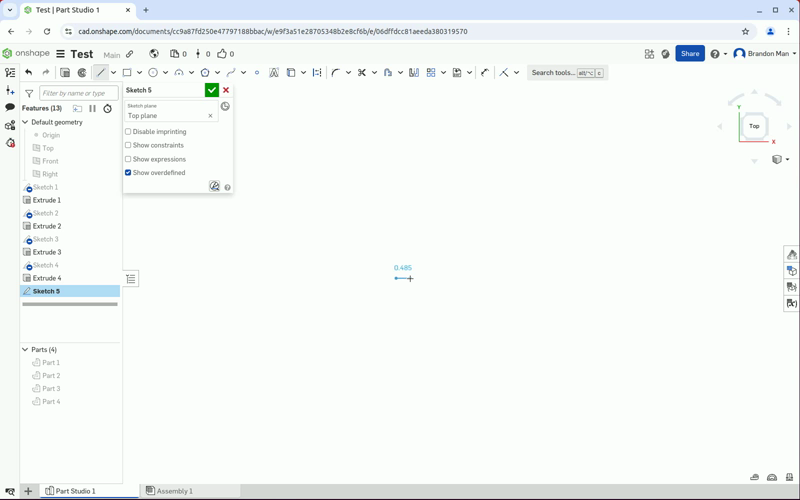
scroll(6)
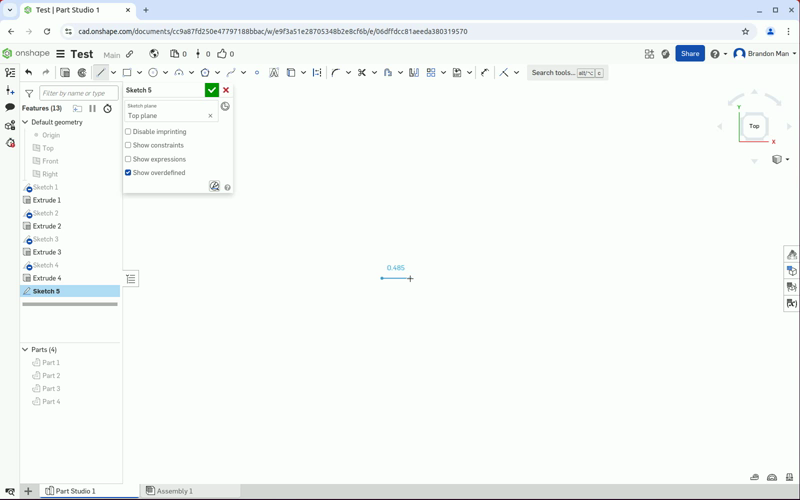
click(410, 278)
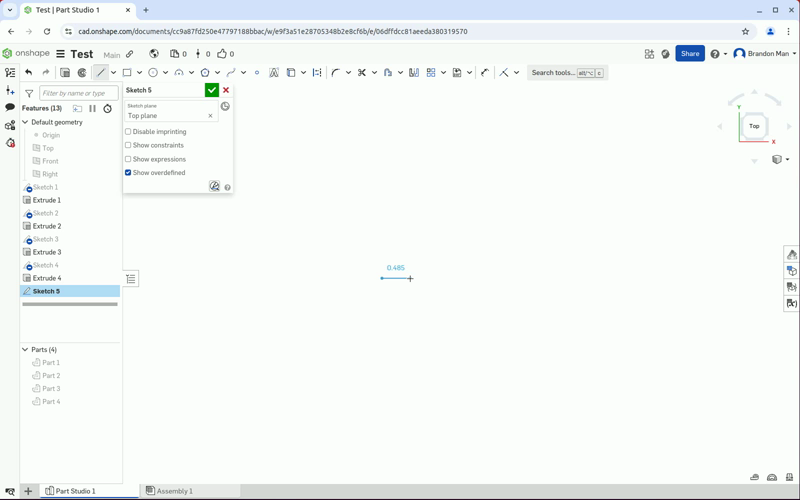
scroll(-6)
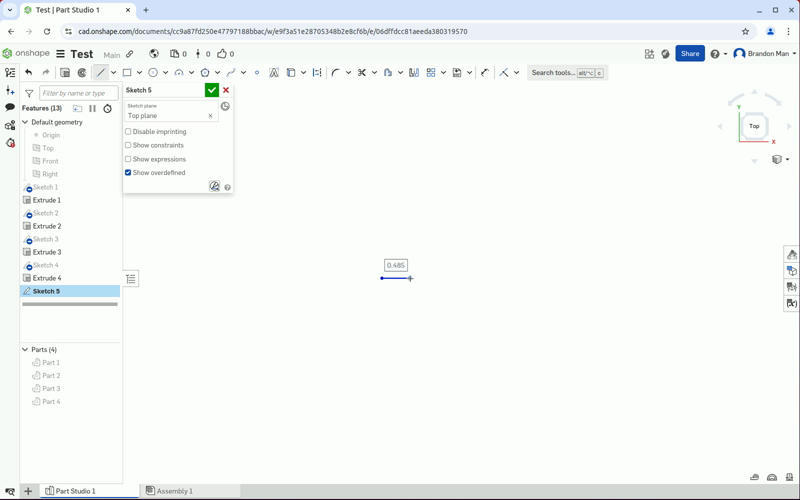
scroll(-6)
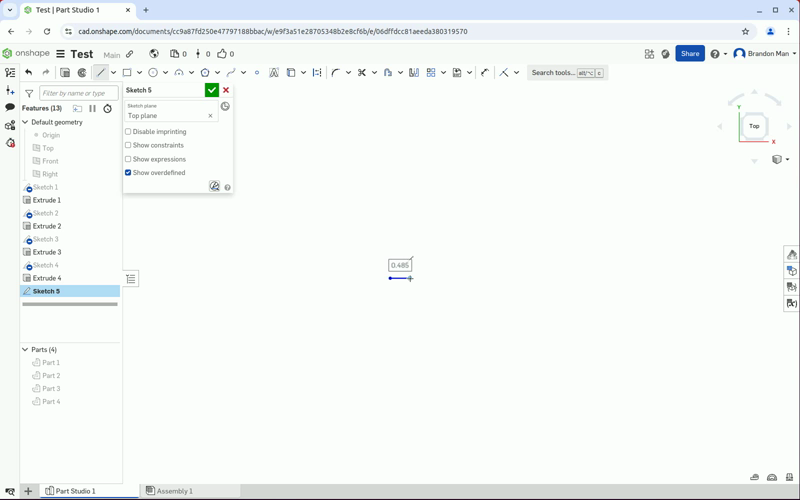
scroll(-6)
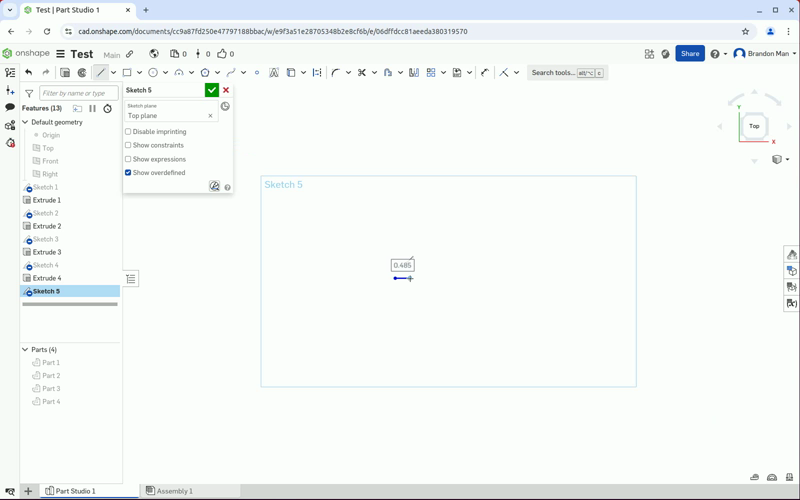
scroll(-6)
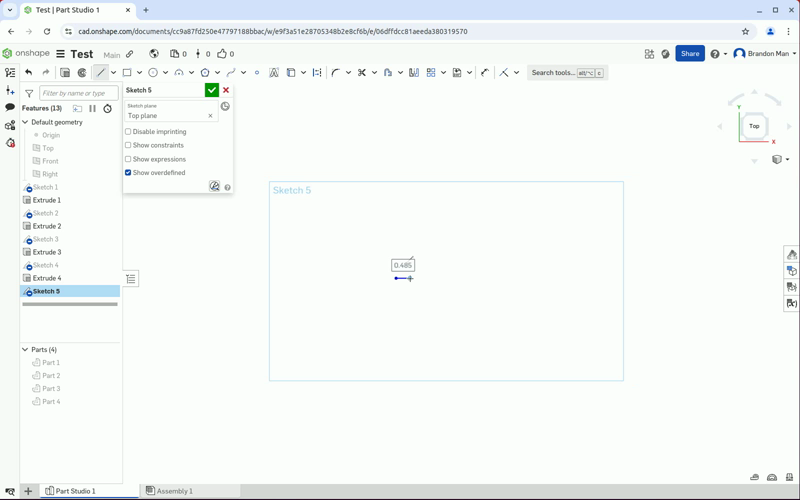
scroll(-6)
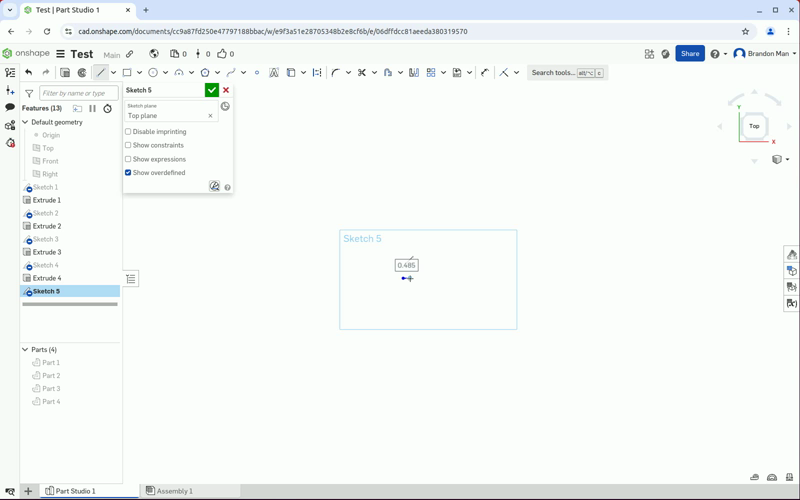
scroll(-6)
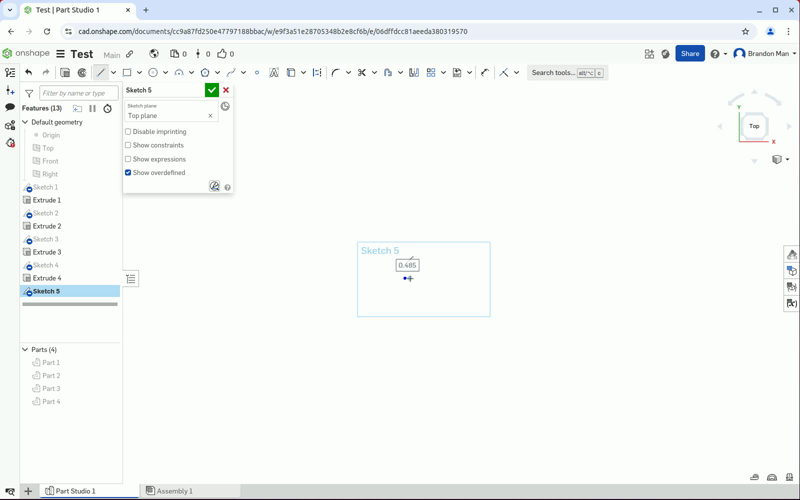
scroll(-6)
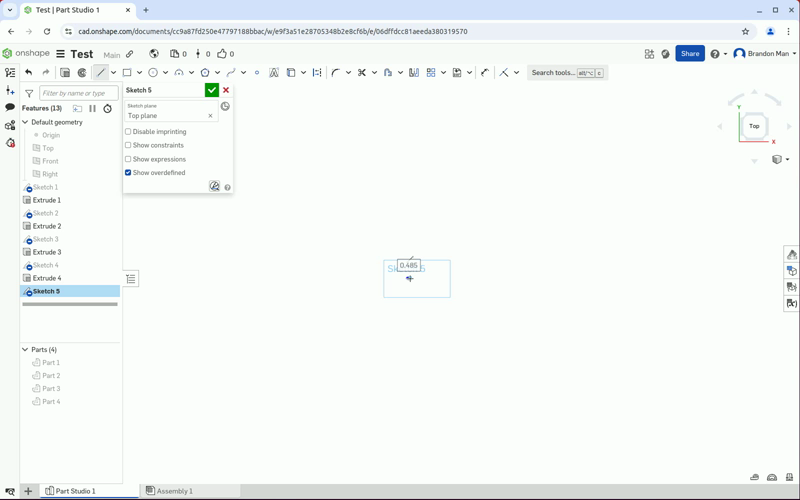
key_up(shift)
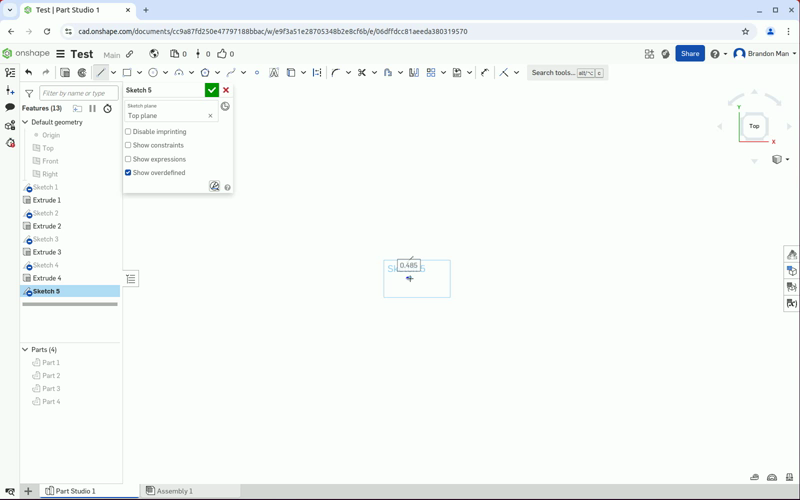
key_down(shift)
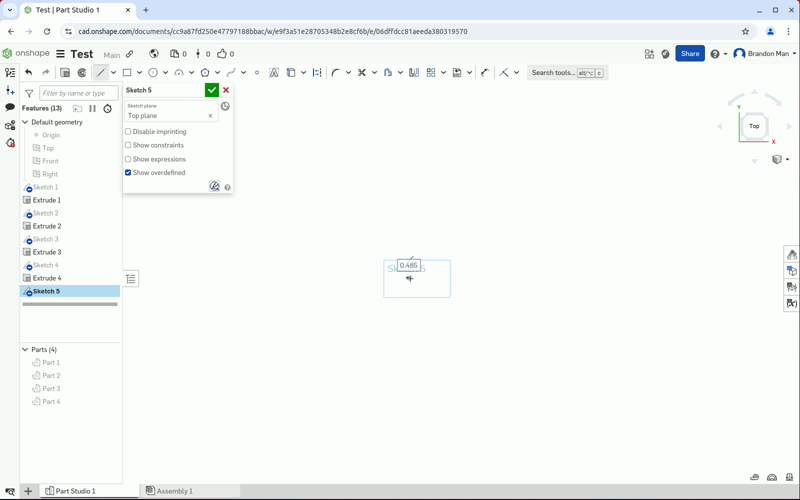
mouse_move(440, 278)
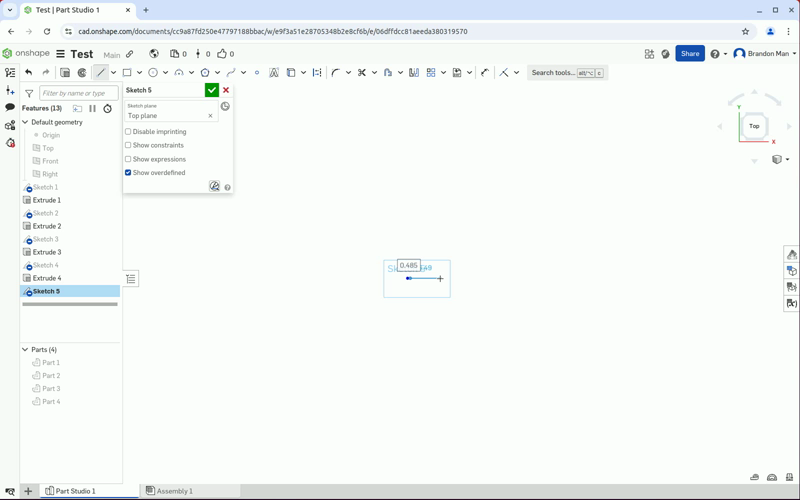
mouse_move(410, 236)
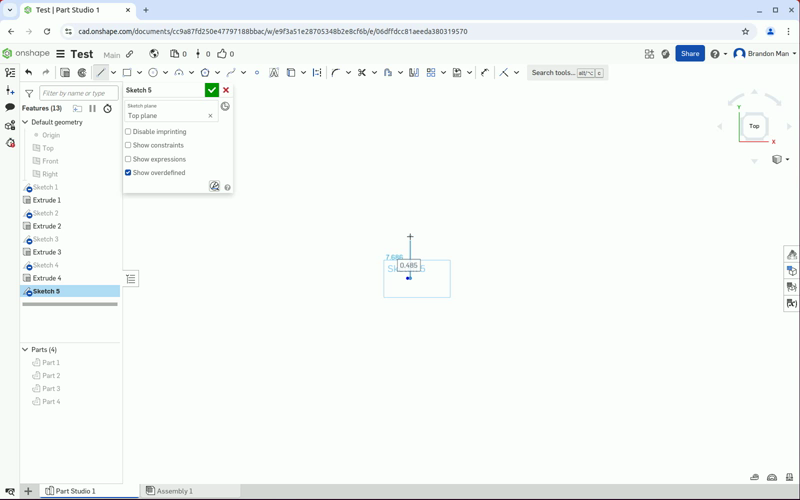
click(410, 236)
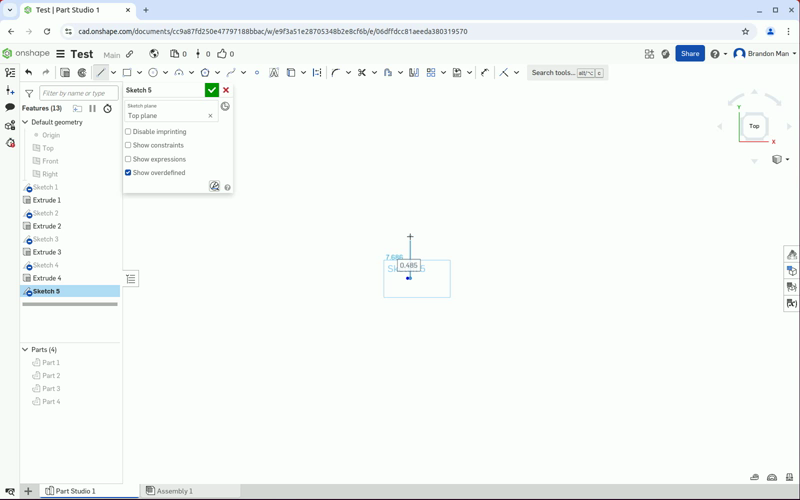
key_up(shift)
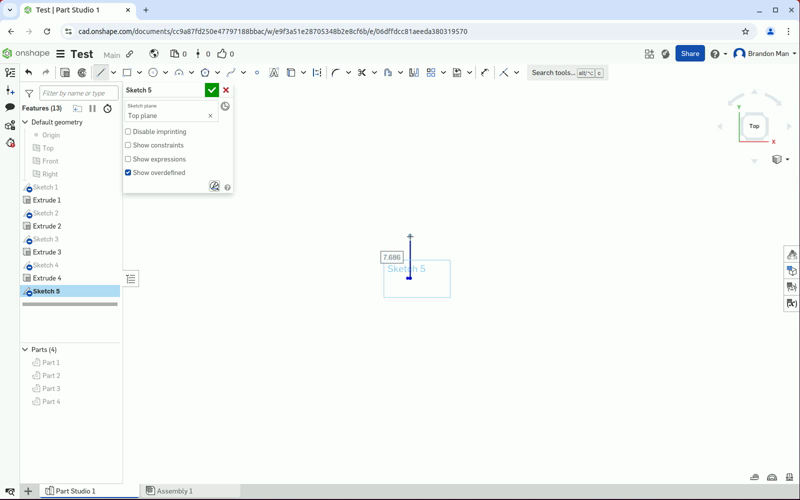
key_down(shift)
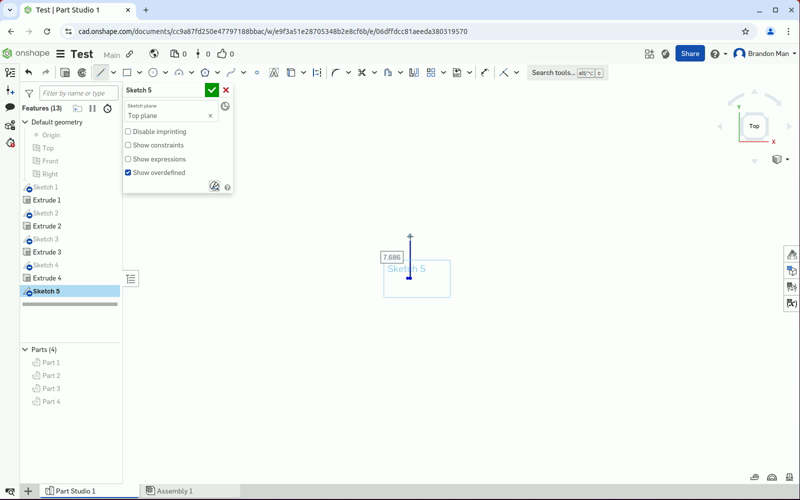
mouse_move(440, 236)
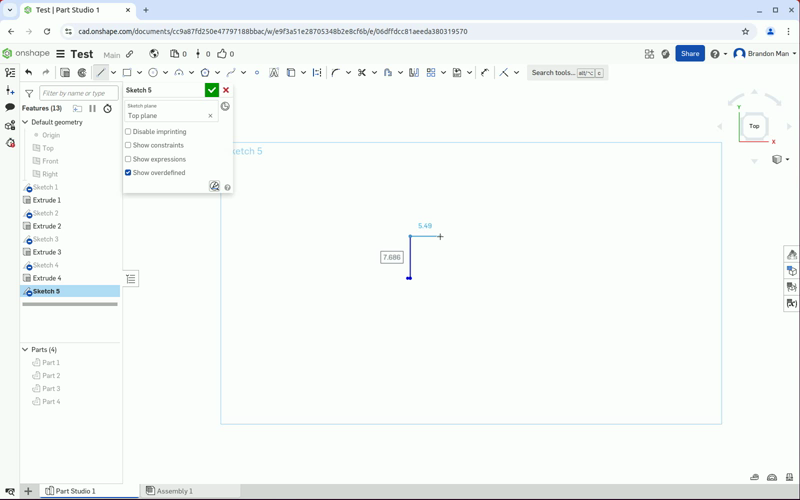
mouse_move(407, 236)
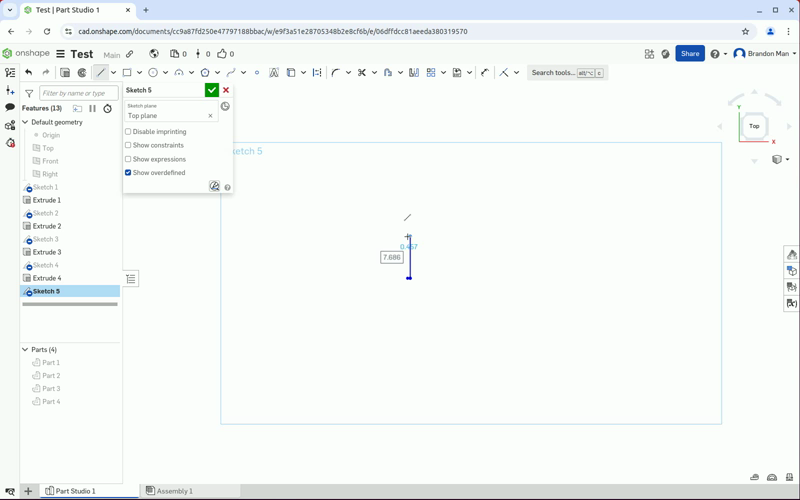
scroll(6)
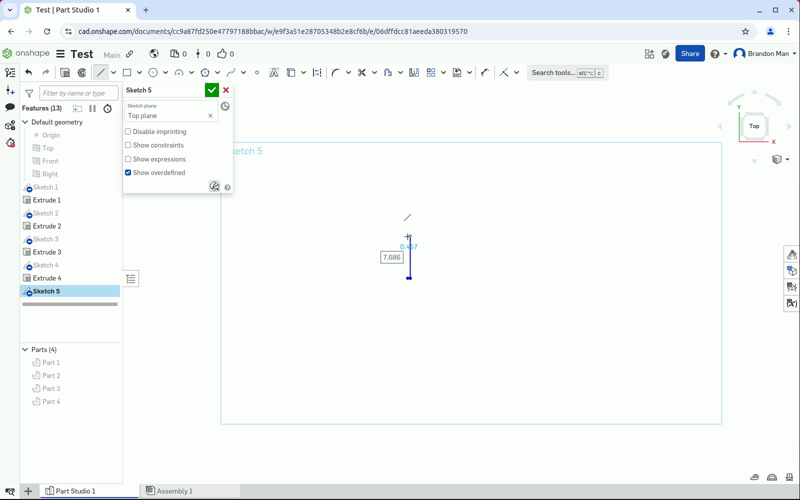
scroll(6)
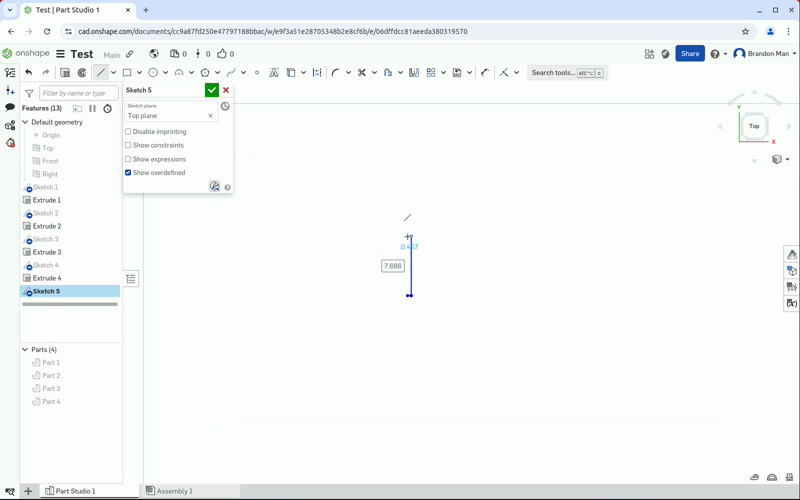
scroll(6)
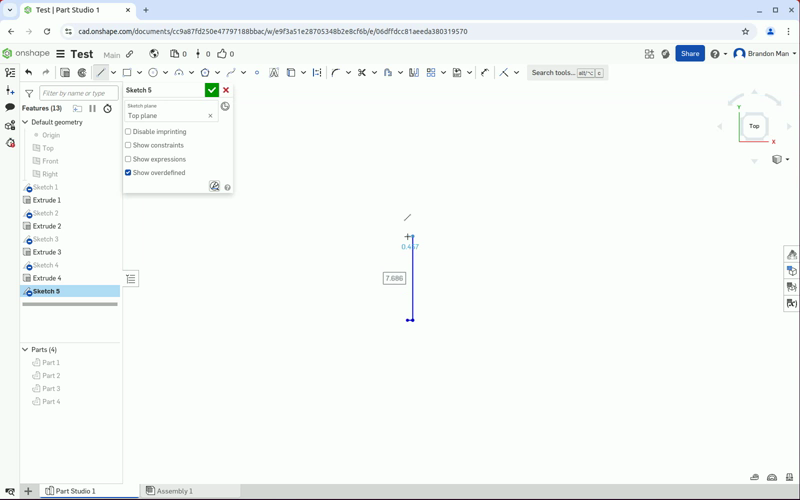
scroll(6)
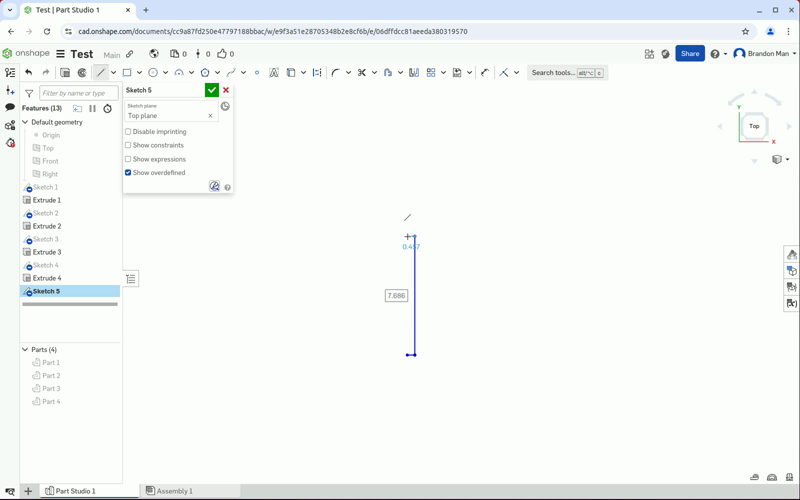
scroll(6)
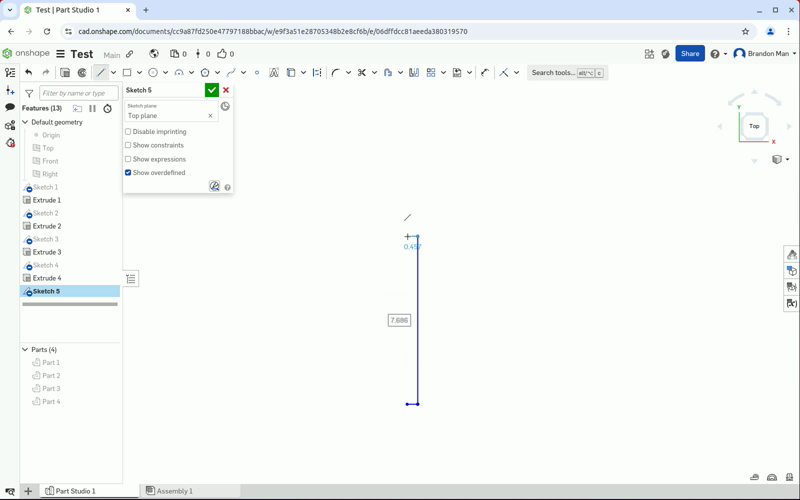
scroll(6)
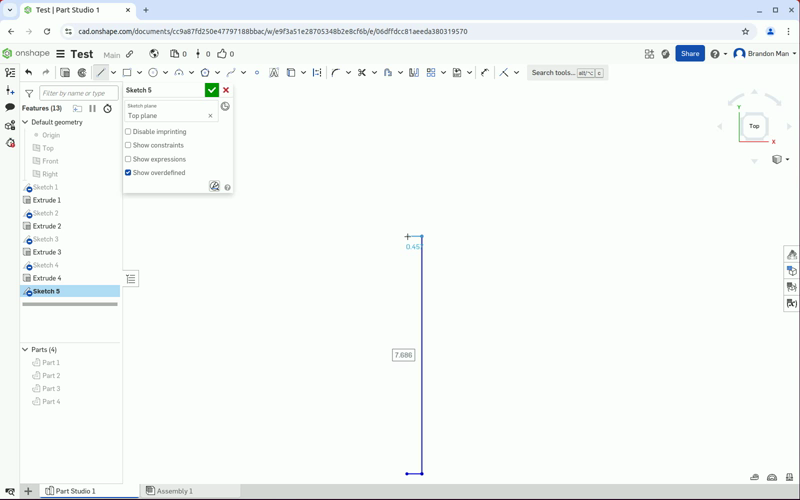
scroll(6)
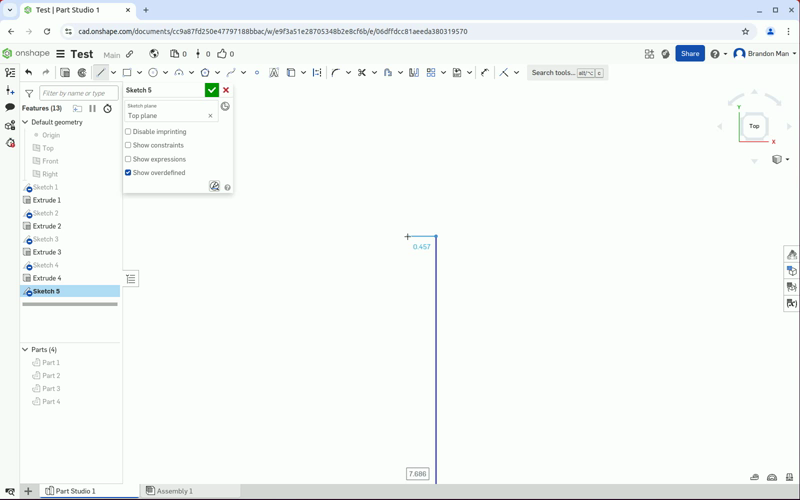
click(407, 236)
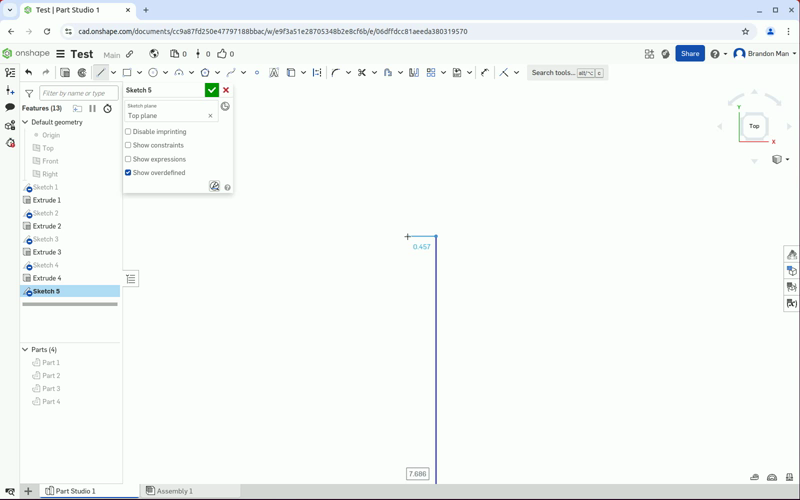
scroll(-6)
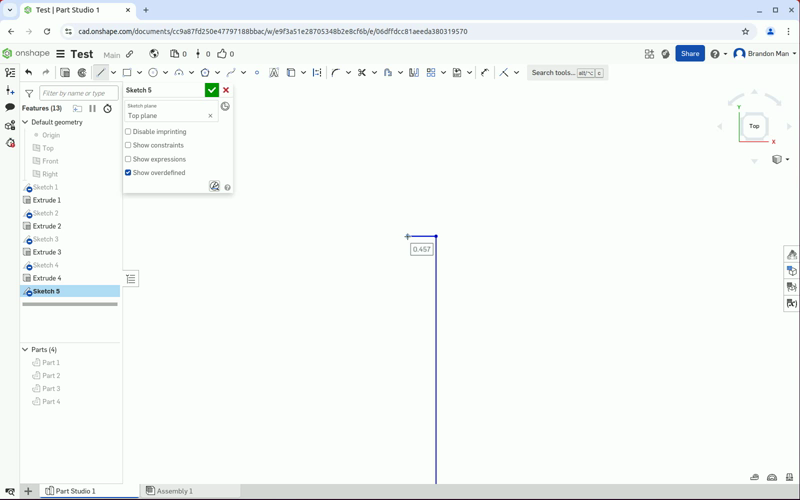
scroll(-6)
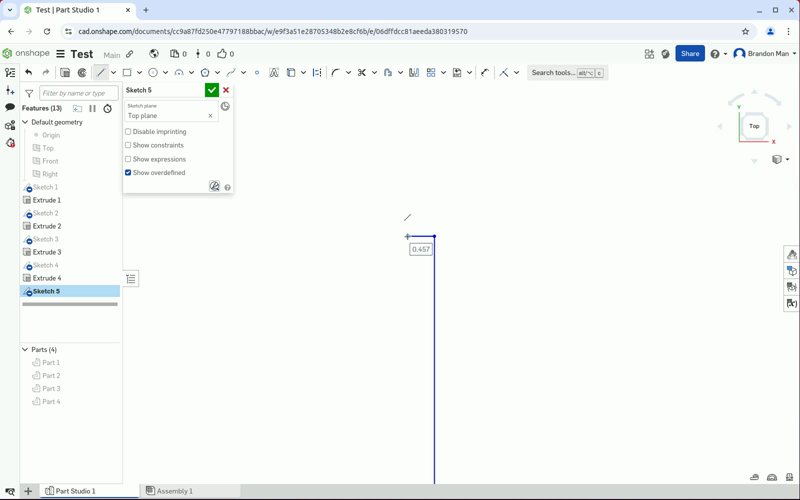
scroll(-6)
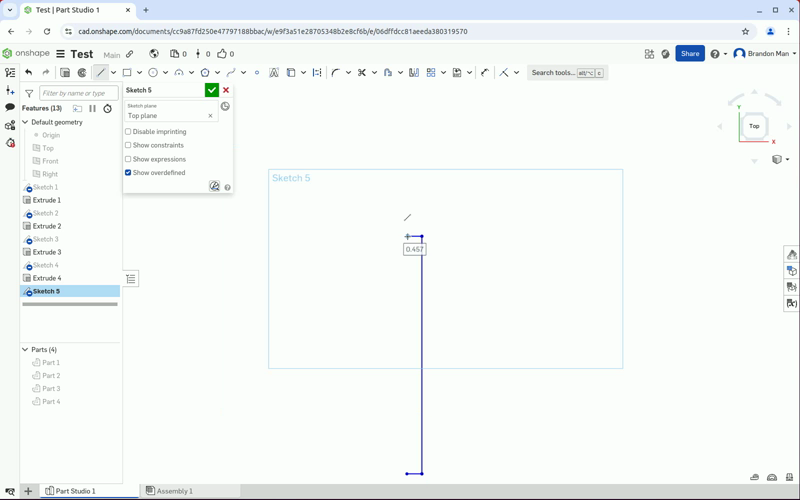
scroll(-6)
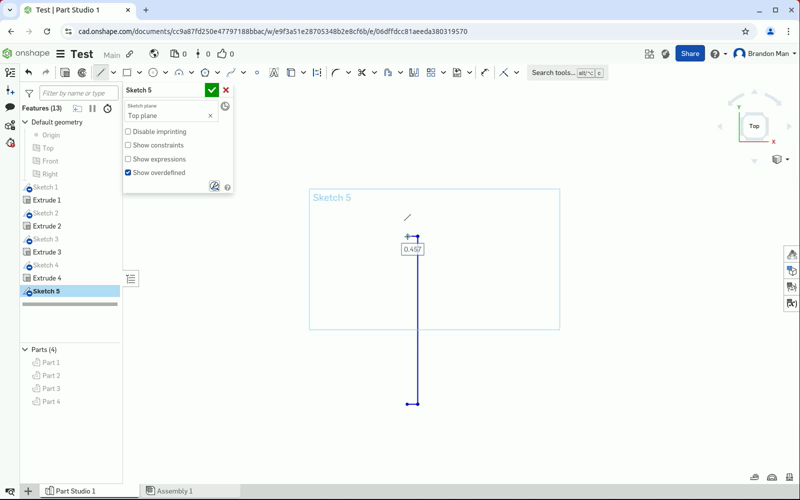
scroll(-6)
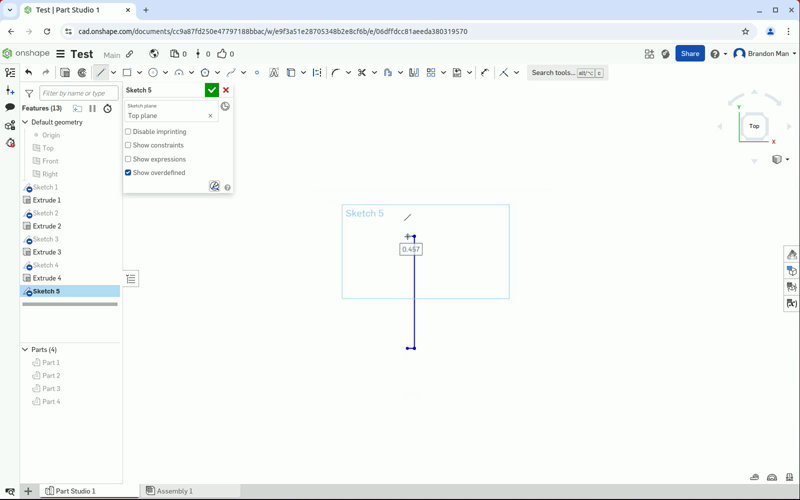
scroll(-6)
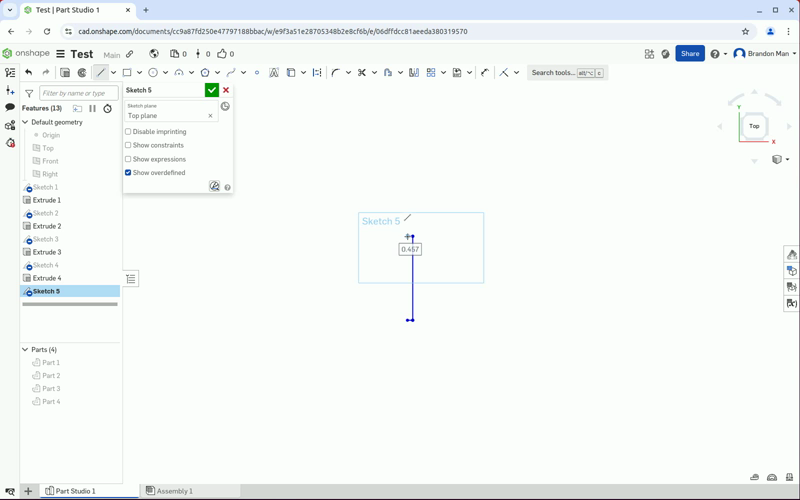
scroll(-6)
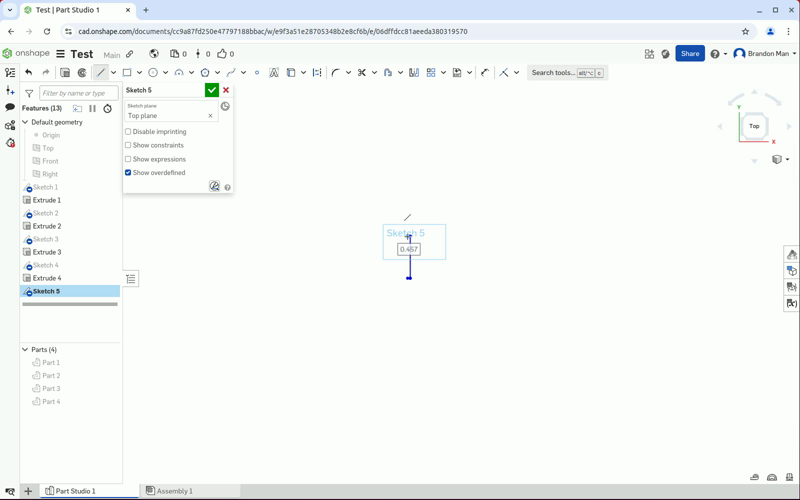
key_up(shift)
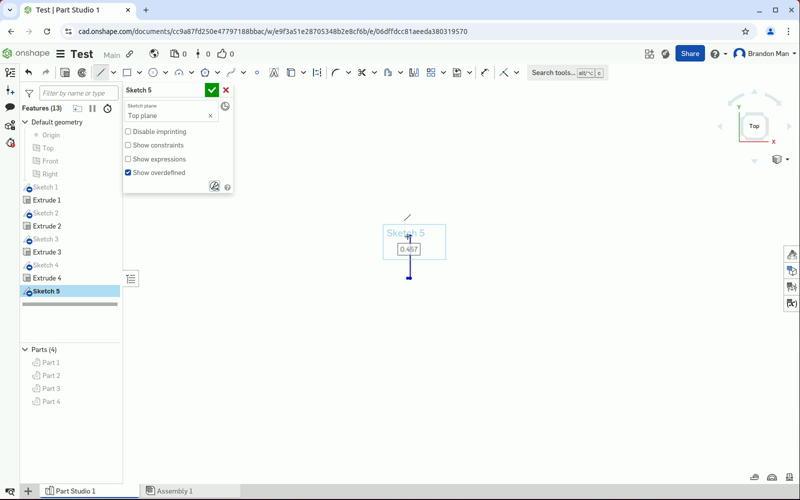
mouse_move(437, 236)
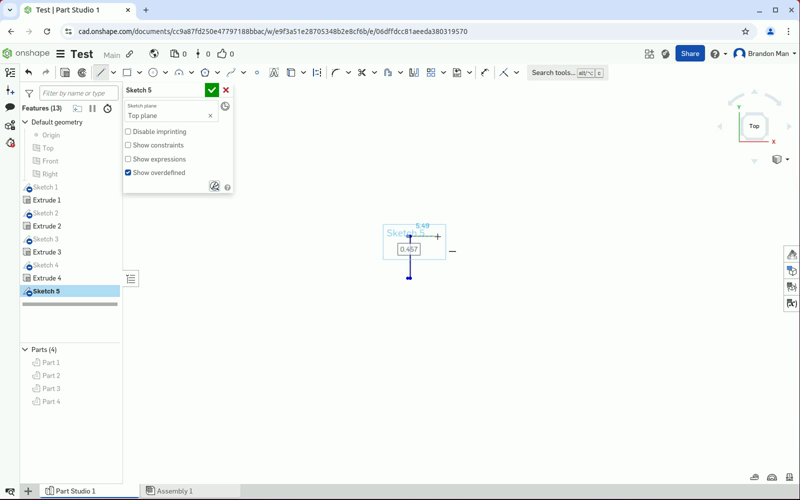
key_down(shift)
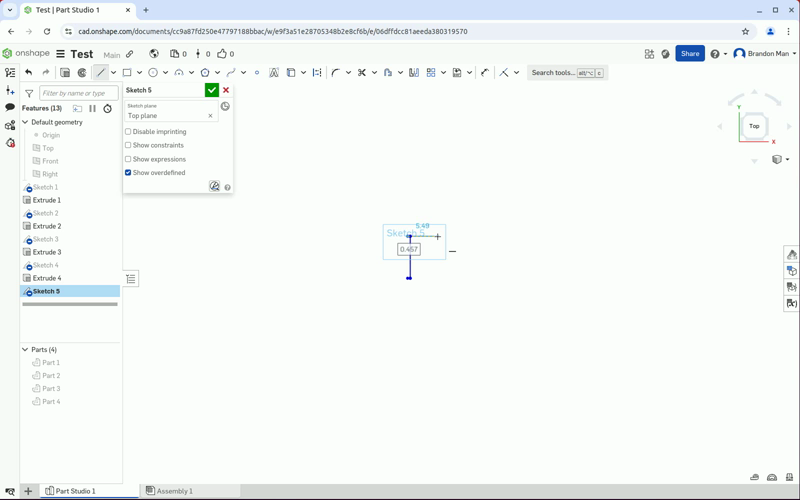
mouse_move(407, 278)
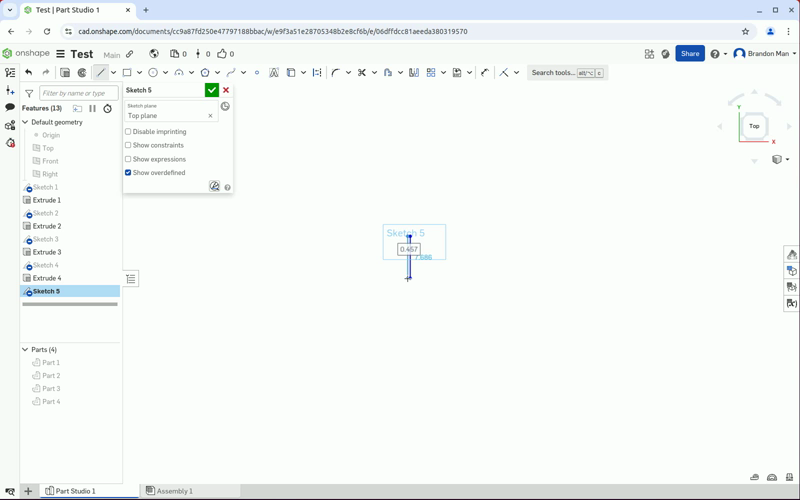
scroll(6)
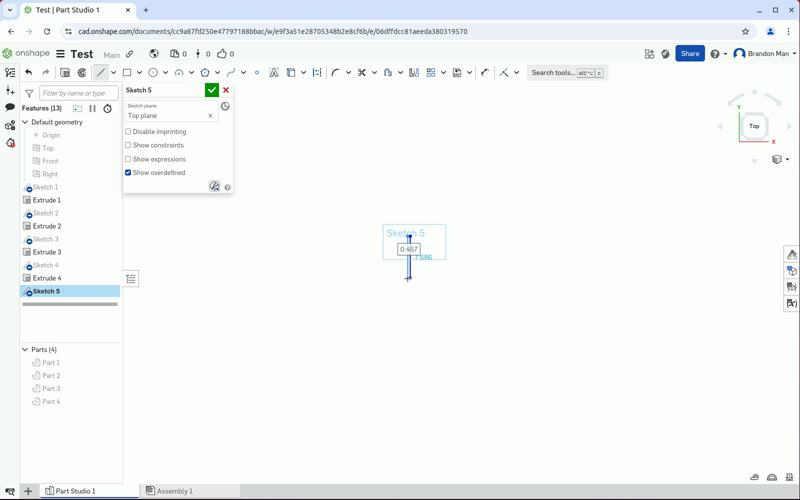
scroll(6)
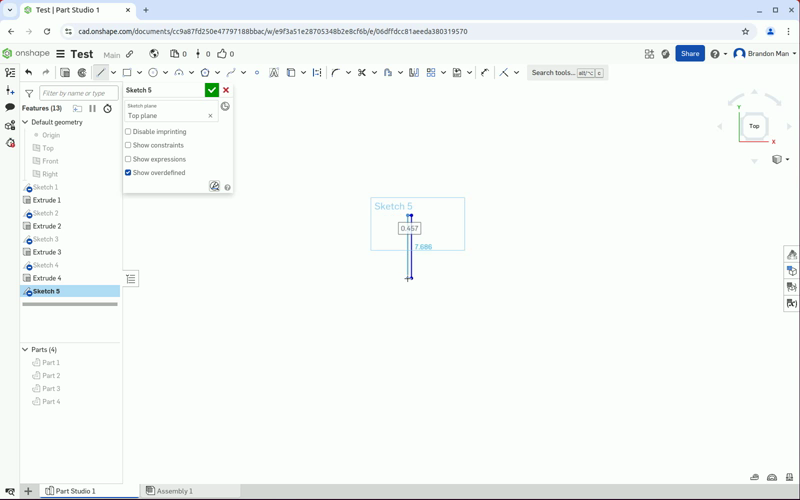
scroll(6)
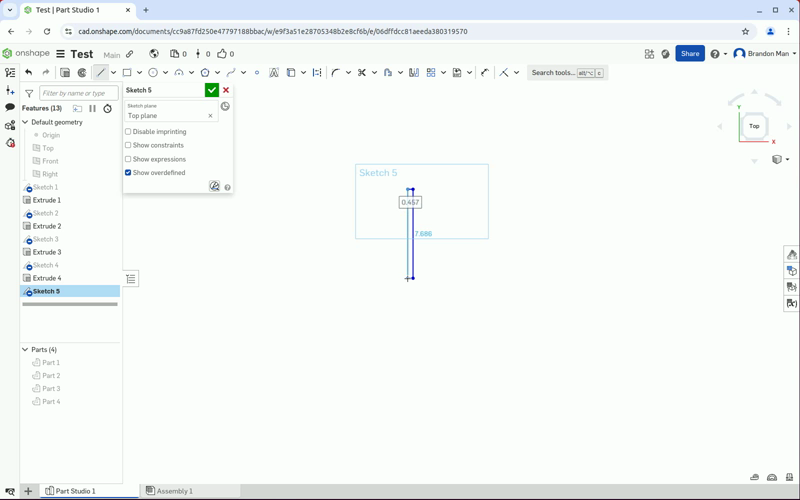
scroll(6)
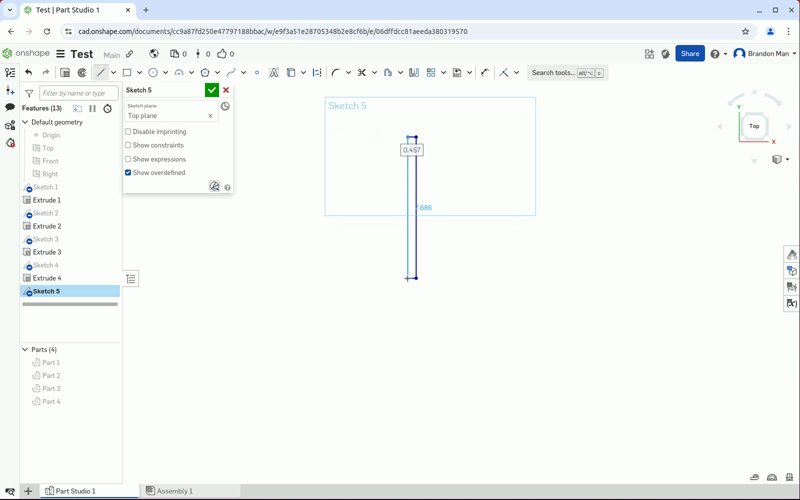
scroll(6)
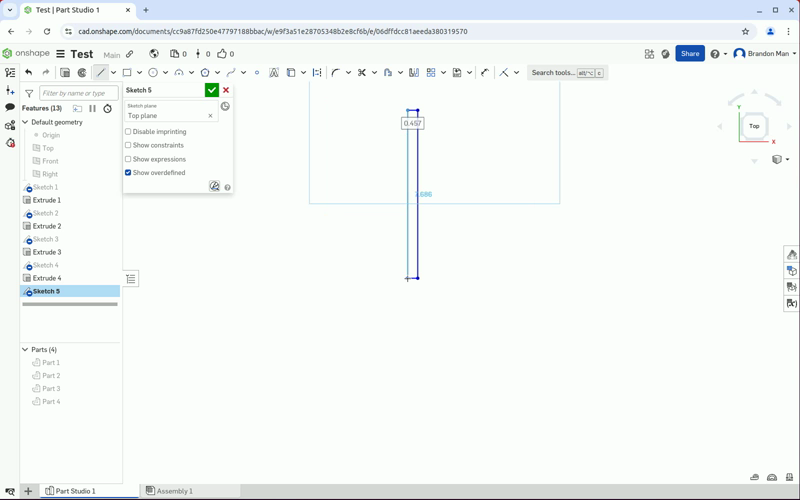
scroll(6)
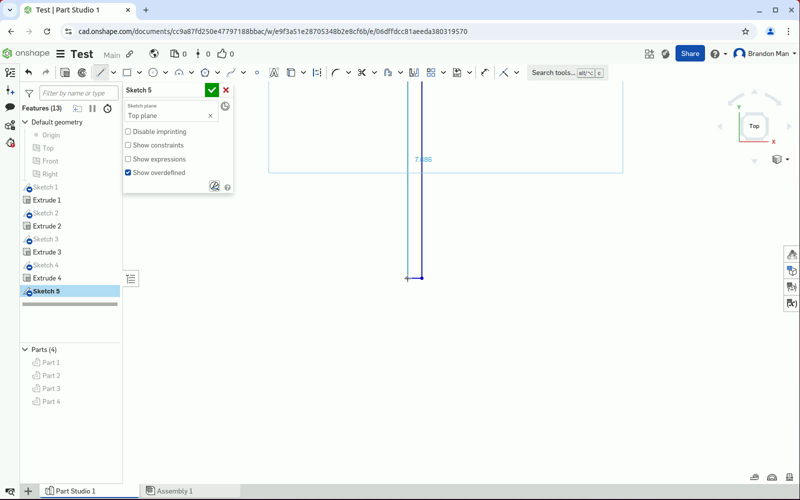
scroll(6)
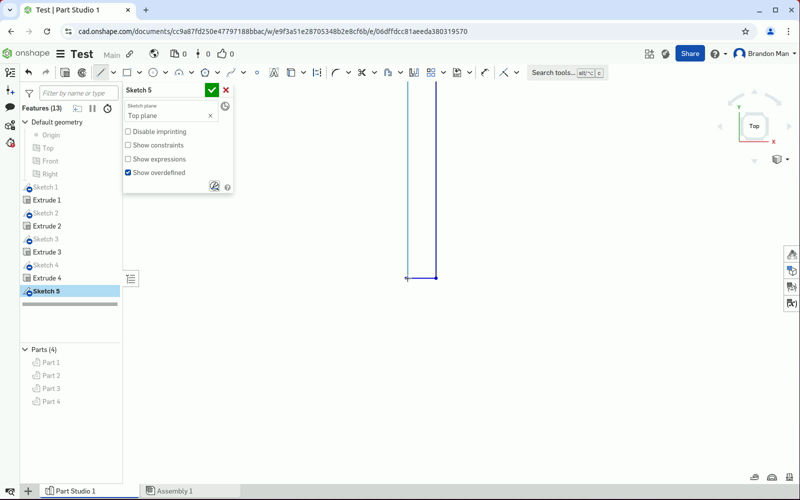
key_up(shift)
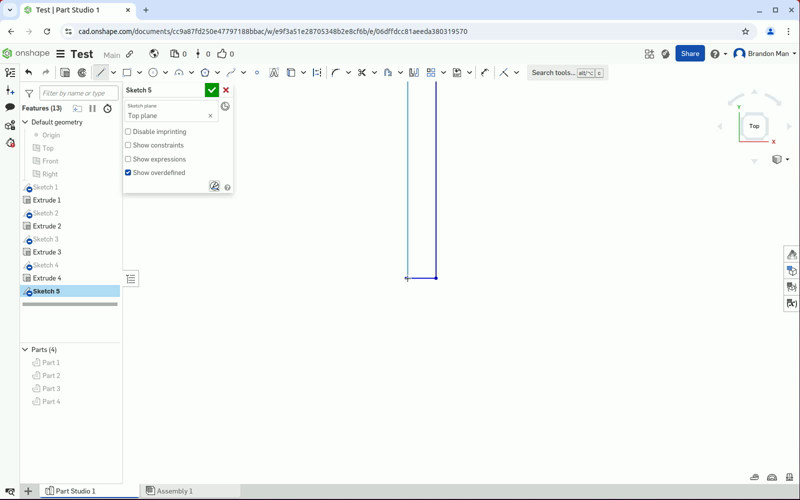
click(407, 278)
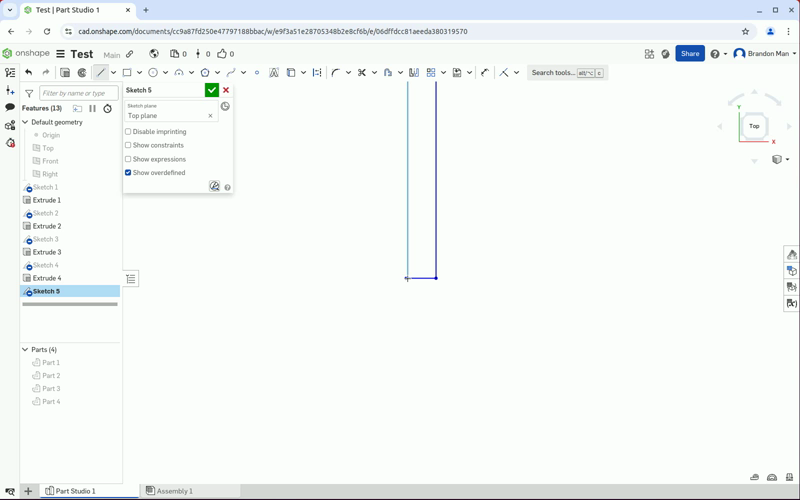
scroll(-6)
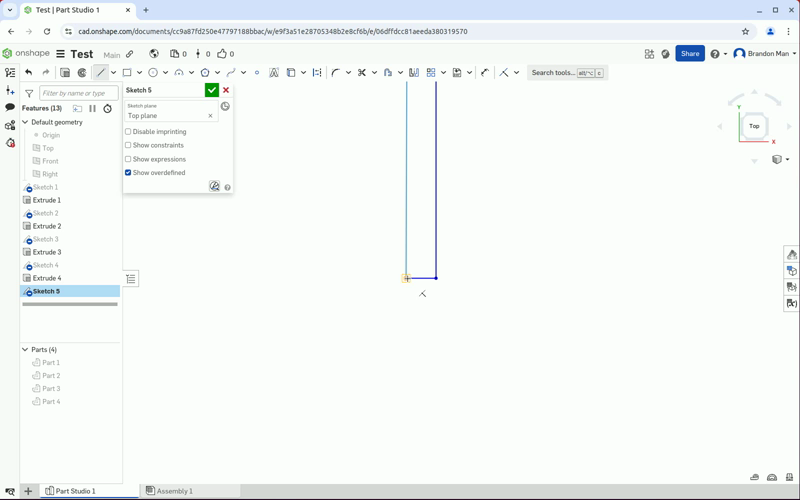
scroll(-6)
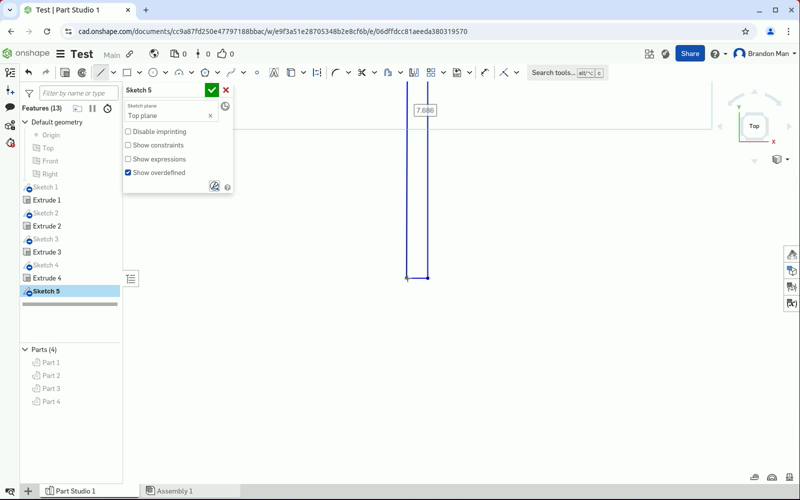
scroll(-6)
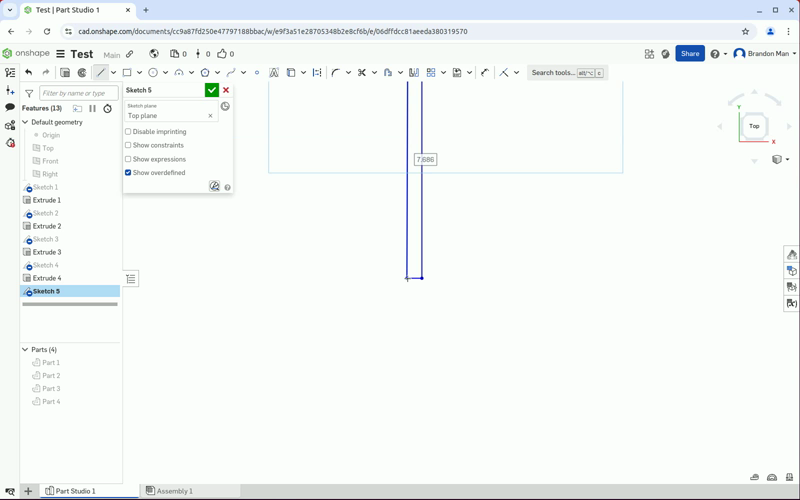
scroll(-6)
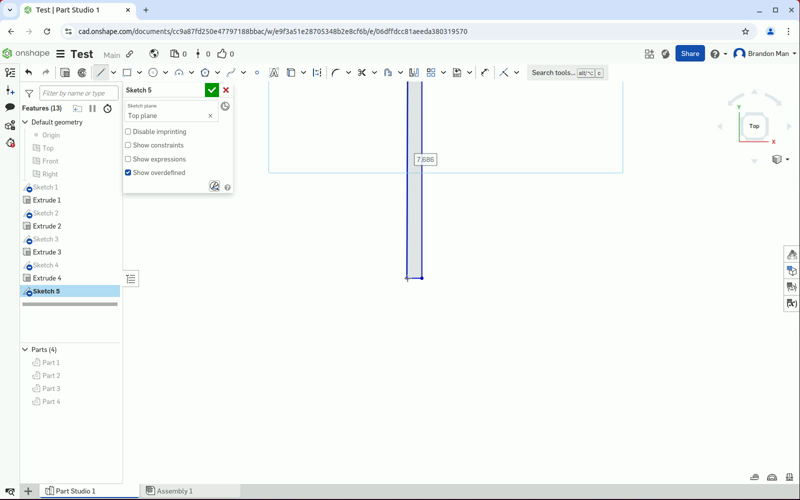
scroll(-6)
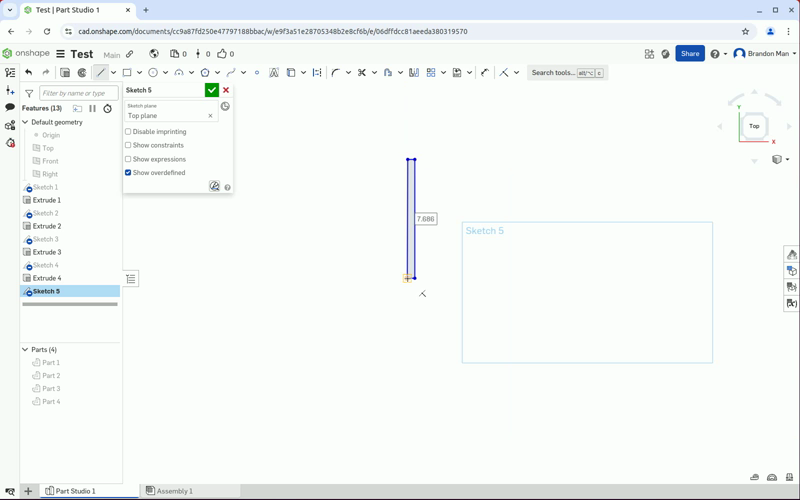
scroll(-6)
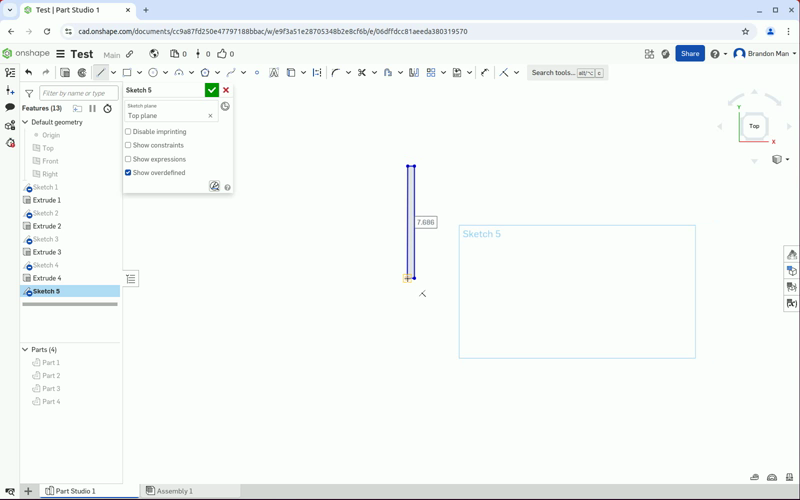
scroll(-6)
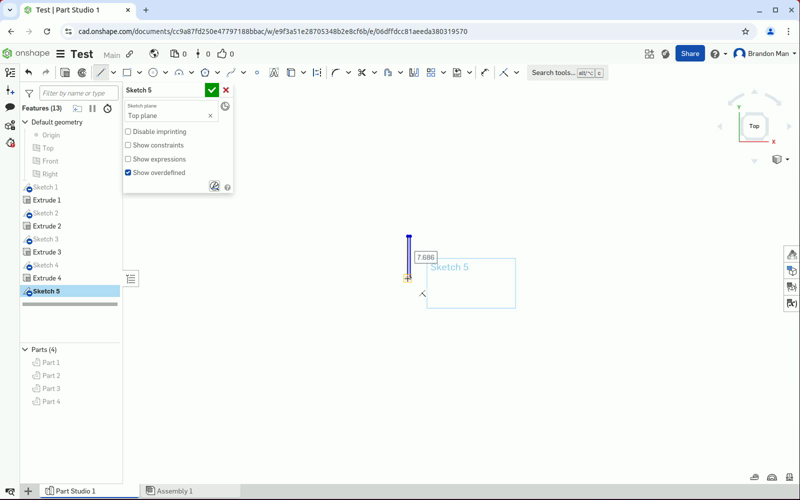
key(esc)
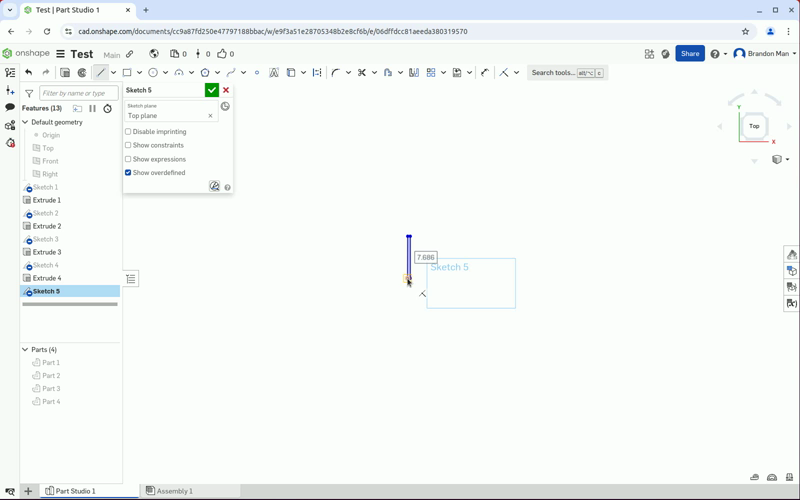
mouse_move(408, 247)
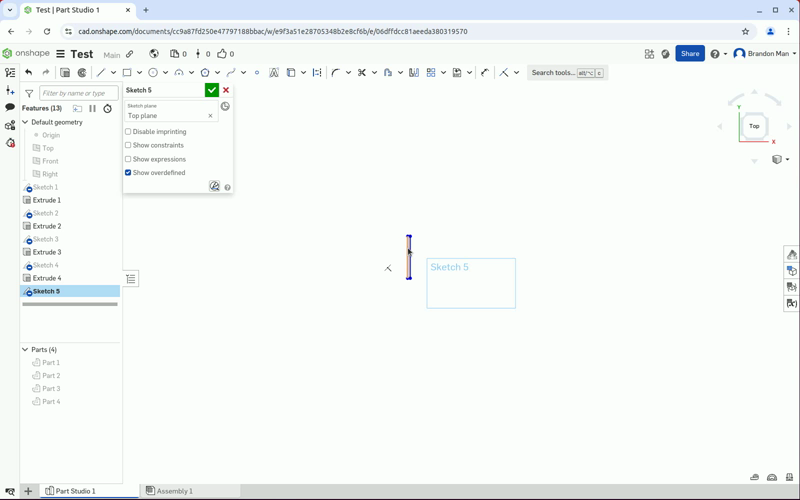
scroll(6)
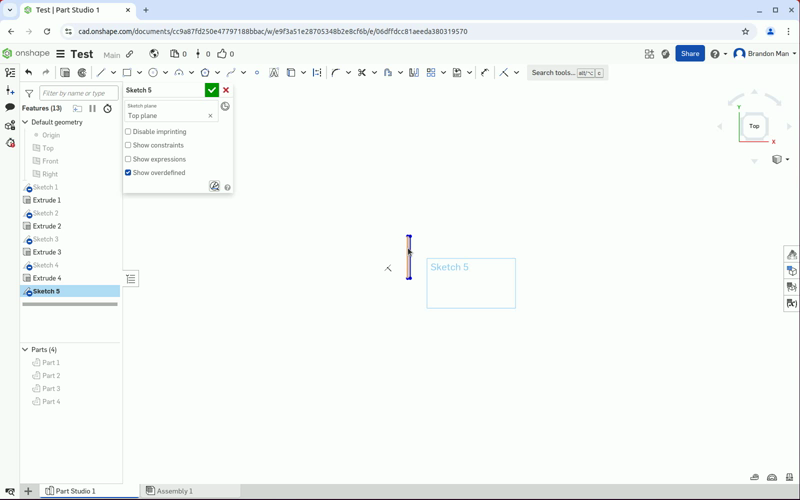
scroll(6)
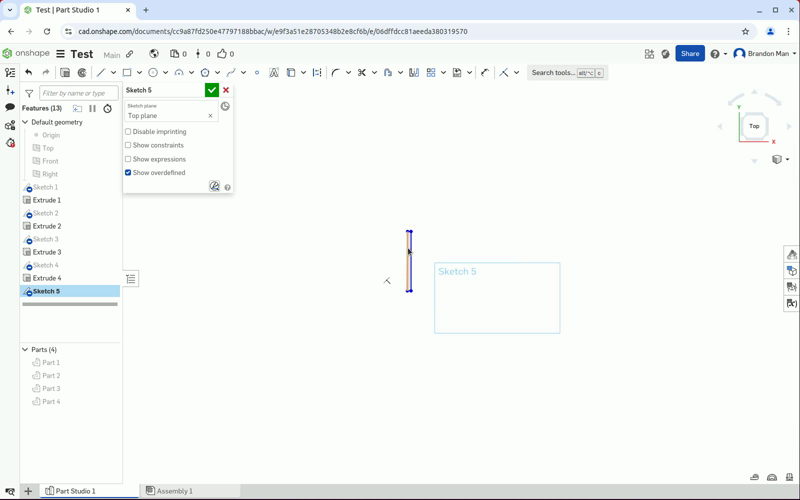
scroll(6)
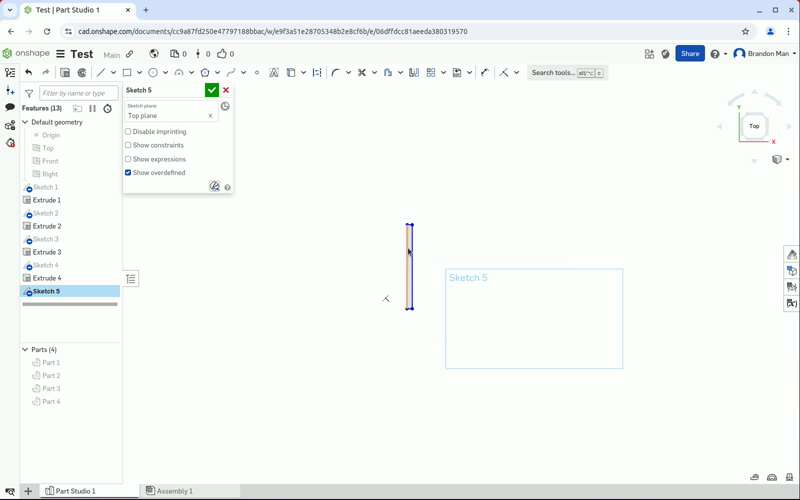
scroll(6)
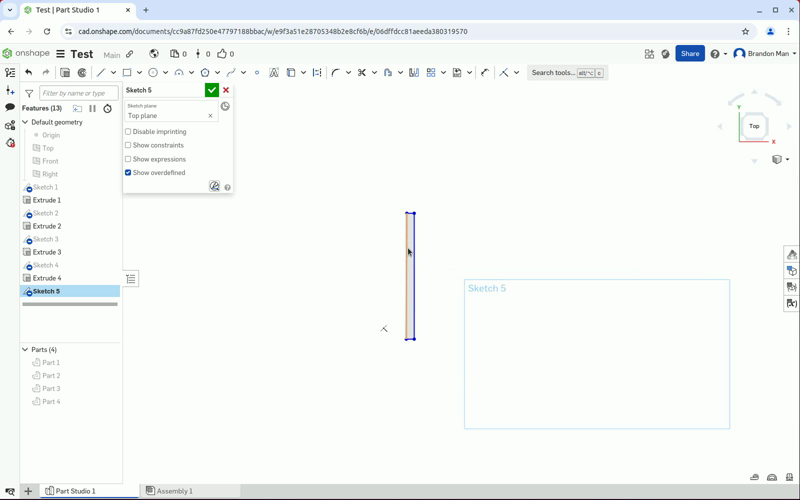
scroll(6)
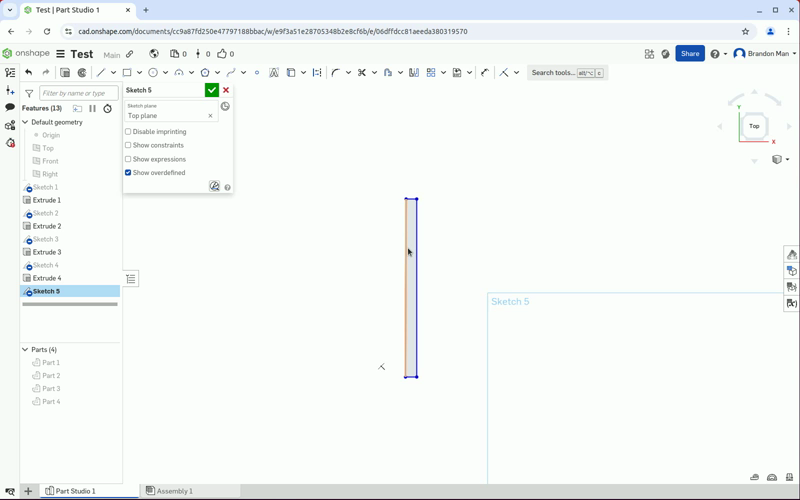
scroll(6)
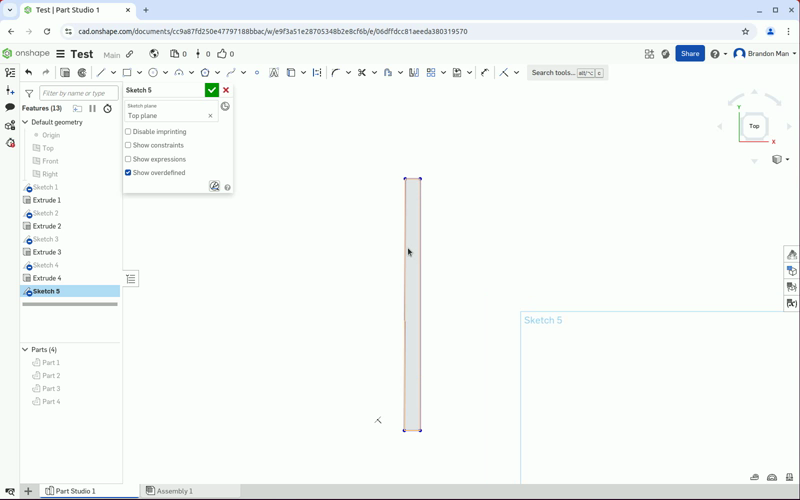
scroll(6)
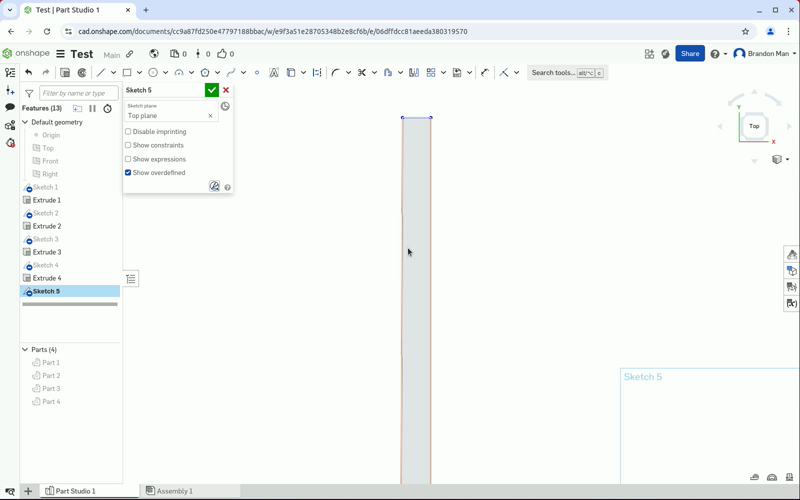
click(408, 247)
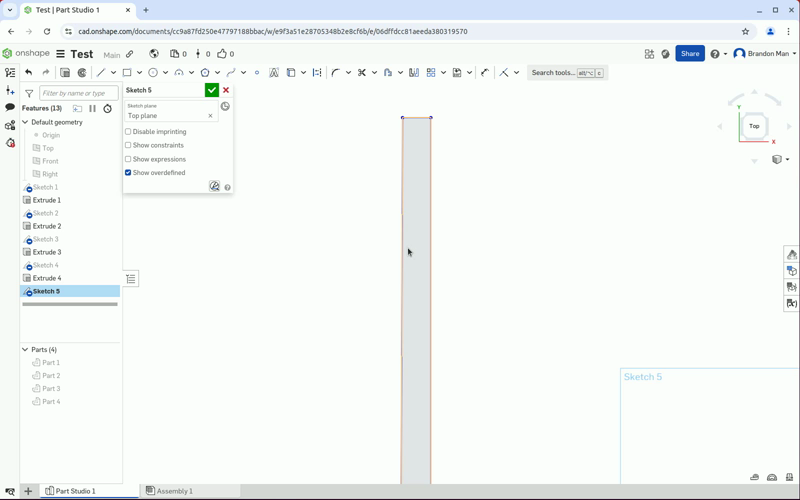
scroll(-6)
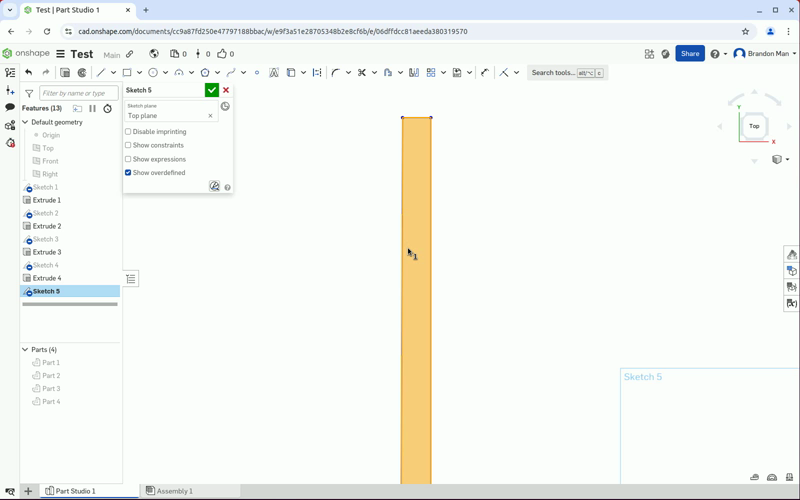
scroll(-6)
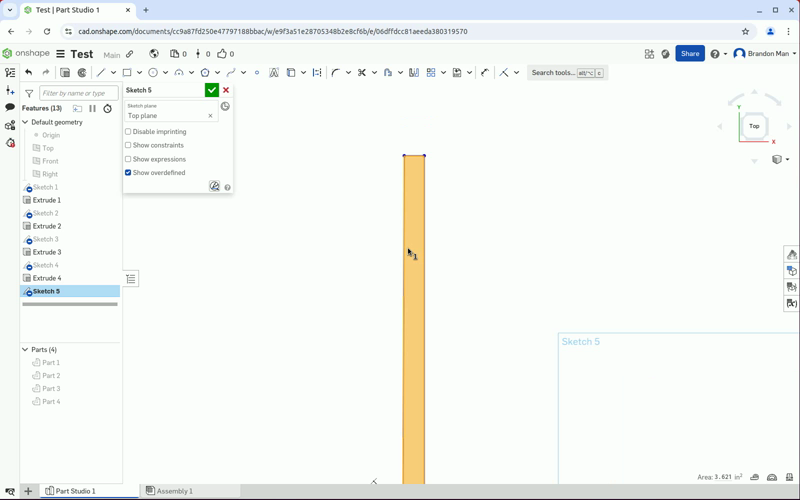
scroll(-6)
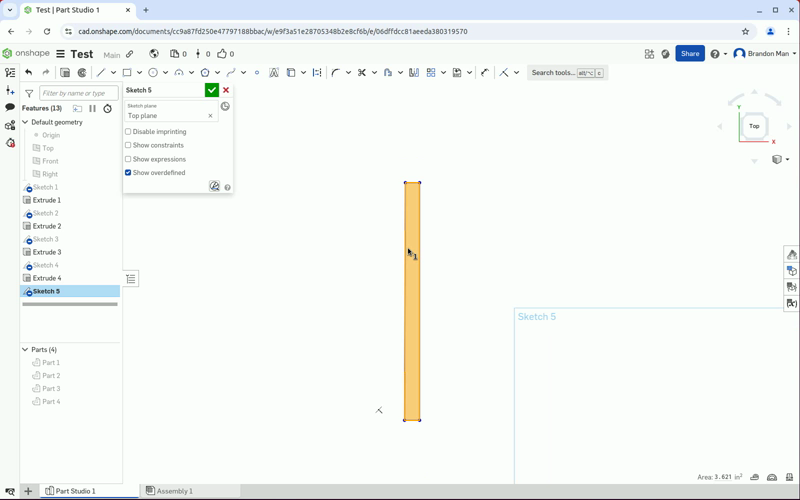
scroll(-6)
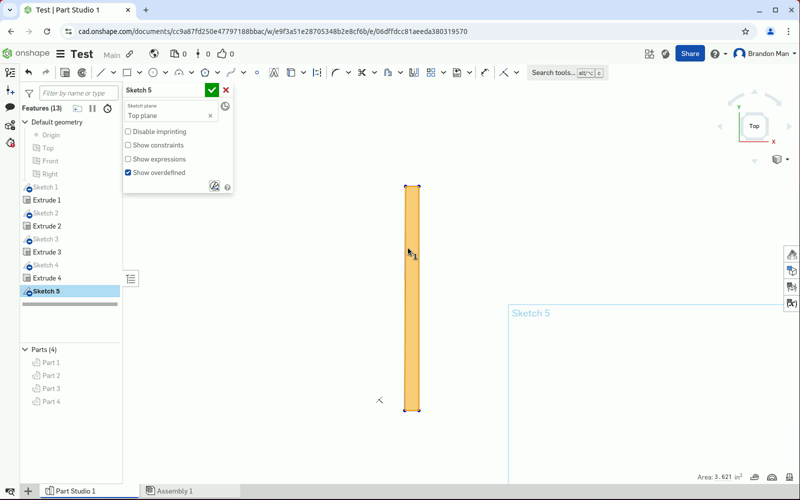
scroll(-6)
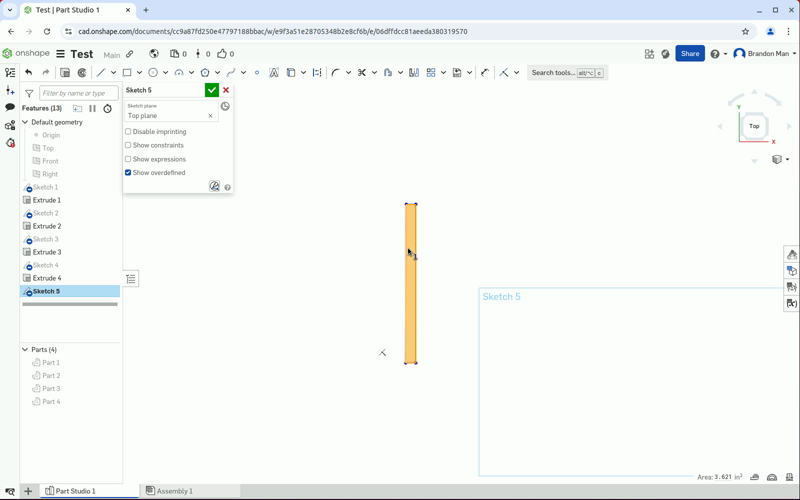
scroll(-6)
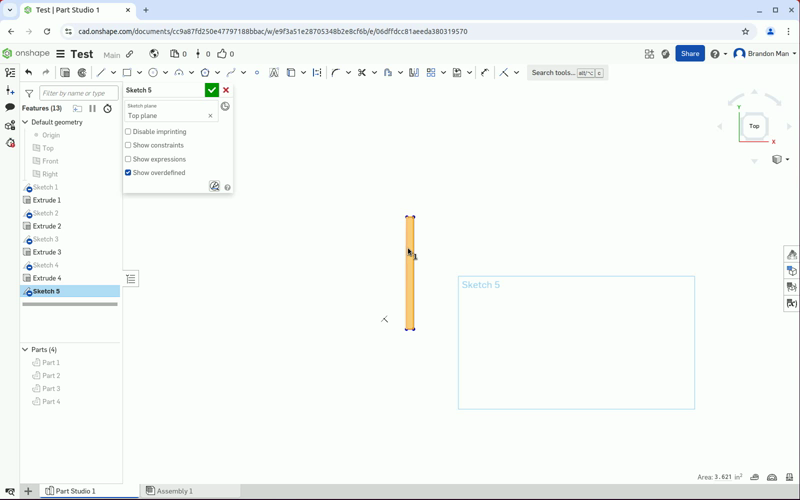
scroll(-6)
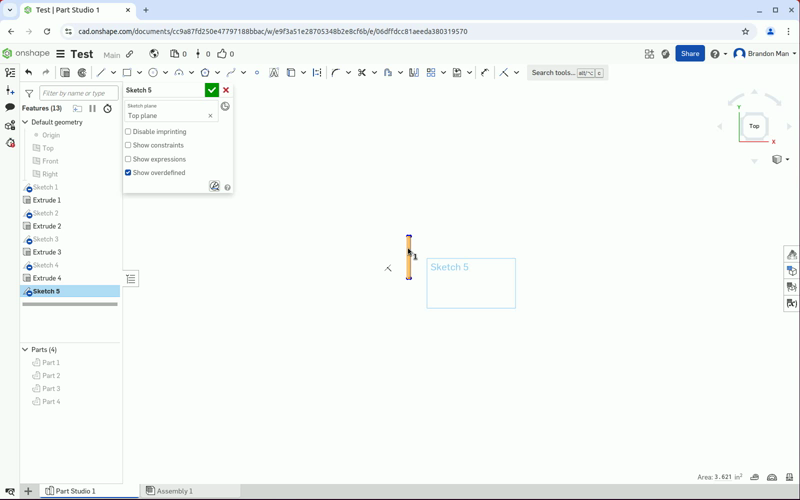
mouse_move(73, 352)
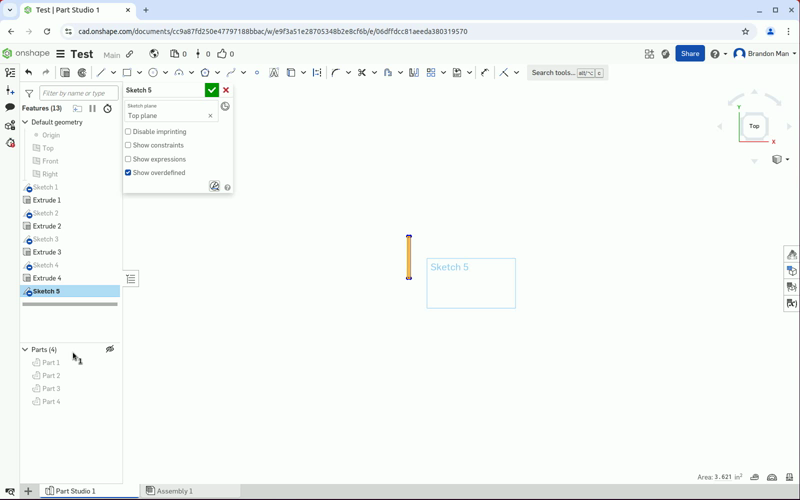
key(shift+y)
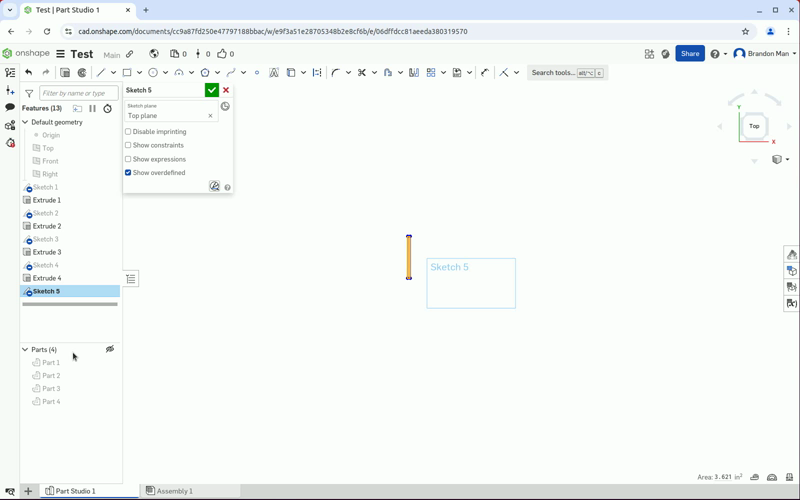
key(shift+e)
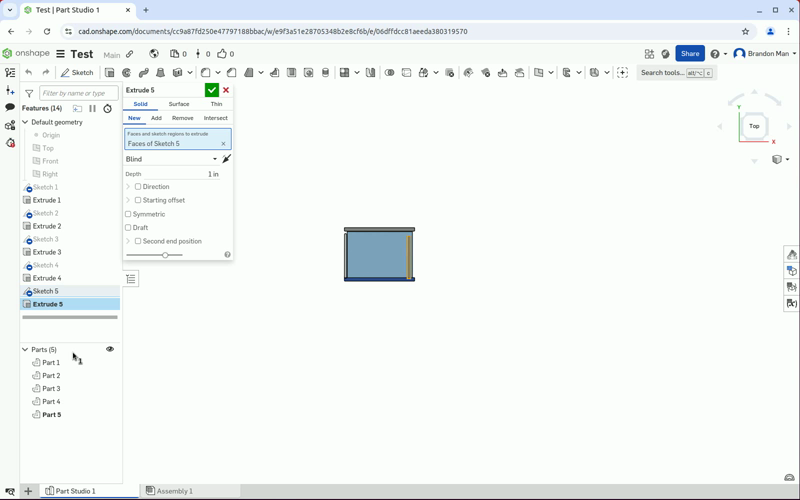
mouse_move(143, 106)
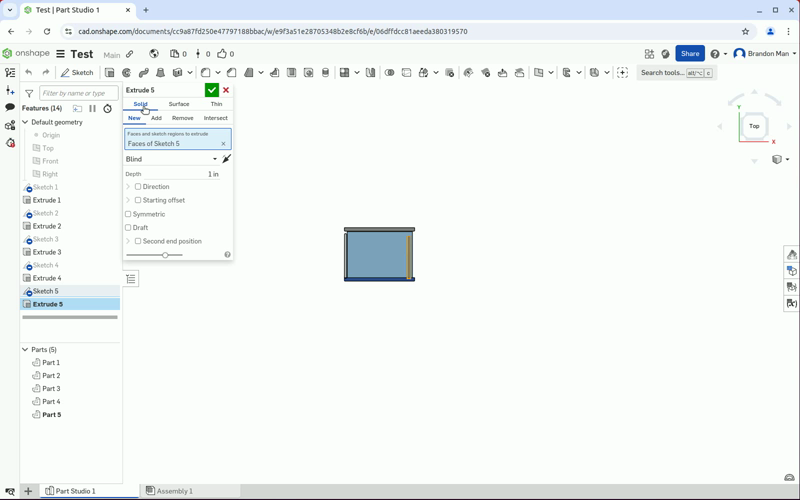
click(143, 106)
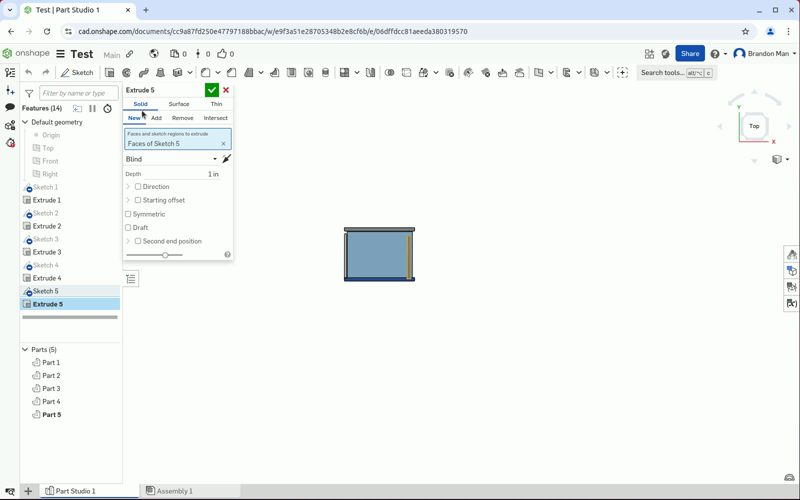
mouse_move(137, 120)
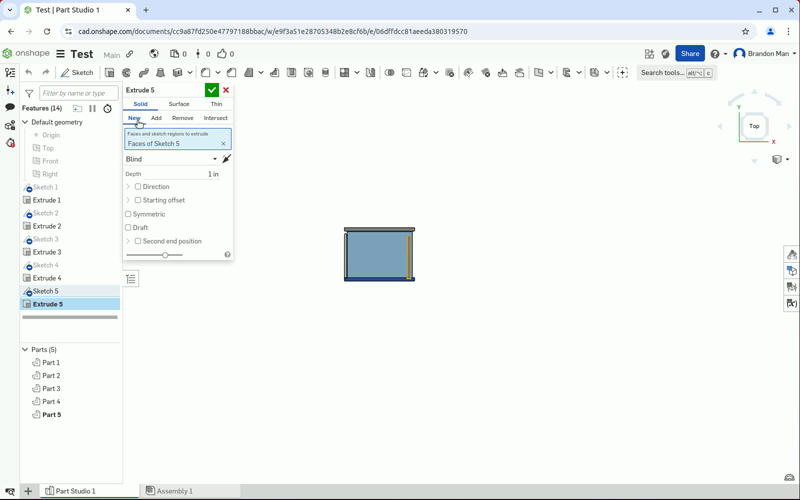
click(137, 120)
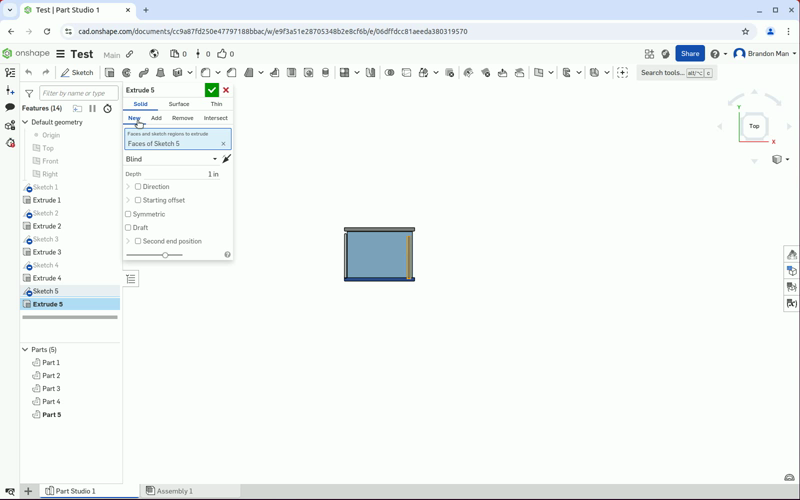
key(tab, 4)
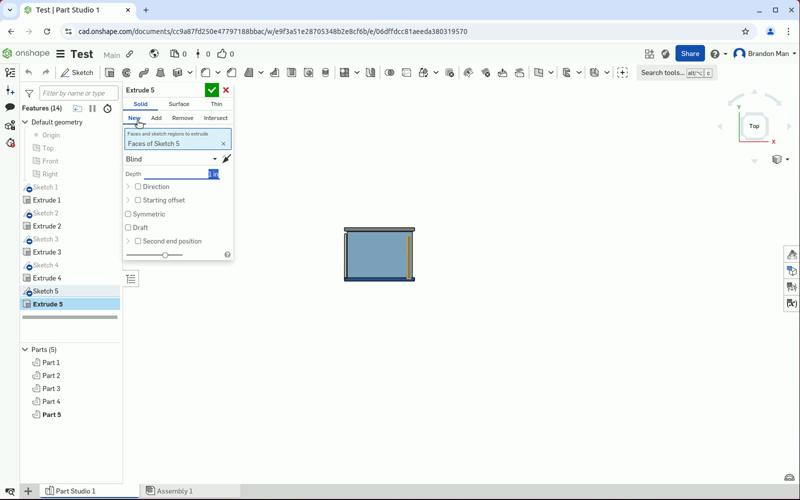
text(1.204)
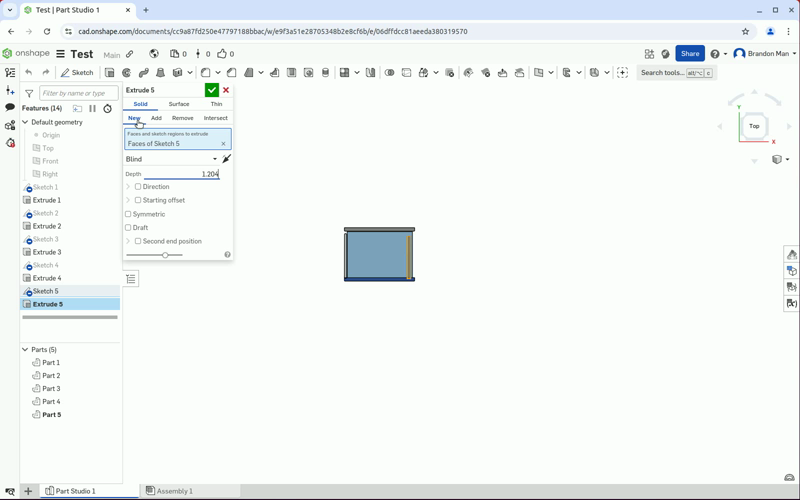
key(enter)
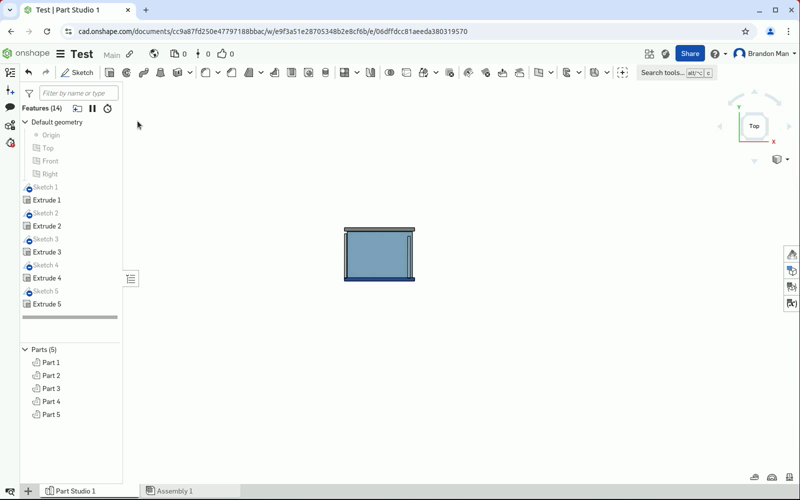
key(shift+h)
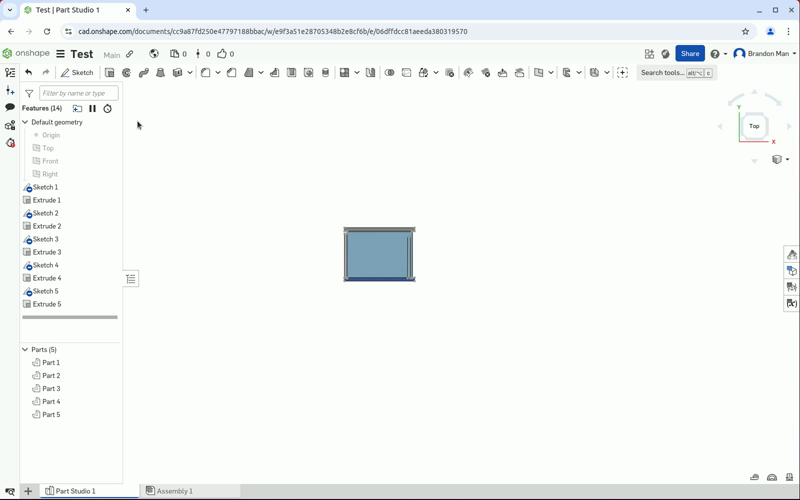
key(shift+h)
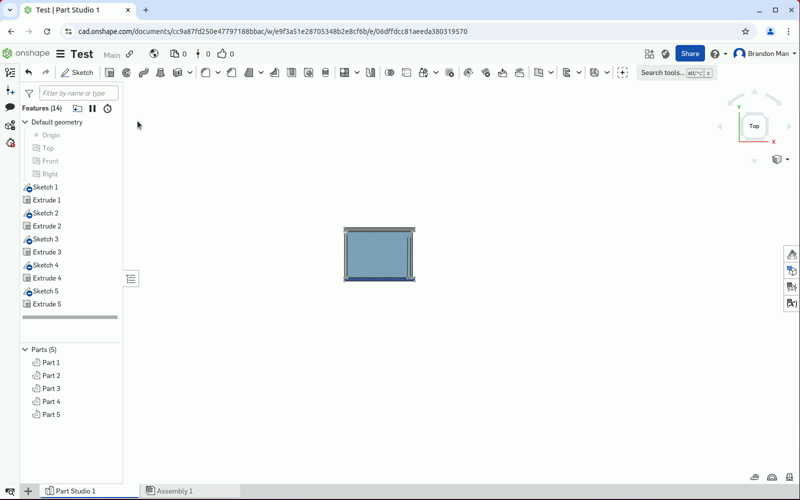
key(shift+7)
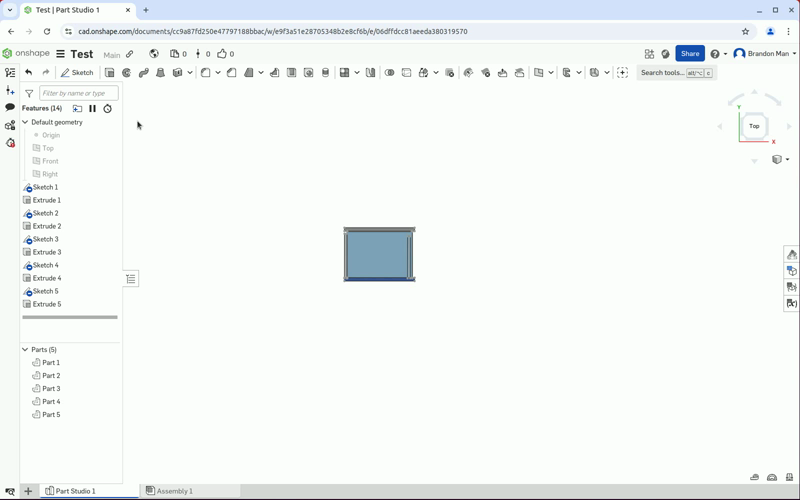
key(up, 3)
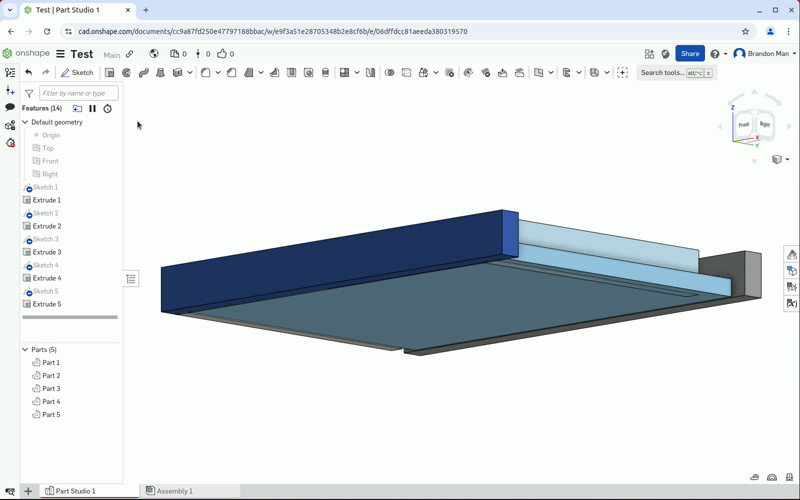
key(left, 3)
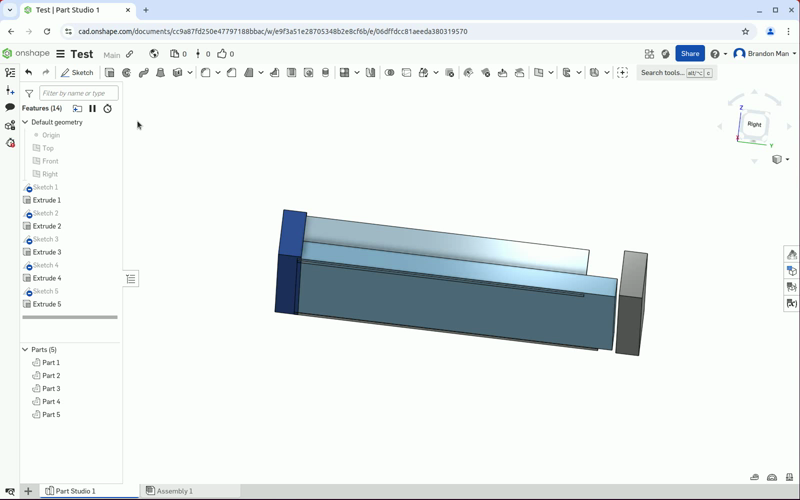
key(right, 3)
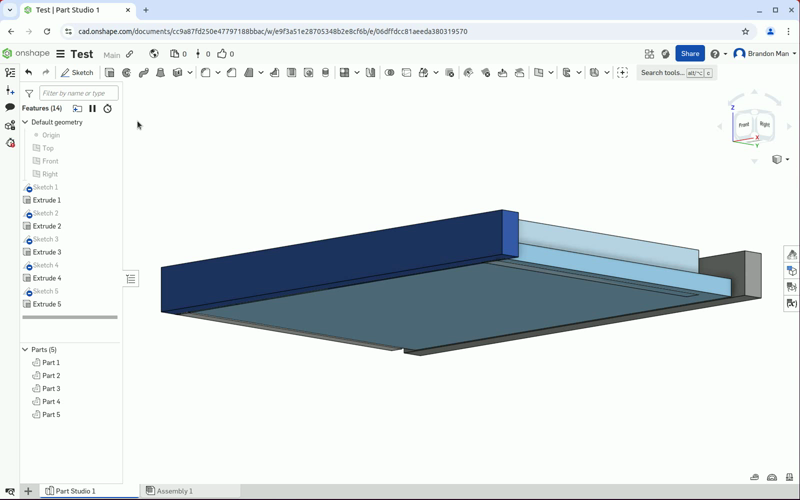
key(down, 3)
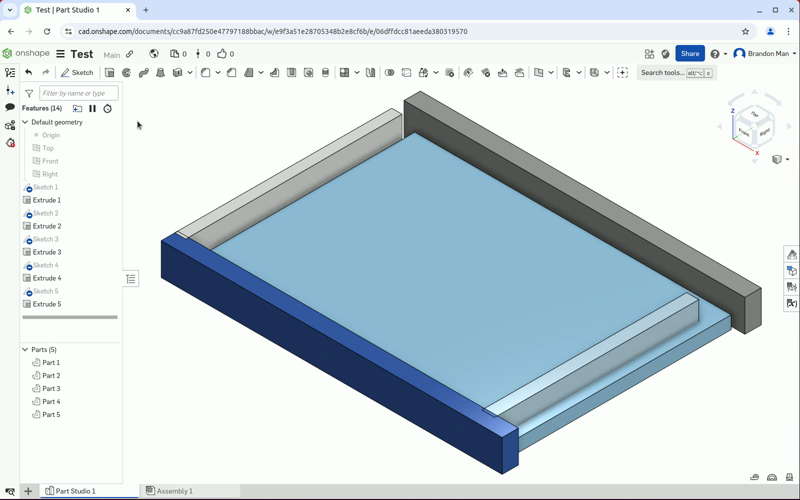
mouse_move(73, 189)
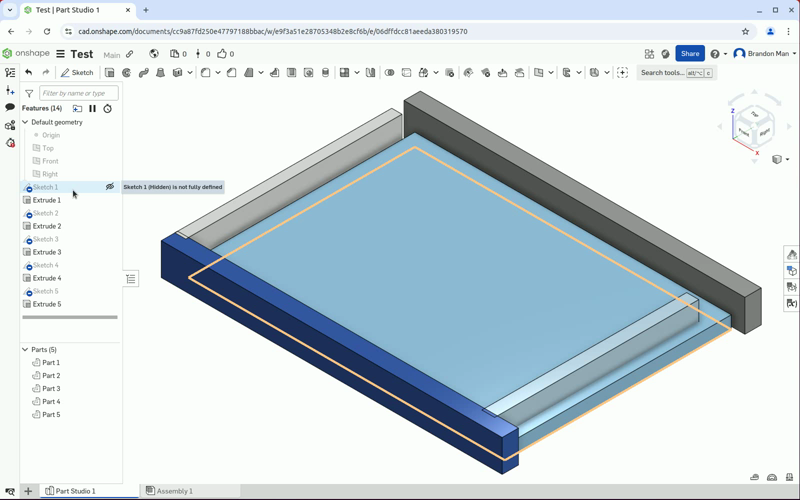
click(73, 189)